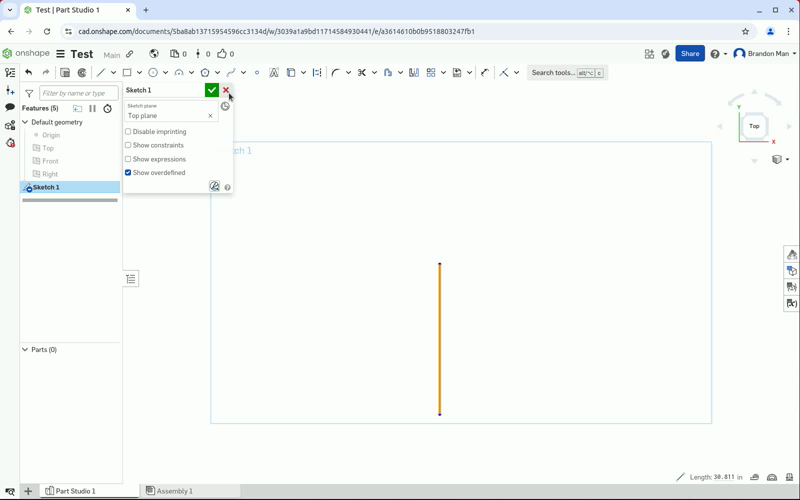
key(shift+h)
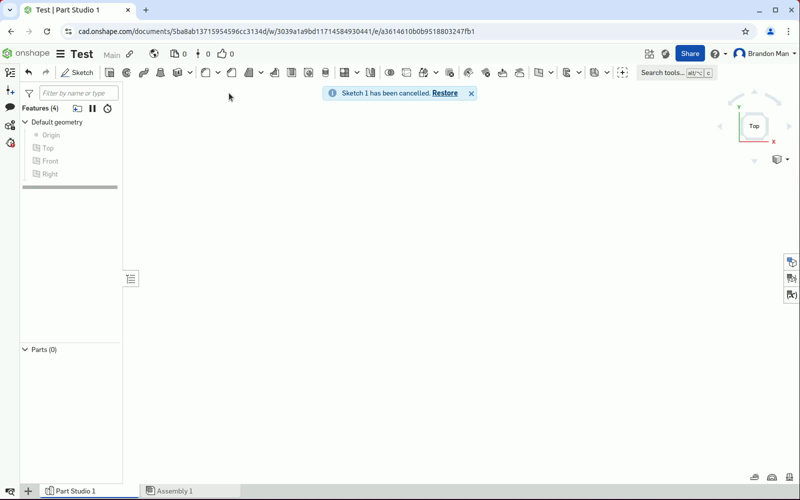
mouse_move(73, 352)
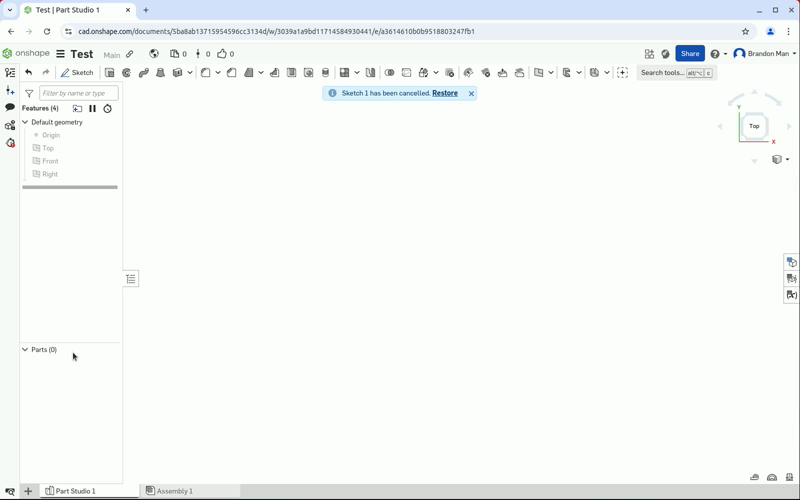
key(y)
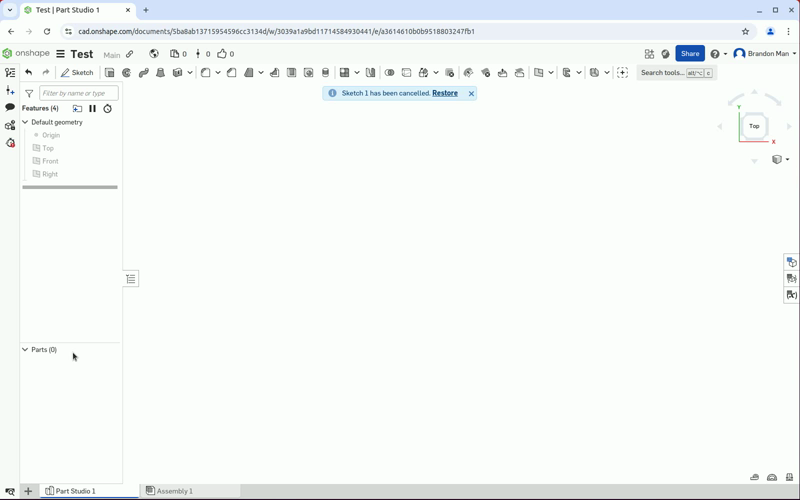
key(shift+p)
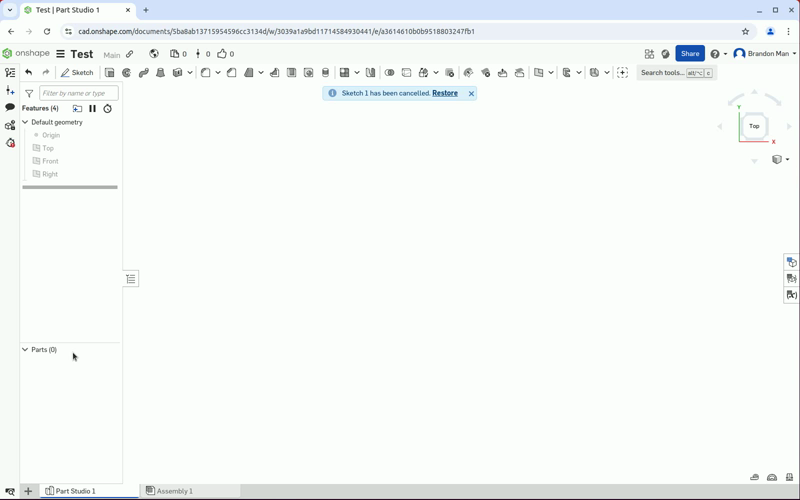
key(space)
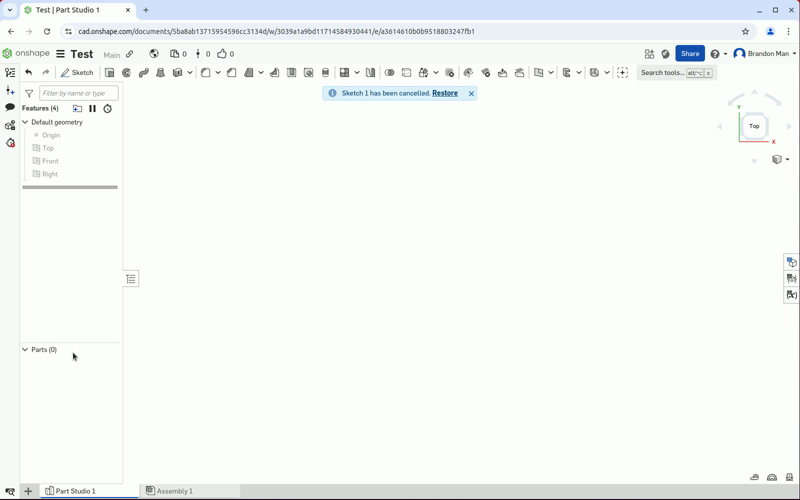
key_down(shift)
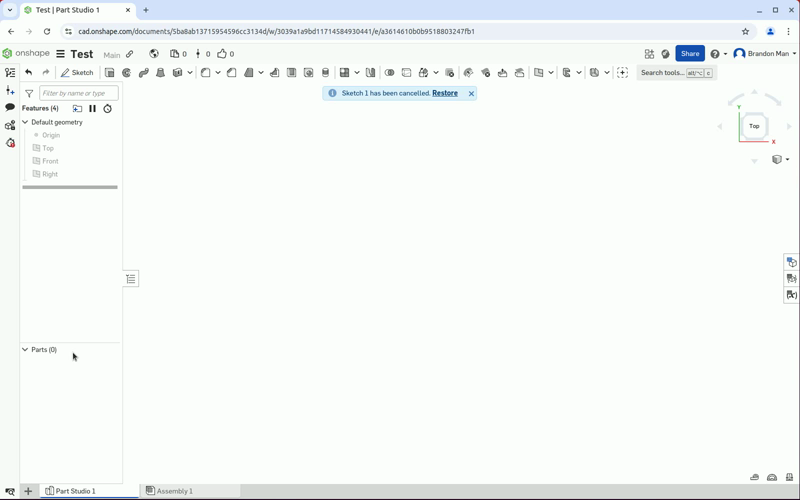
key(up)
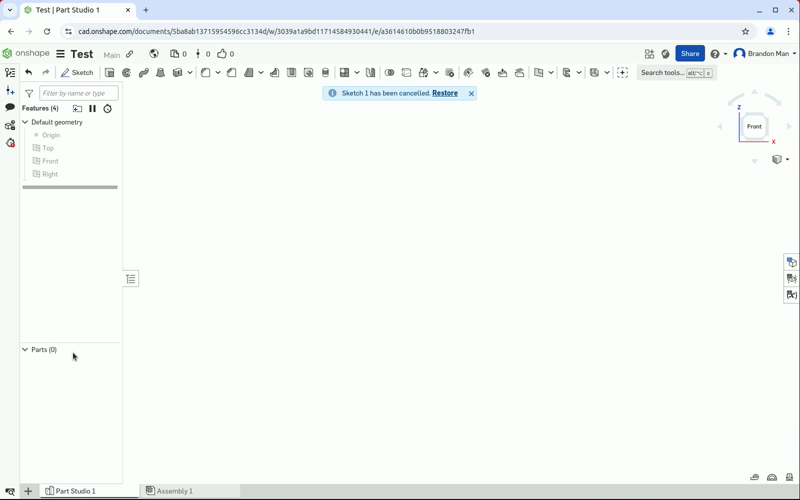
key_up(shift)
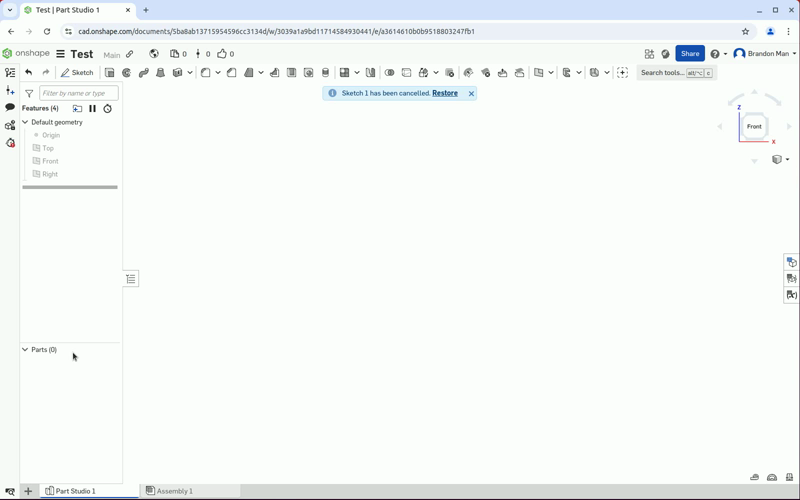
mouse_move(73, 352)
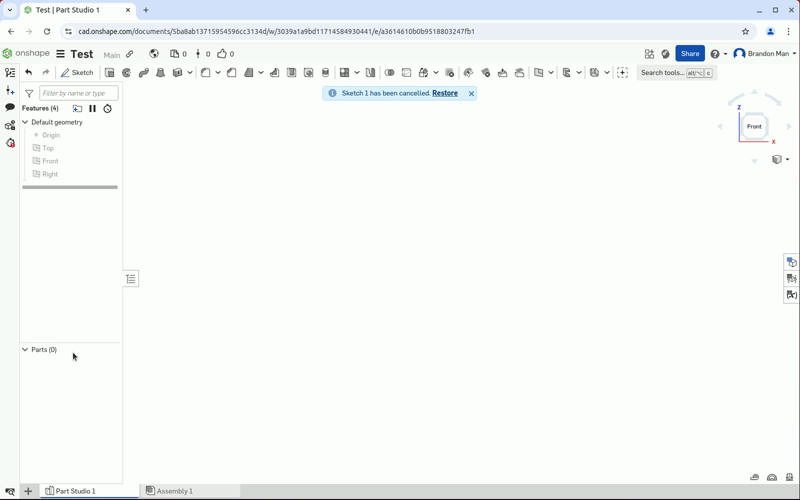
key(shift+y)
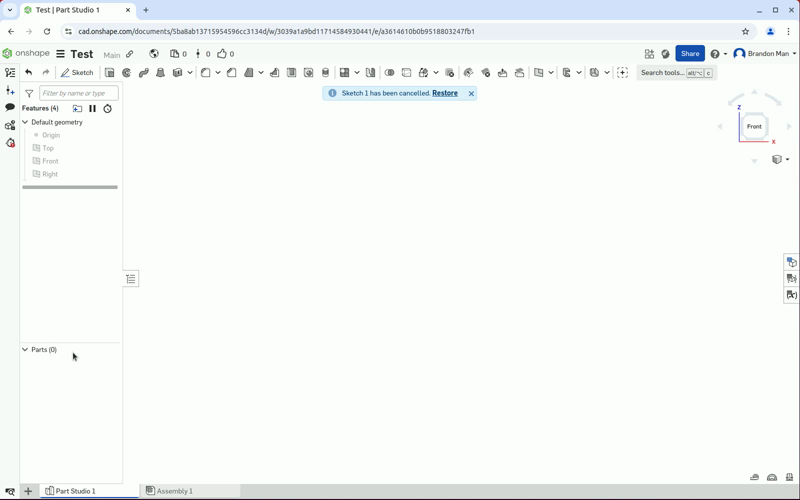
key(shift+s)
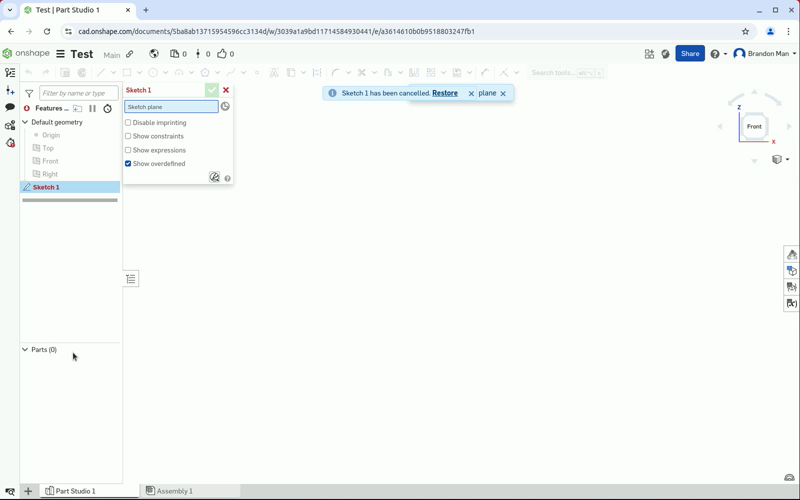
mouse_move(73, 163)
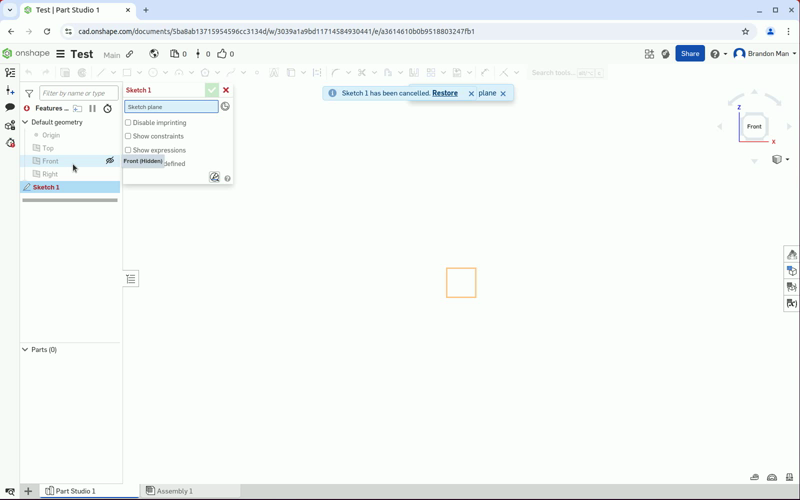
click(73, 163)
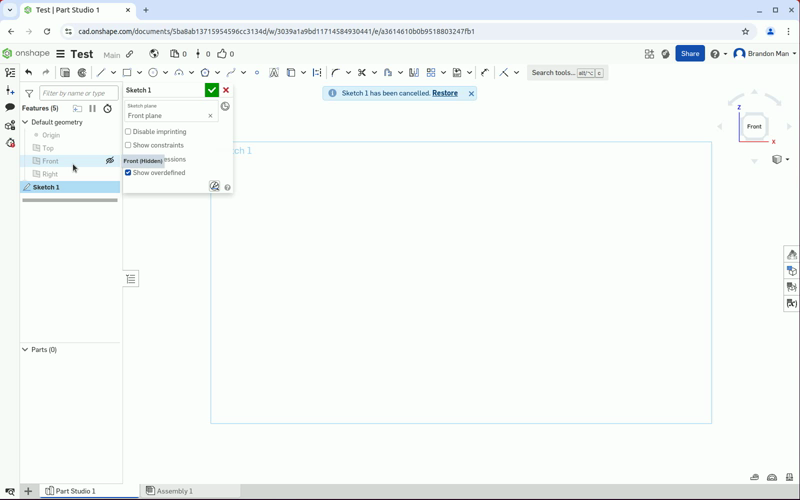
mouse_move(73, 352)
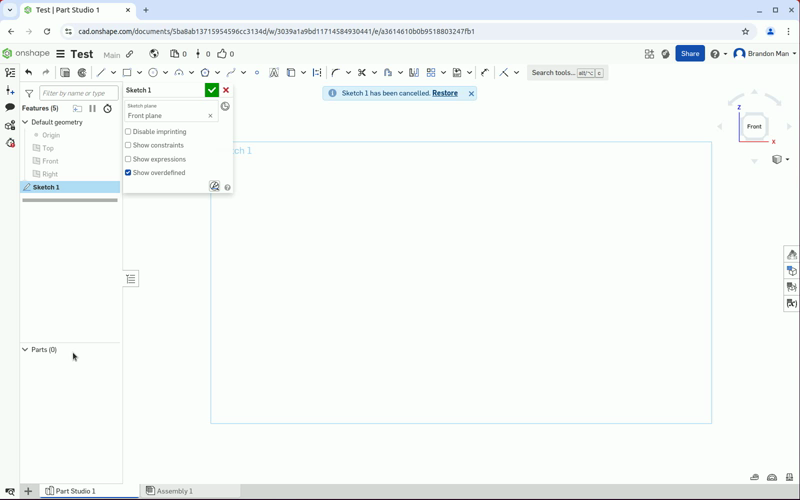
key(y)
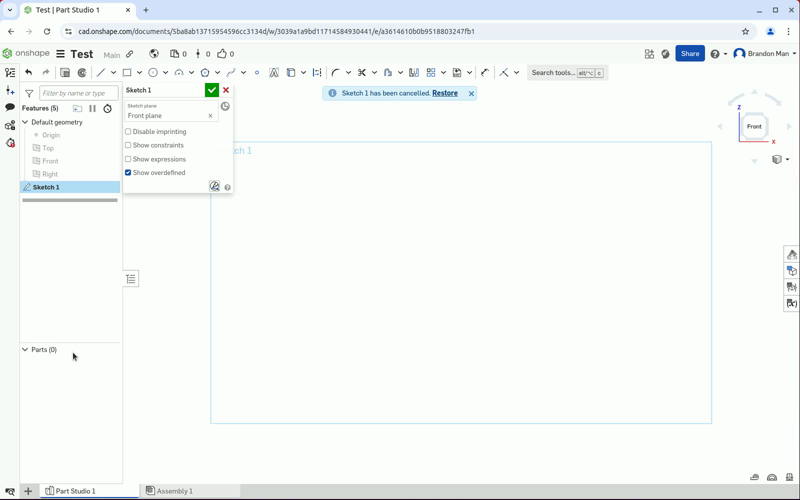
key(l)
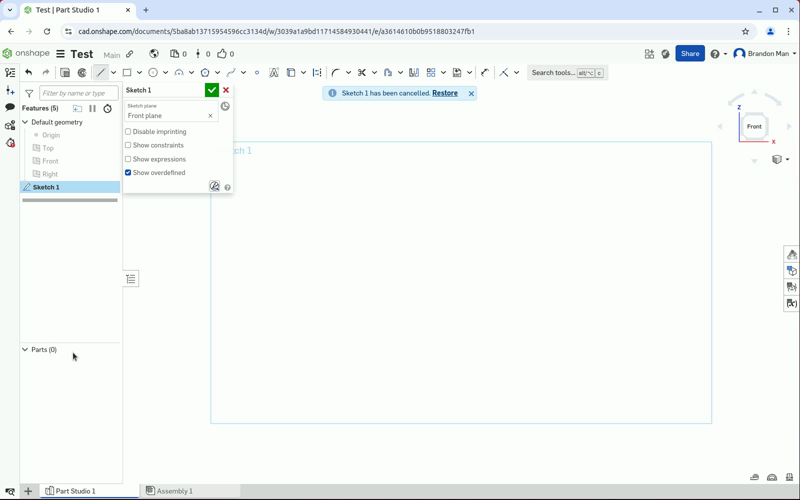
key_down(shift)
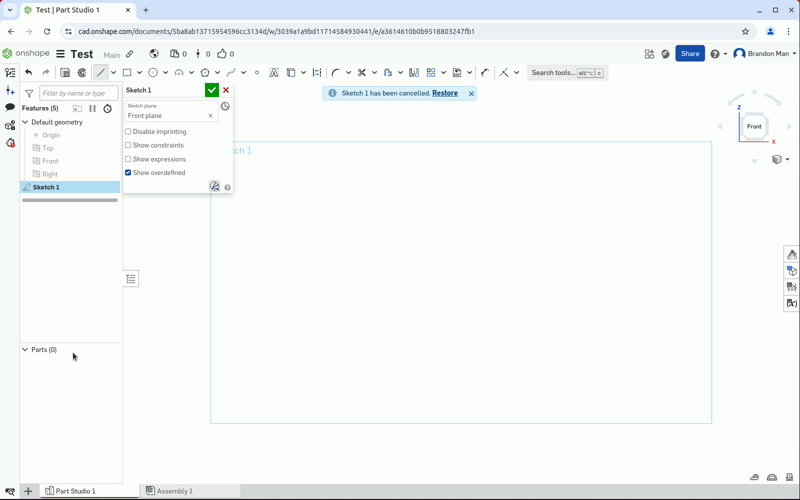
mouse_move(348, 243)
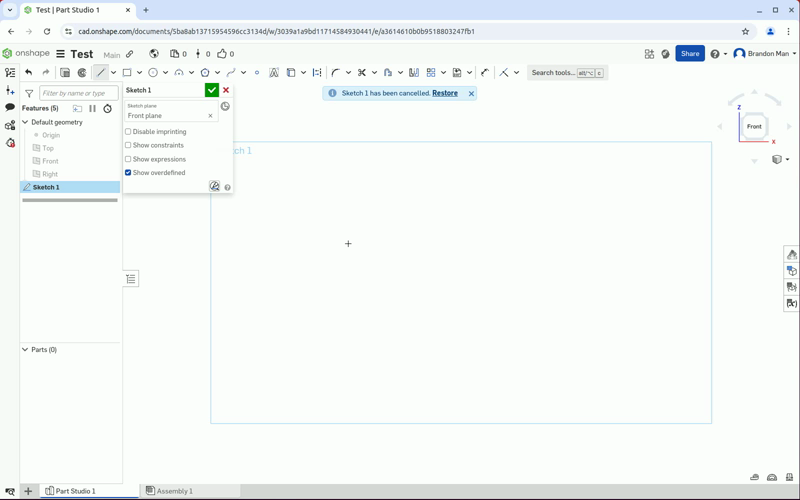
click(348, 243)
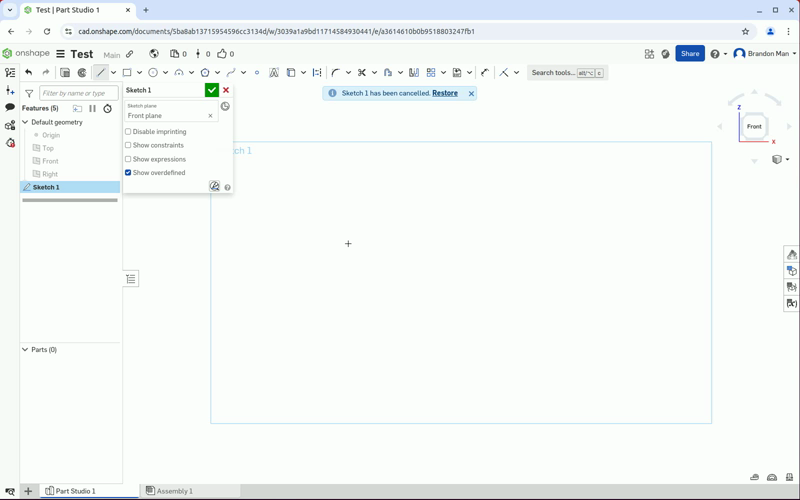
key_up(shift)
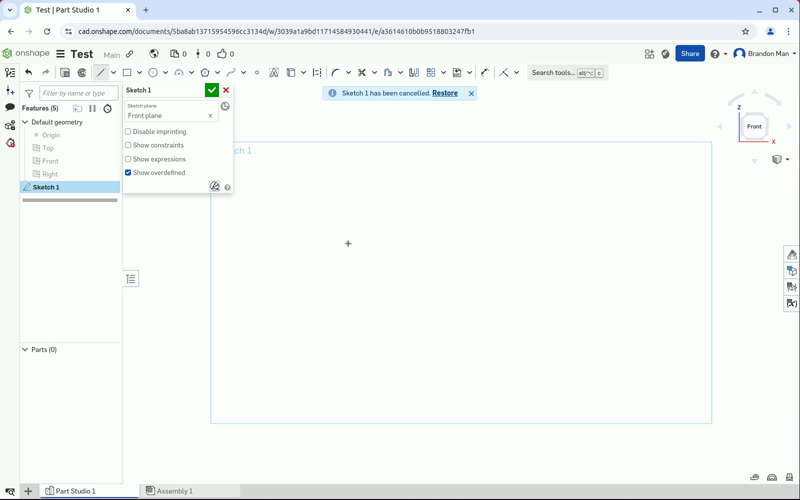
key_down(shift)
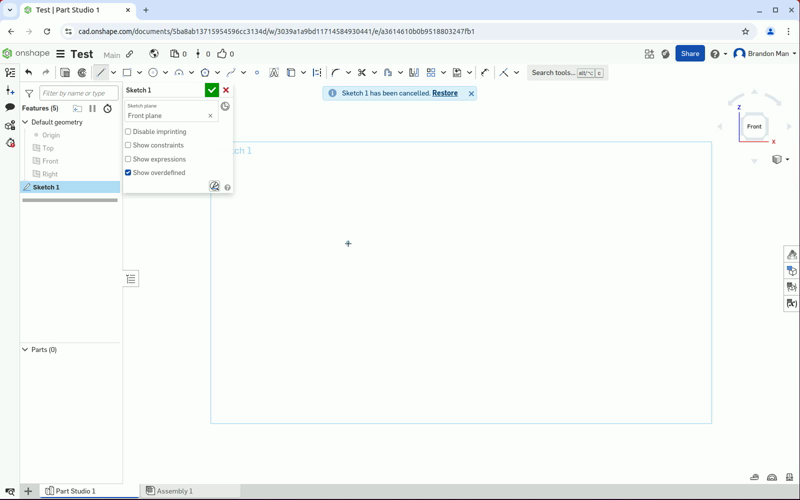
mouse_move(378, 243)
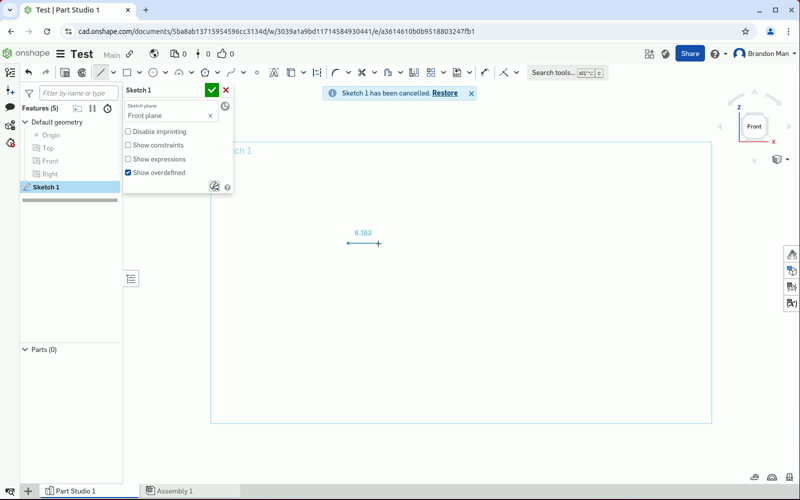
mouse_move(354, 243)
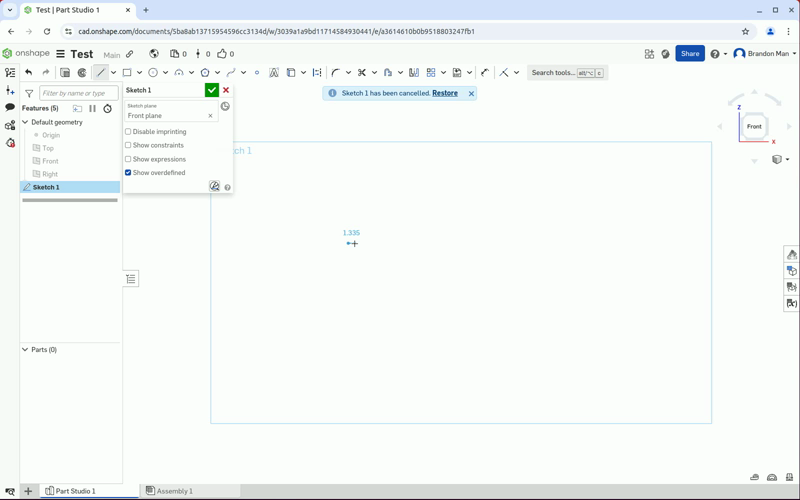
scroll(6)
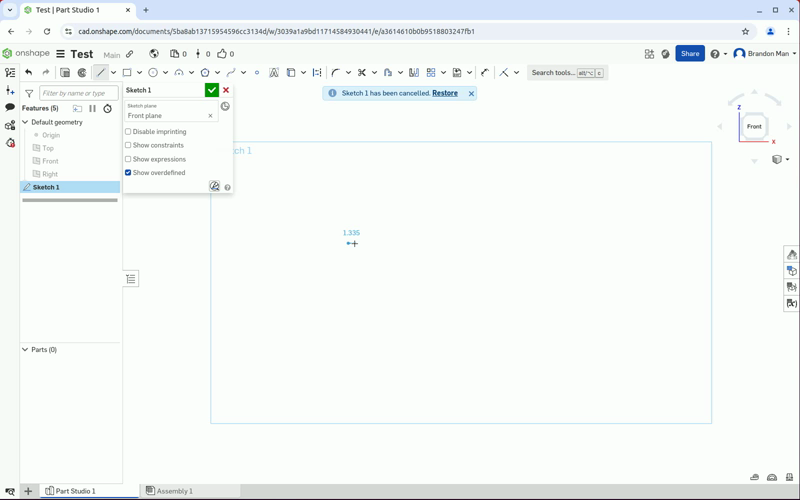
scroll(6)
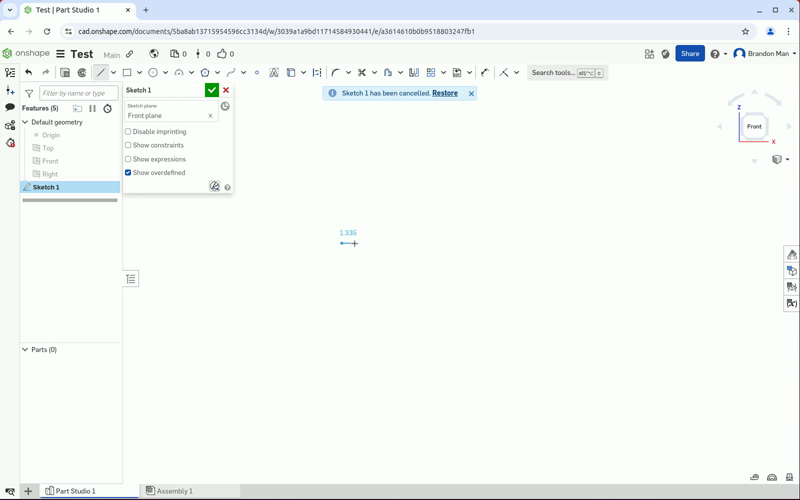
scroll(6)
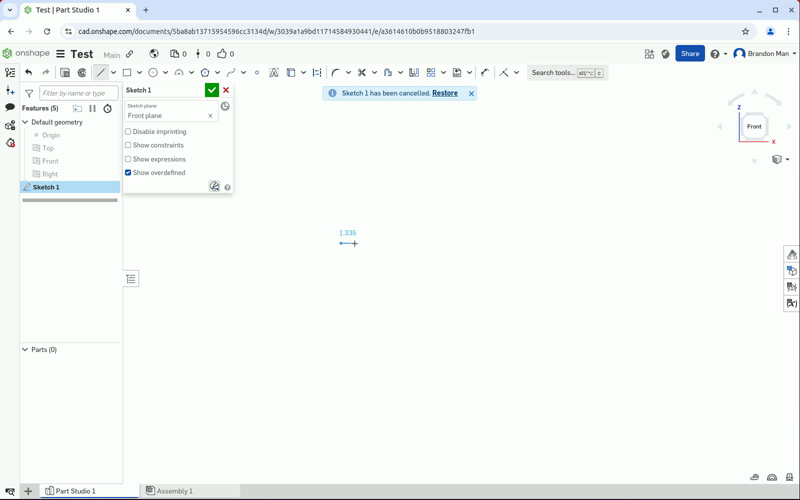
scroll(6)
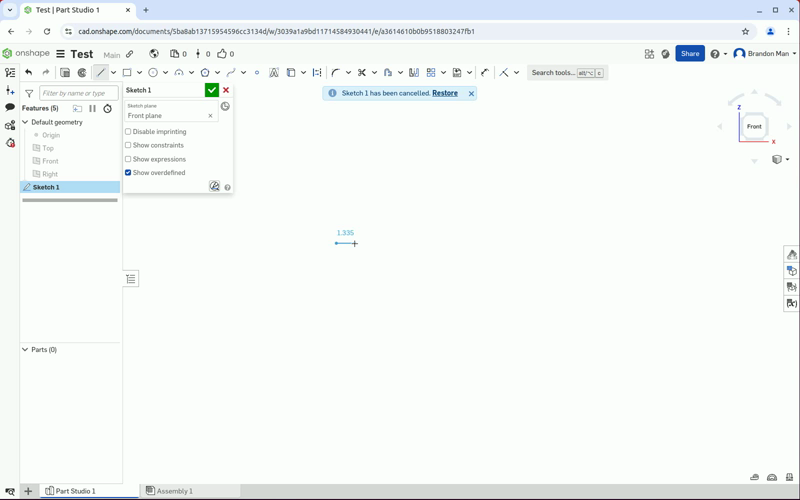
scroll(6)
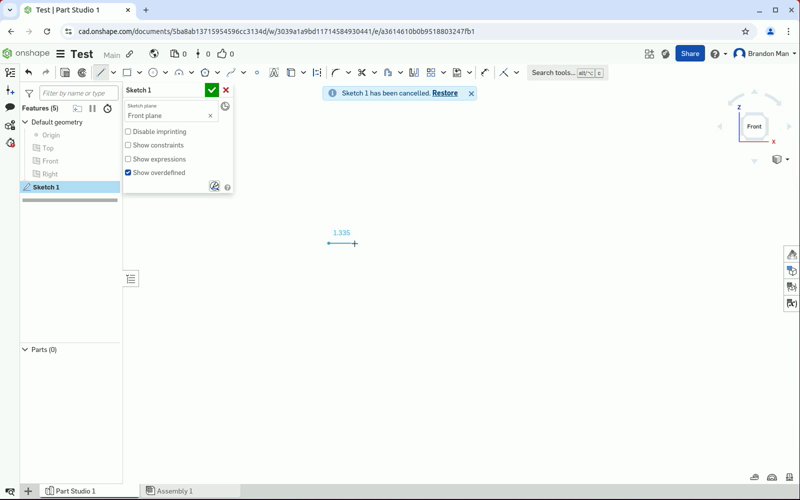
scroll(6)
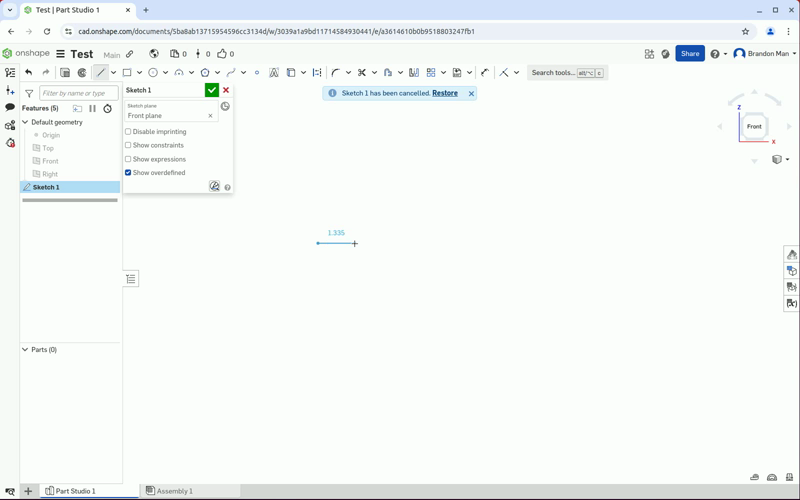
scroll(6)
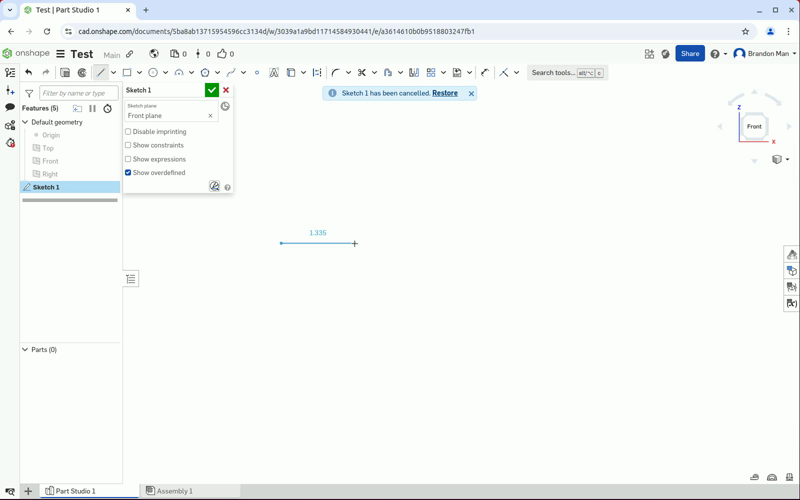
click(354, 243)
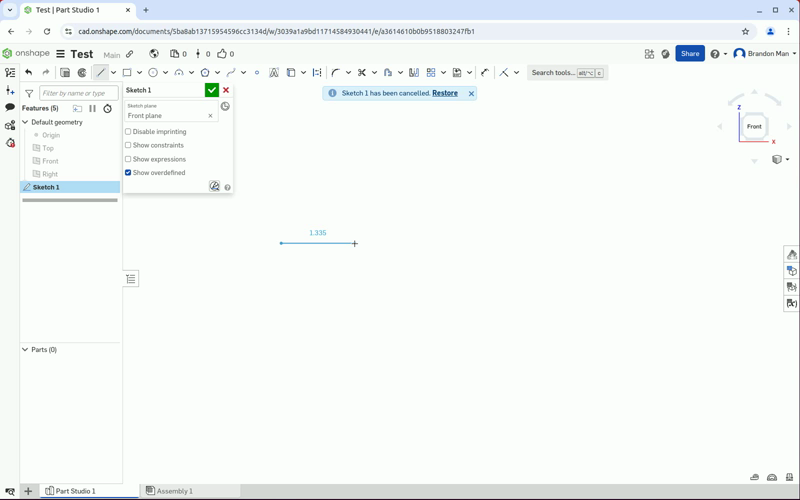
scroll(-6)
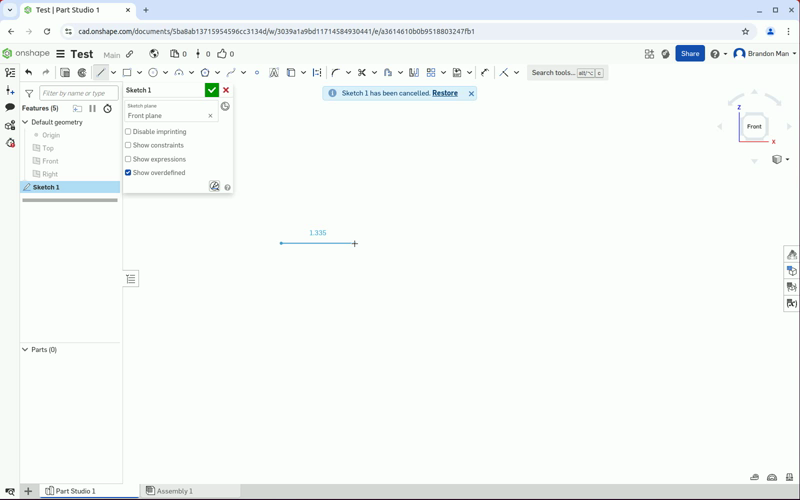
scroll(-6)
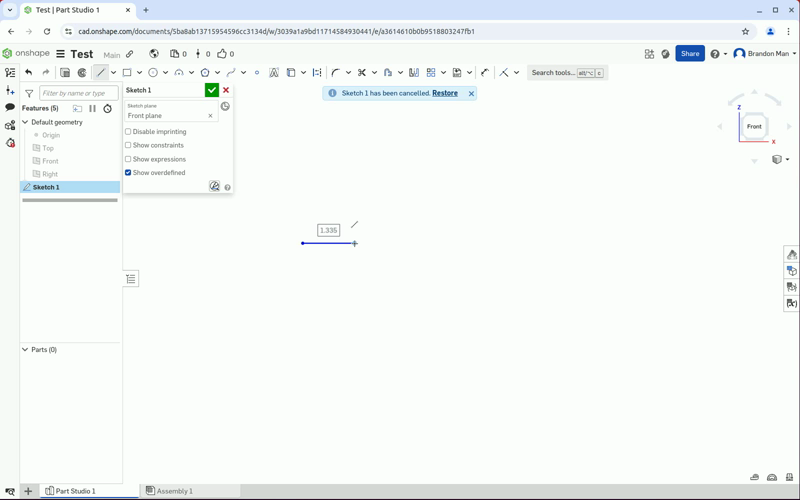
scroll(-6)
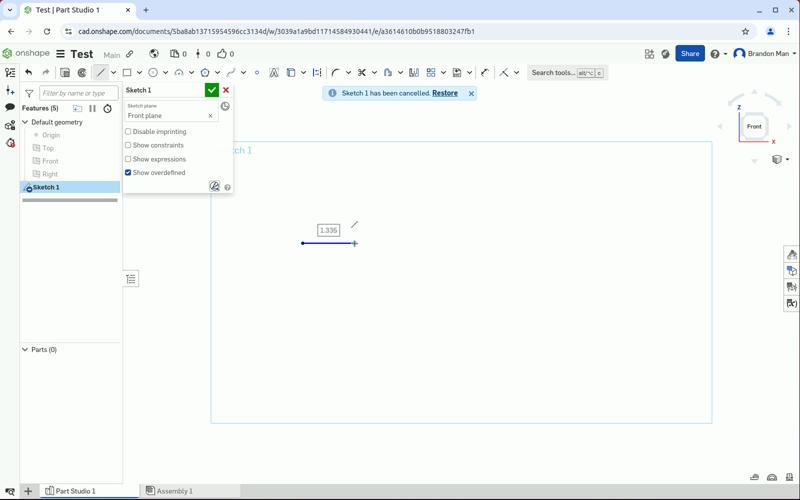
scroll(-6)
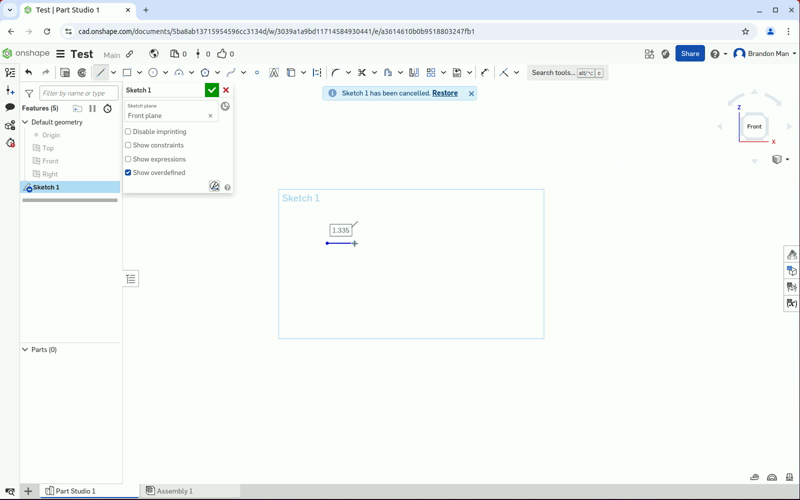
scroll(-6)
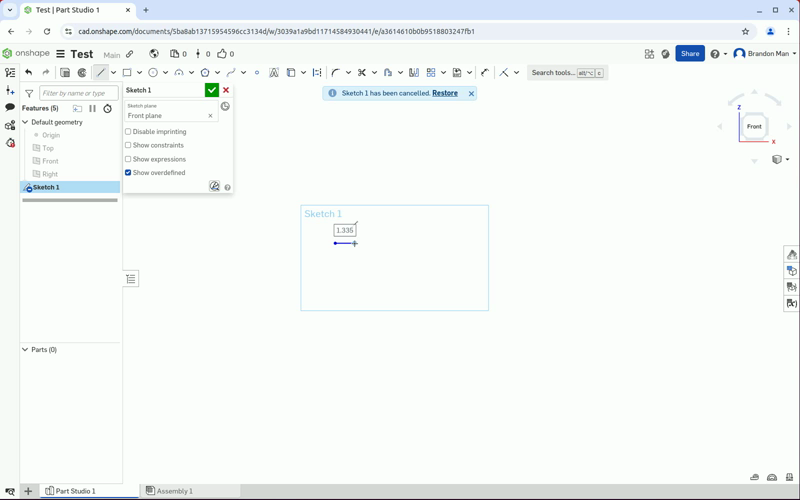
scroll(-6)
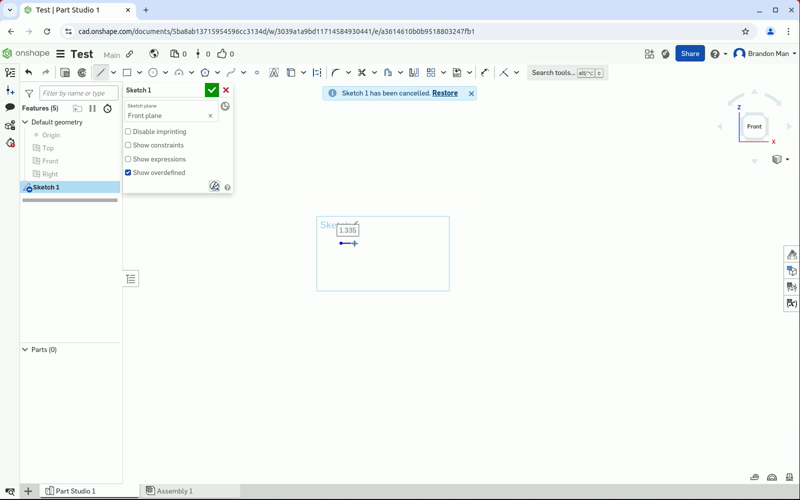
scroll(-6)
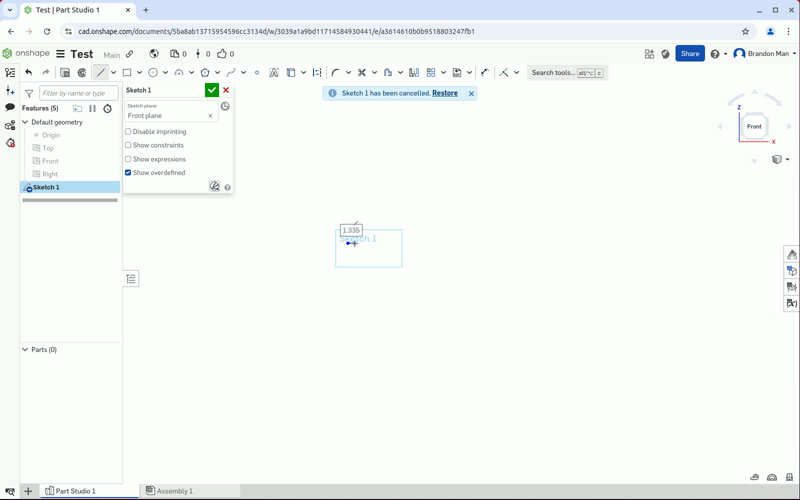
key_up(shift)
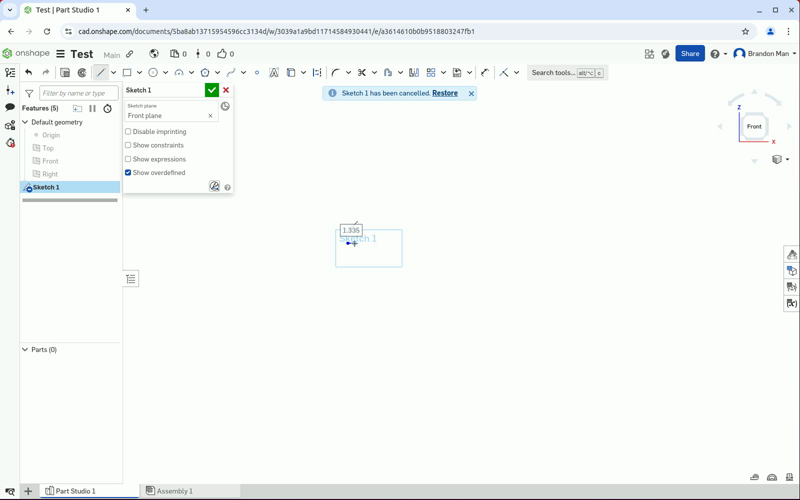
key_down(shift)
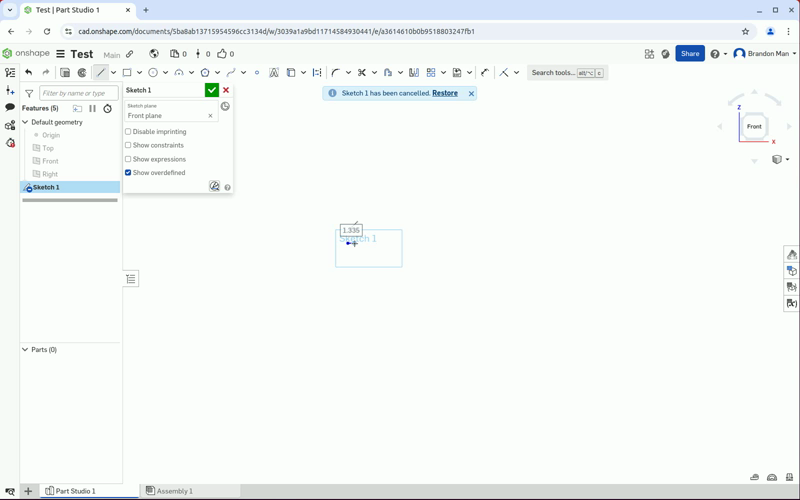
mouse_move(384, 243)
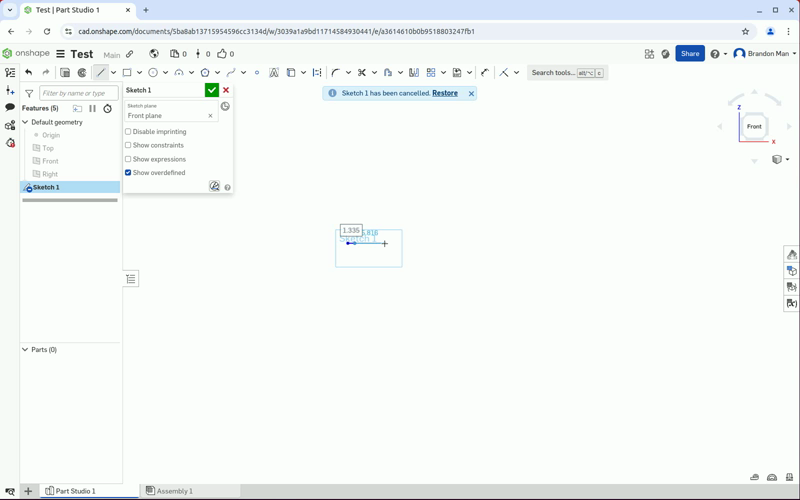
mouse_move(354, 215)
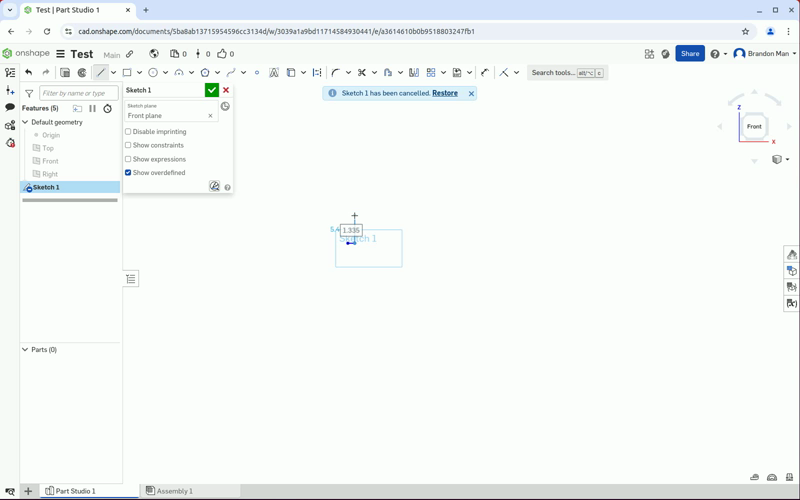
click(354, 215)
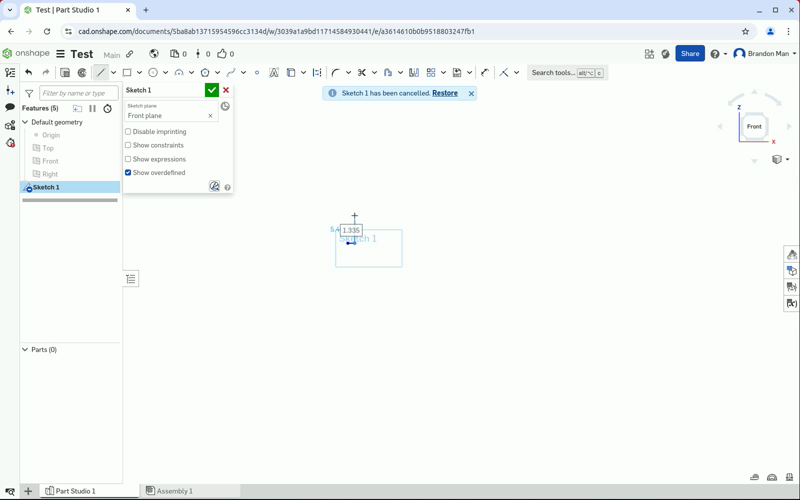
key_up(shift)
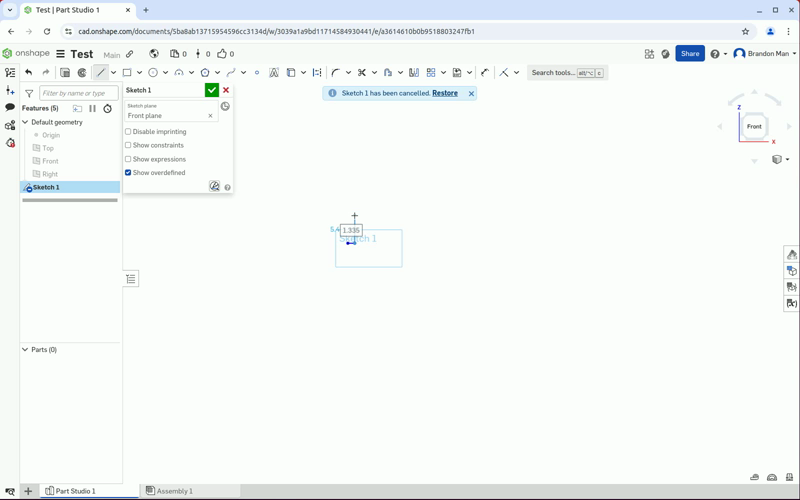
key_down(shift)
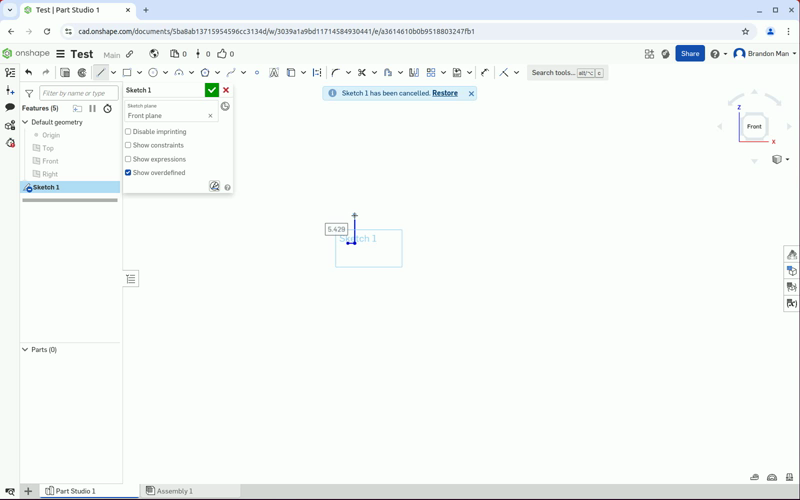
mouse_move(384, 215)
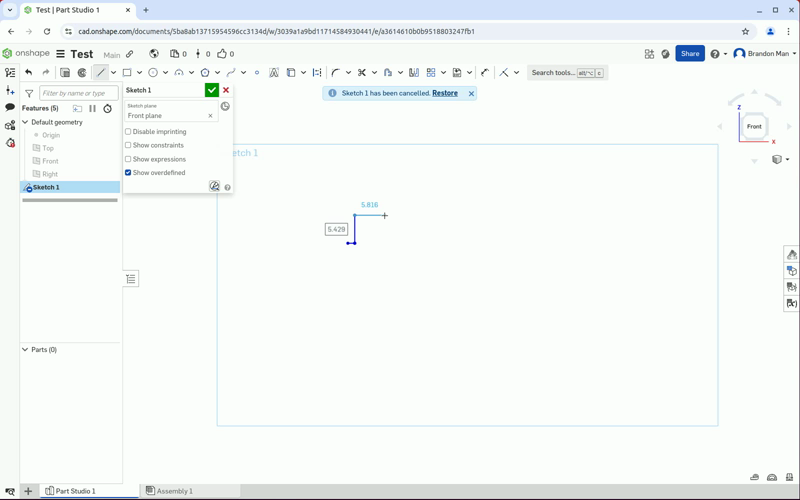
mouse_move(348, 215)
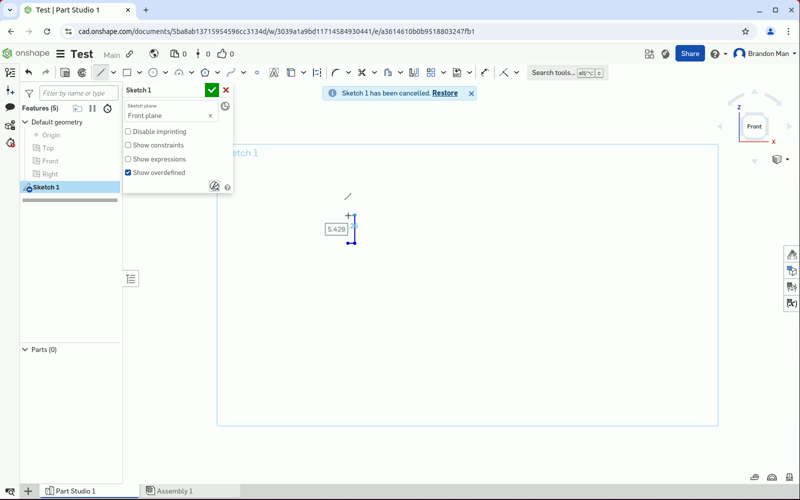
scroll(6)
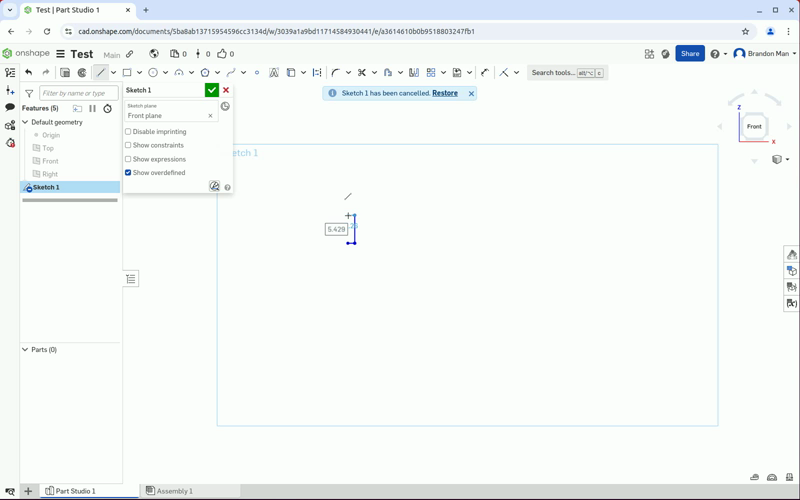
scroll(6)
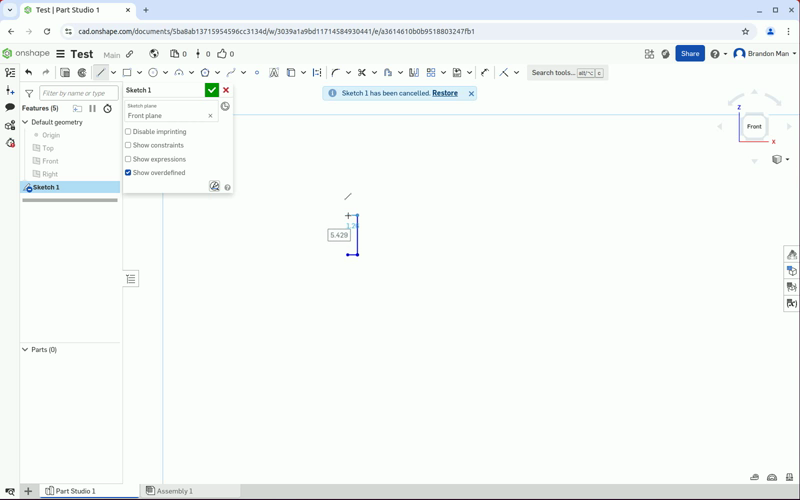
scroll(6)
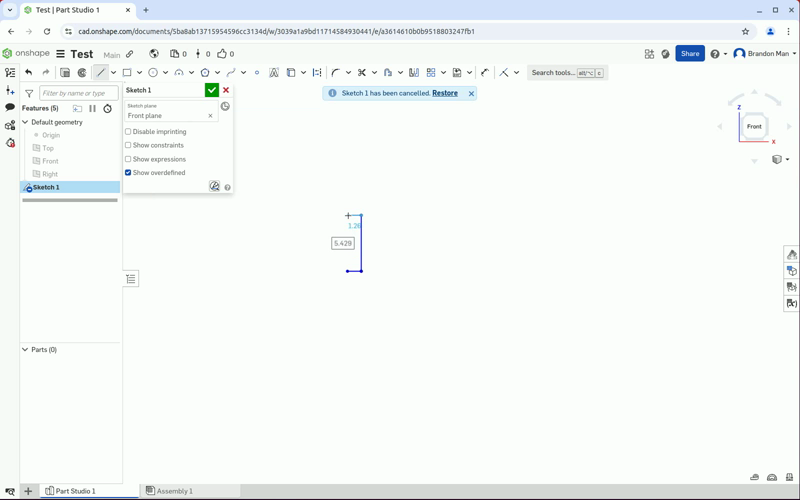
scroll(6)
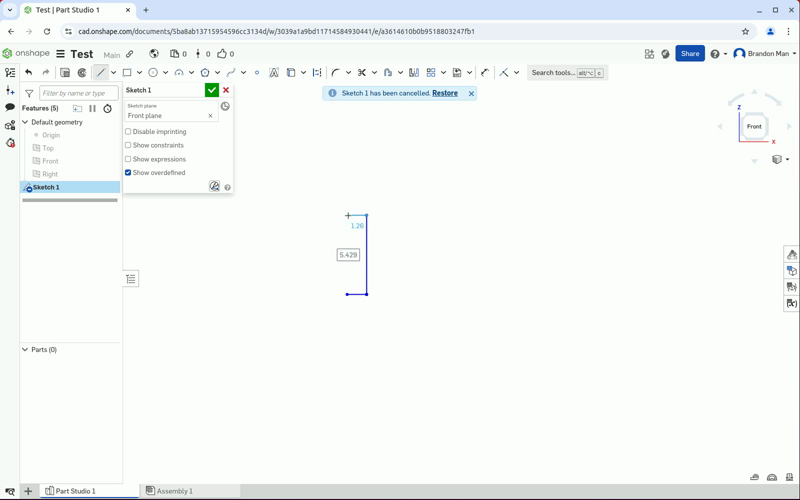
scroll(6)
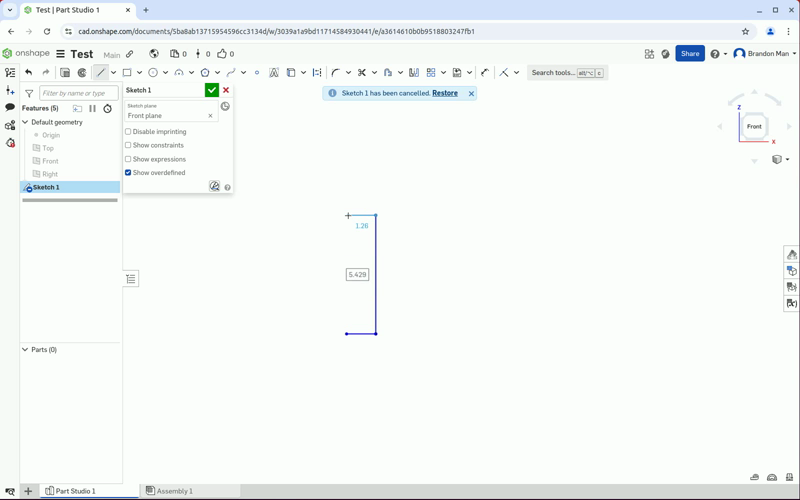
scroll(6)
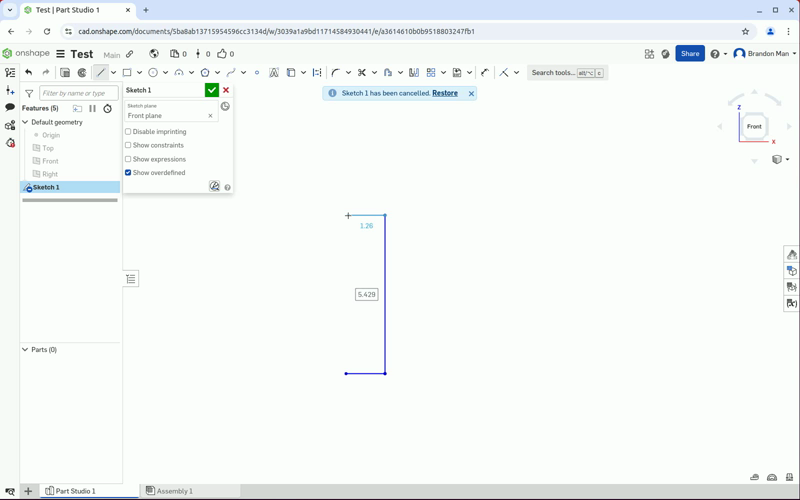
scroll(6)
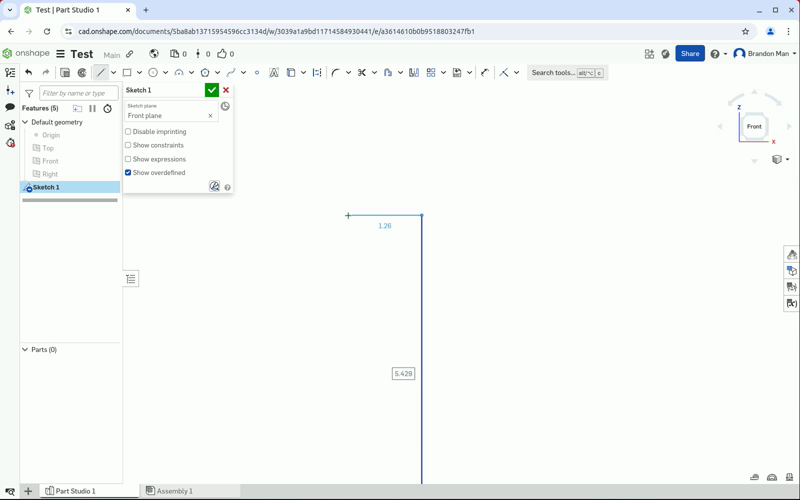
click(348, 215)
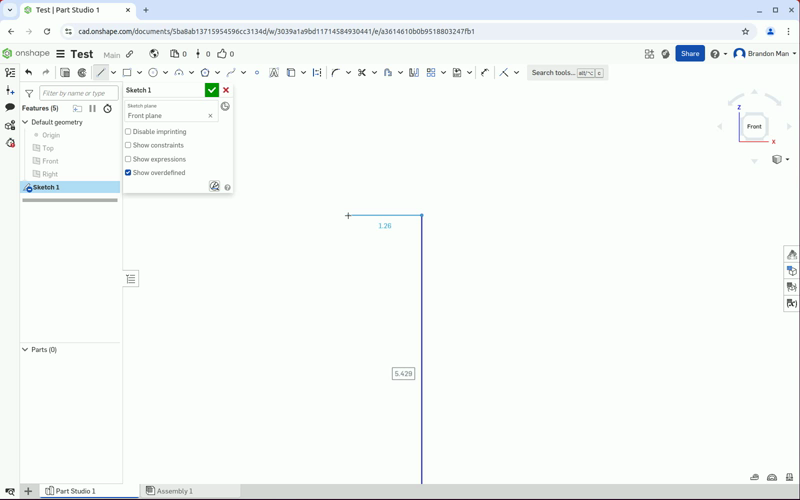
scroll(-6)
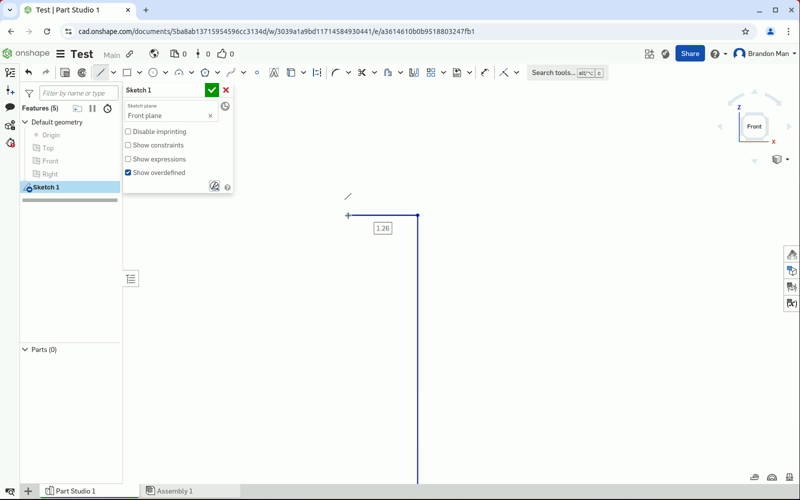
scroll(-6)
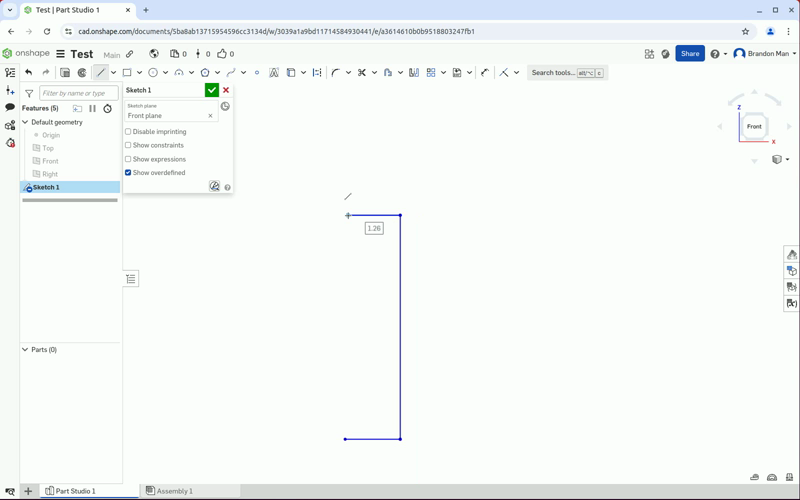
scroll(-6)
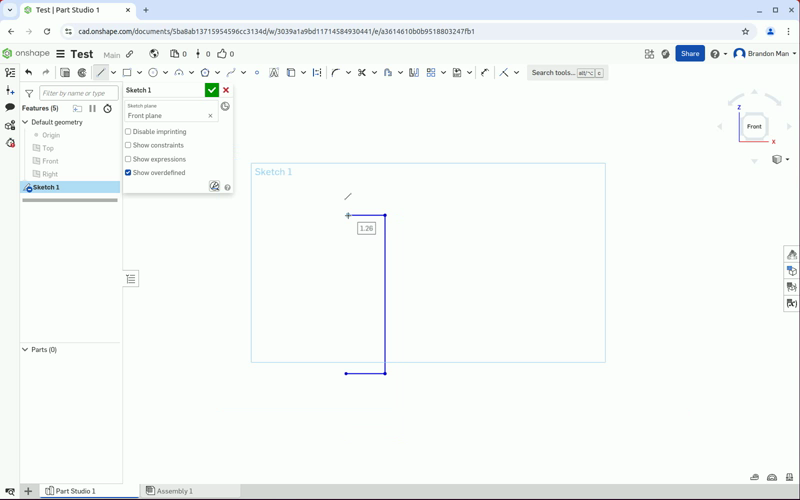
scroll(-6)
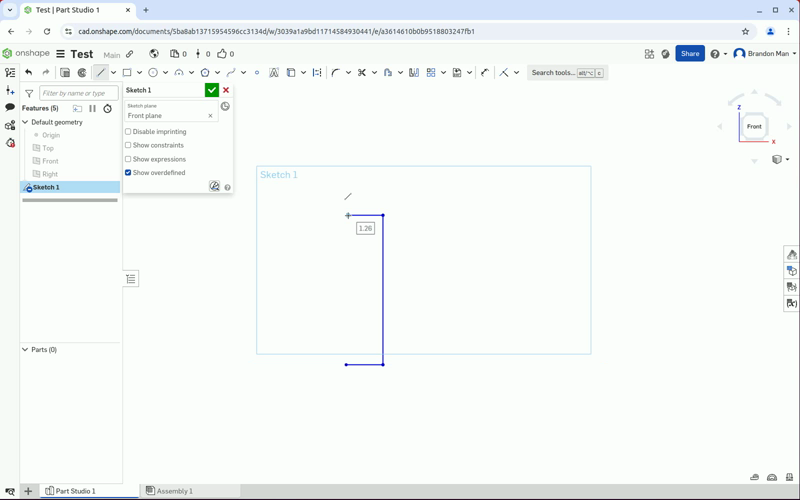
scroll(-6)
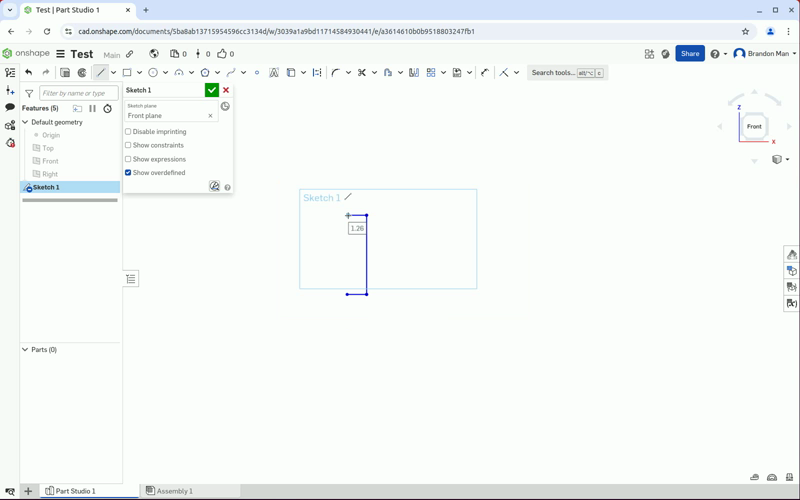
scroll(-6)
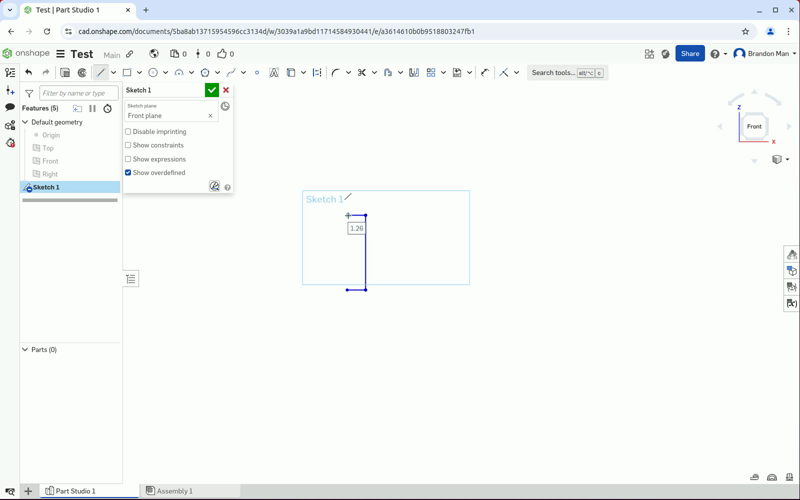
scroll(-6)
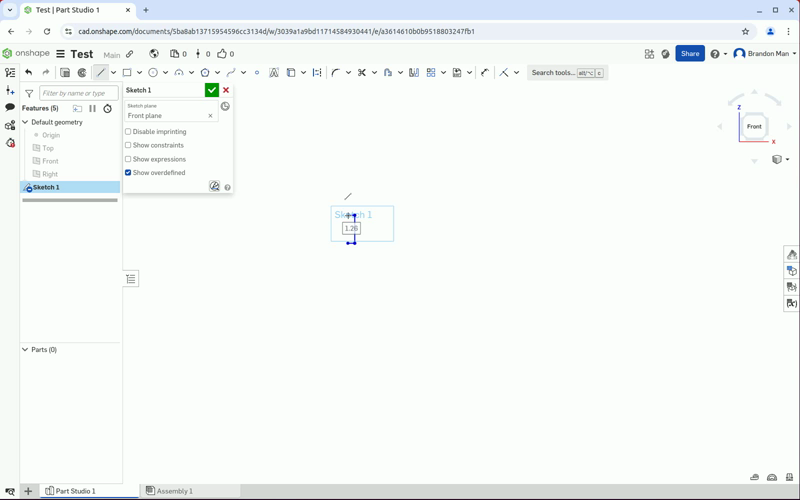
key_up(shift)
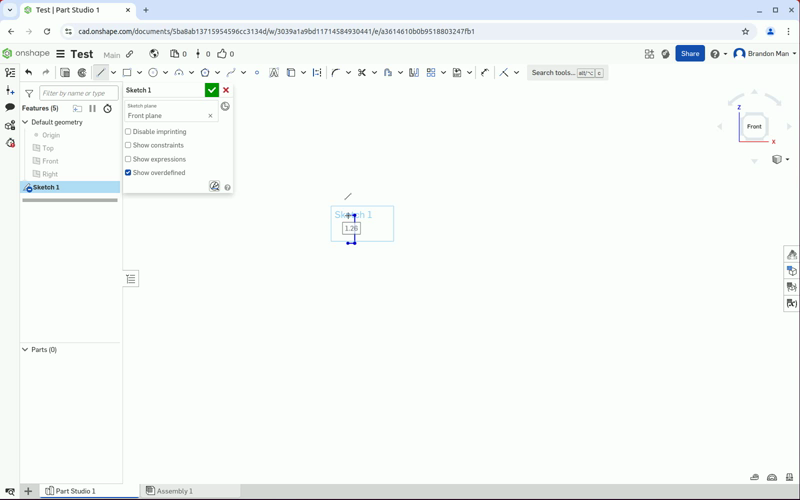
mouse_move(378, 215)
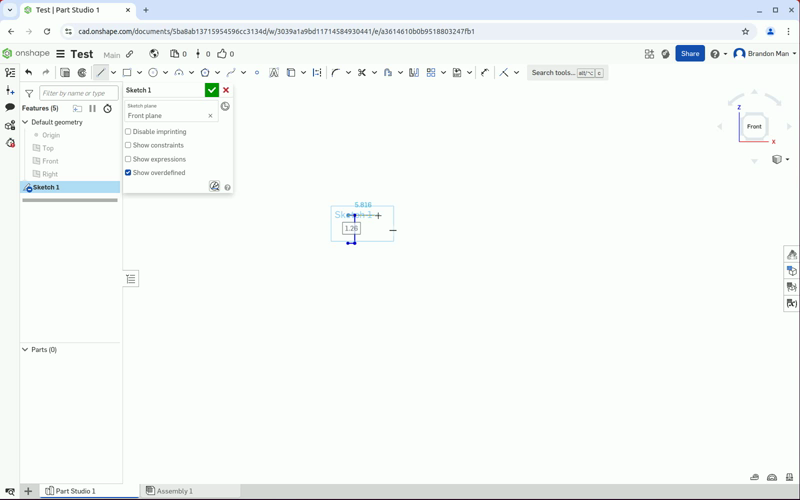
key_down(shift)
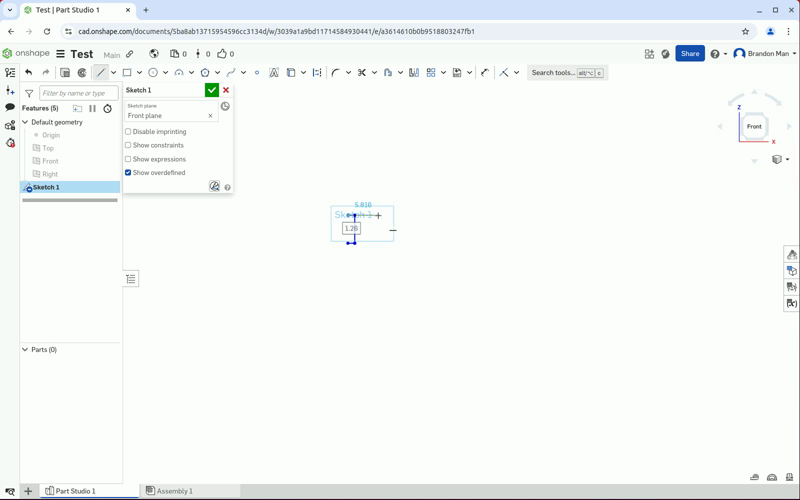
mouse_move(348, 243)
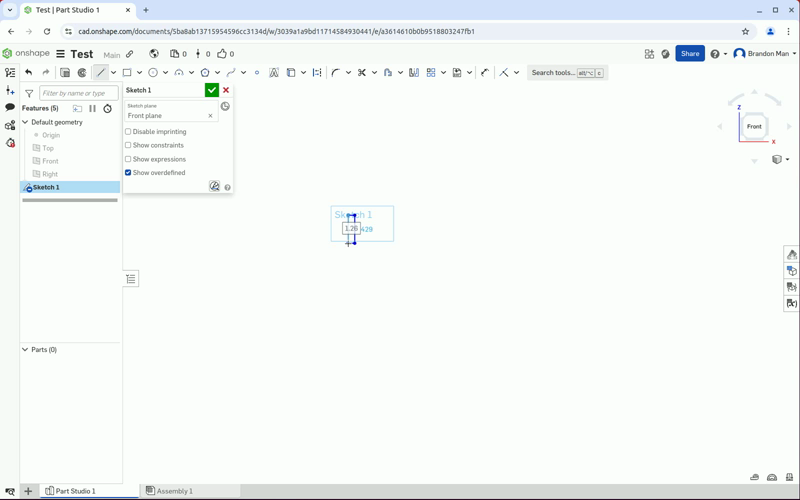
key_up(shift)
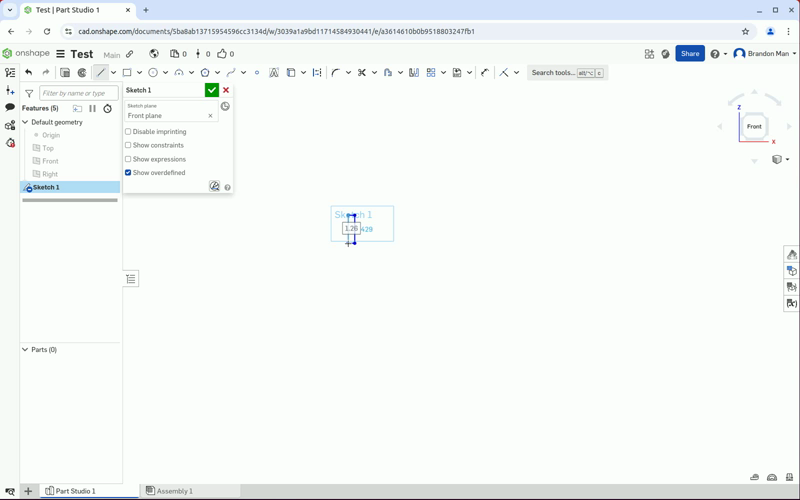
click(348, 243)
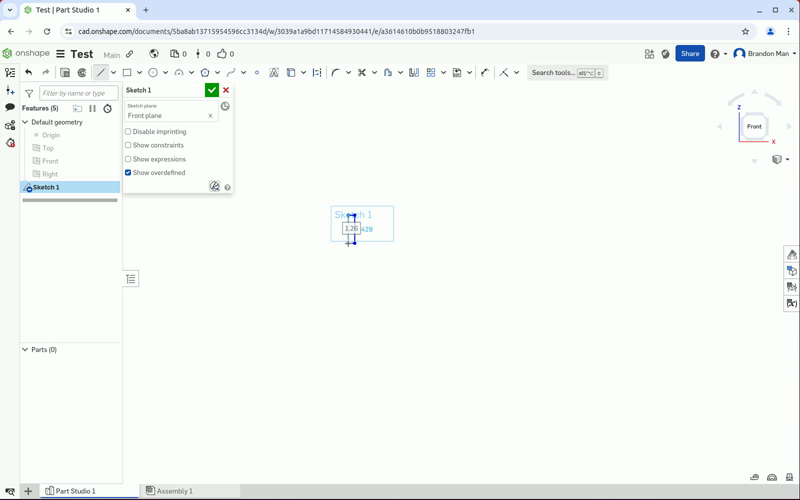
key(esc)
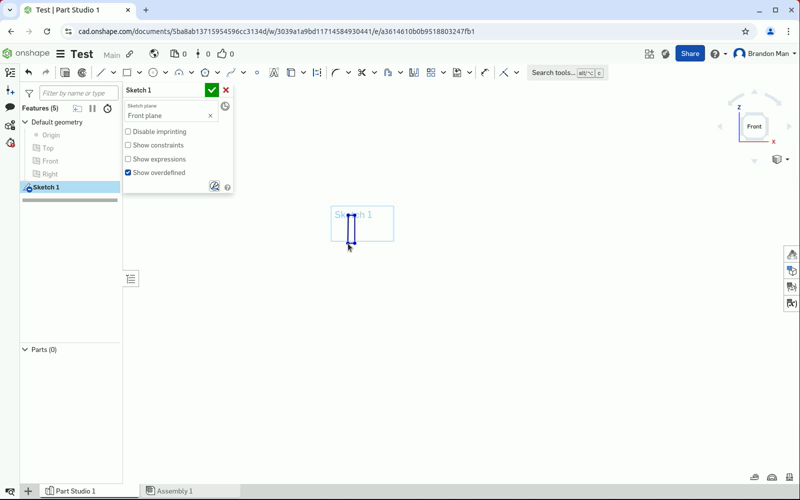
mouse_move(352, 228)
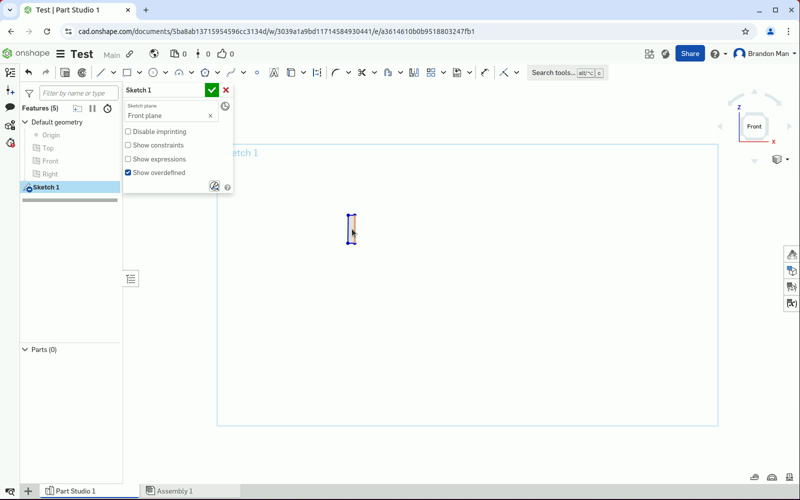
scroll(6)
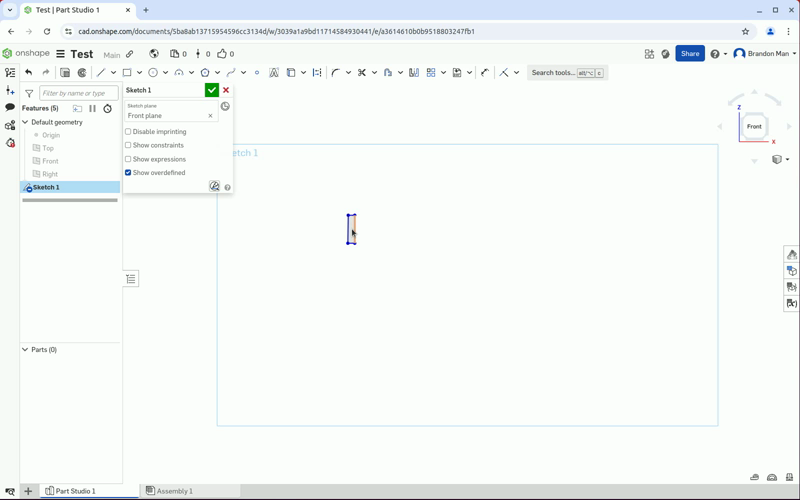
scroll(6)
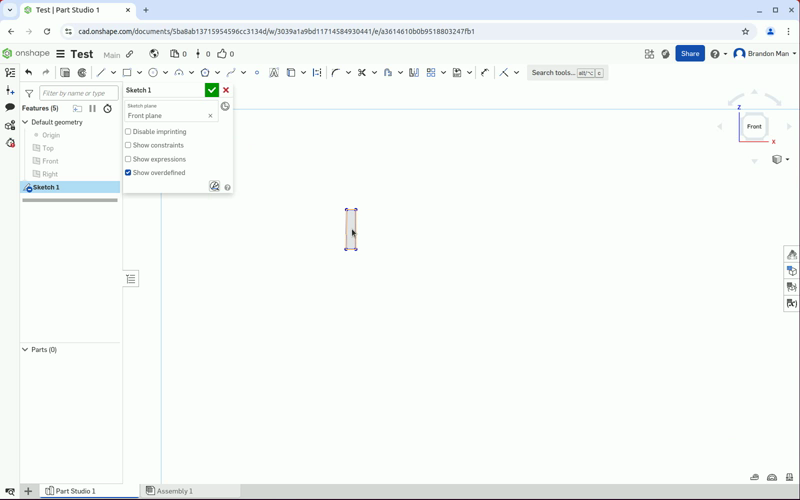
scroll(6)
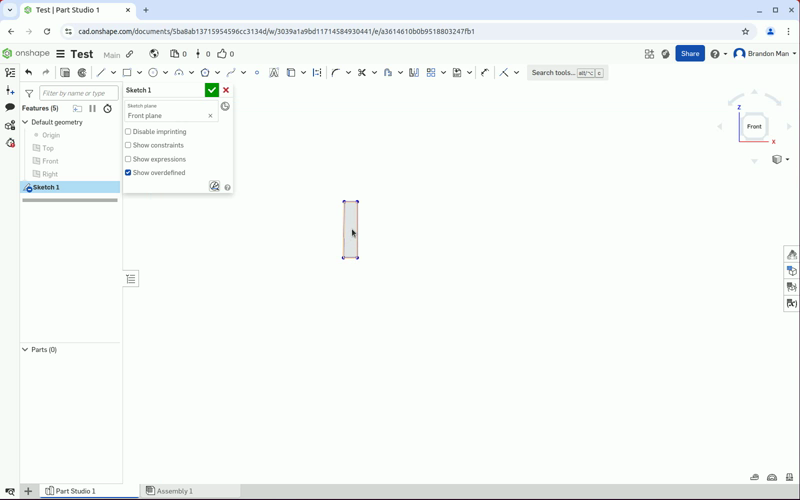
scroll(6)
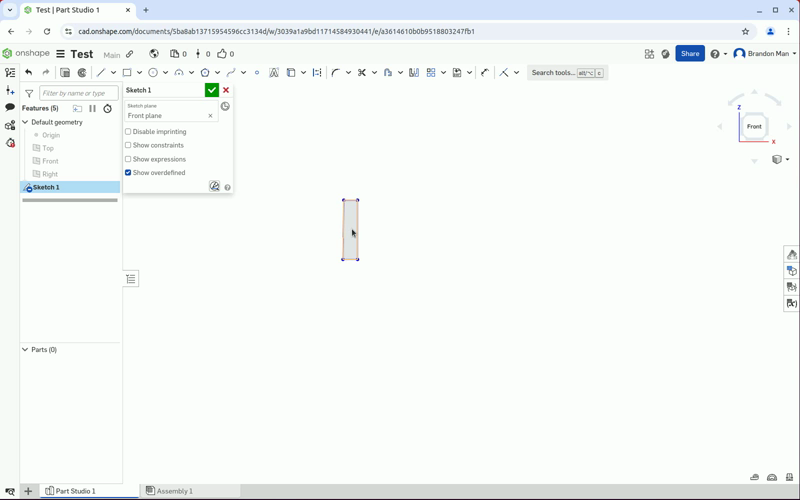
scroll(6)
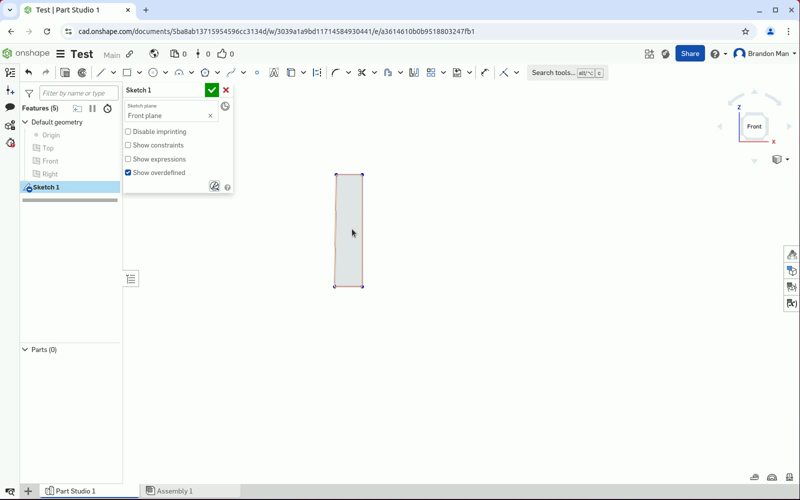
scroll(6)
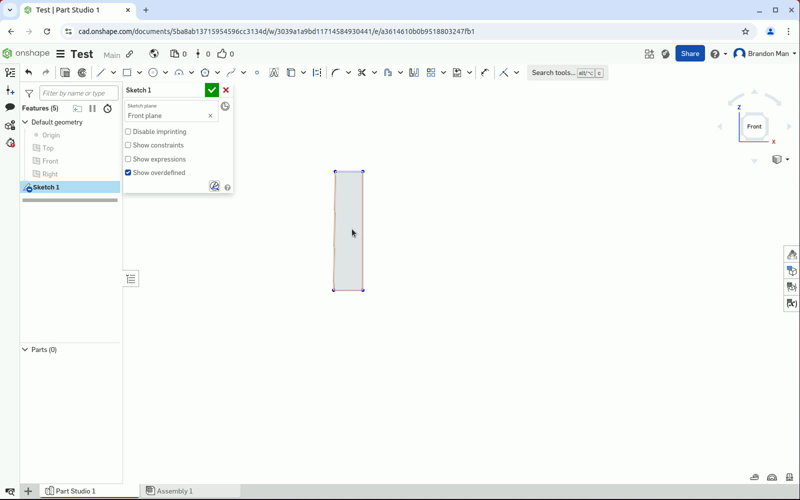
scroll(6)
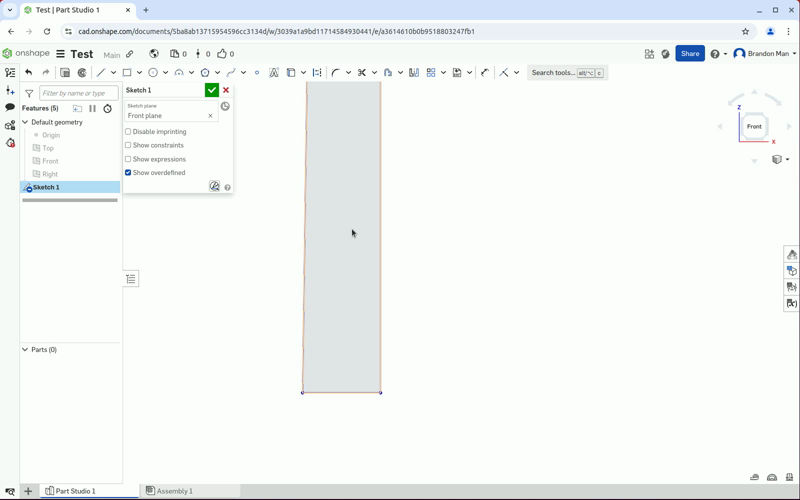
click(352, 228)
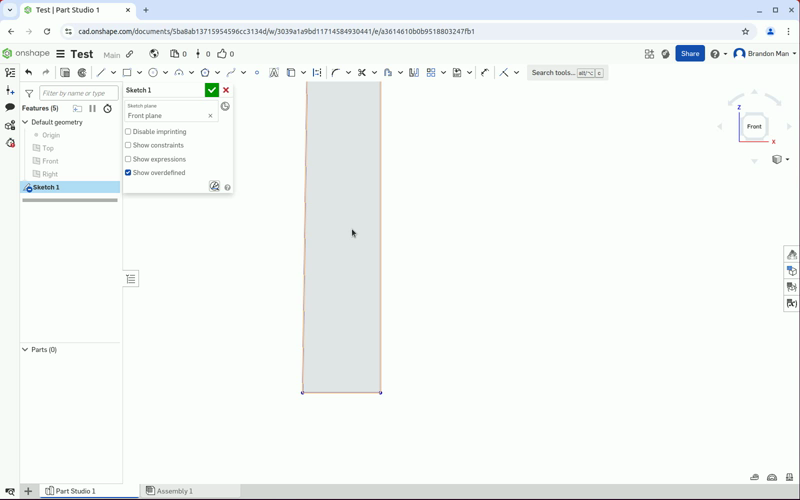
scroll(-6)
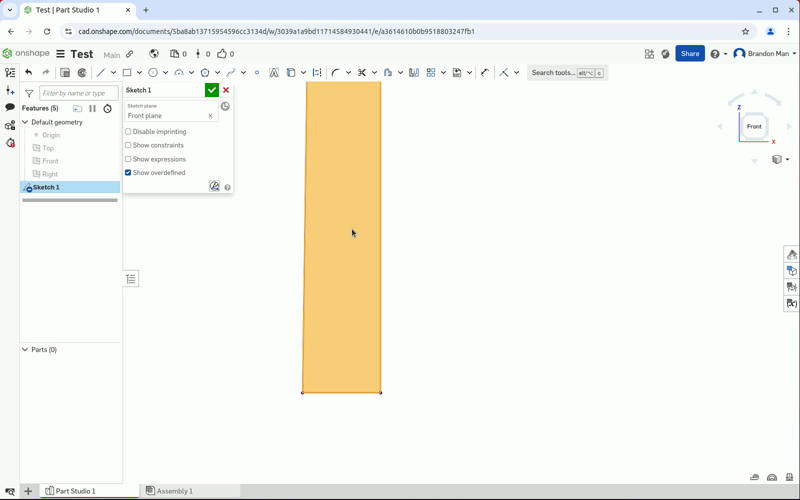
scroll(-6)
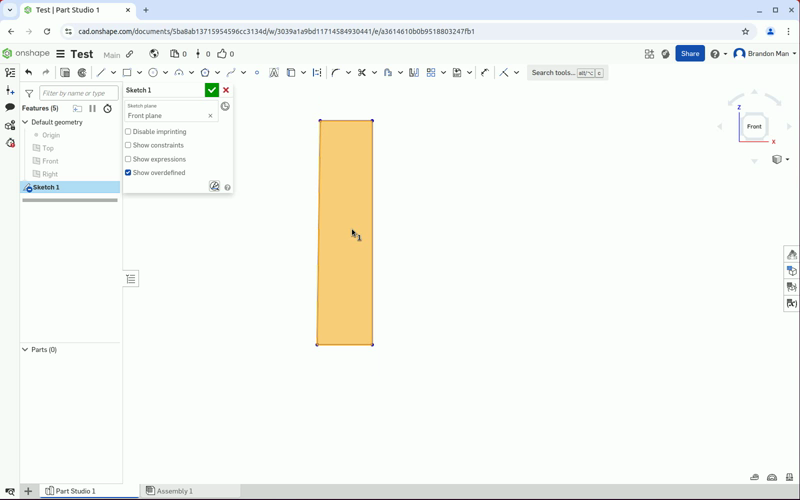
scroll(-6)
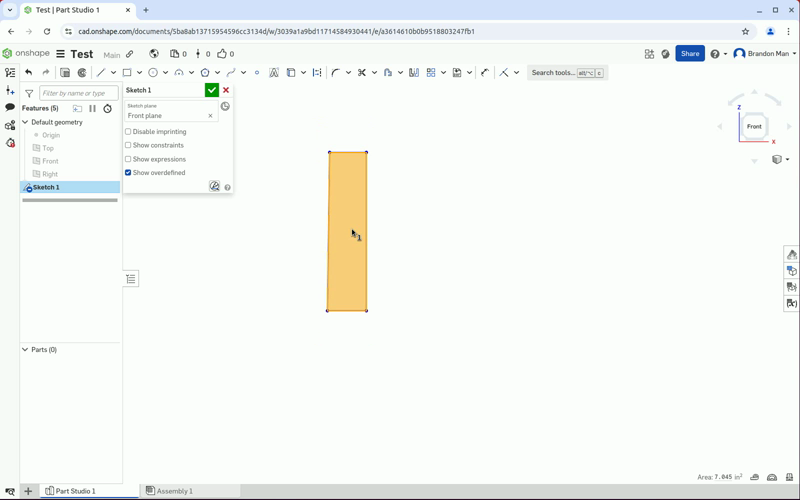
scroll(-6)
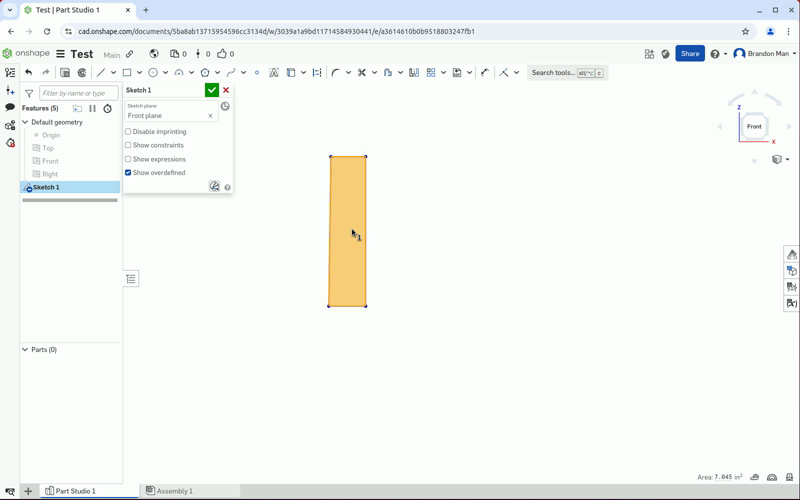
scroll(-6)
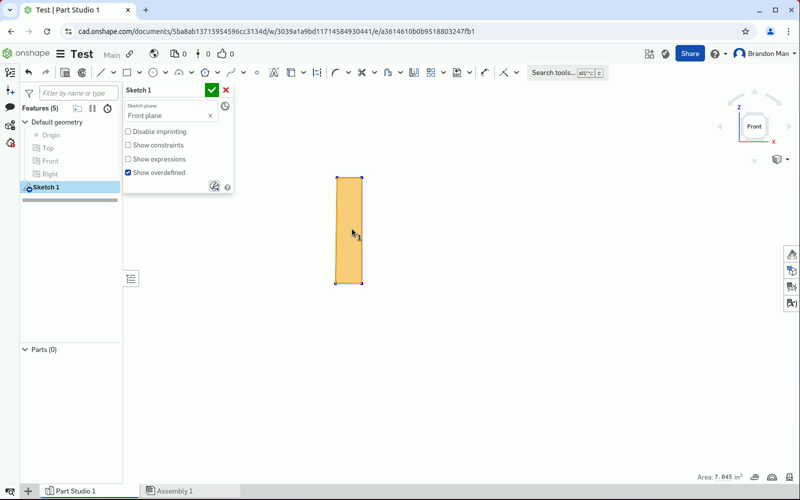
scroll(-6)
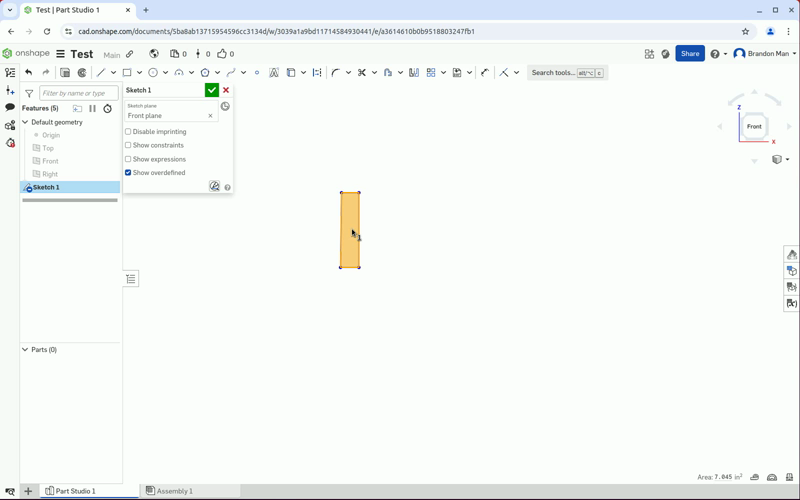
scroll(-6)
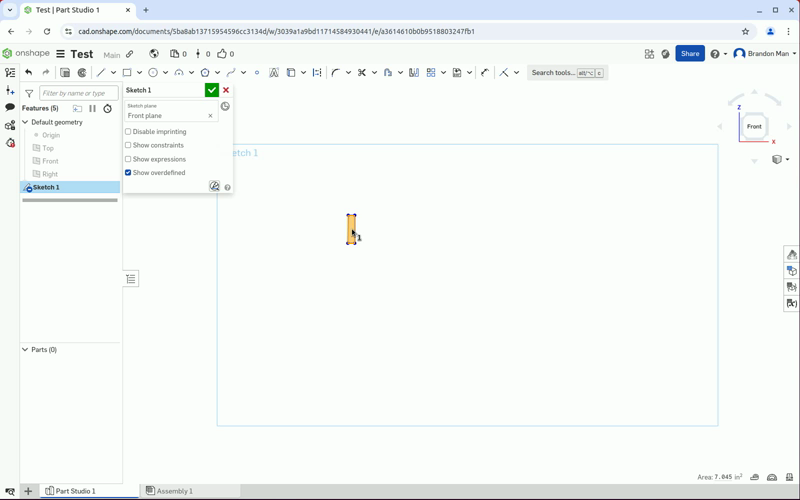
mouse_move(73, 352)
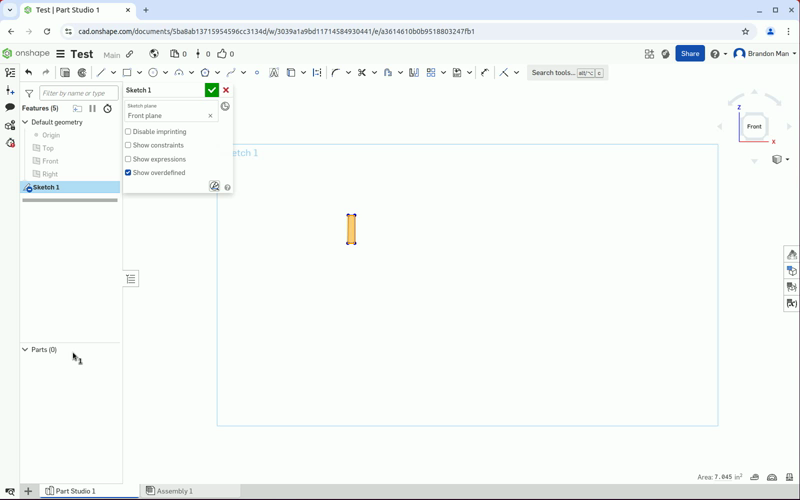
key(shift+y)
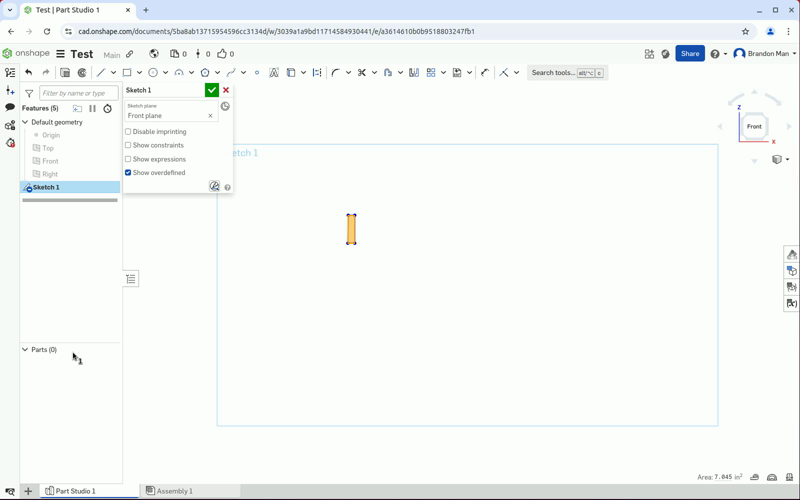
key(shift+e)
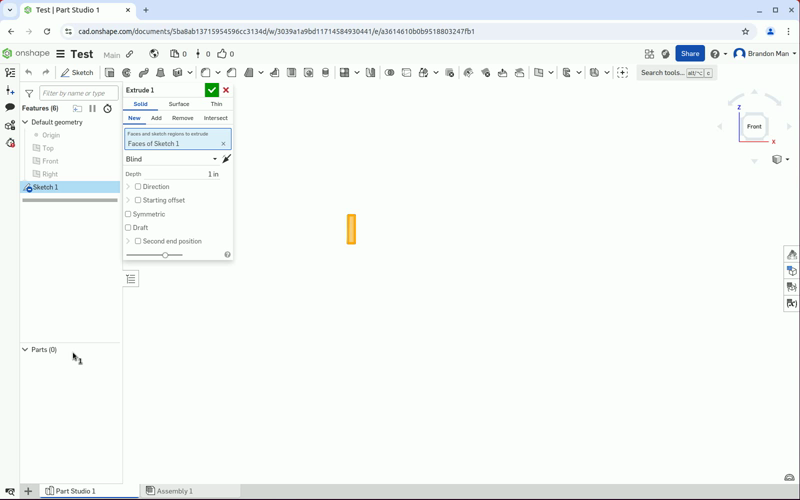
mouse_move(143, 106)
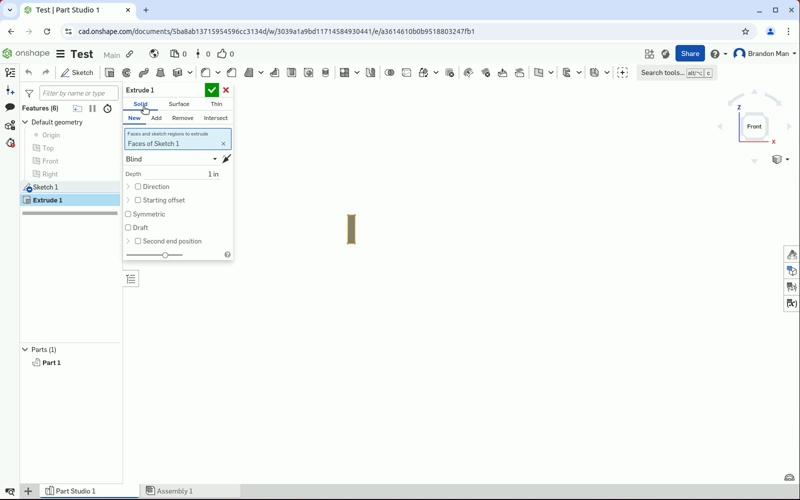
click(143, 106)
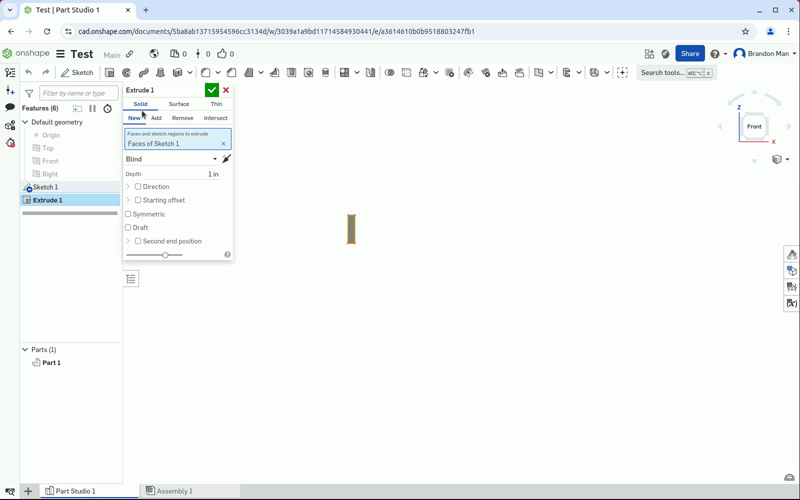
mouse_move(137, 120)
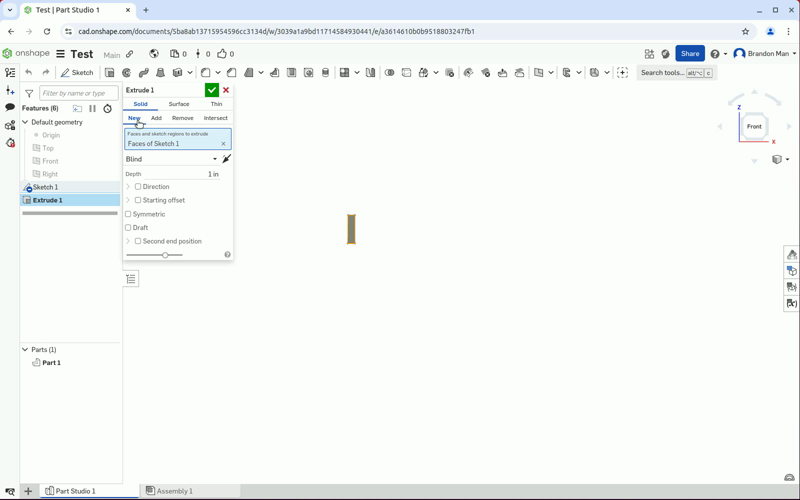
click(137, 120)
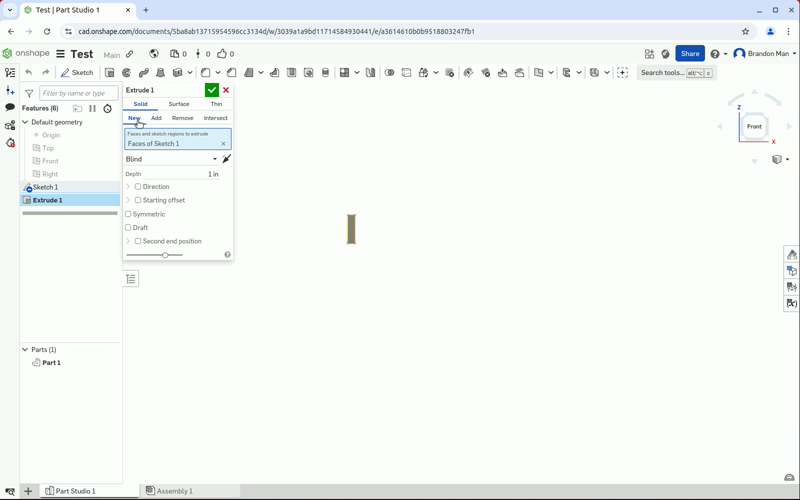
key(tab, 4)
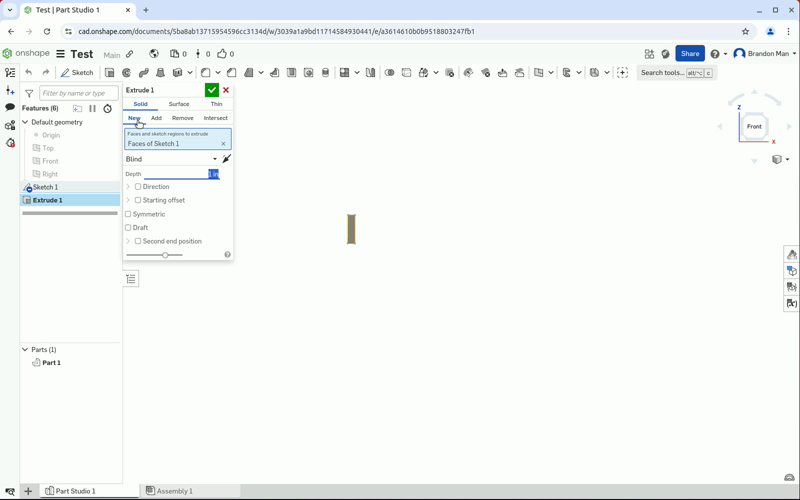
text(1.444)
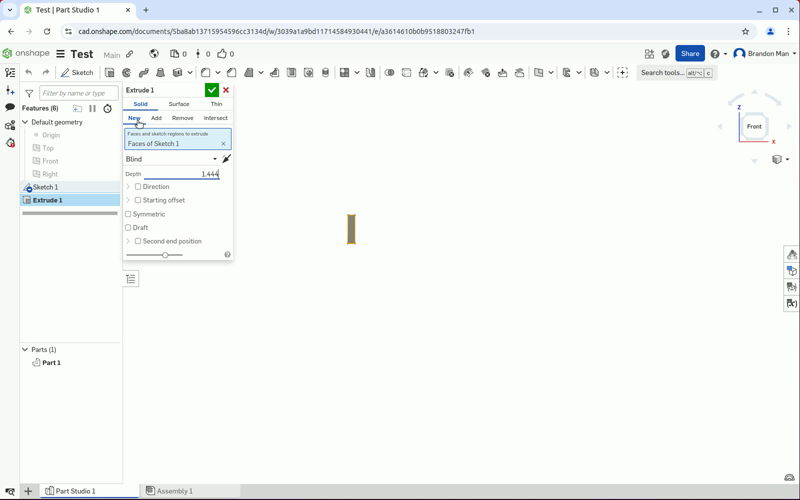
key(enter)
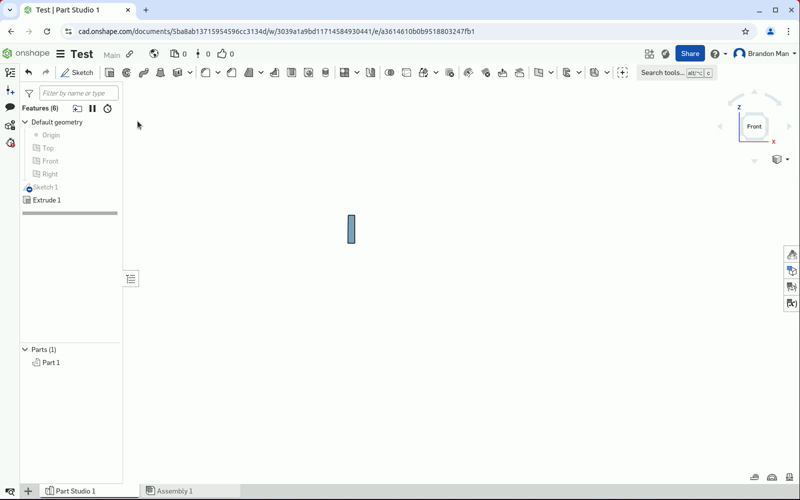
key(shift+h)
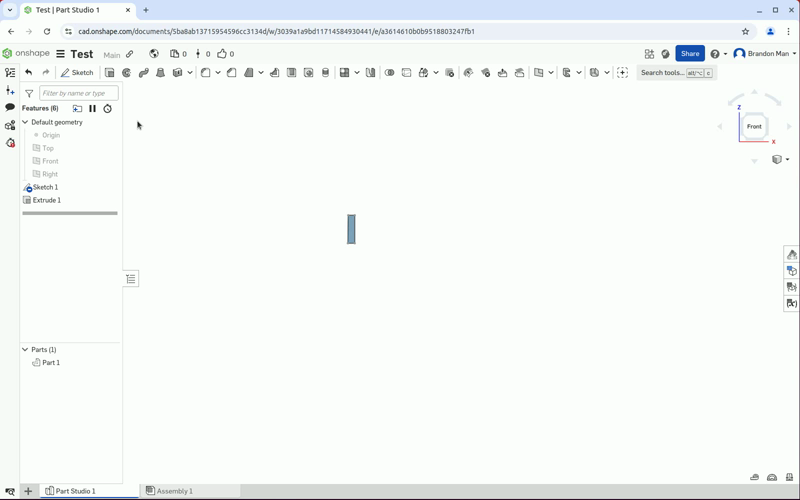
key(shift+h)
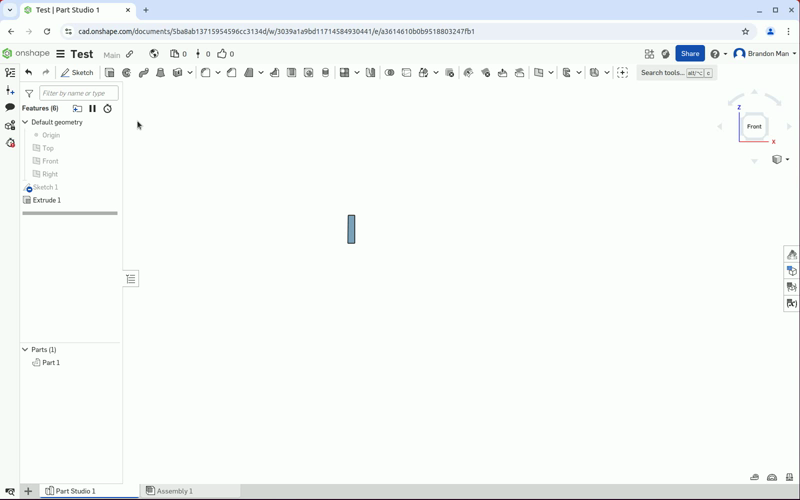
mouse_move(73, 189)
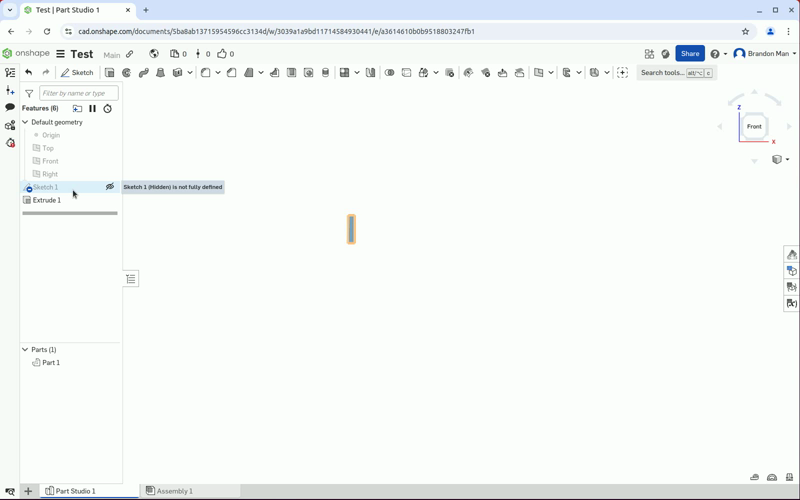
click(73, 189)
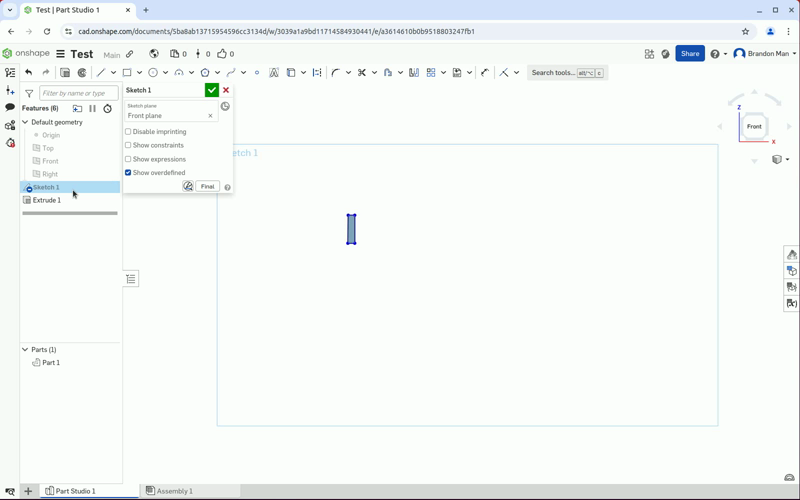
mouse_move(229, 92)
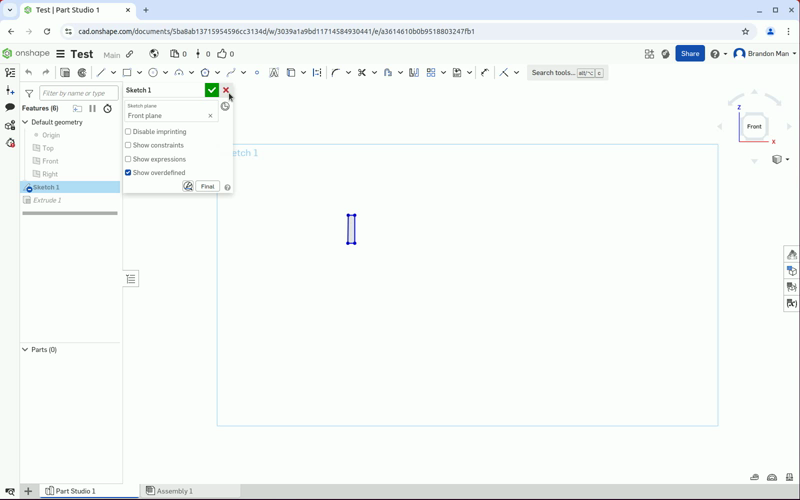
click(229, 92)
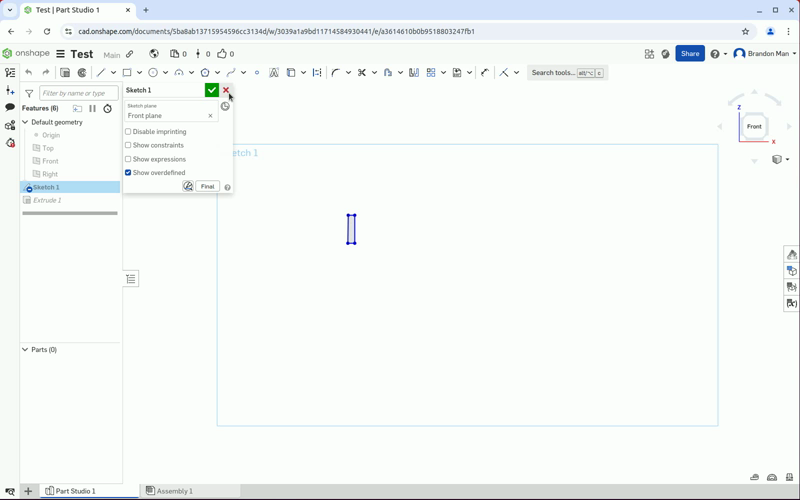
key(shift+s)
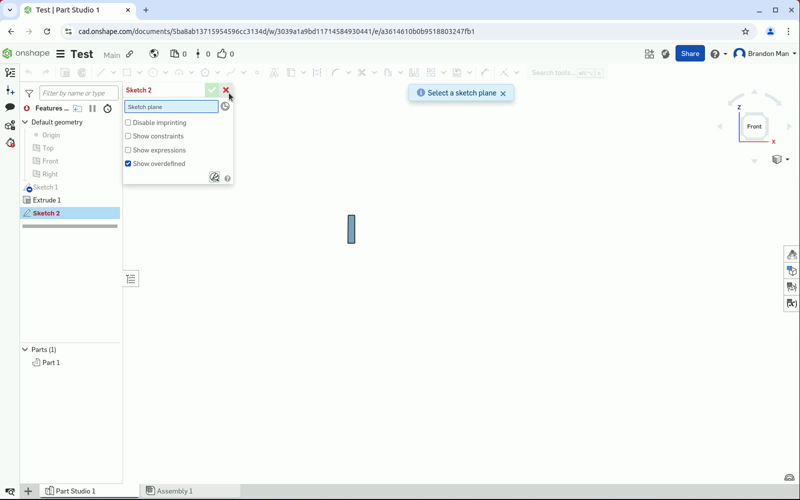
mouse_move(73, 163)
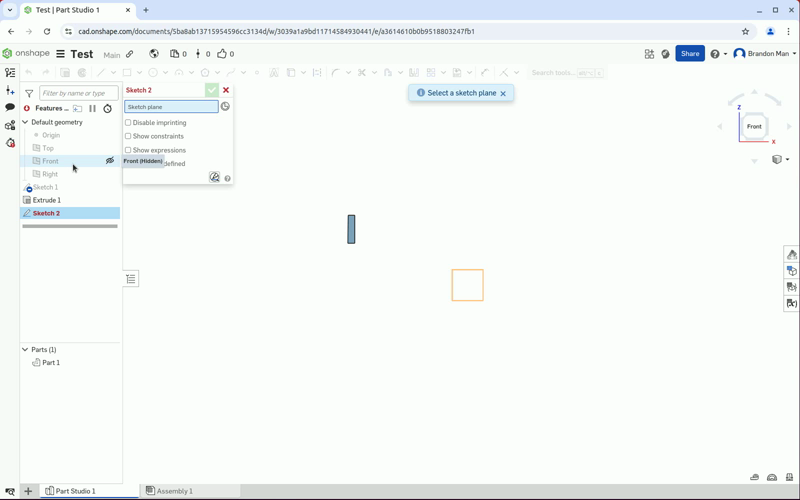
click(73, 163)
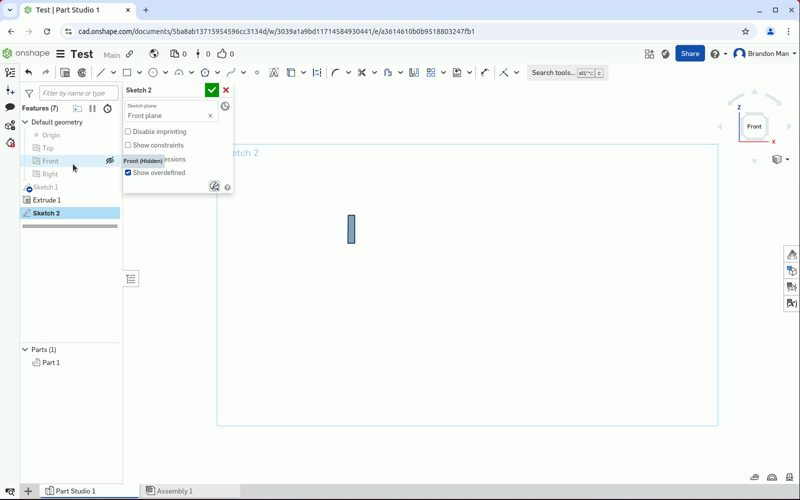
mouse_move(73, 352)
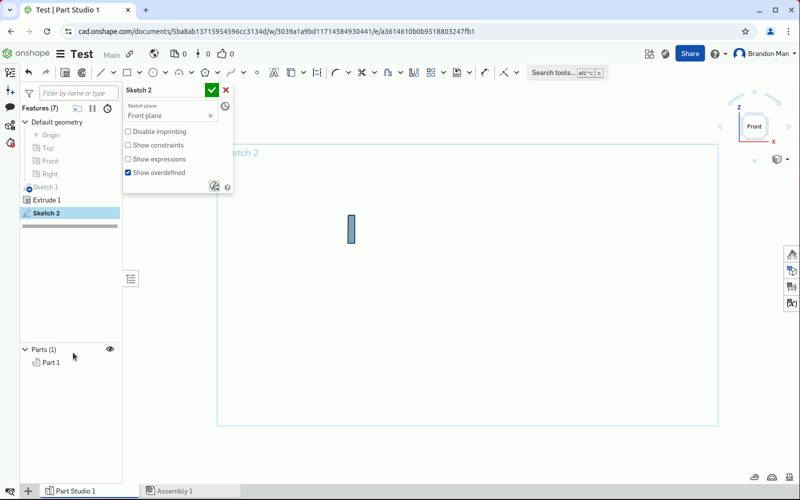
key(y)
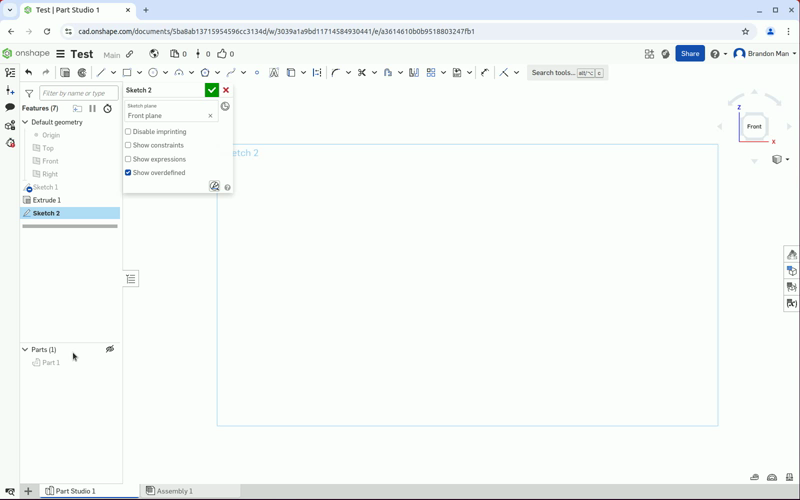
key(l)
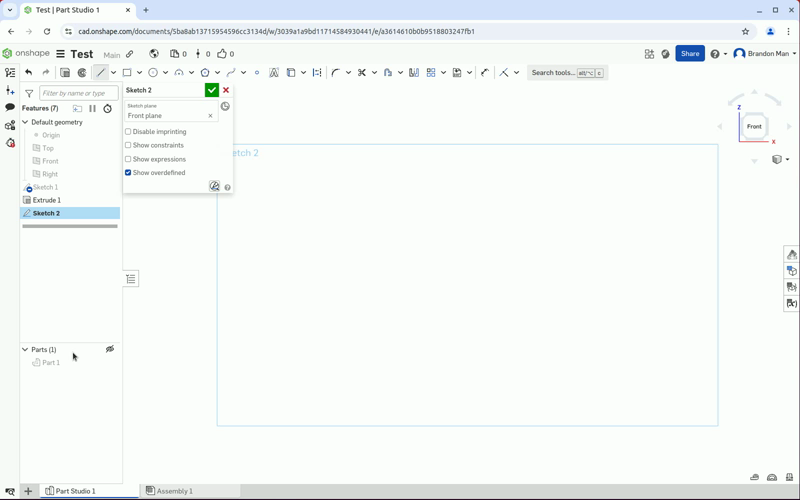
key_down(shift)
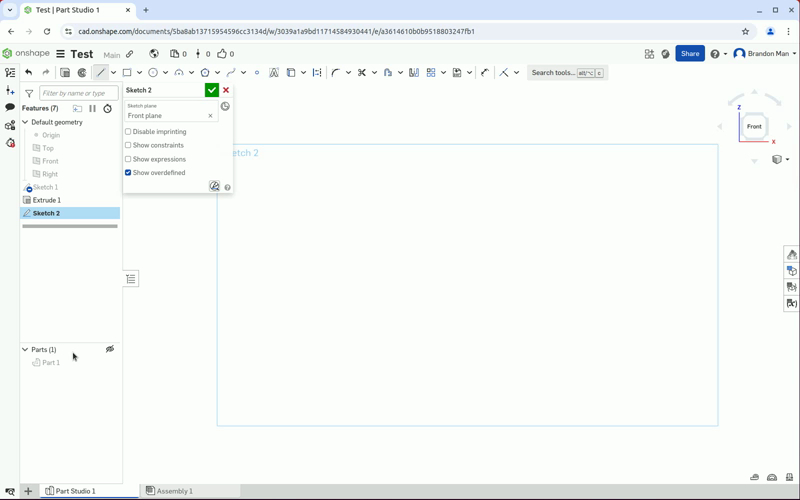
mouse_move(348, 322)
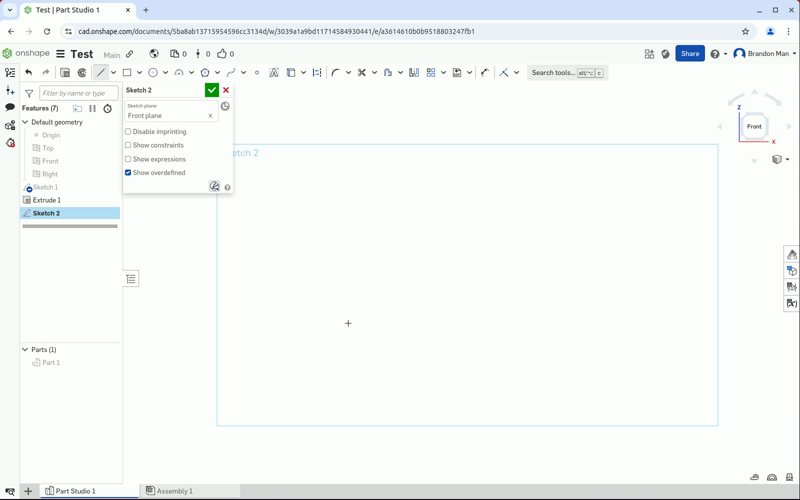
click(348, 322)
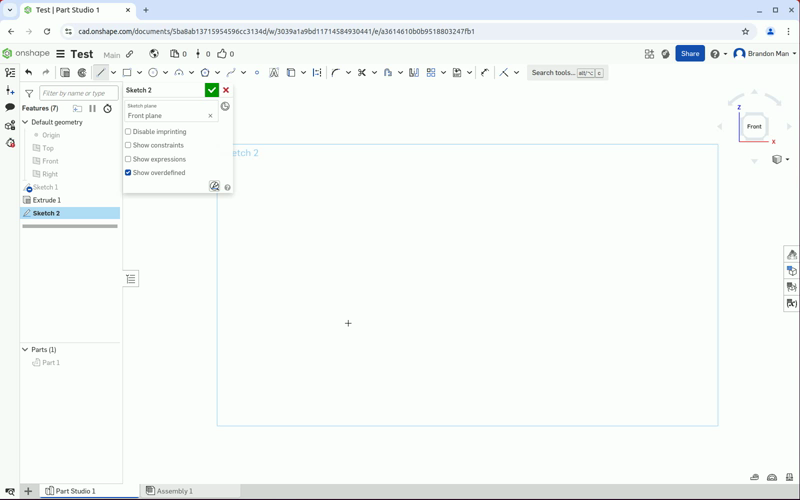
key_up(shift)
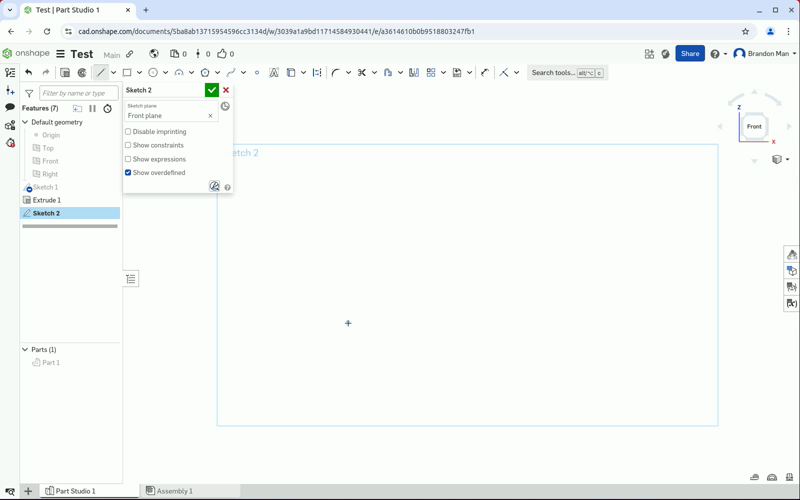
key_down(shift)
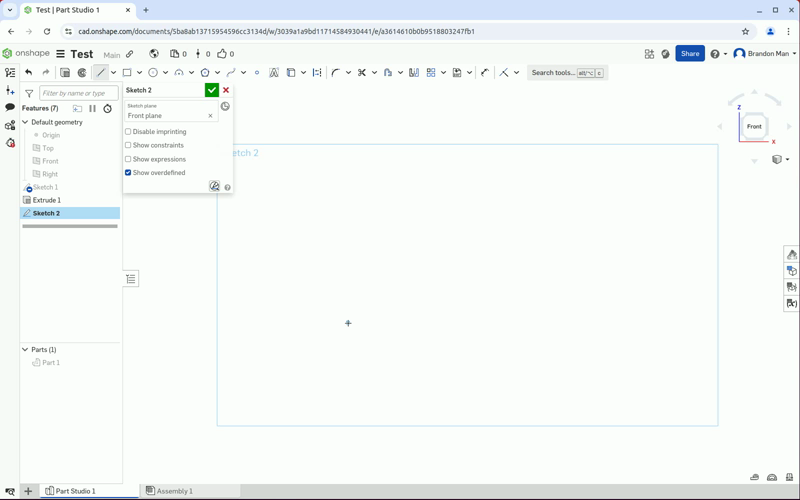
mouse_move(378, 322)
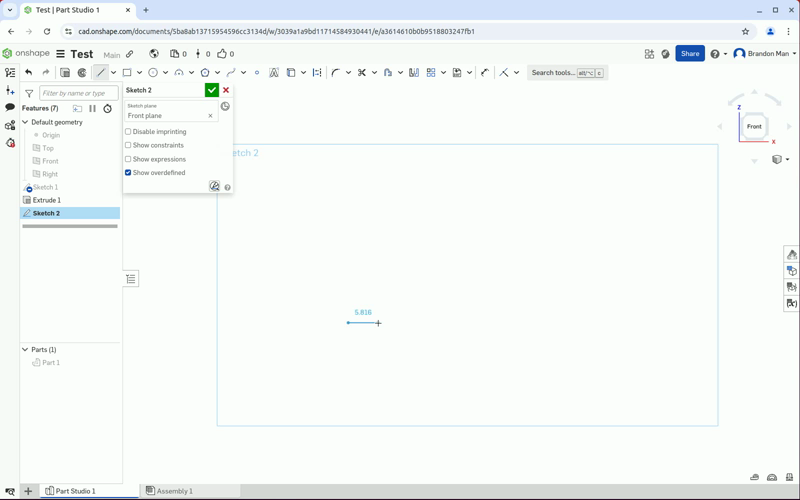
mouse_move(354, 322)
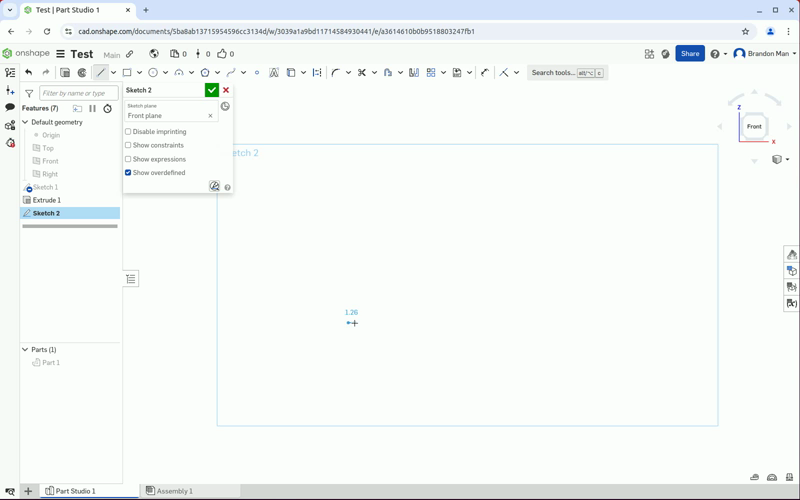
scroll(6)
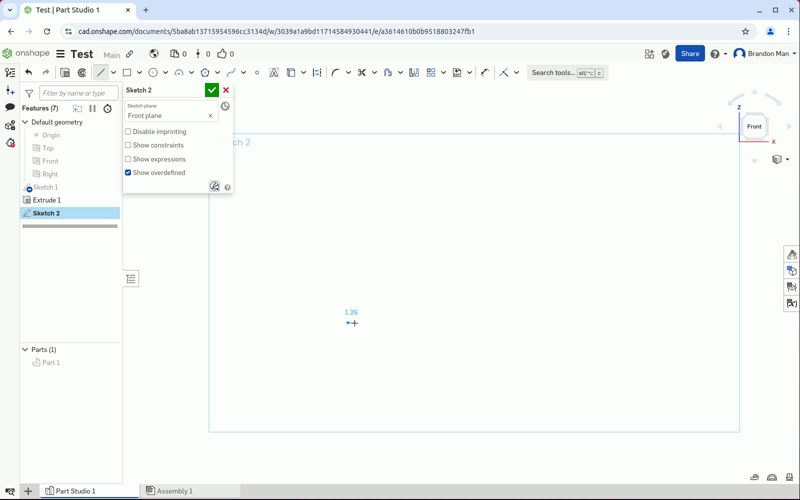
scroll(6)
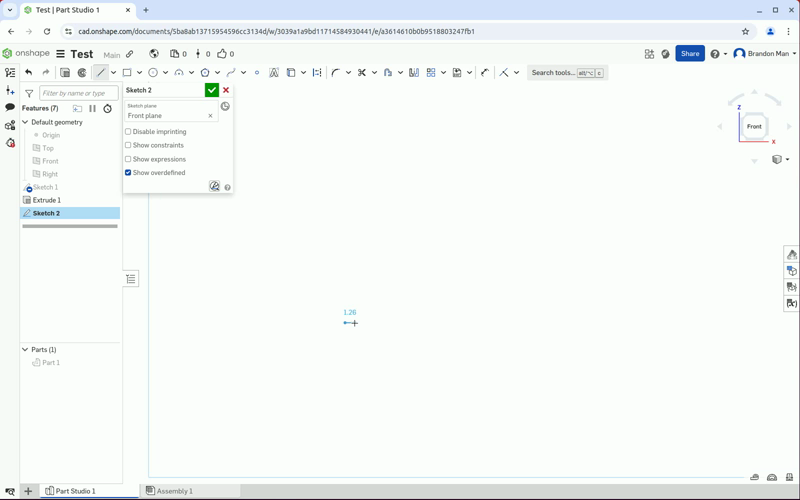
scroll(6)
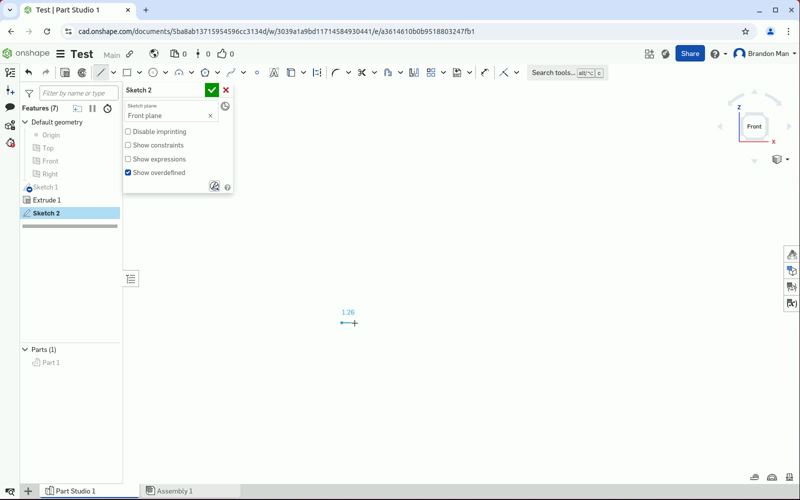
scroll(6)
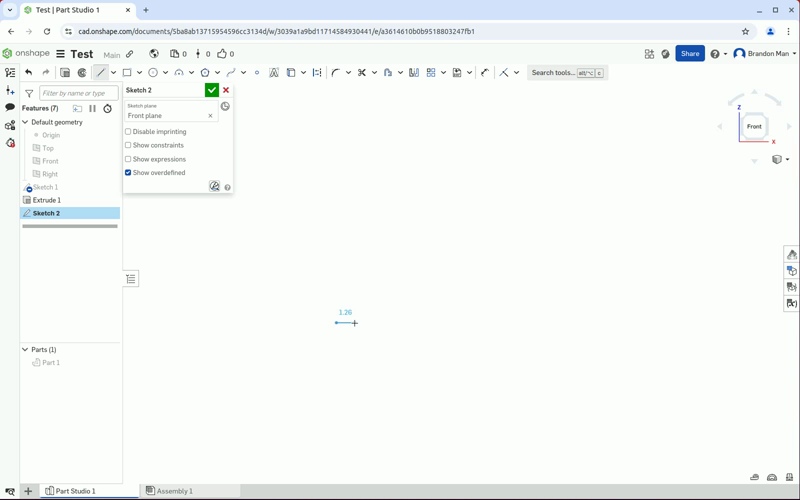
scroll(6)
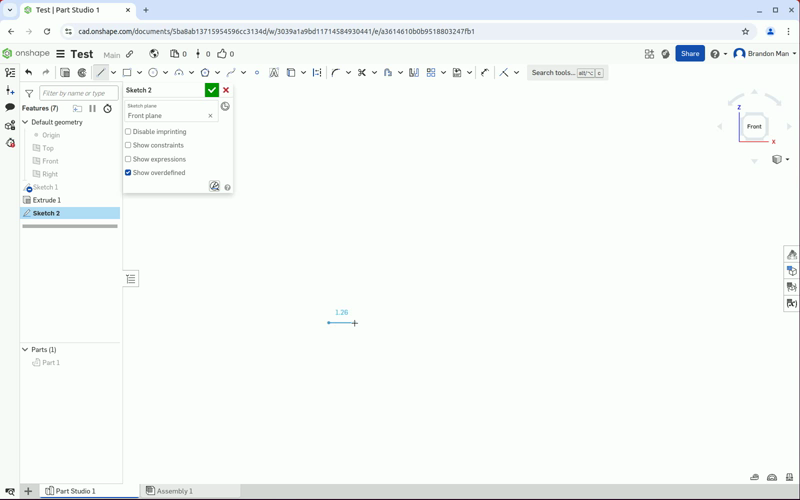
scroll(6)
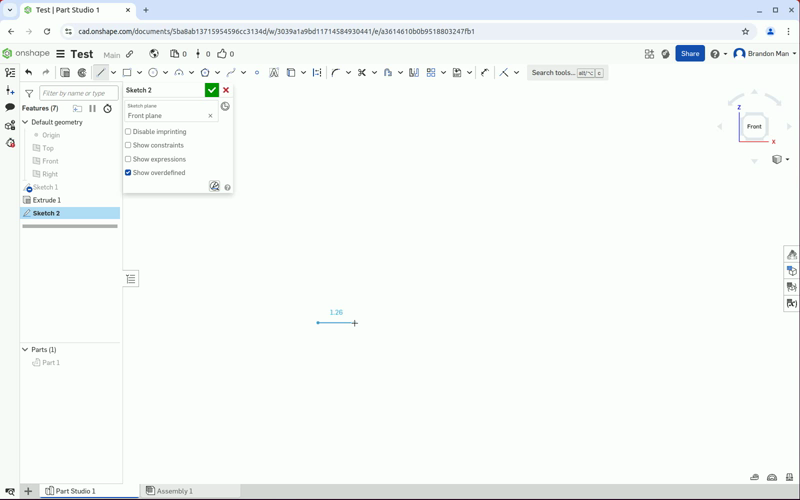
scroll(6)
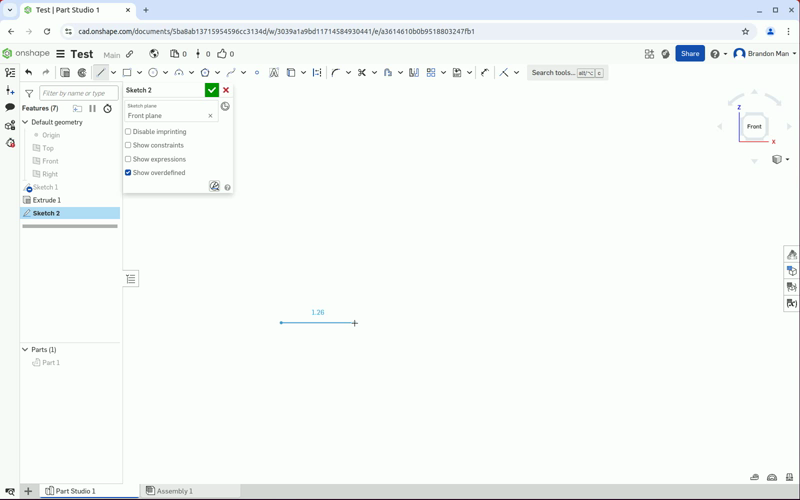
click(354, 322)
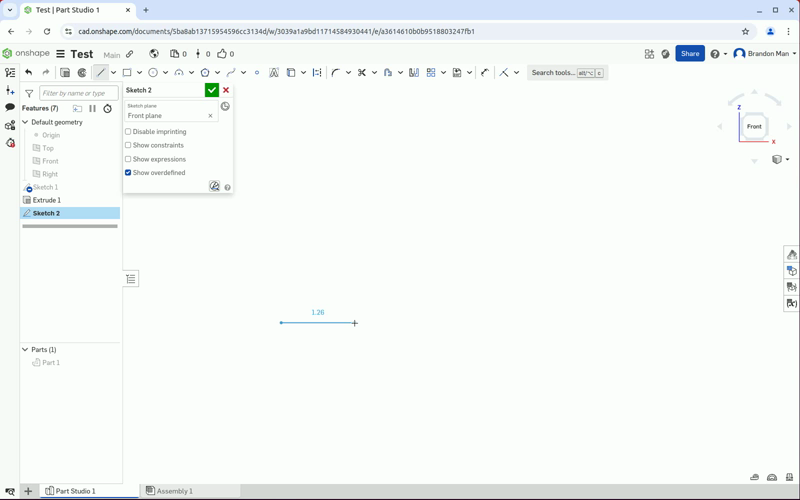
scroll(-6)
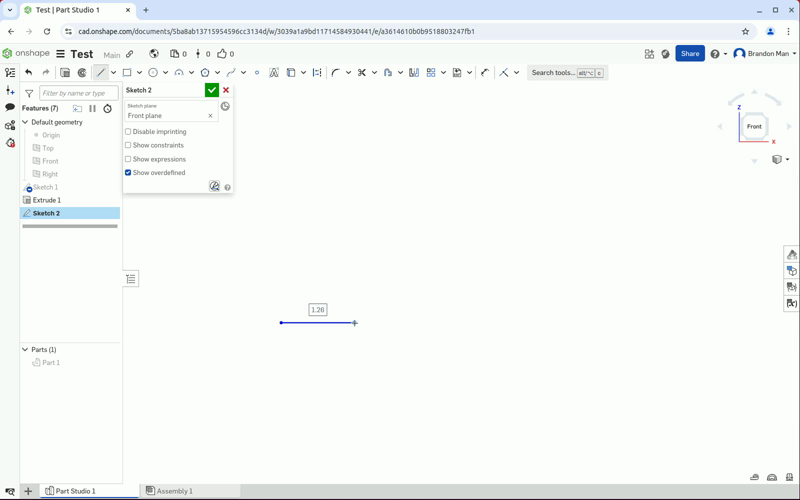
scroll(-6)
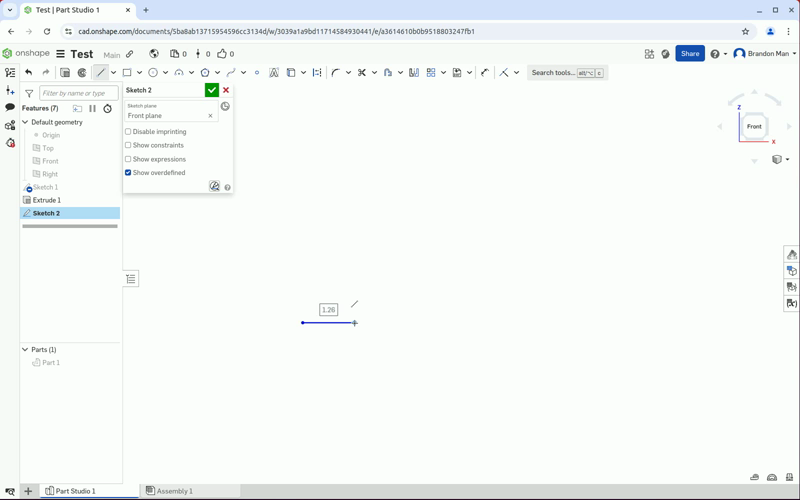
scroll(-6)
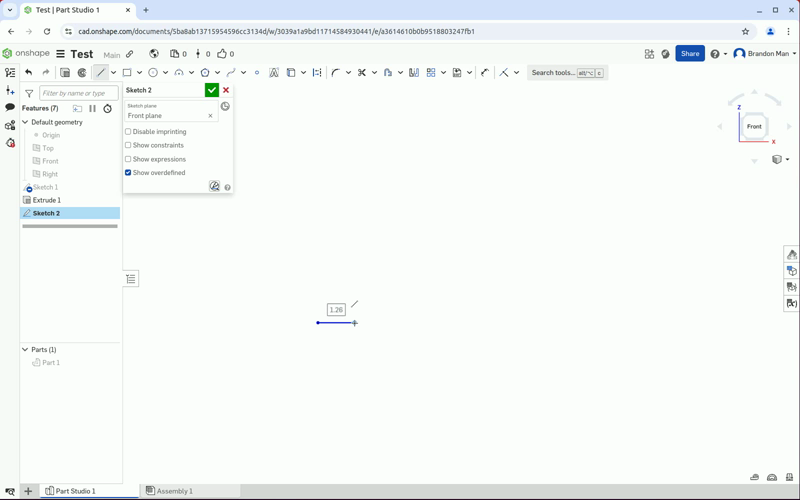
scroll(-6)
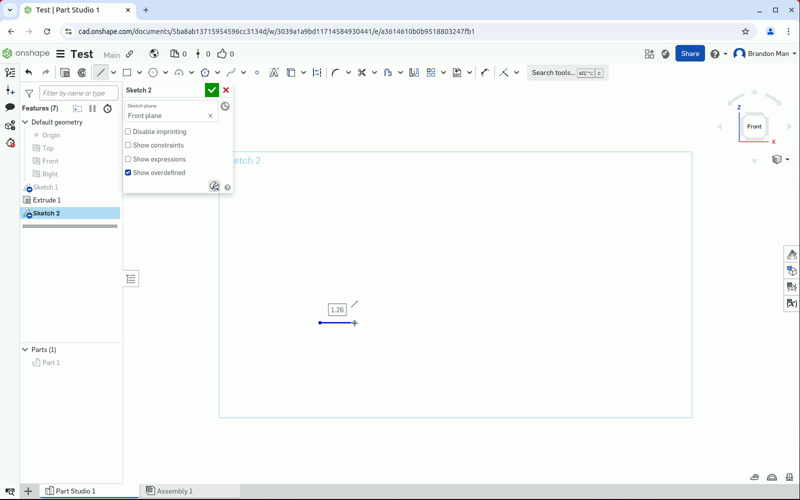
scroll(-6)
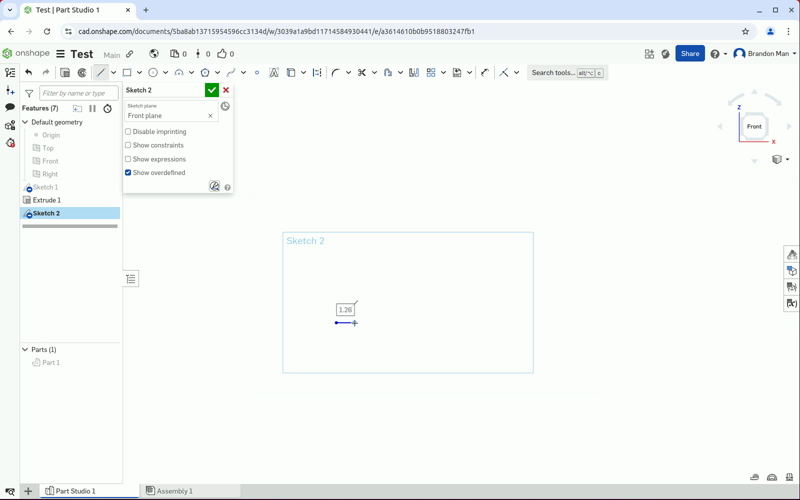
scroll(-6)
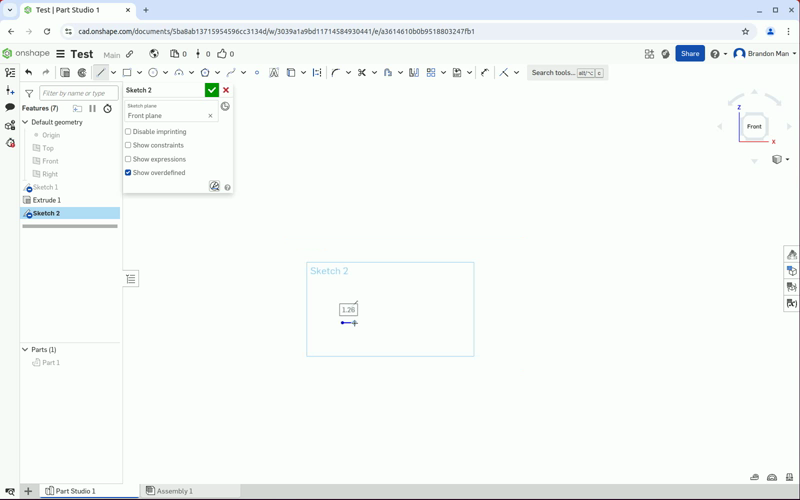
scroll(-6)
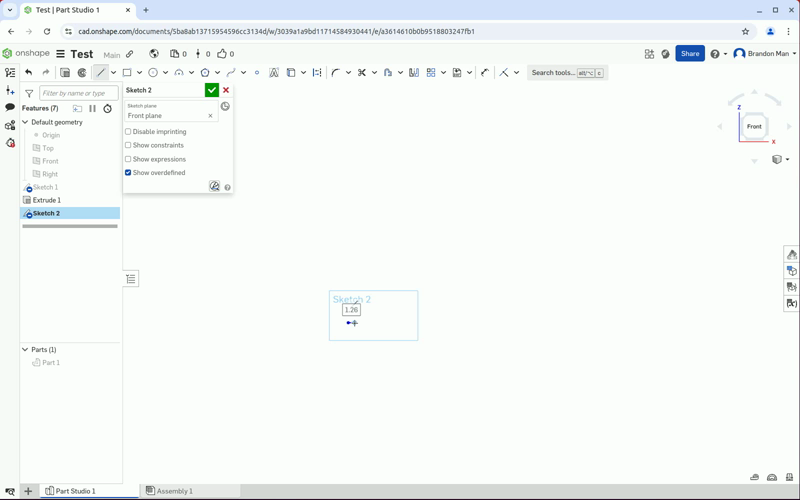
key_up(shift)
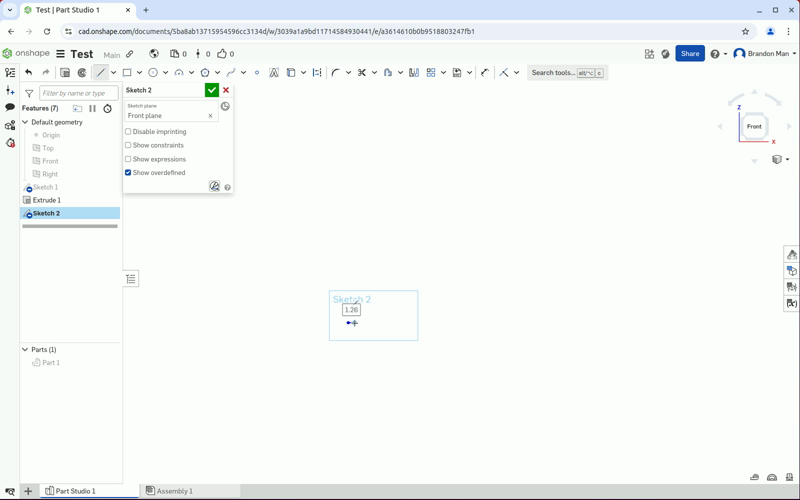
key_down(shift)
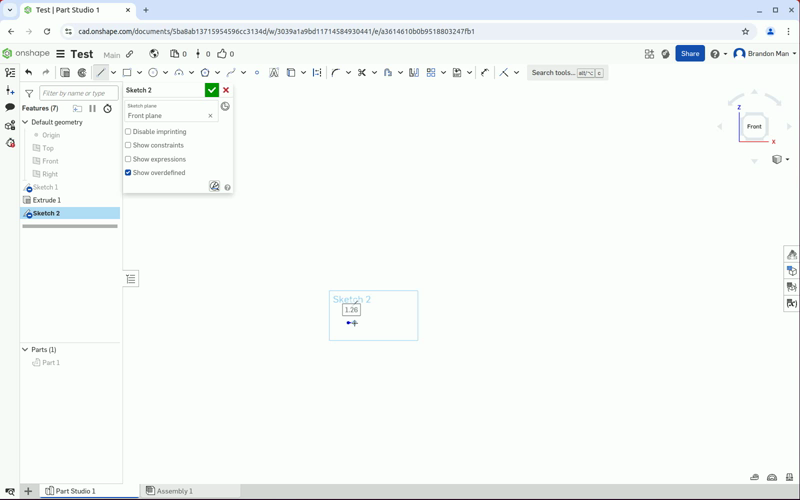
mouse_move(384, 322)
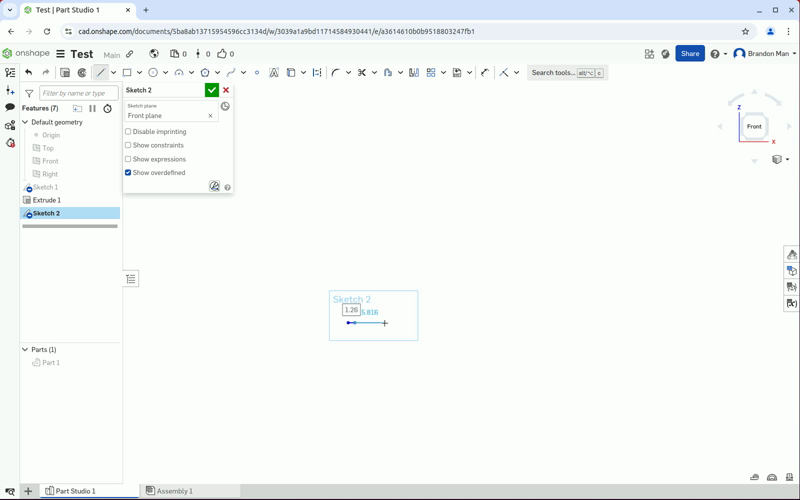
mouse_move(354, 294)
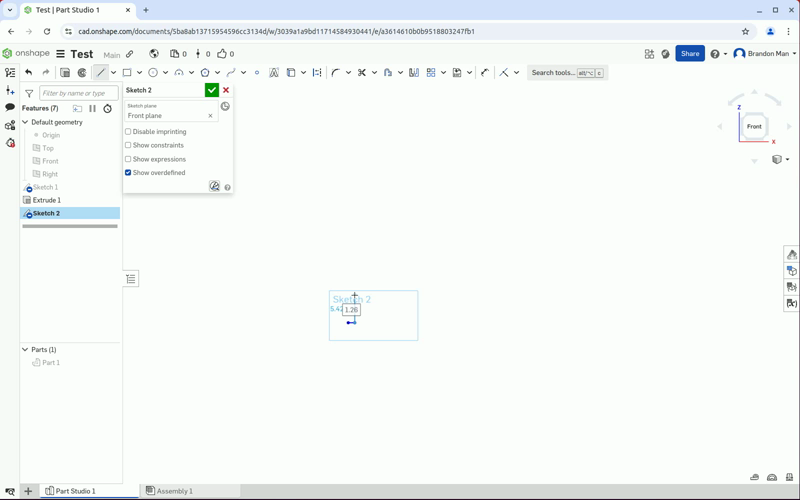
click(354, 294)
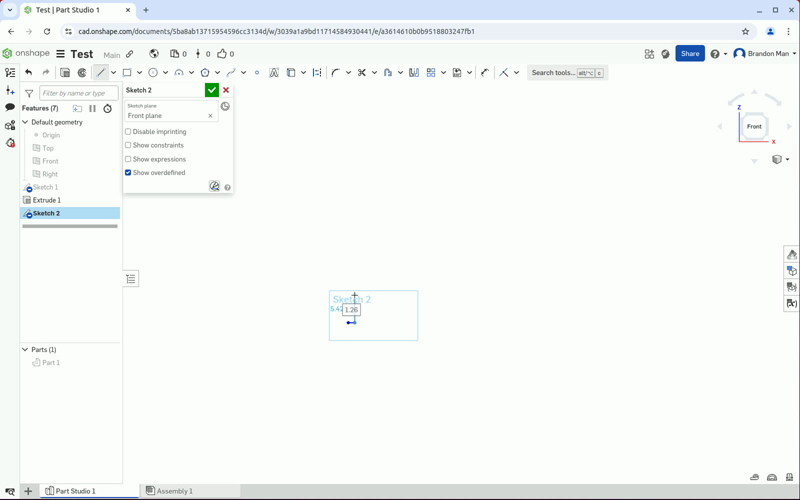
key_up(shift)
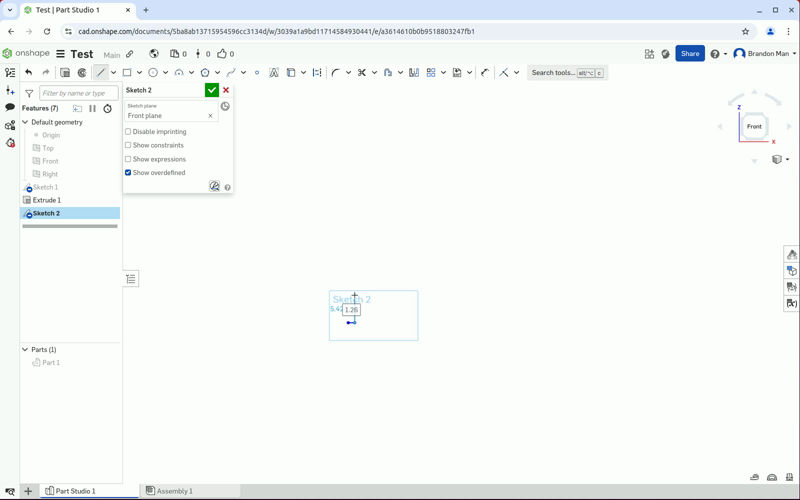
key_down(shift)
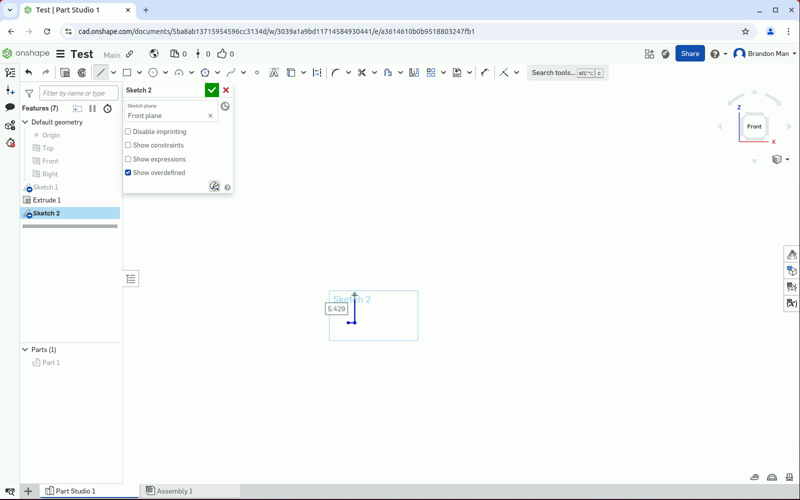
mouse_move(384, 294)
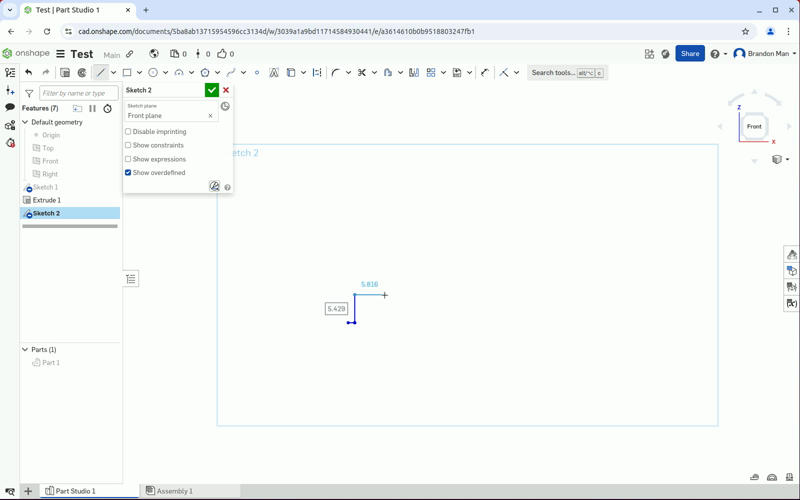
mouse_move(348, 294)
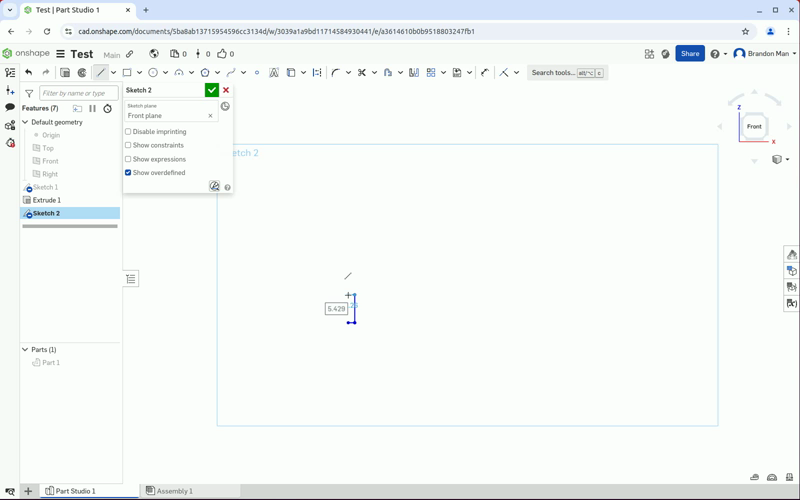
scroll(6)
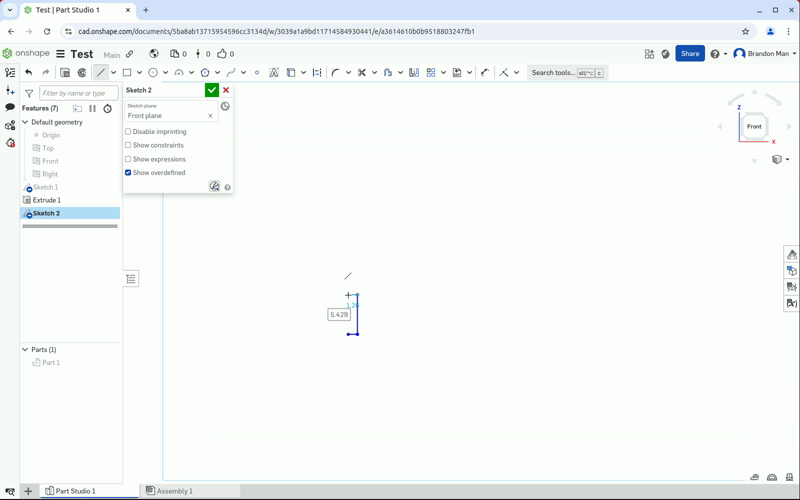
scroll(6)
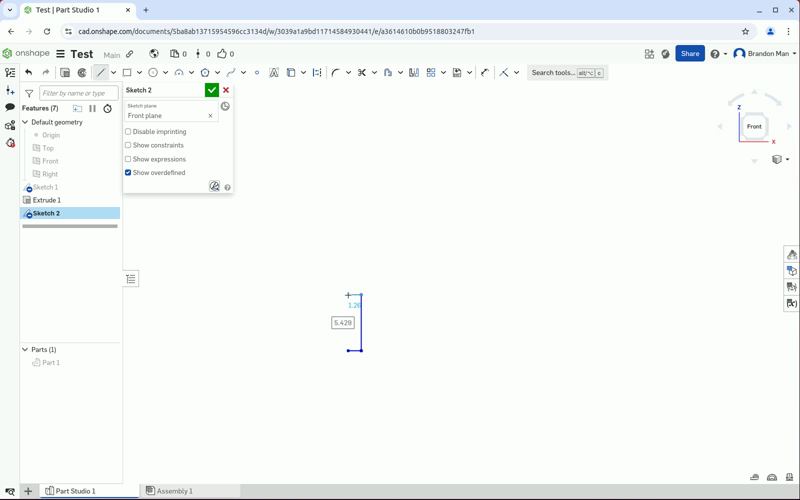
scroll(6)
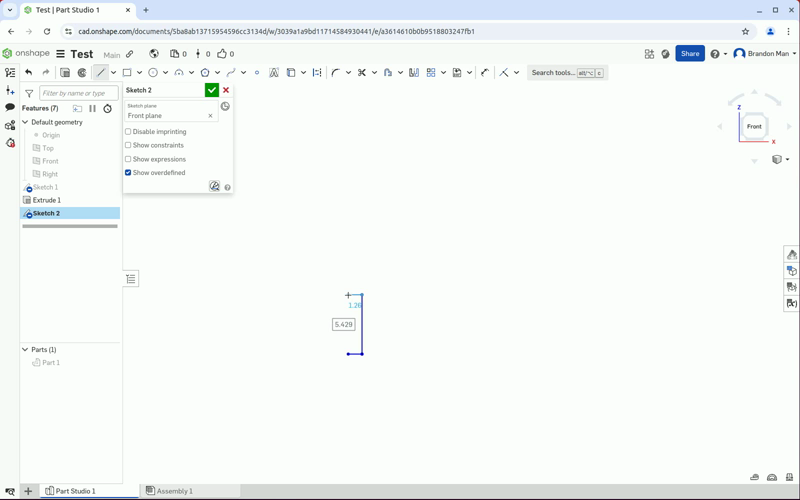
scroll(6)
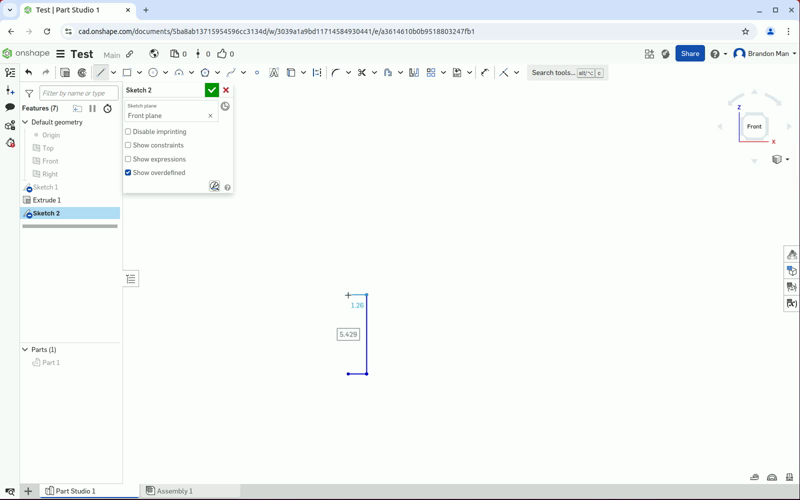
scroll(6)
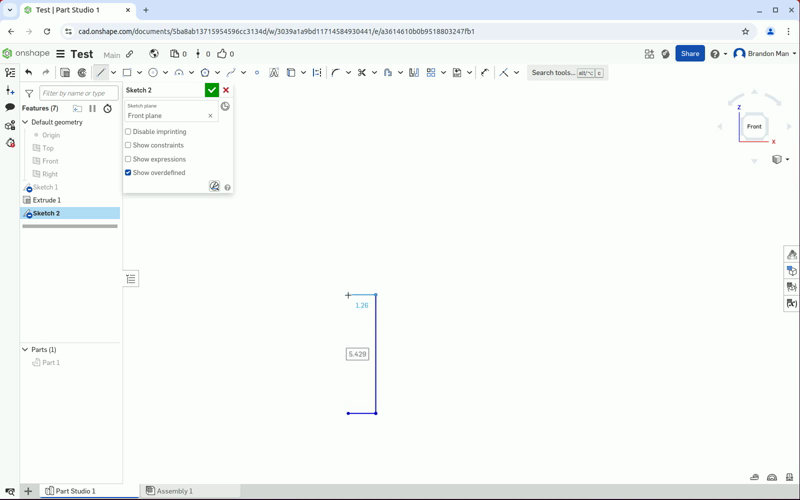
scroll(6)
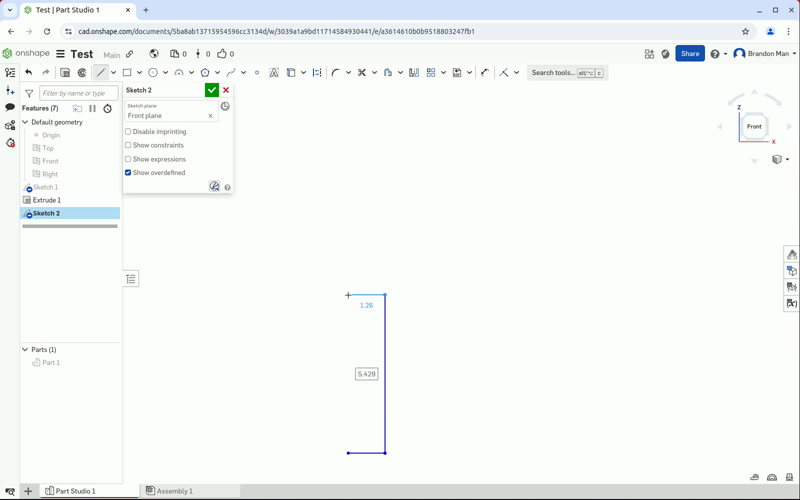
scroll(6)
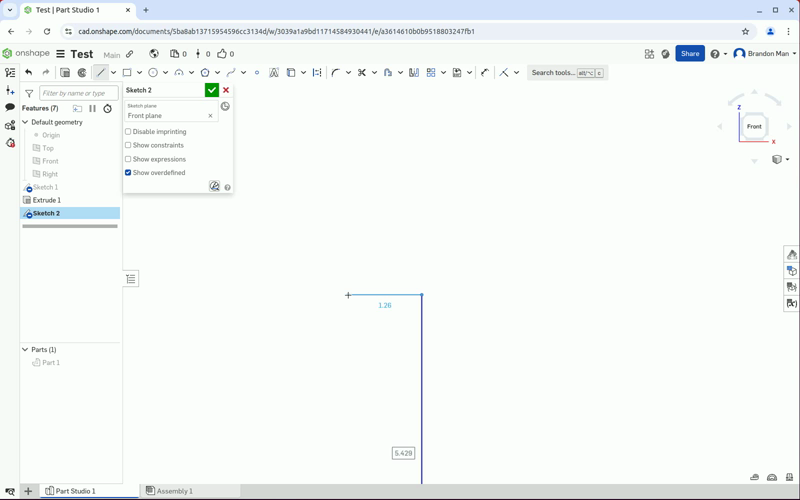
click(348, 294)
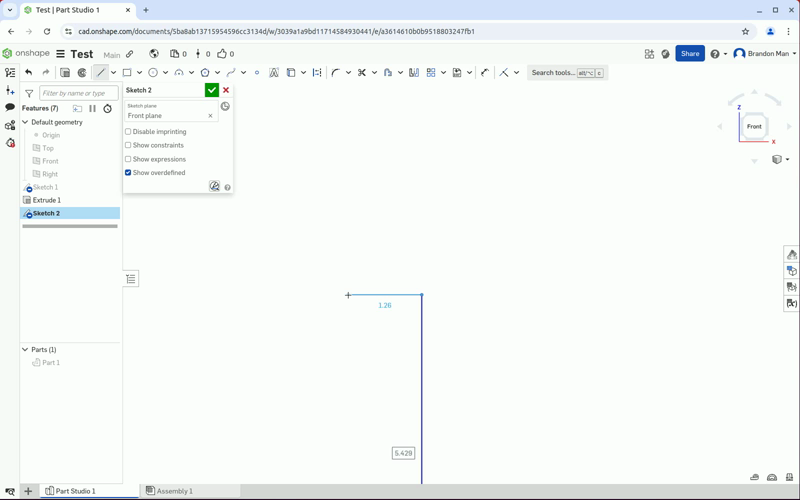
scroll(-6)
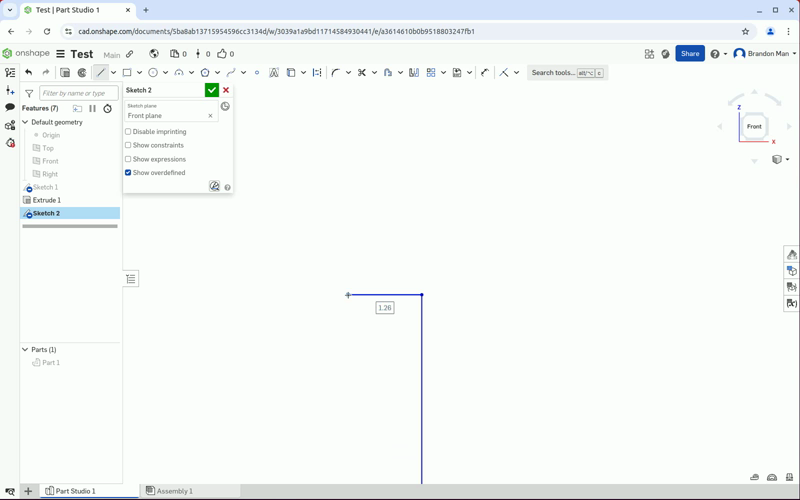
scroll(-6)
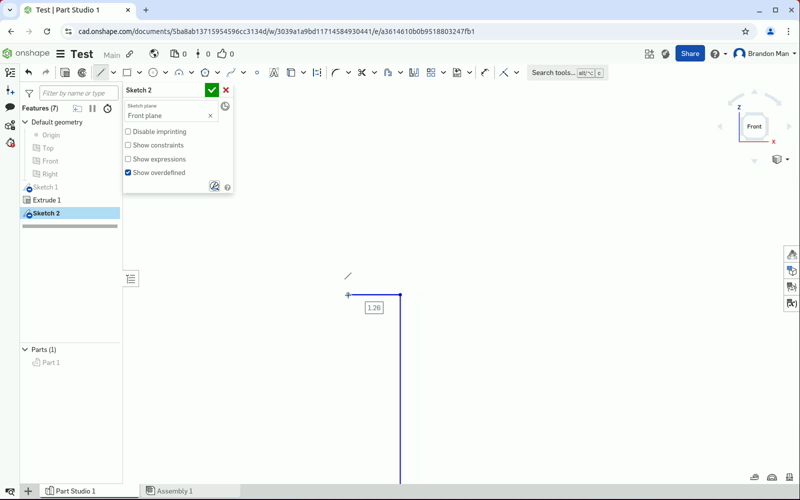
scroll(-6)
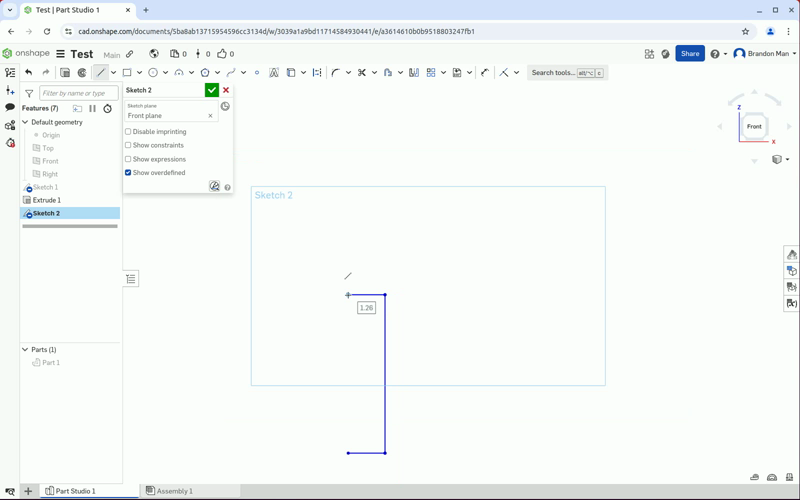
scroll(-6)
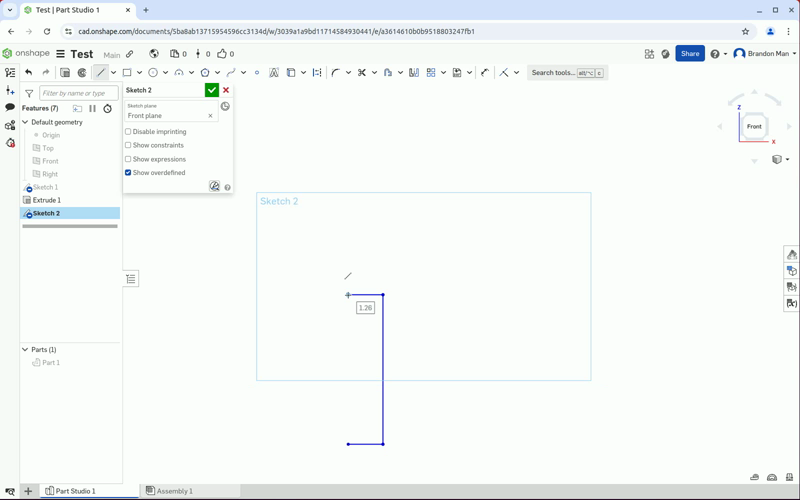
scroll(-6)
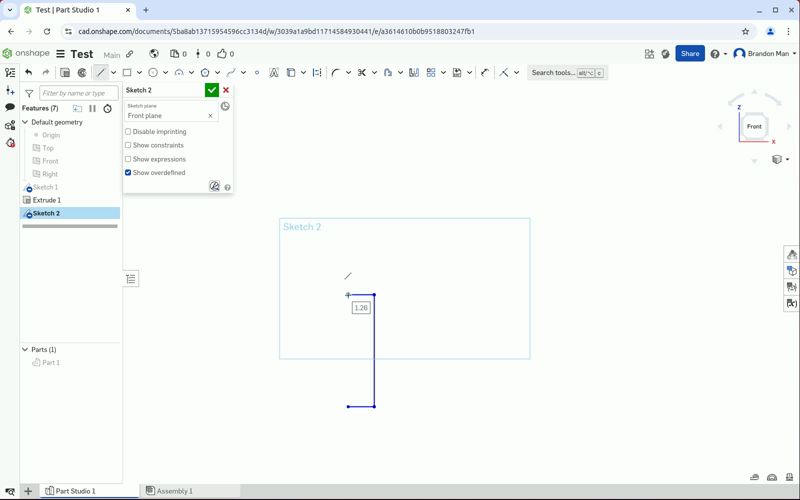
scroll(-6)
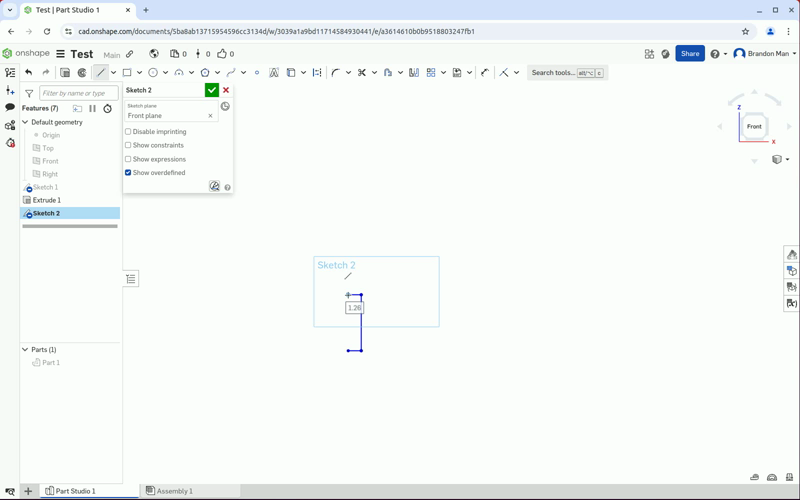
scroll(-6)
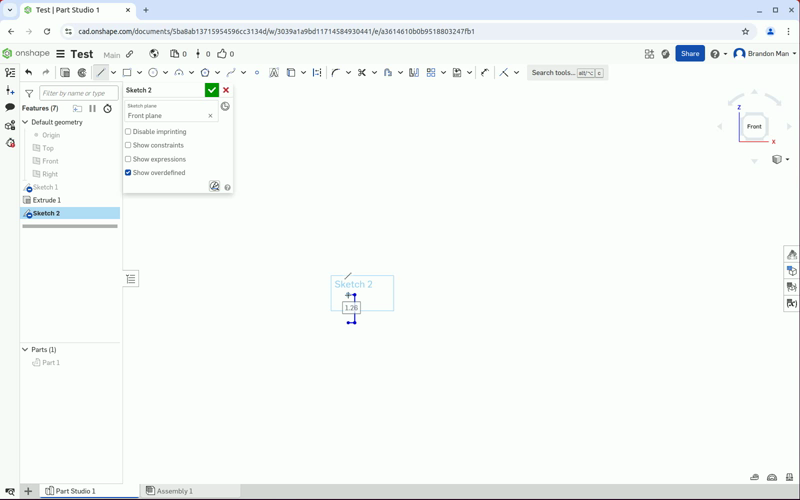
key_up(shift)
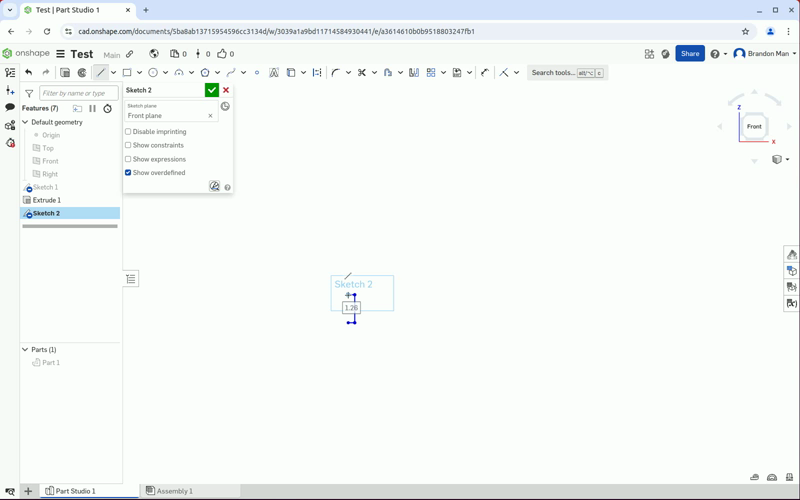
mouse_move(378, 294)
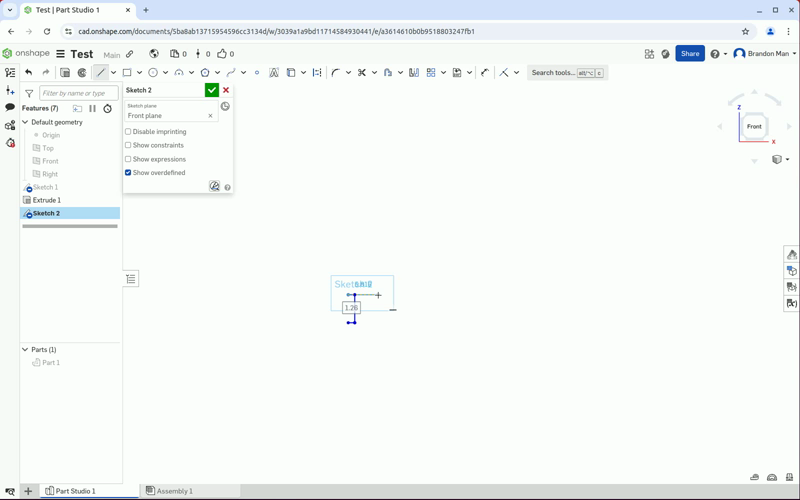
key_down(shift)
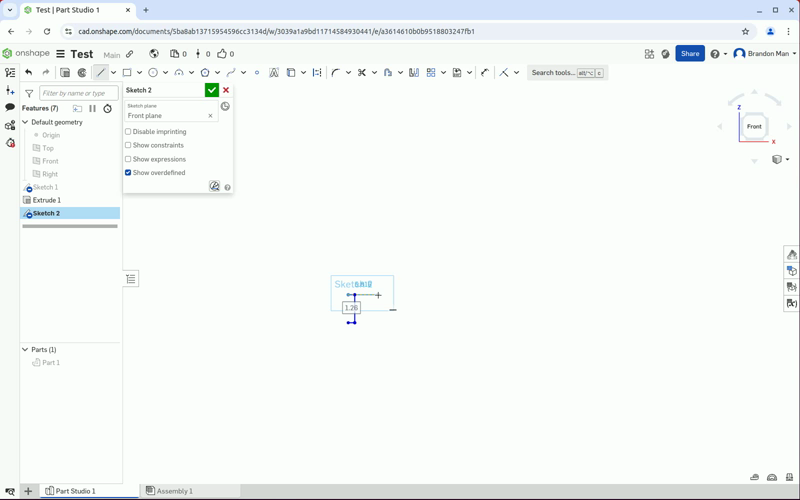
mouse_move(348, 322)
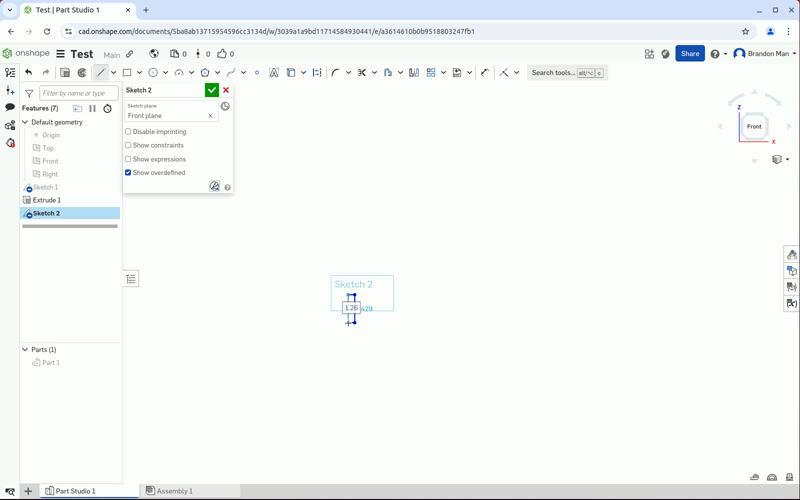
key_up(shift)
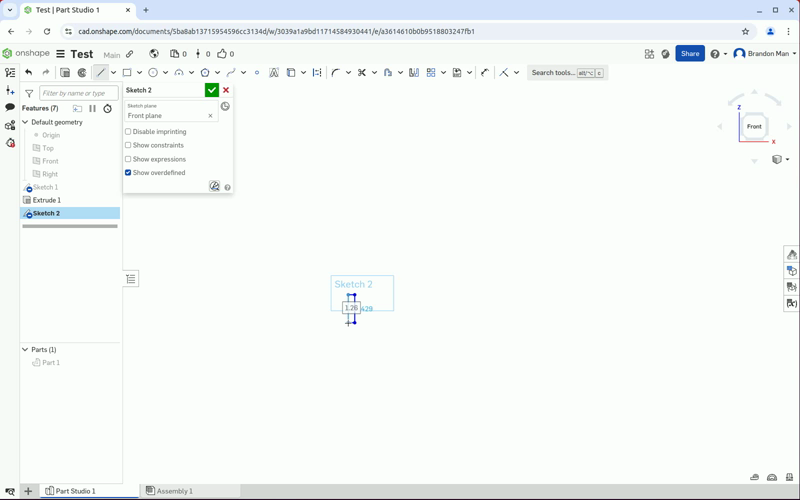
click(348, 322)
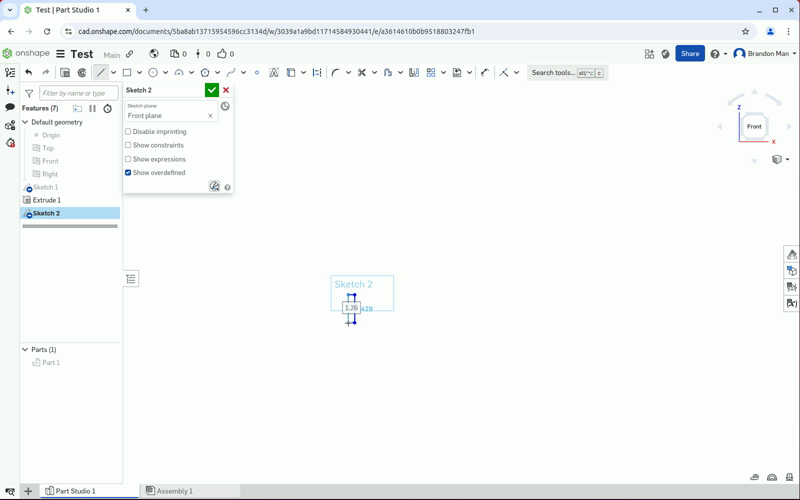
key(esc)
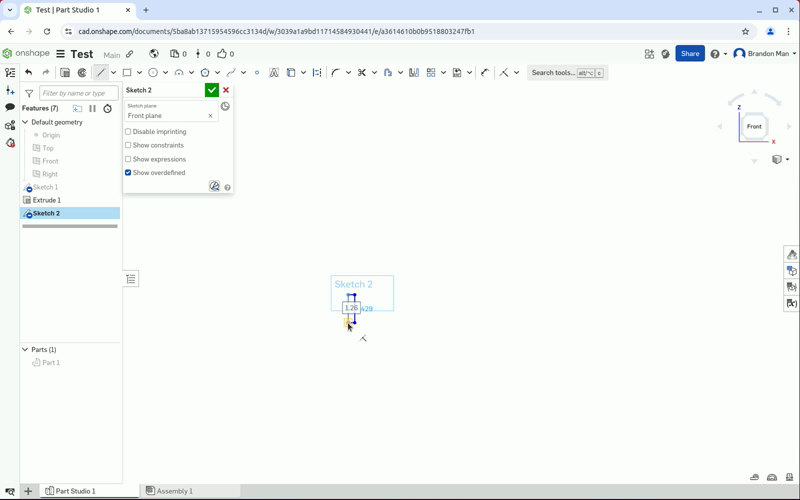
mouse_move(350, 297)
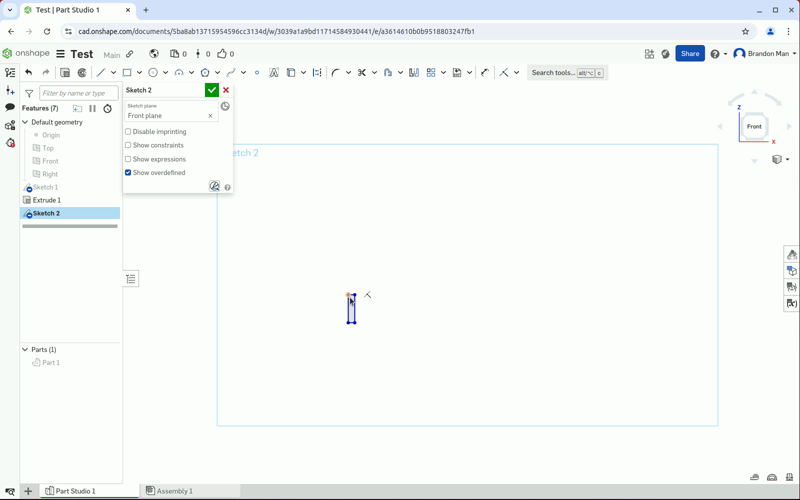
scroll(6)
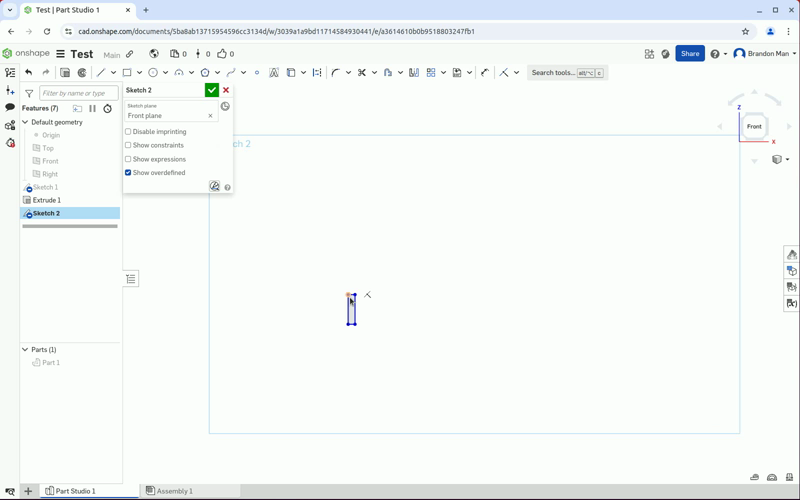
scroll(6)
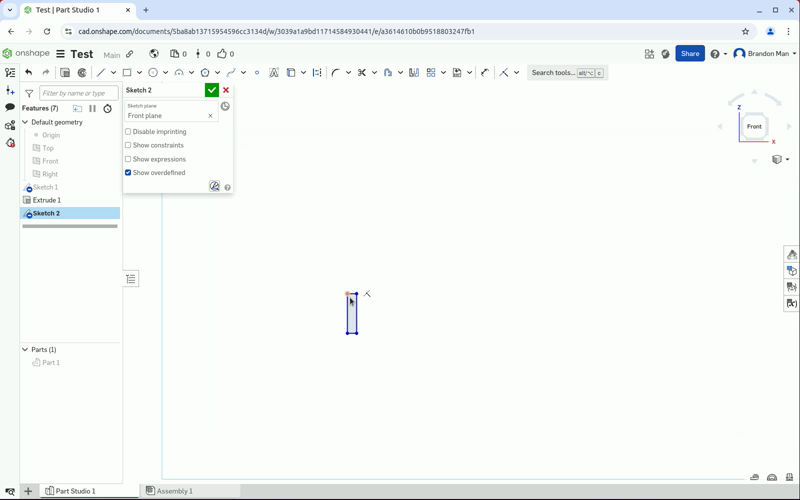
scroll(6)
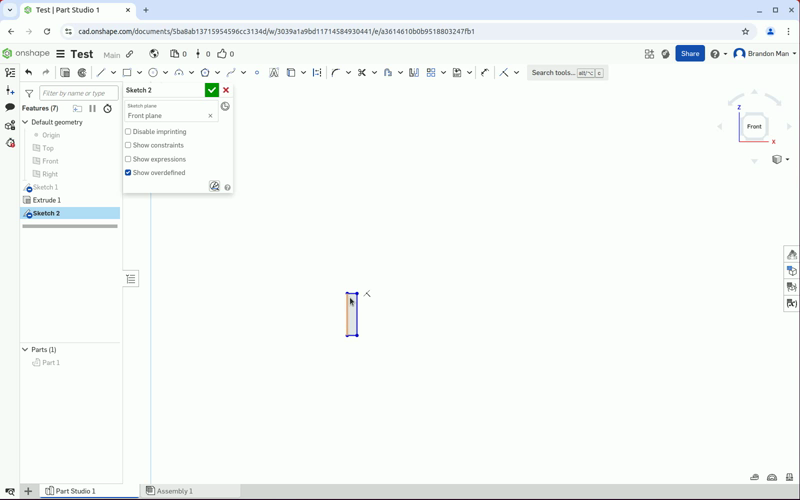
scroll(6)
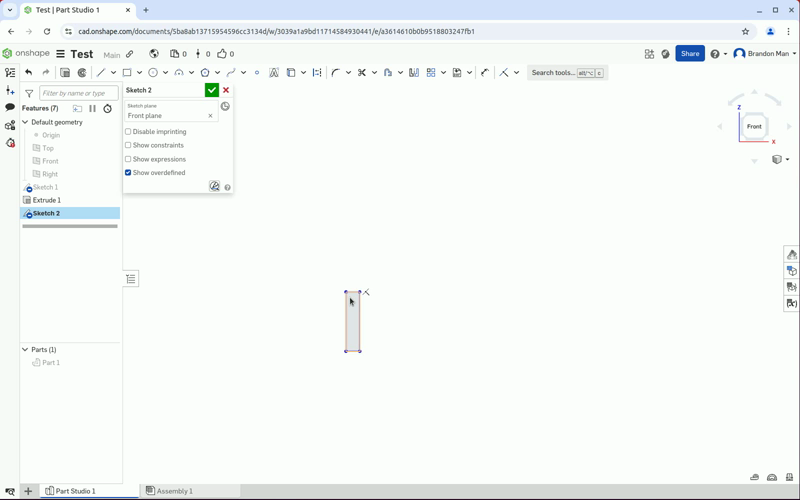
scroll(6)
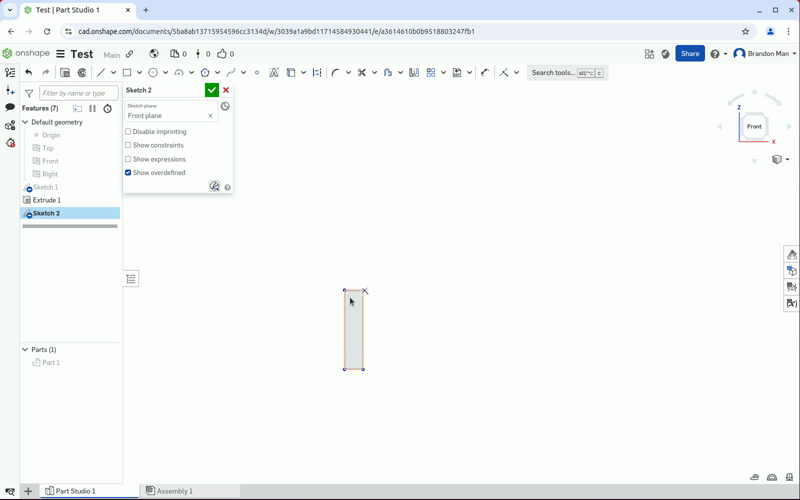
scroll(6)
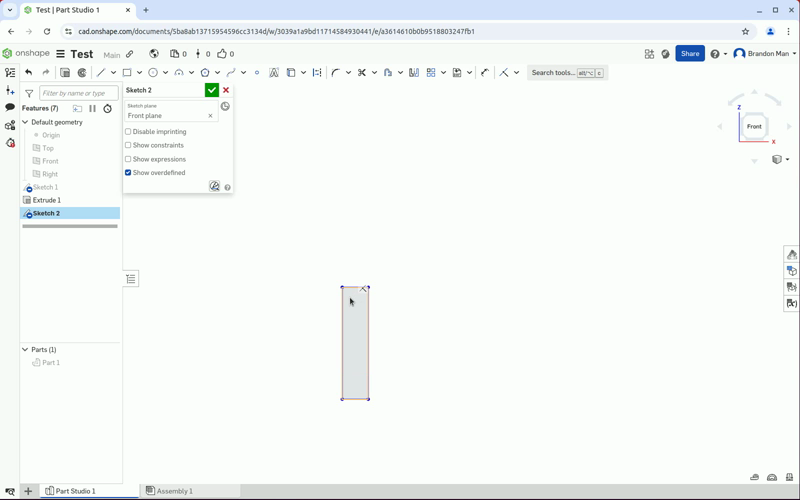
scroll(6)
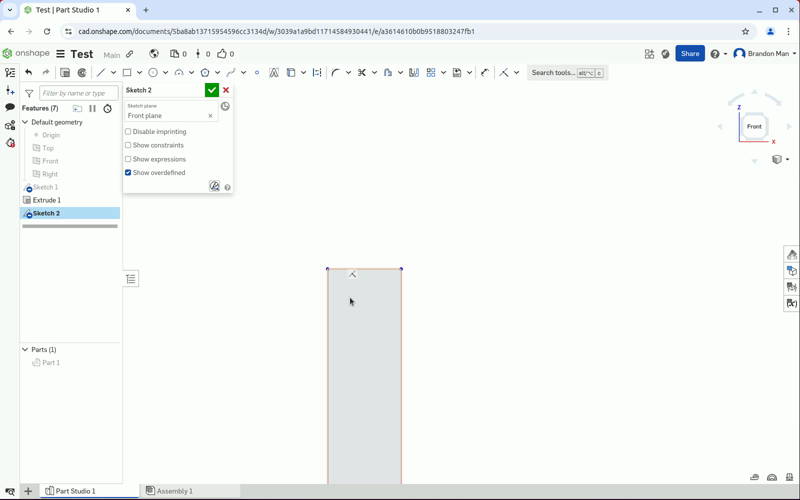
click(350, 297)
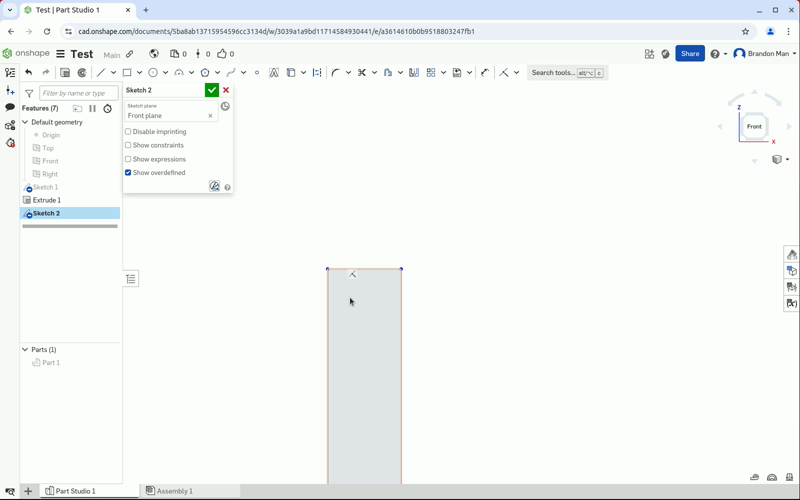
scroll(-6)
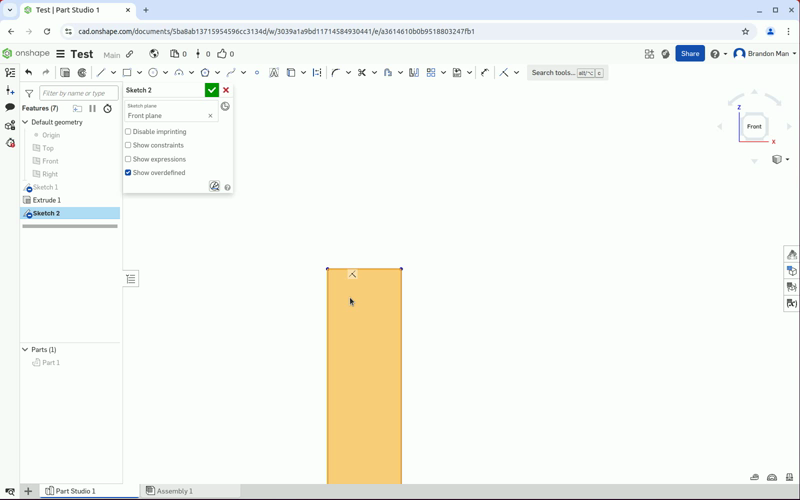
scroll(-6)
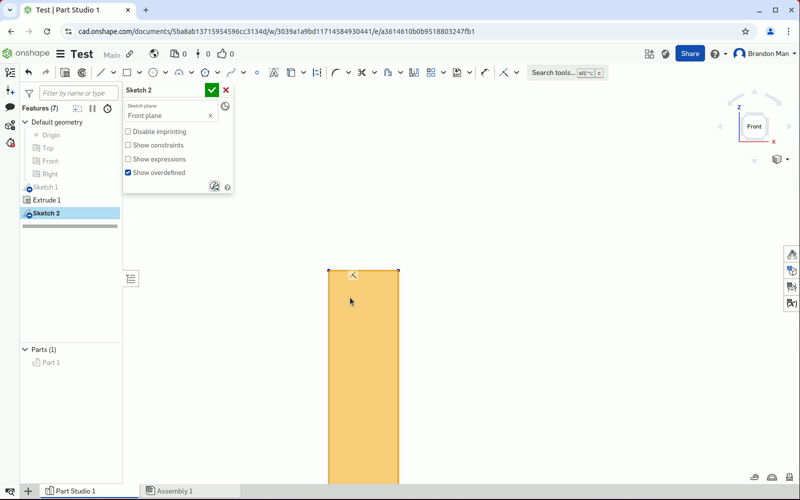
scroll(-6)
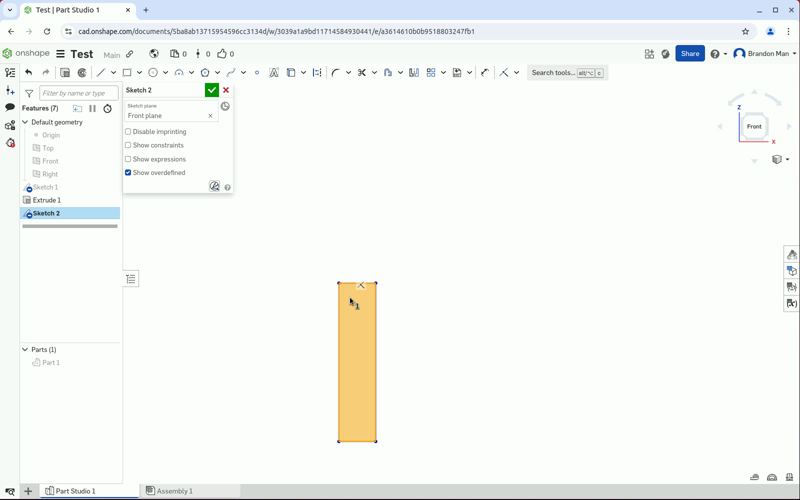
scroll(-6)
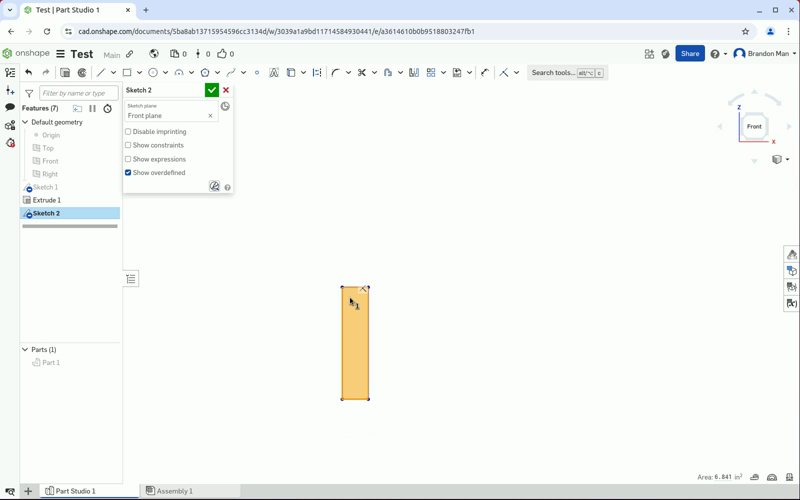
scroll(-6)
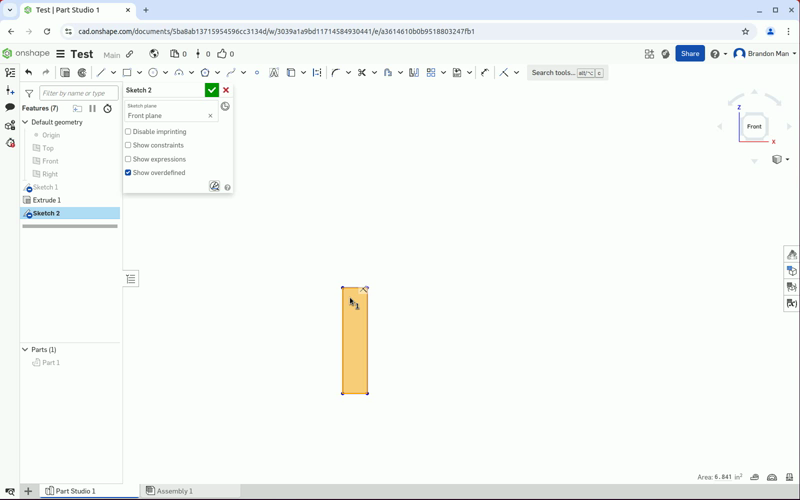
scroll(-6)
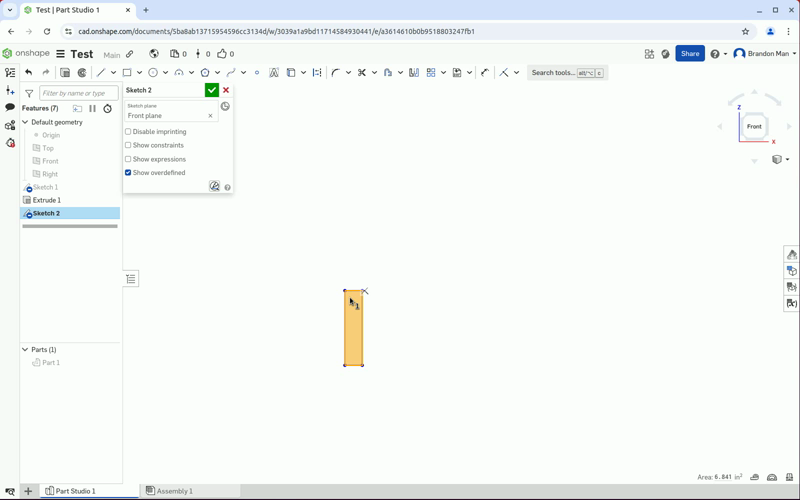
scroll(-6)
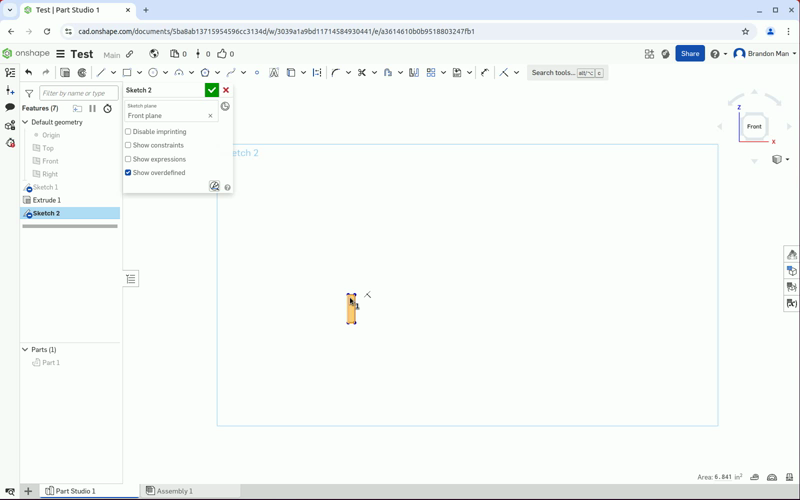
mouse_move(73, 352)
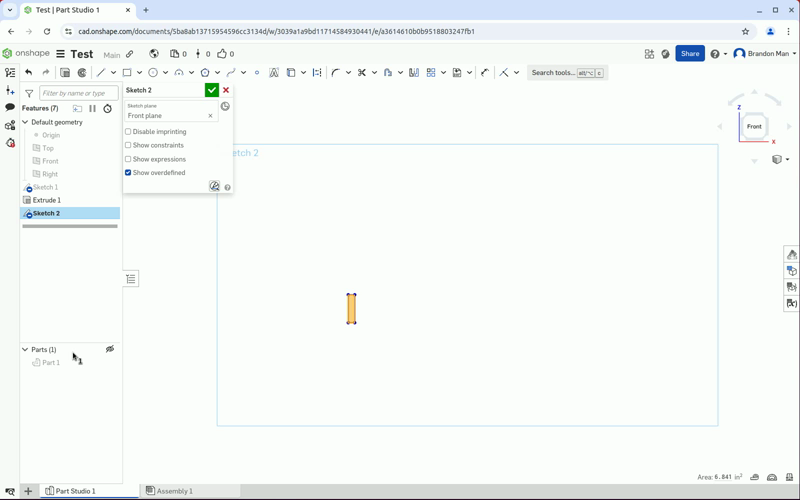
key(shift+y)
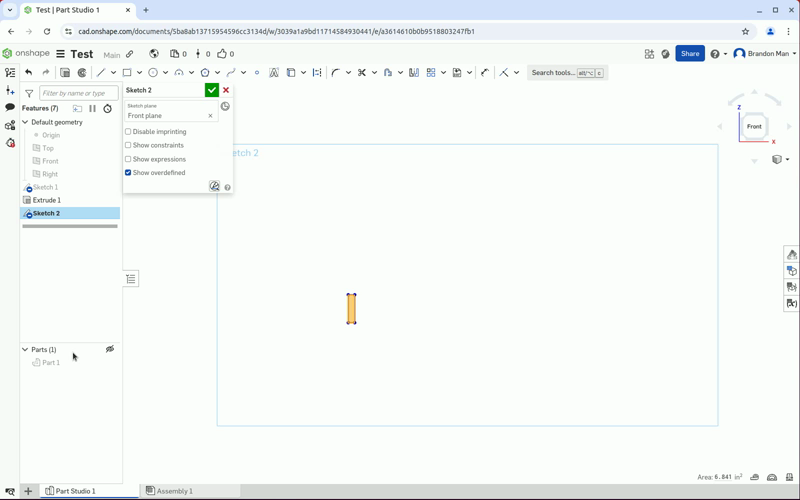
key(shift+e)
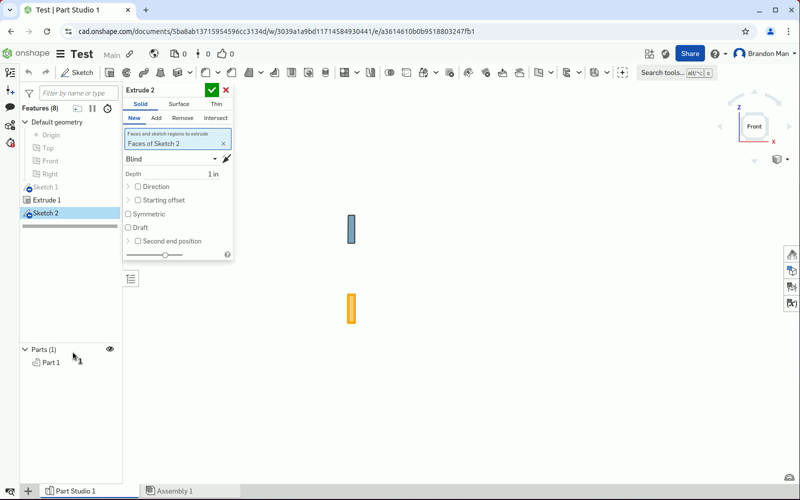
mouse_move(143, 106)
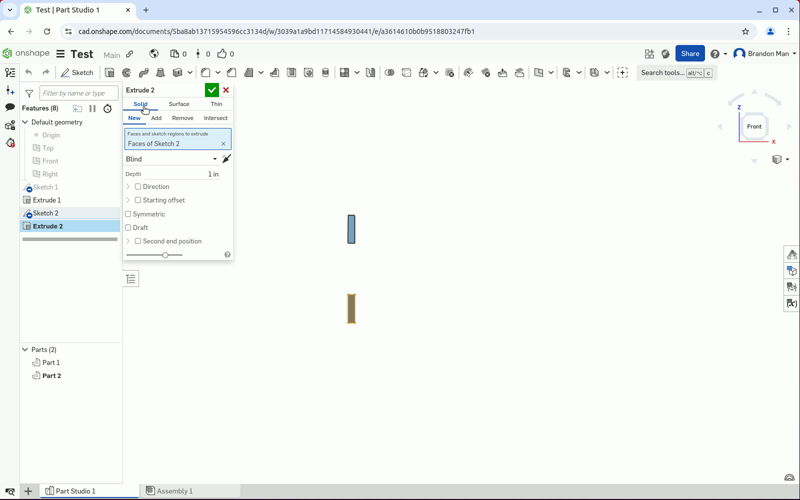
click(143, 106)
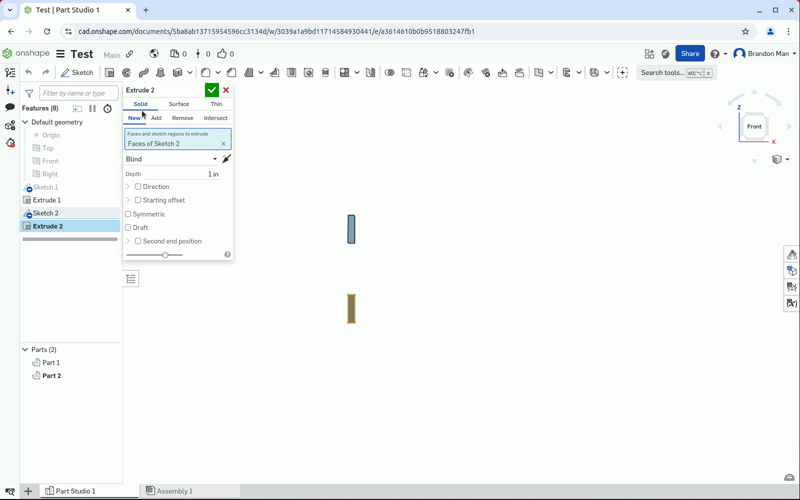
mouse_move(137, 120)
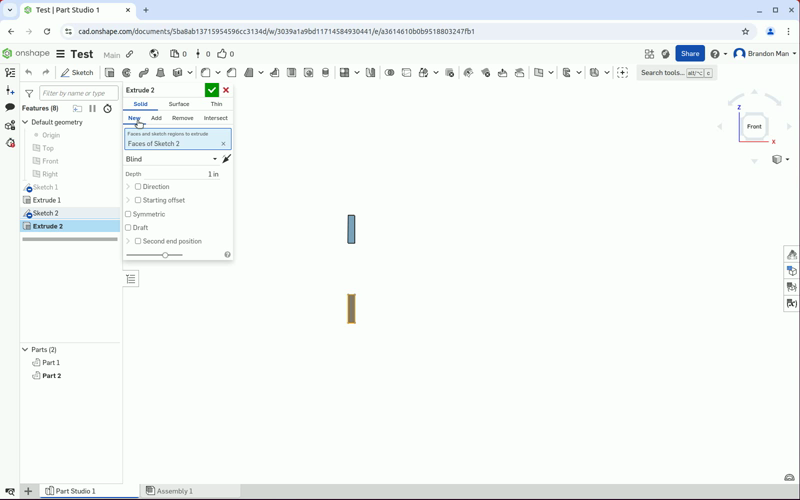
click(137, 120)
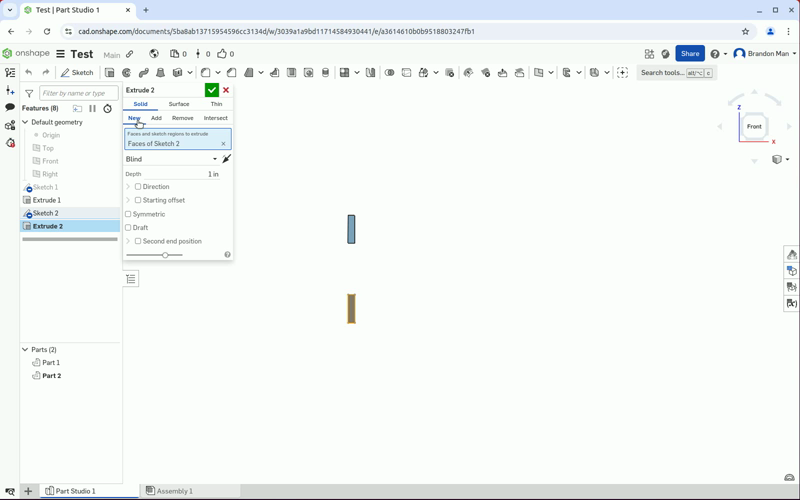
key(tab, 4)
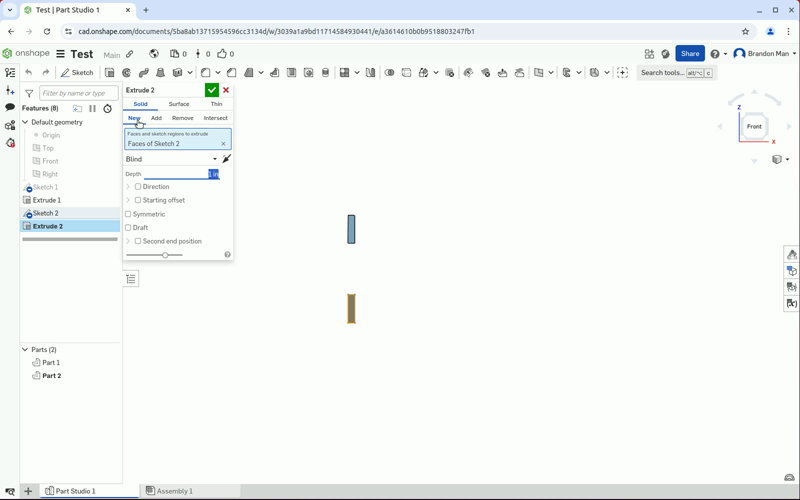
text(1.444)
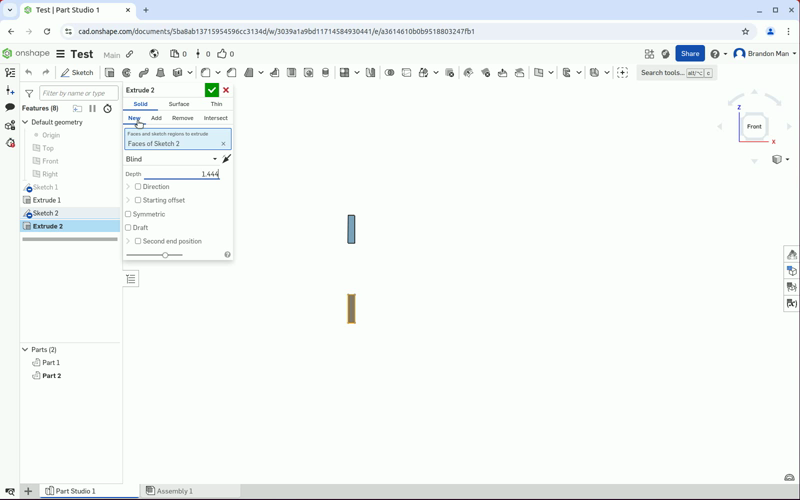
key(enter)
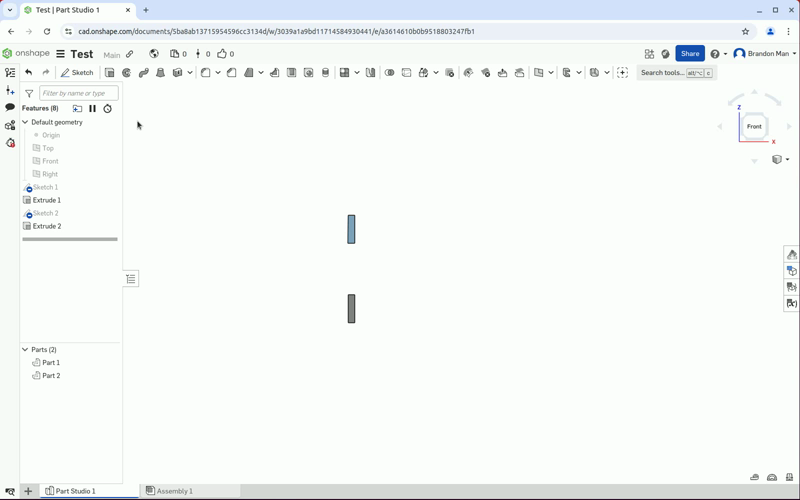
key(shift+h)
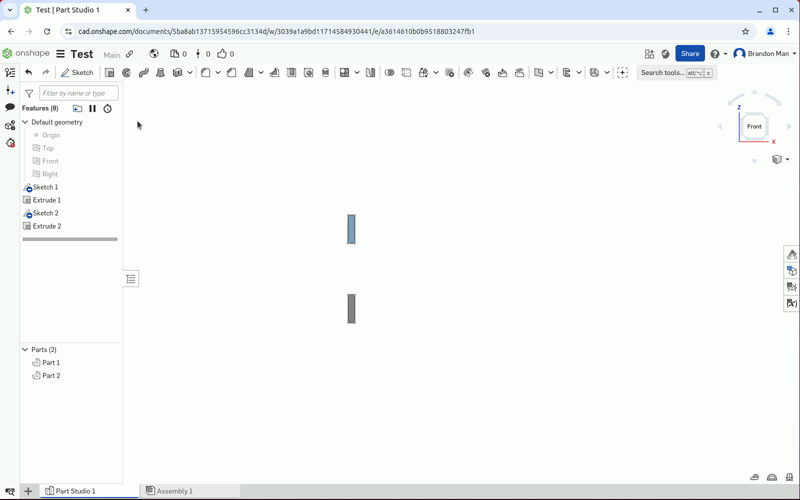
key(shift+h)
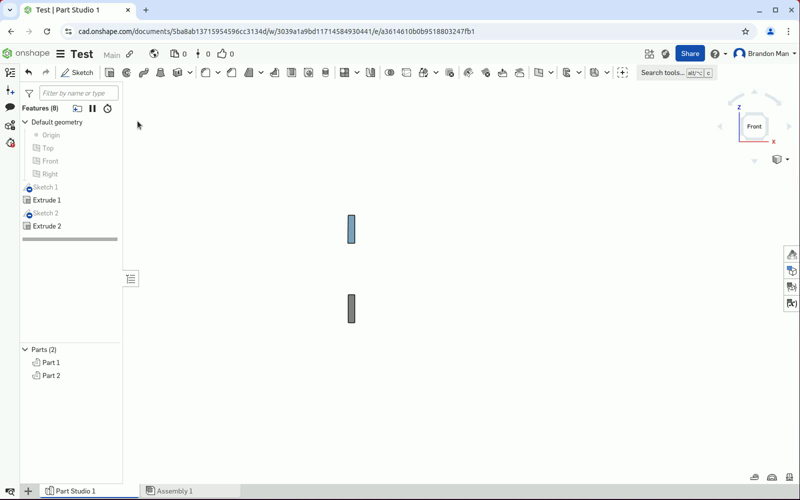
mouse_move(73, 189)
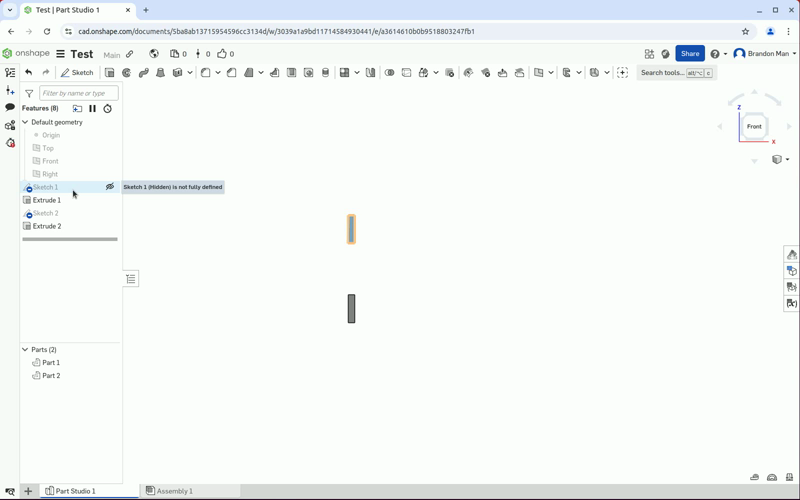
click(73, 189)
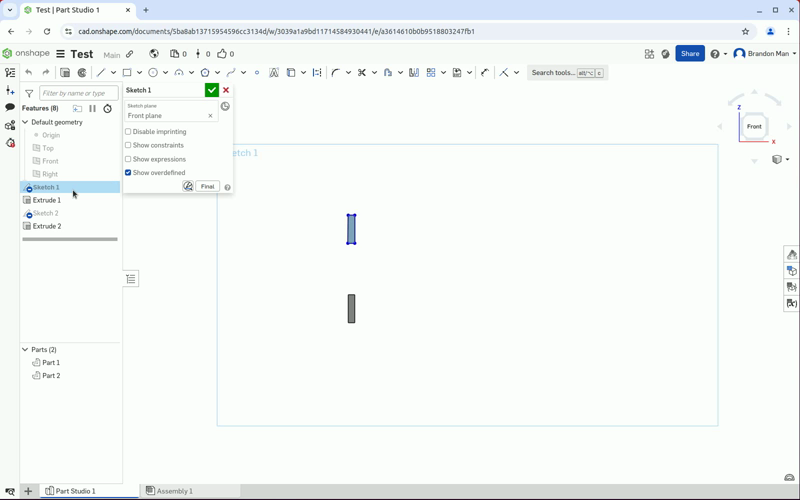
mouse_move(229, 92)
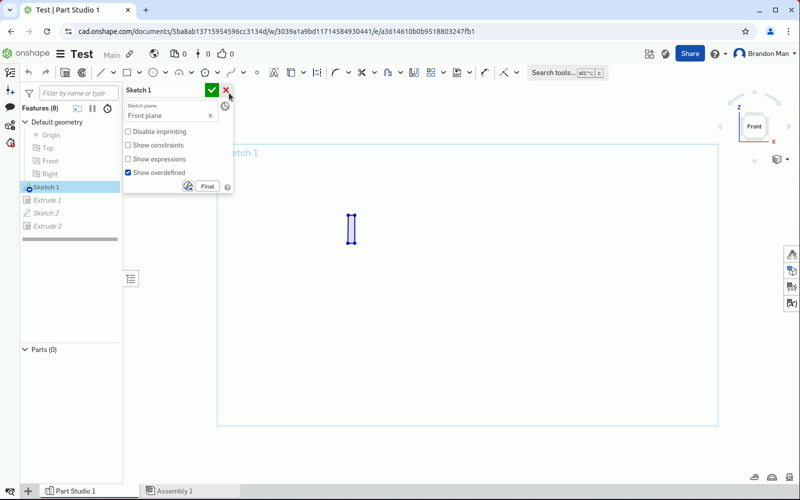
click(229, 92)
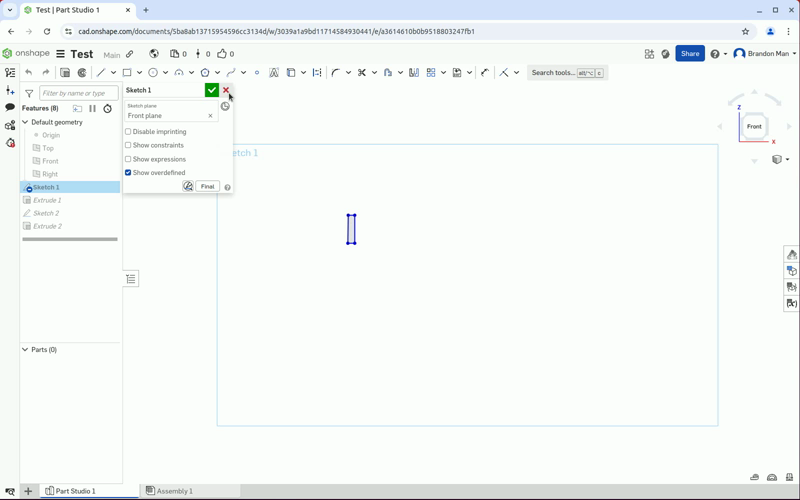
key(shift+s)
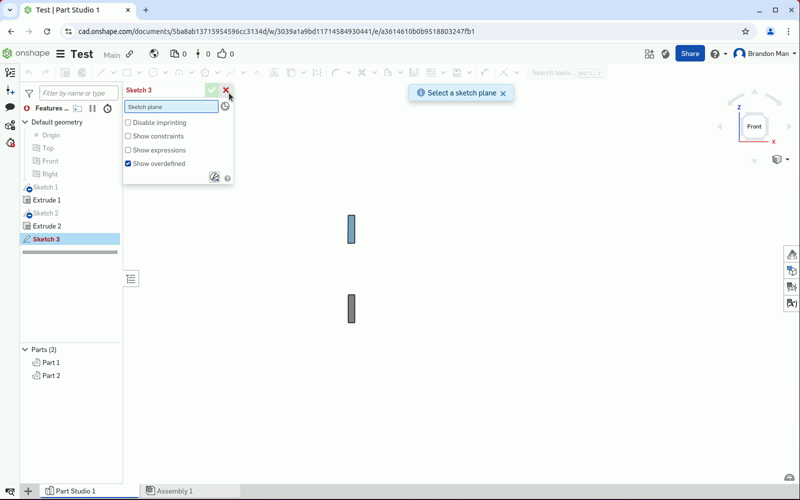
mouse_move(73, 163)
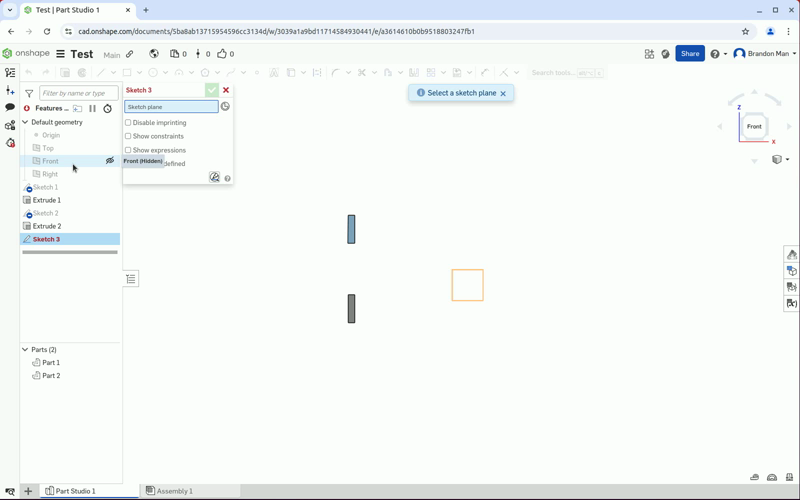
click(73, 163)
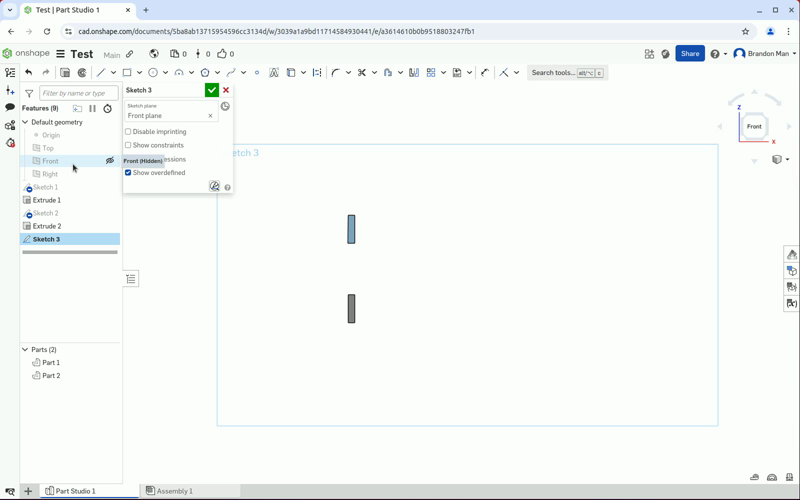
mouse_move(73, 352)
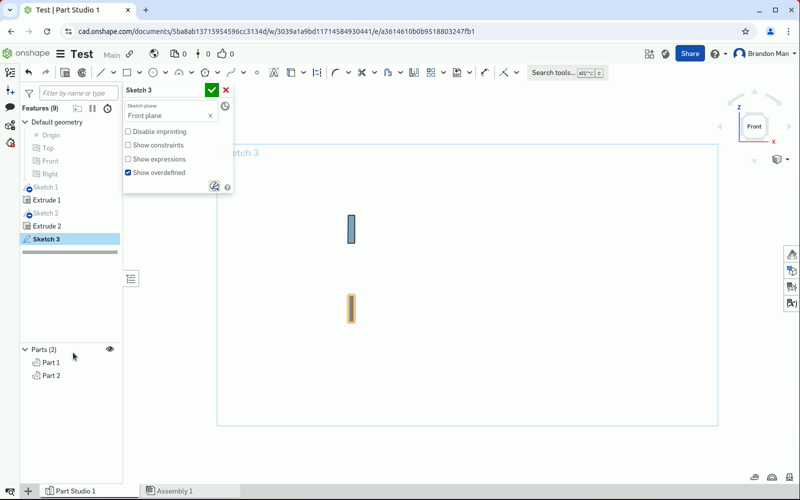
key(y)
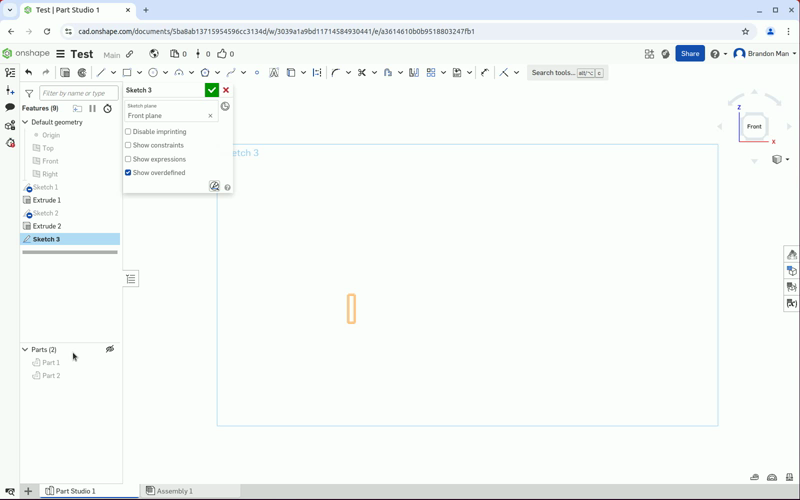
key(l)
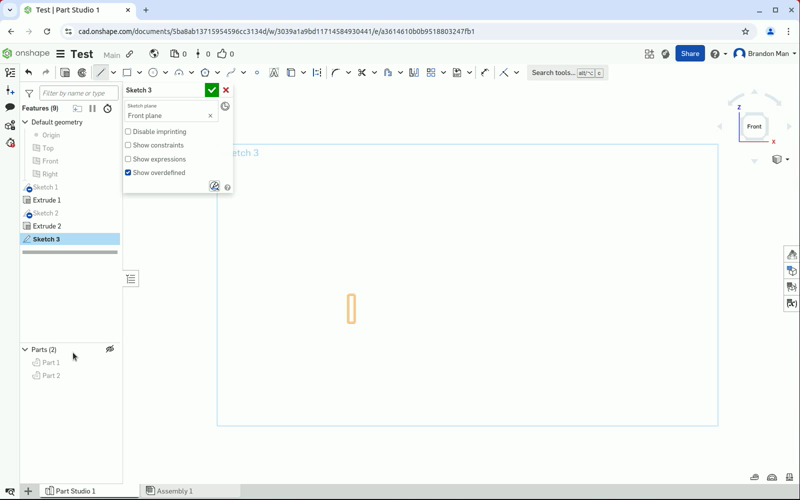
key_down(shift)
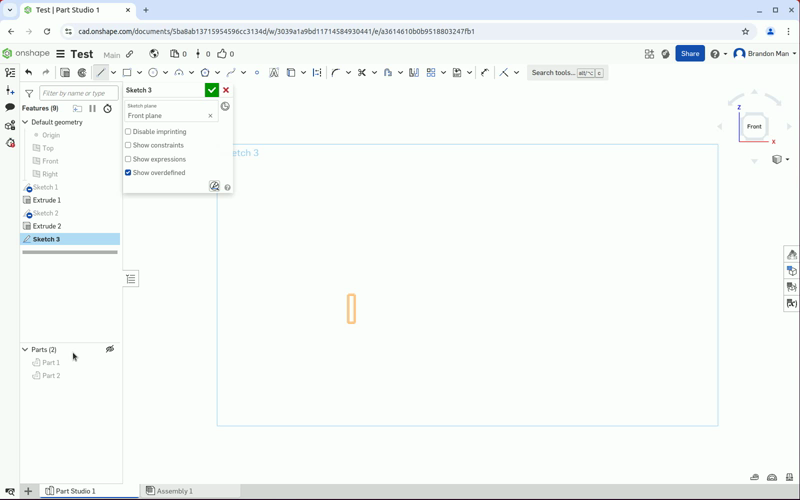
mouse_move(522, 243)
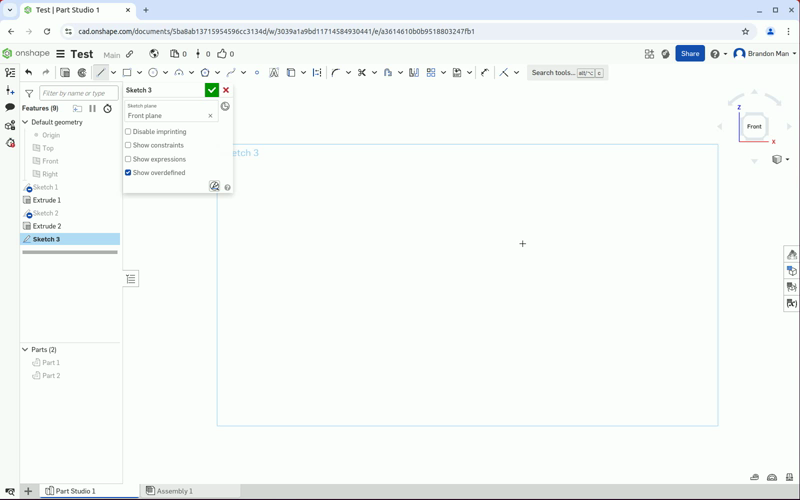
click(522, 243)
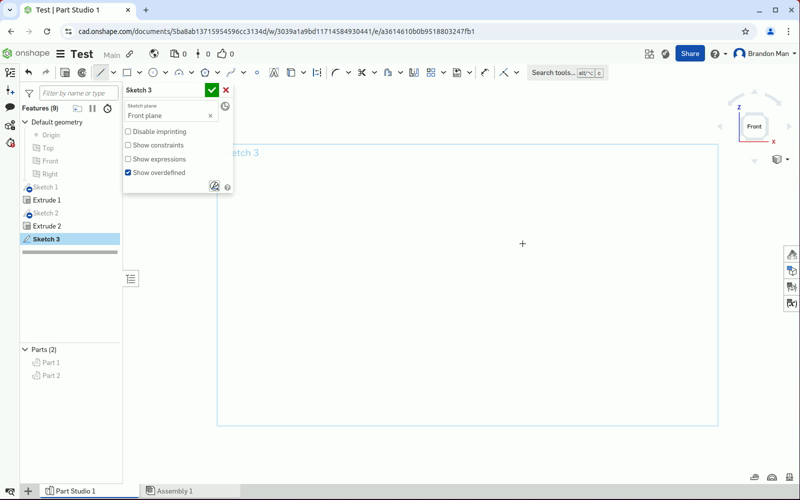
key_up(shift)
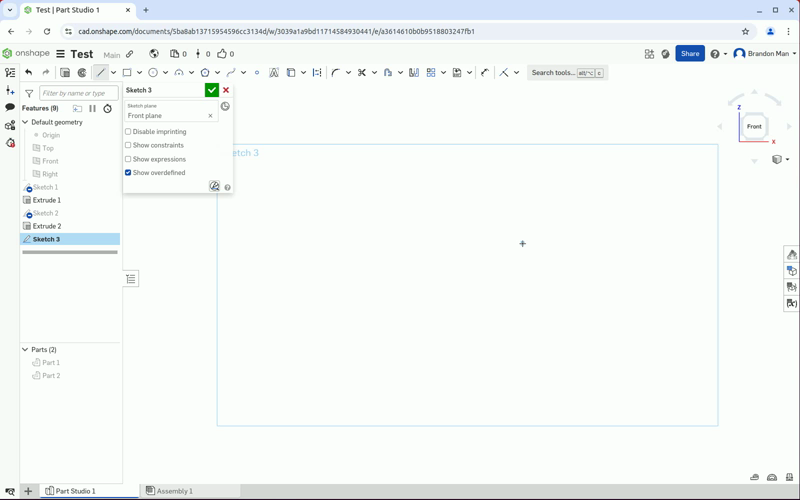
key_down(shift)
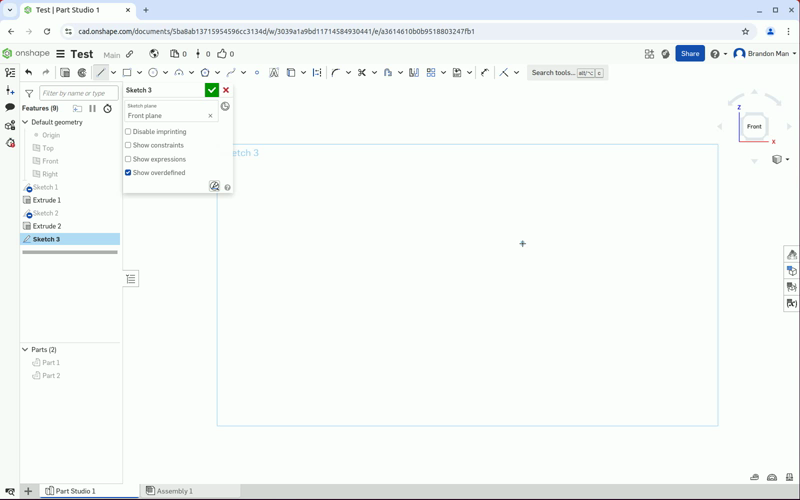
mouse_move(552, 243)
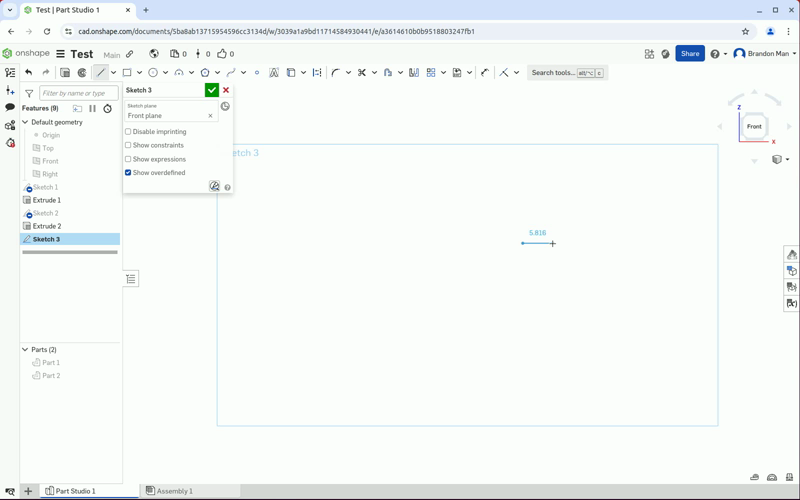
mouse_move(529, 243)
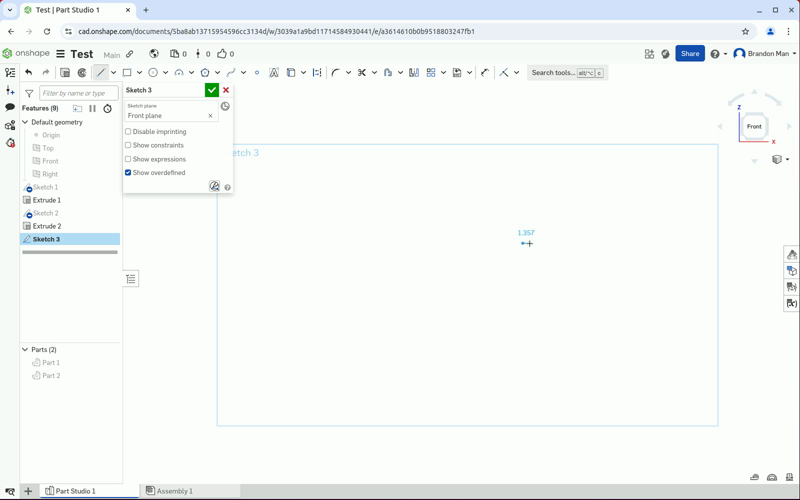
scroll(6)
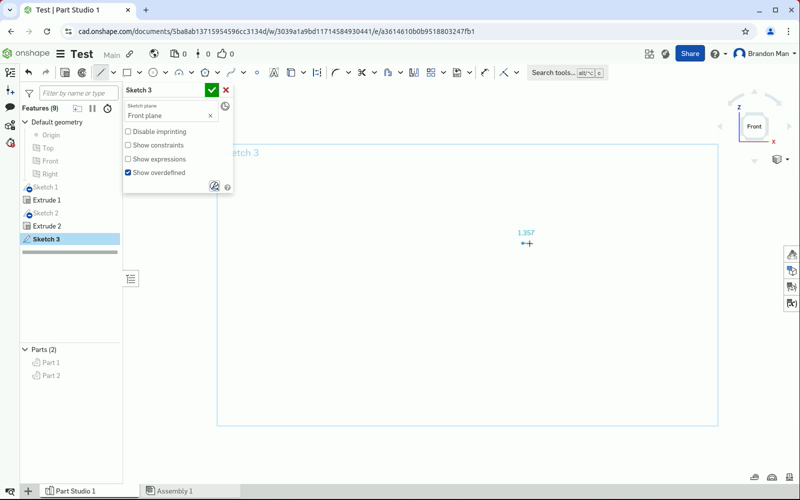
scroll(6)
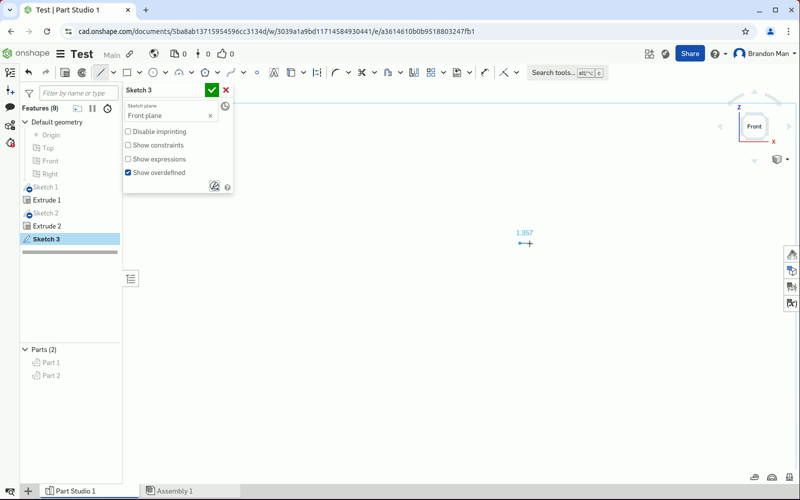
scroll(6)
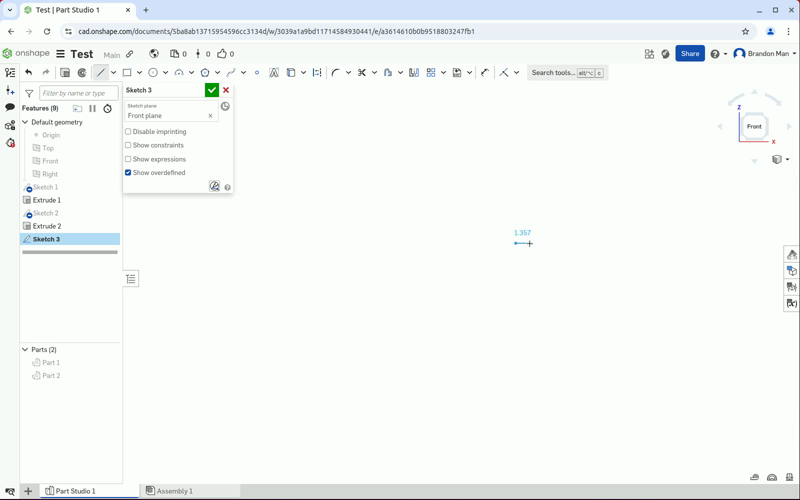
scroll(6)
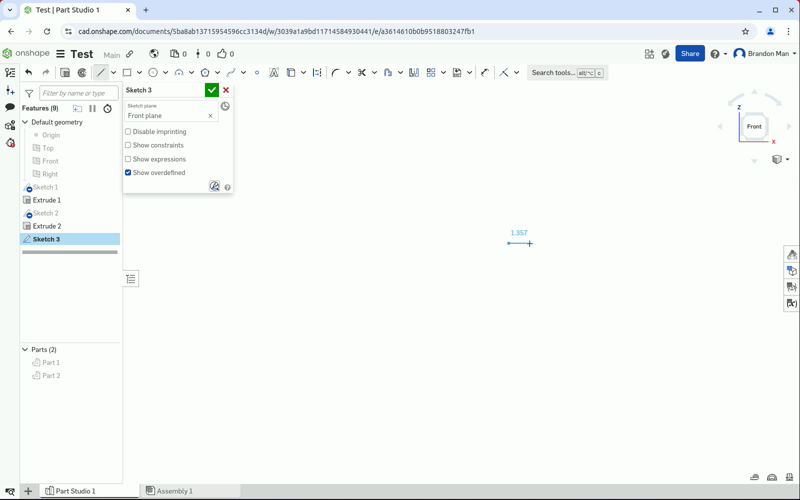
scroll(6)
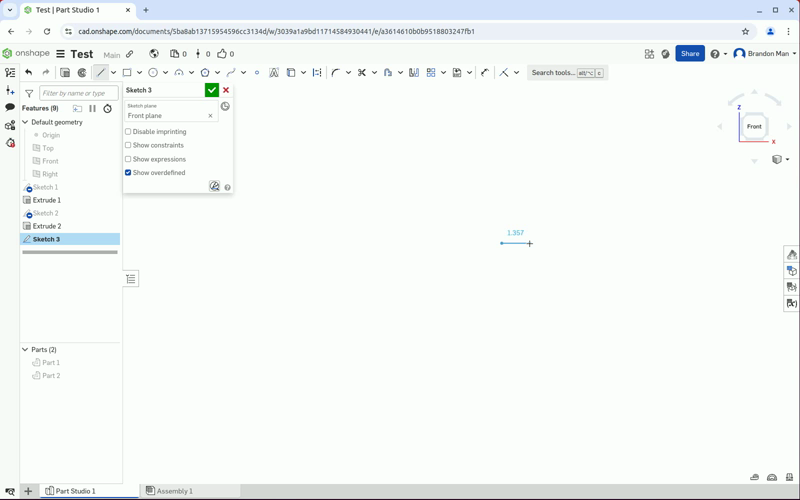
scroll(6)
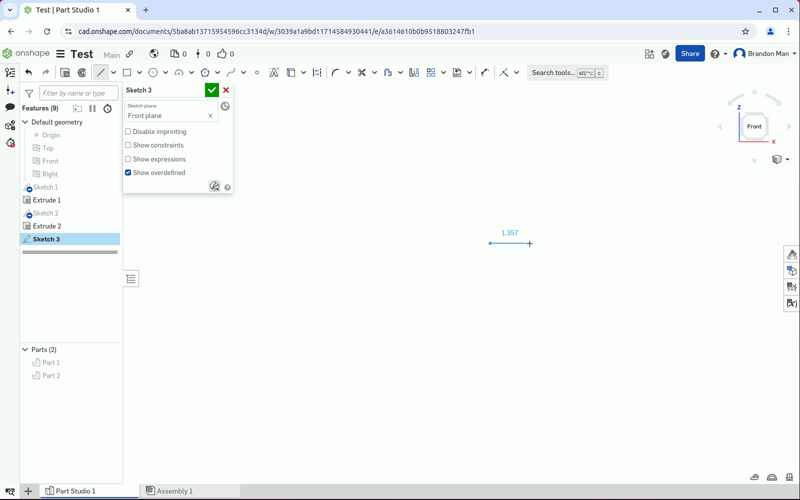
scroll(6)
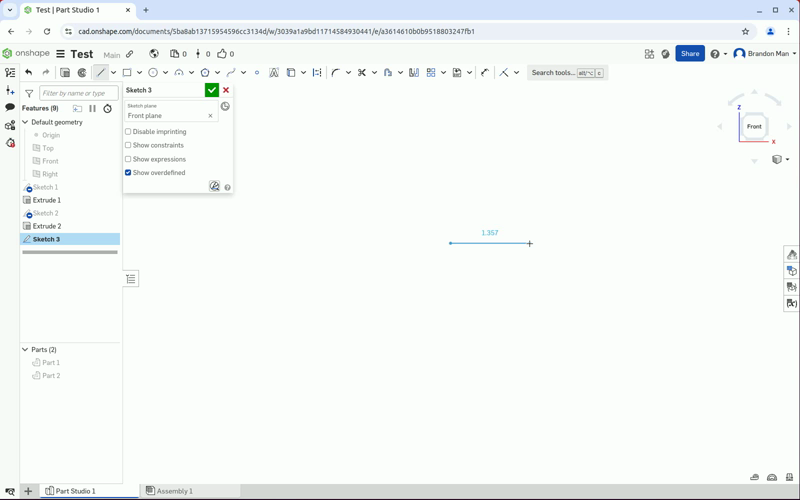
click(529, 243)
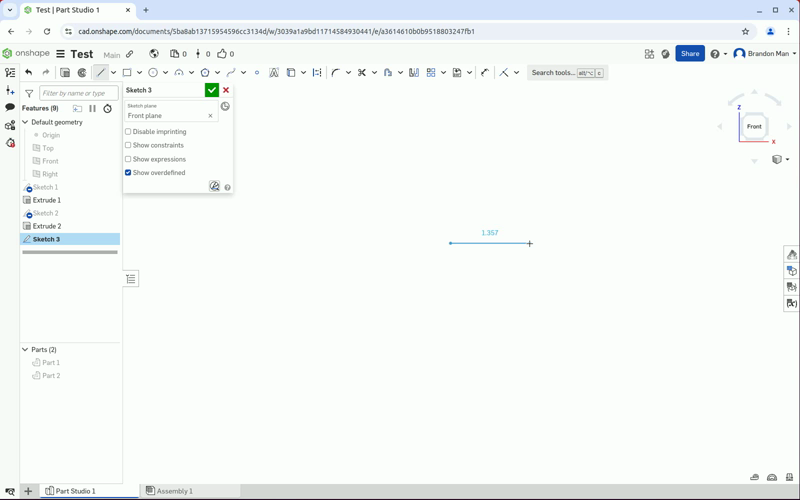
scroll(-6)
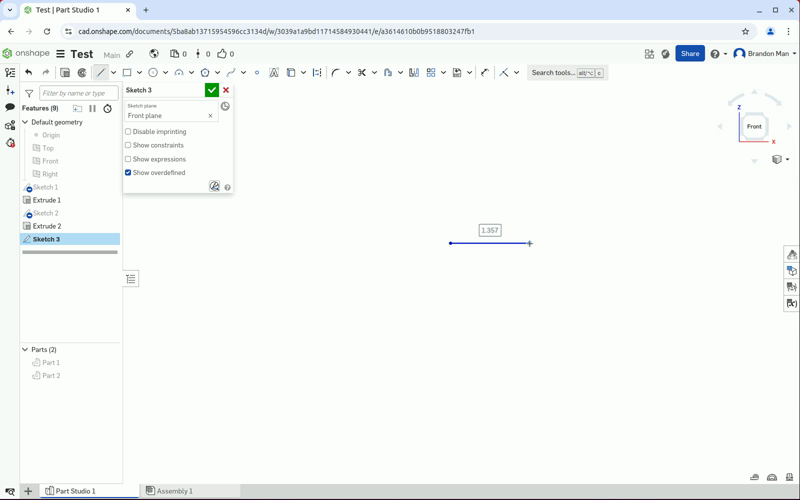
scroll(-6)
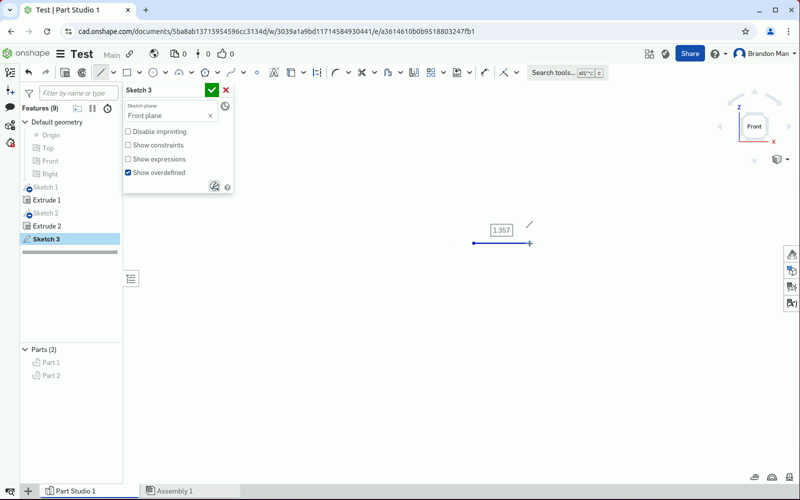
scroll(-6)
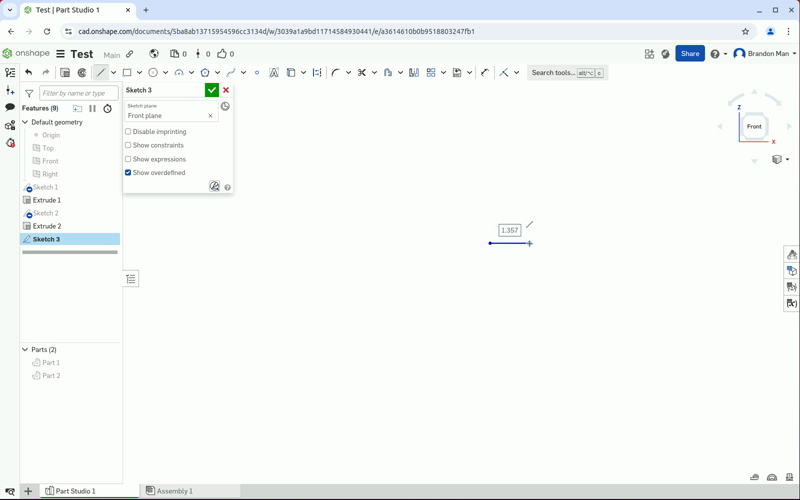
scroll(-6)
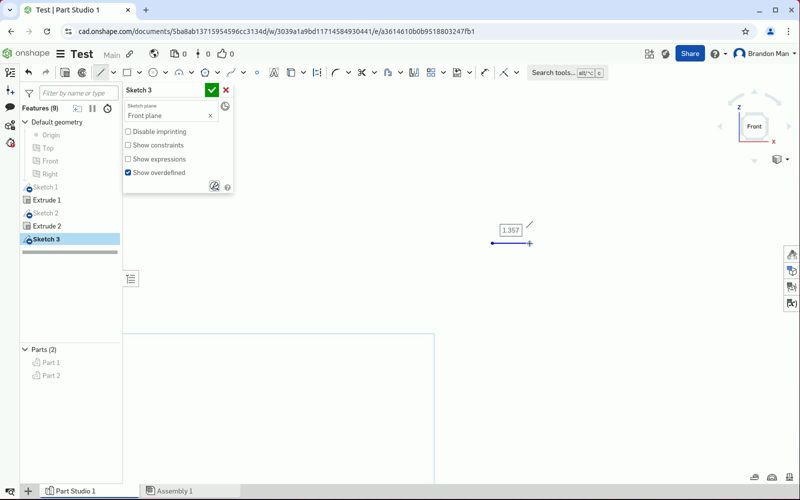
scroll(-6)
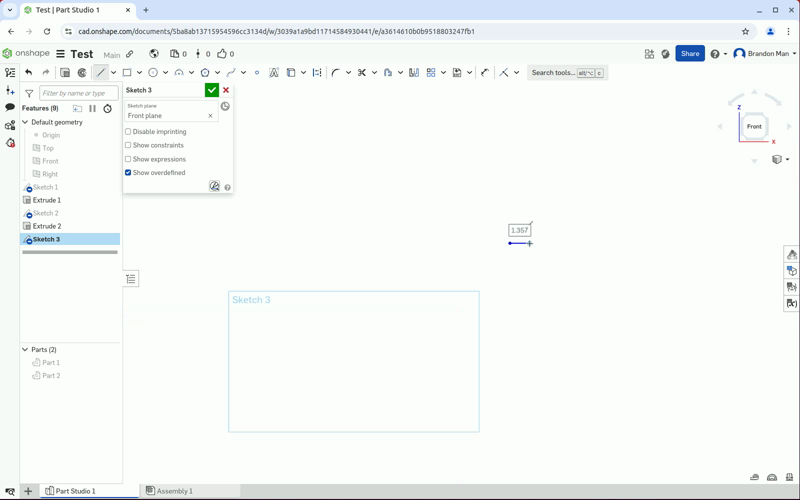
scroll(-6)
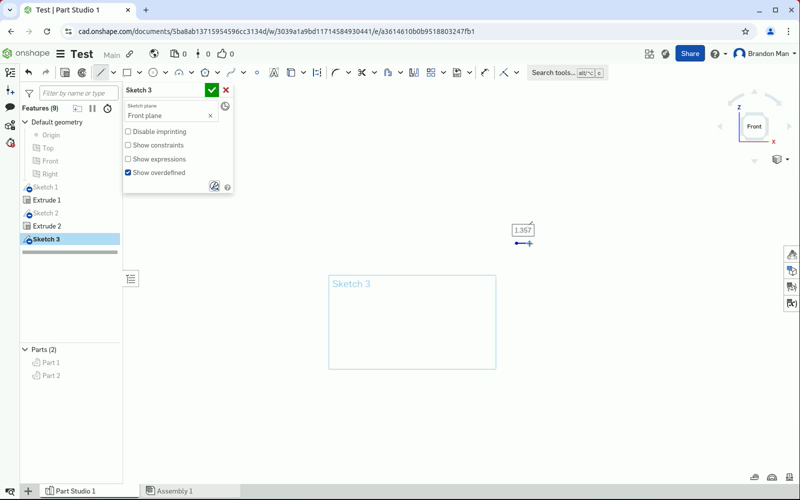
scroll(-6)
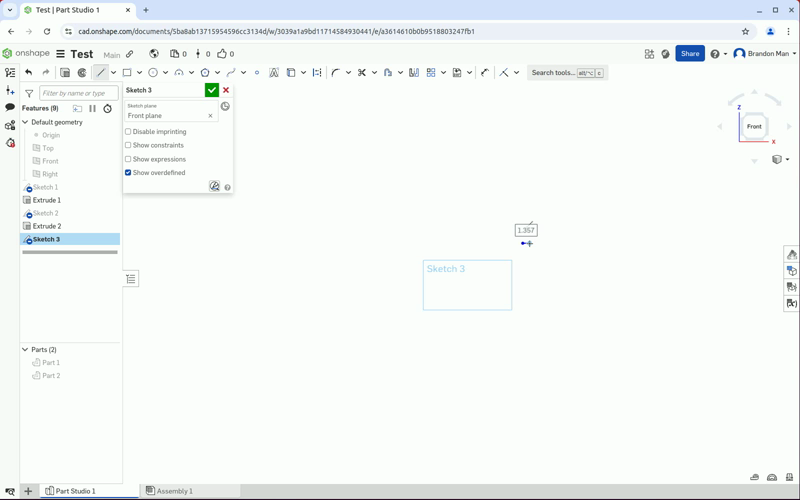
key_up(shift)
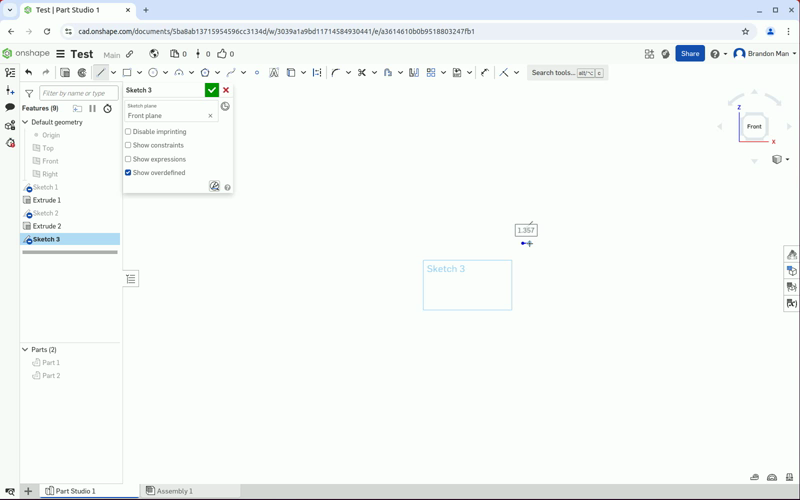
key_down(shift)
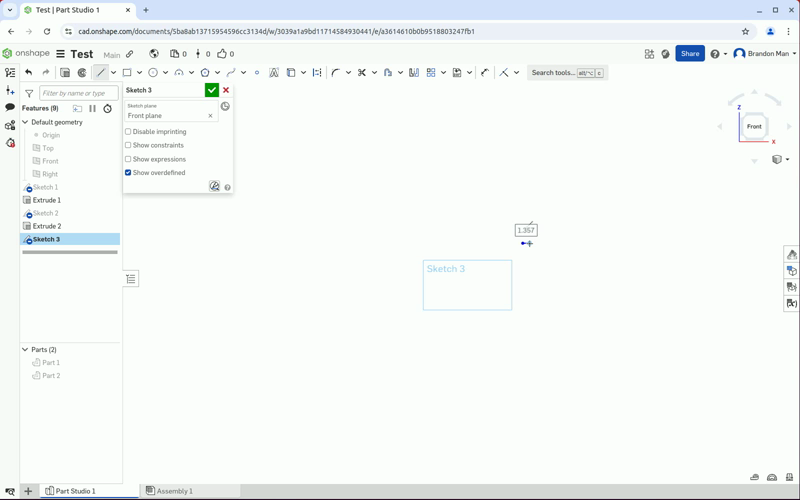
mouse_move(559, 243)
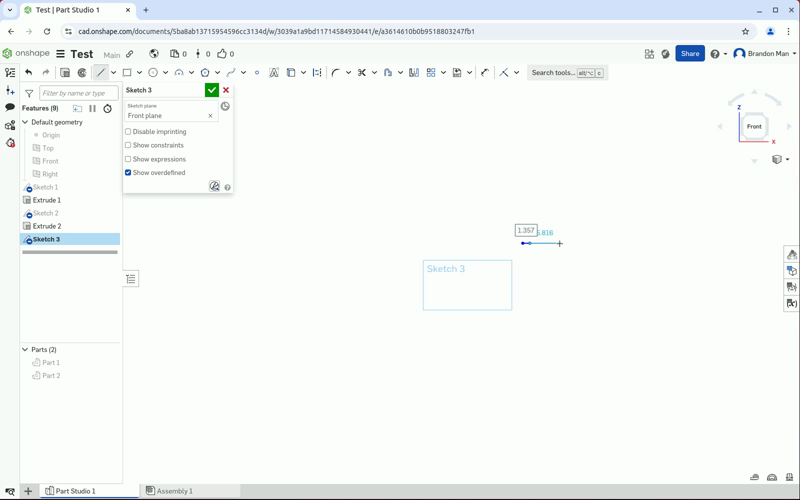
mouse_move(529, 215)
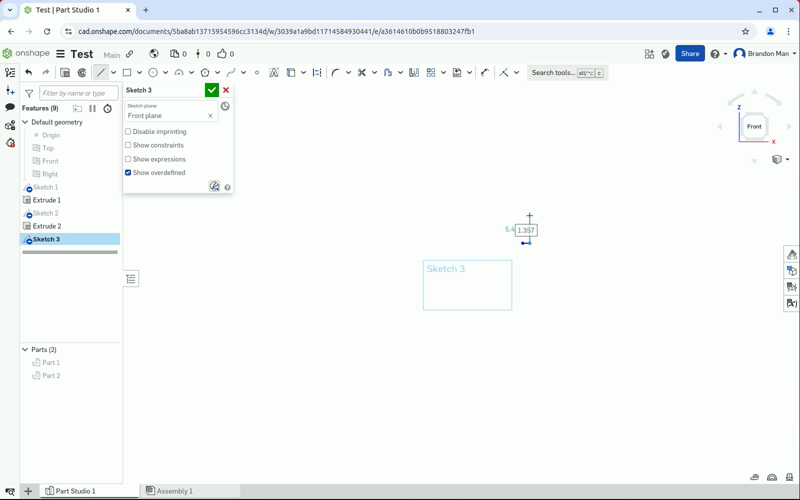
click(529, 215)
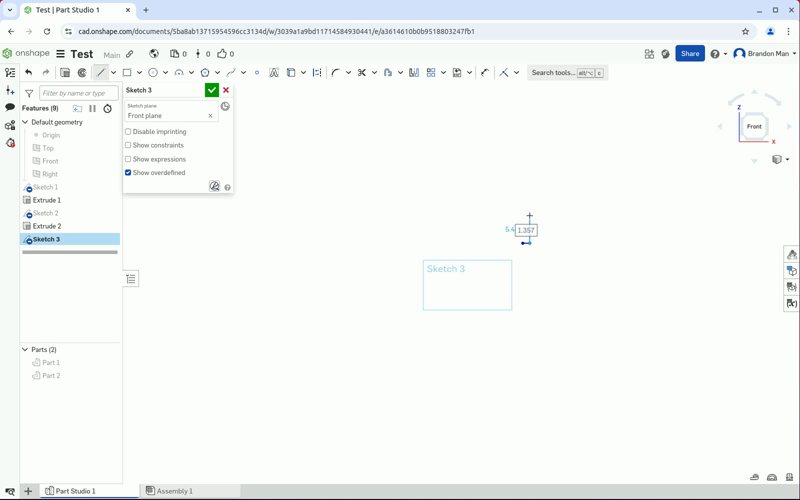
key_up(shift)
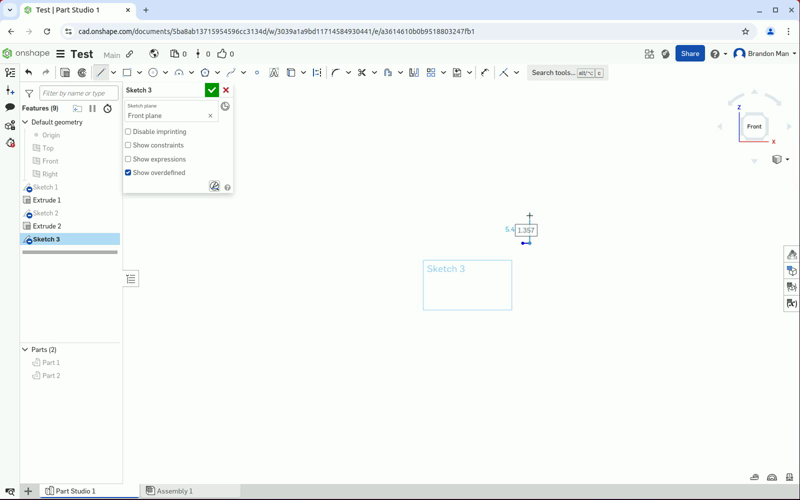
key_down(shift)
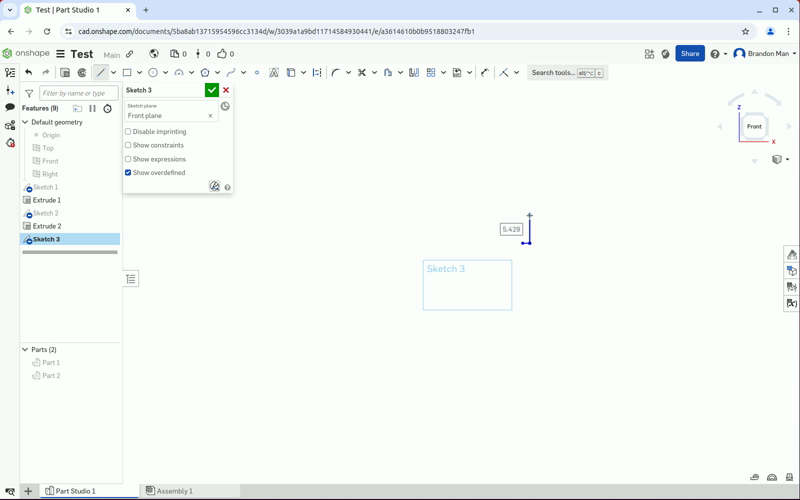
mouse_move(559, 215)
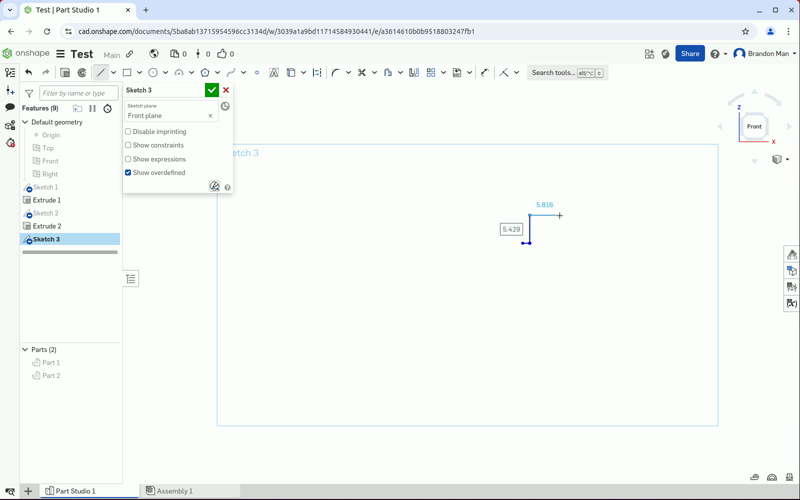
mouse_move(522, 215)
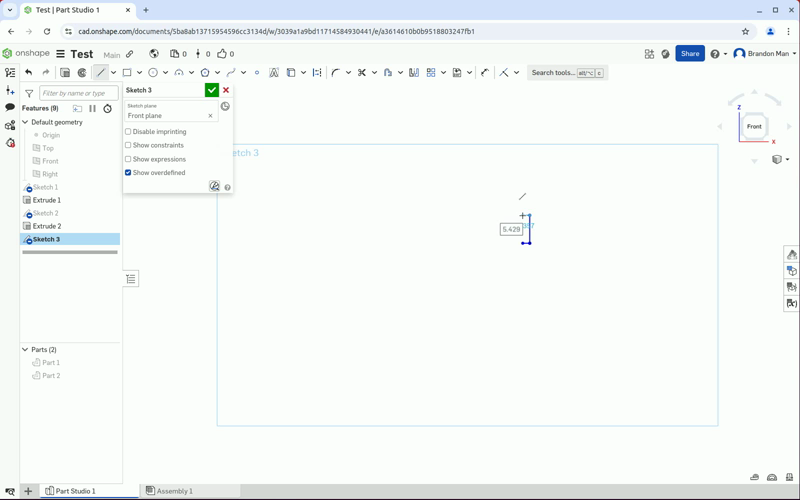
scroll(6)
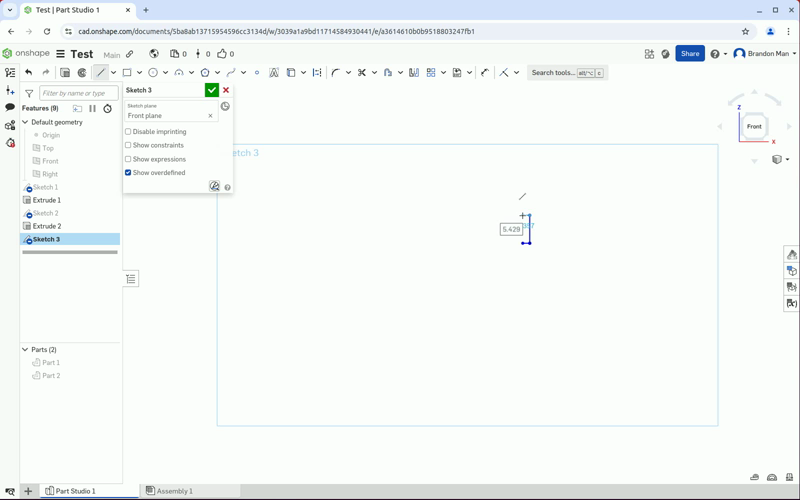
scroll(6)
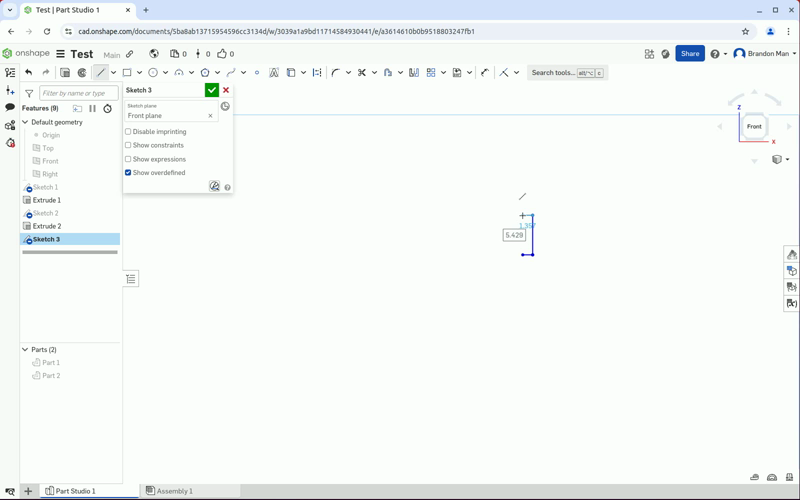
scroll(6)
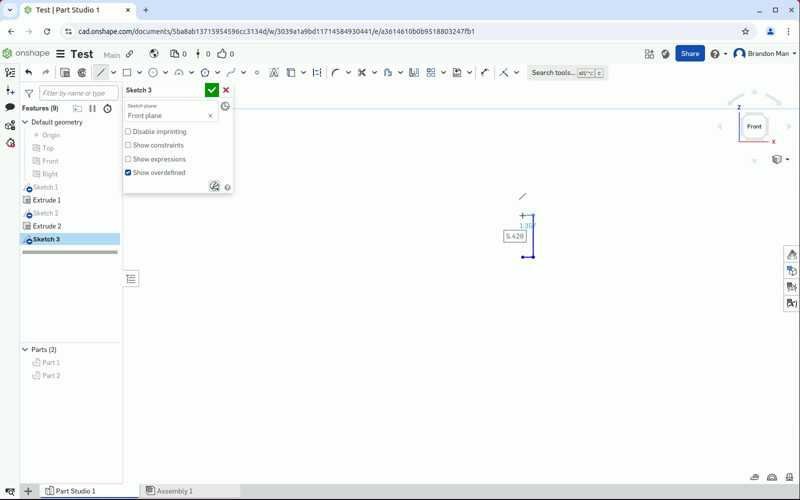
scroll(6)
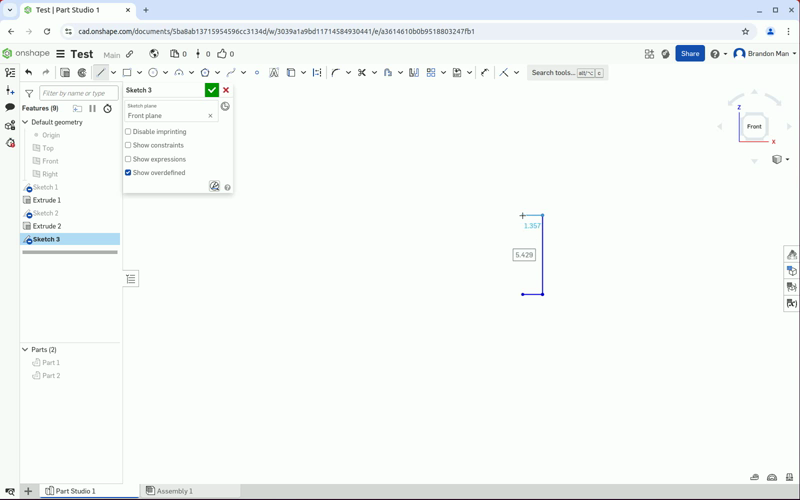
scroll(6)
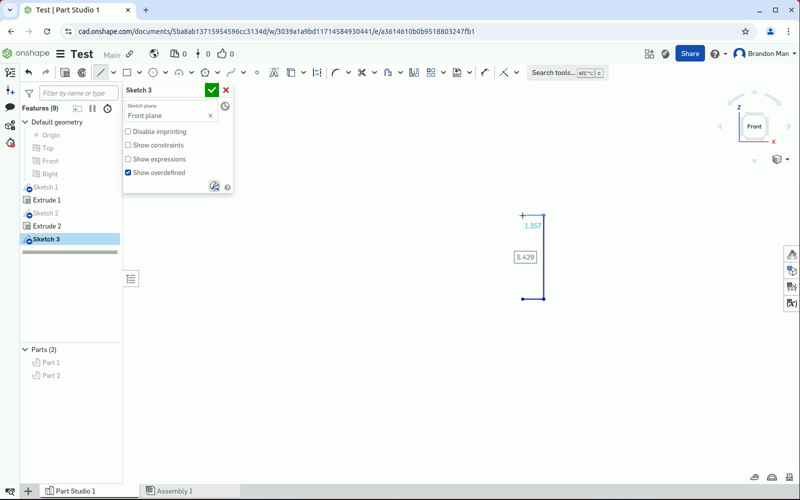
scroll(6)
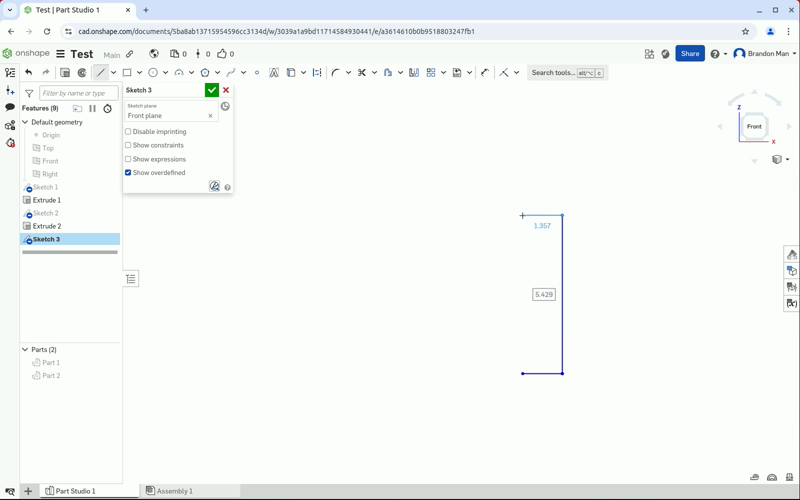
scroll(6)
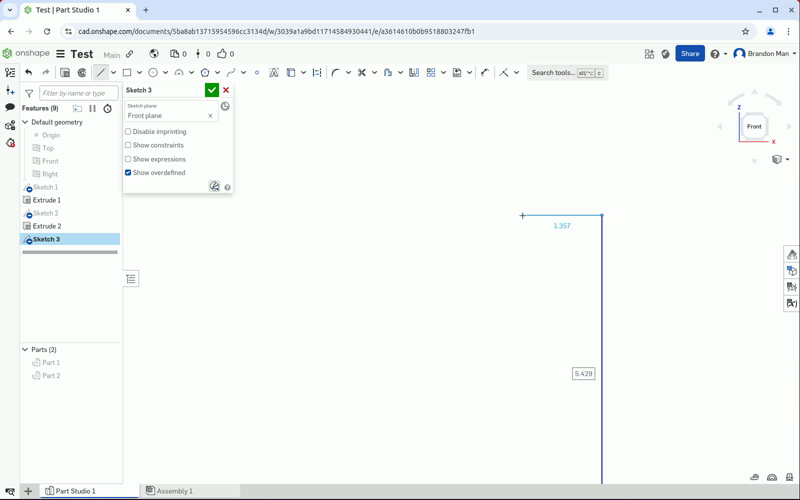
click(522, 215)
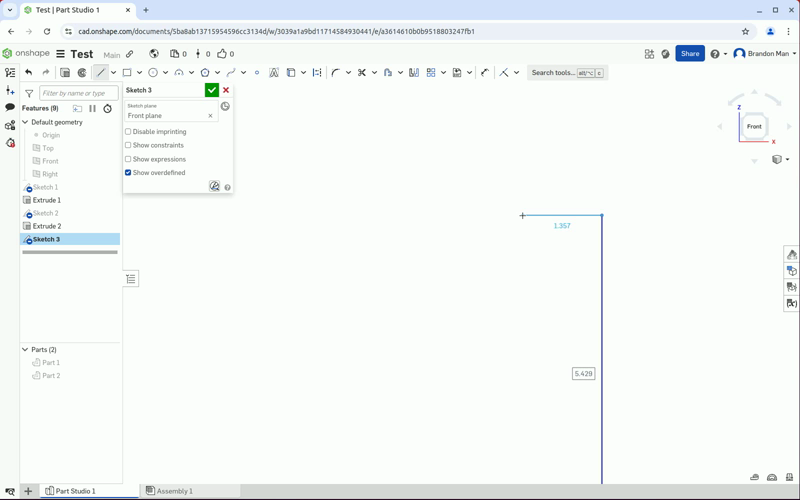
scroll(-6)
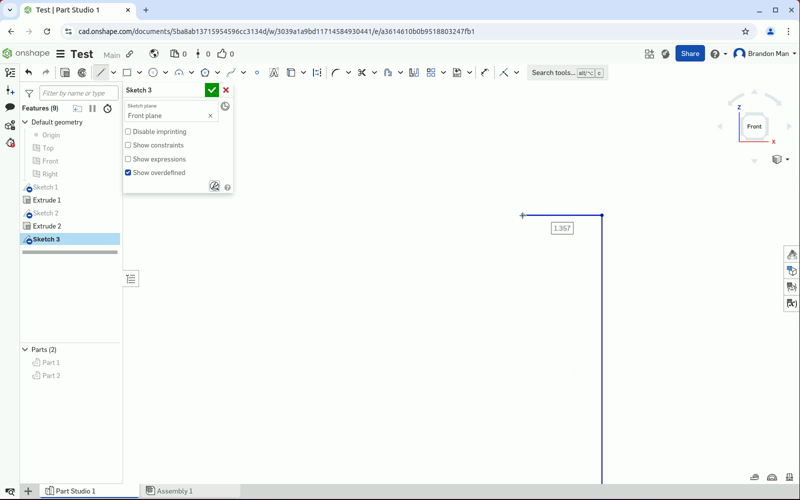
scroll(-6)
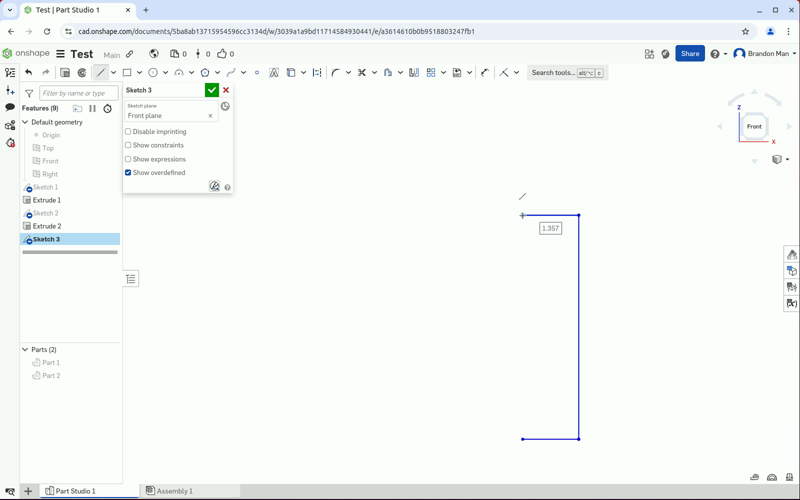
scroll(-6)
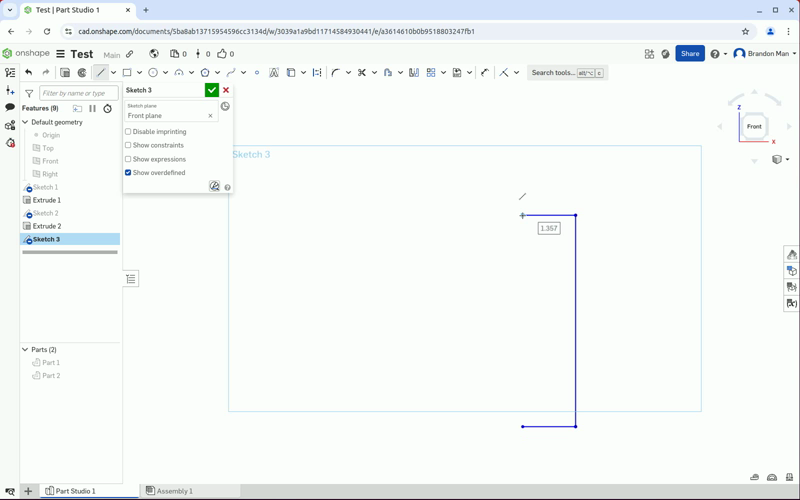
scroll(-6)
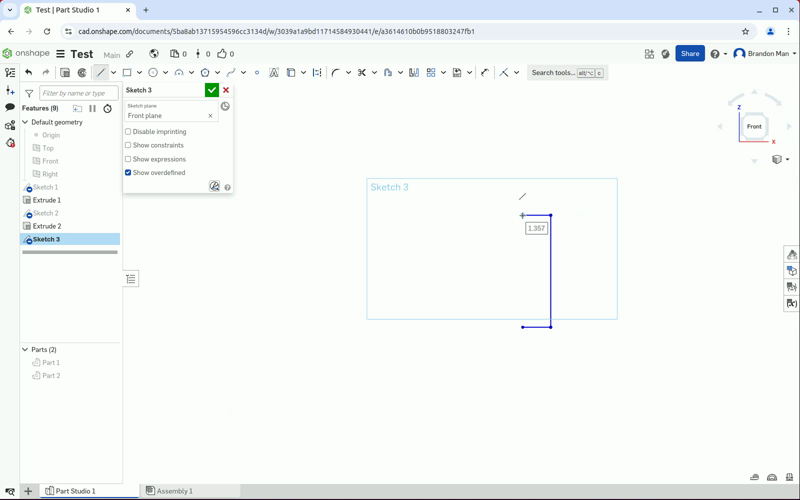
scroll(-6)
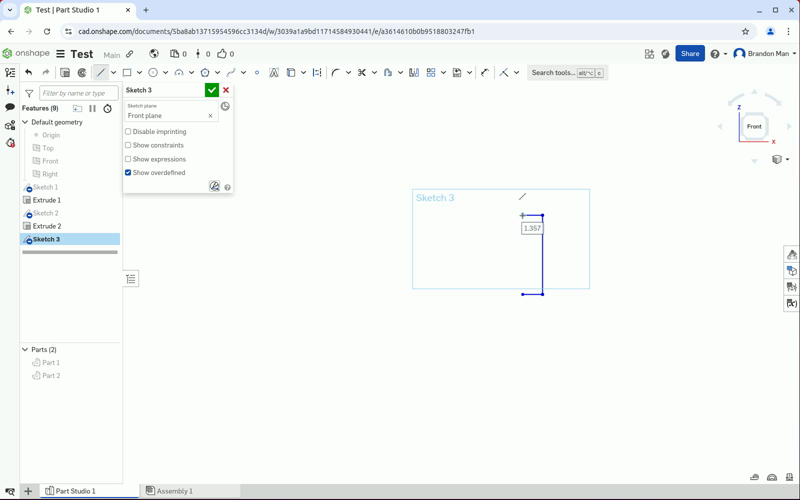
scroll(-6)
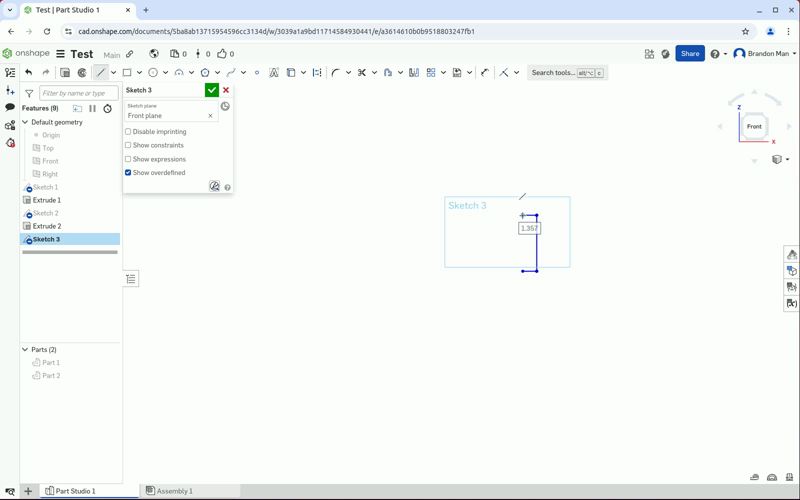
scroll(-6)
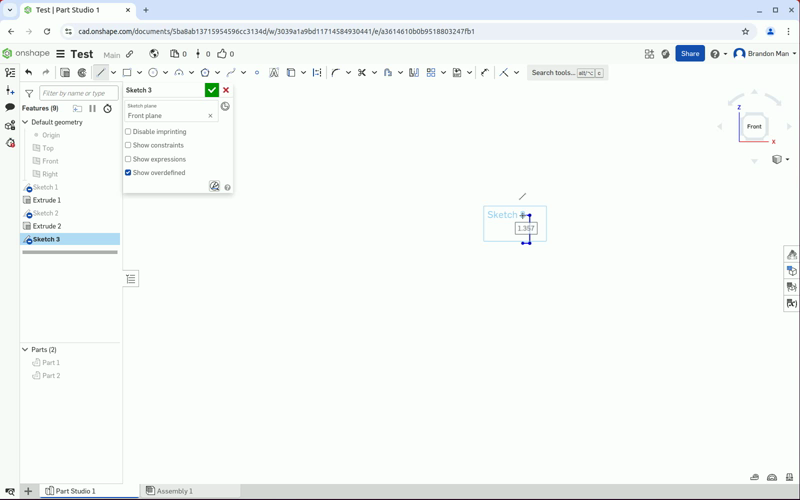
key_up(shift)
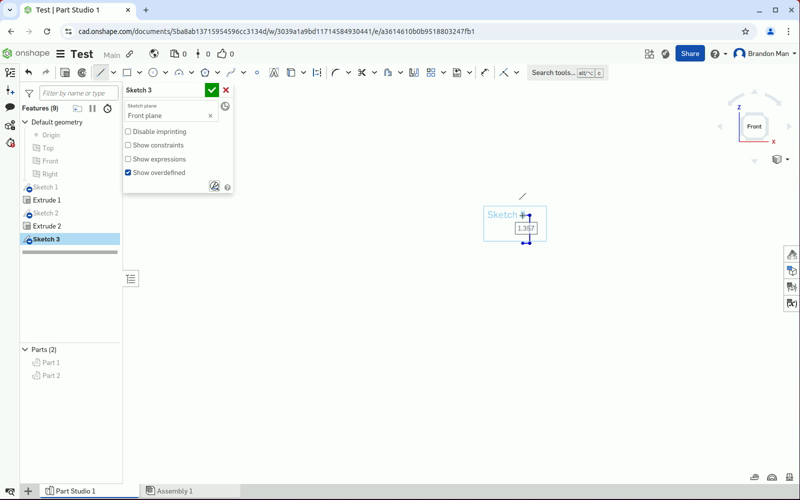
mouse_move(552, 215)
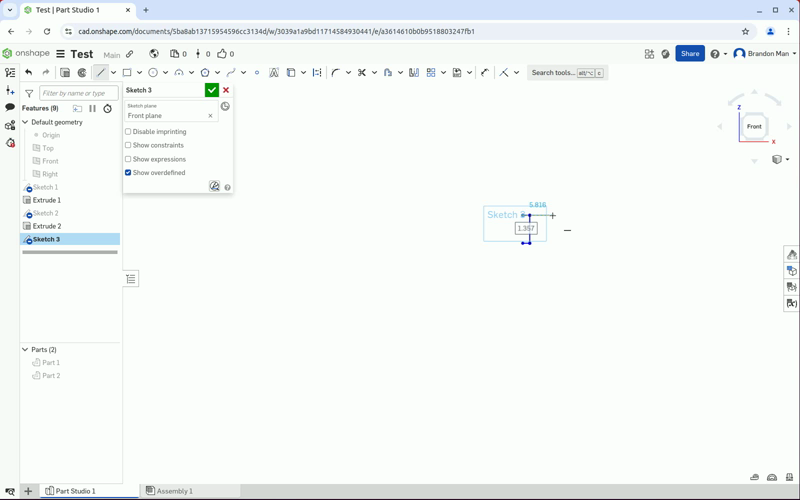
key_down(shift)
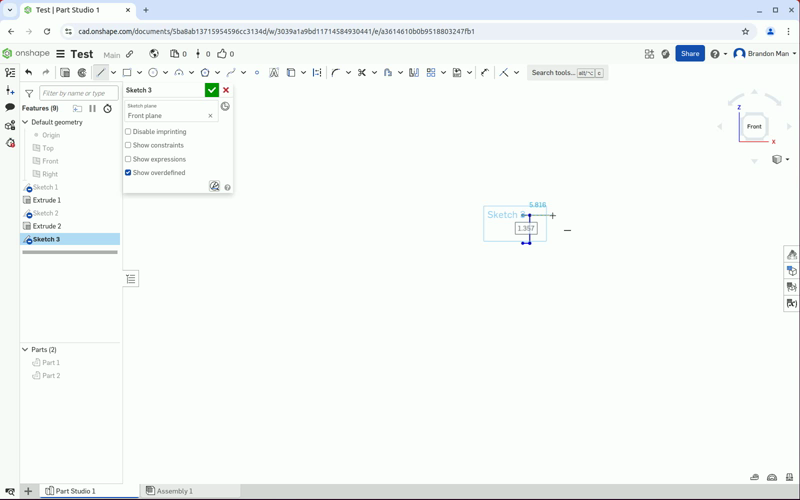
mouse_move(522, 243)
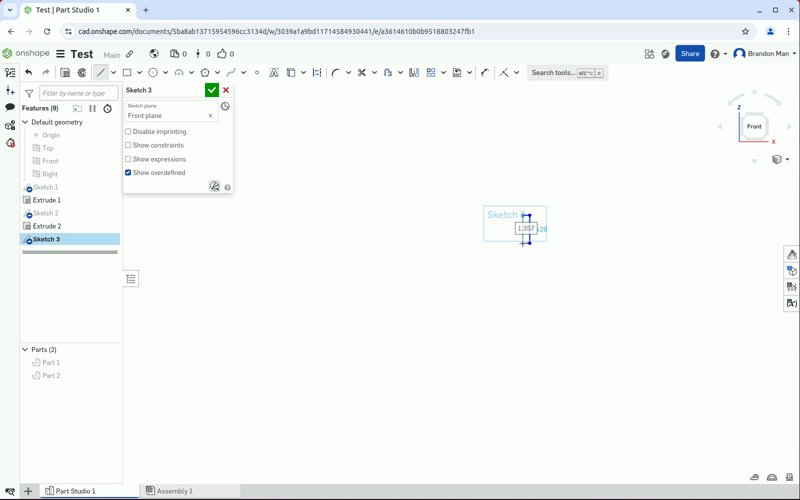
key_up(shift)
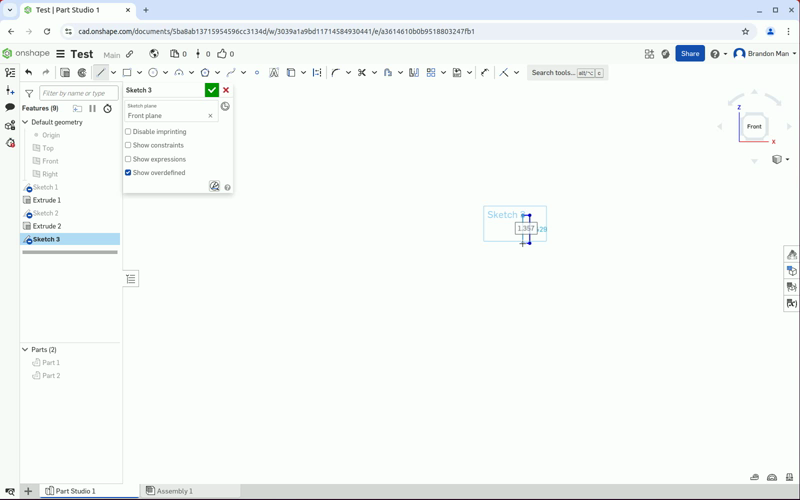
click(522, 243)
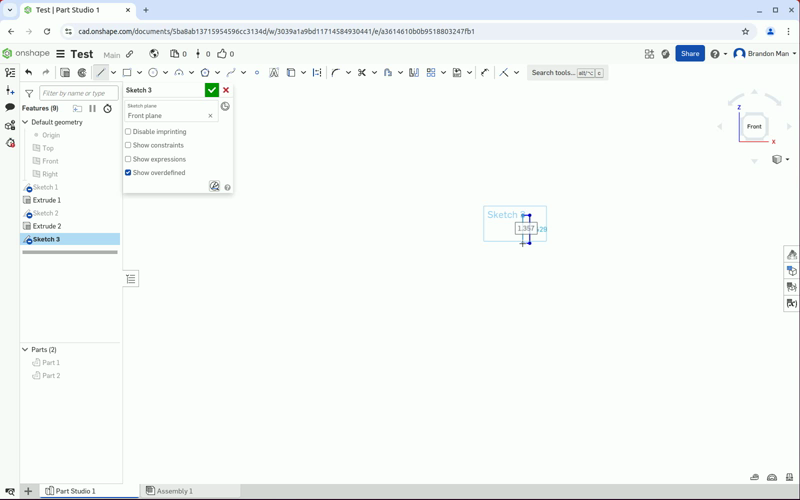
key(esc)
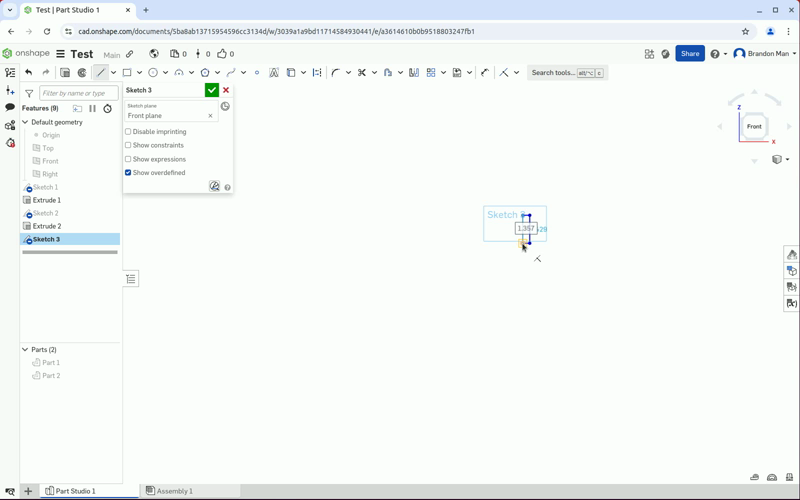
mouse_move(528, 242)
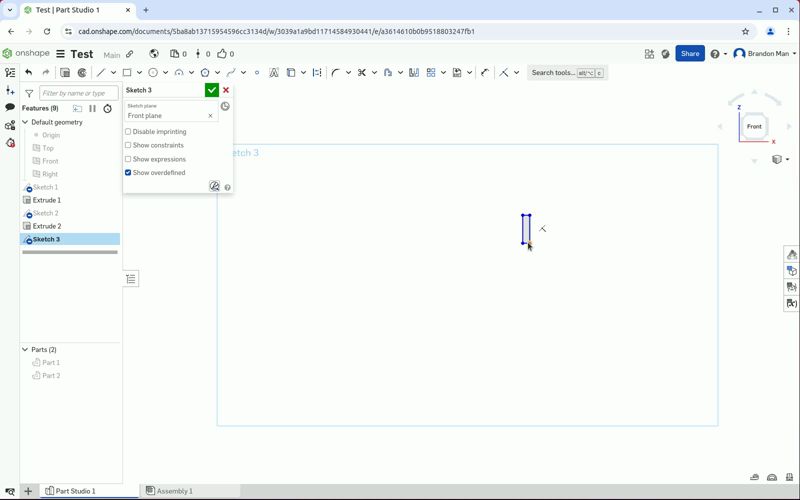
scroll(6)
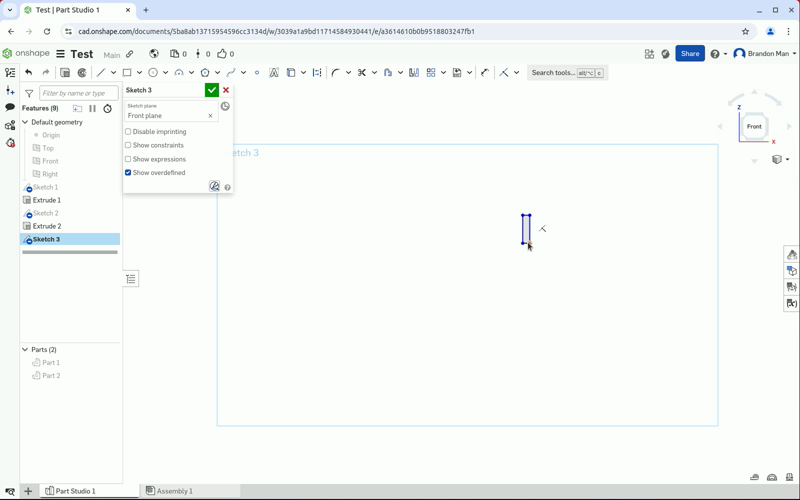
scroll(6)
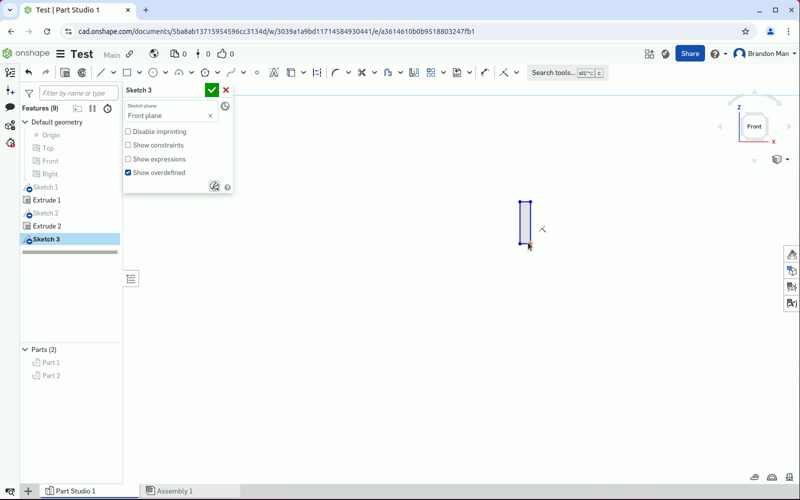
scroll(6)
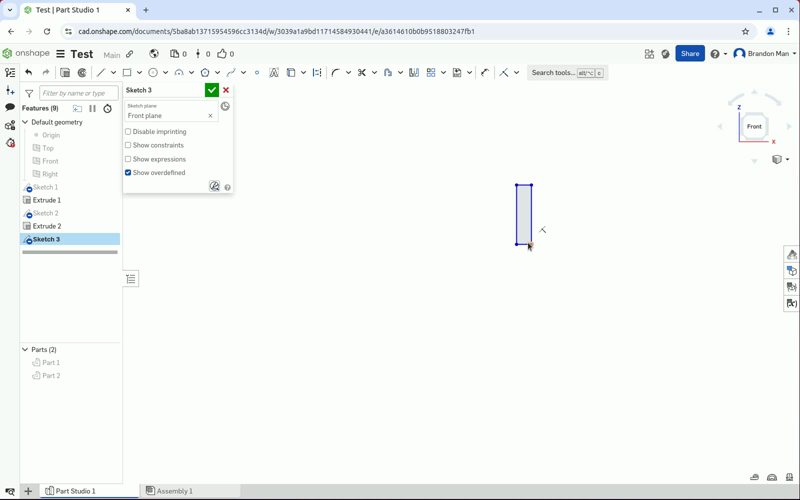
scroll(6)
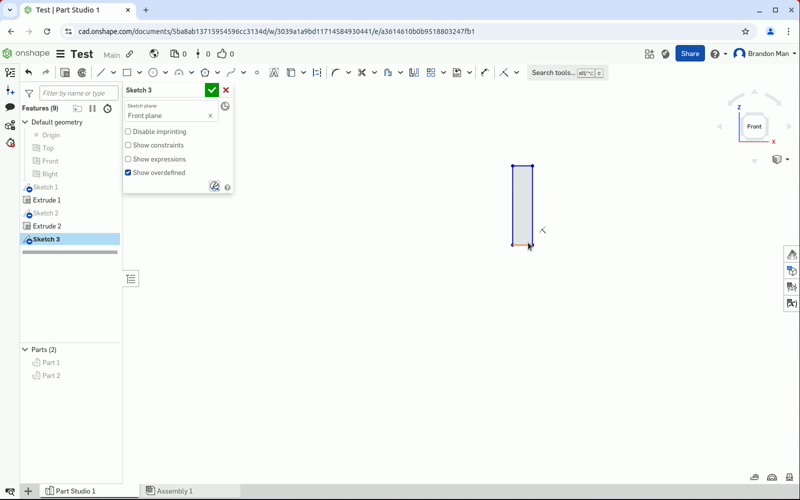
scroll(6)
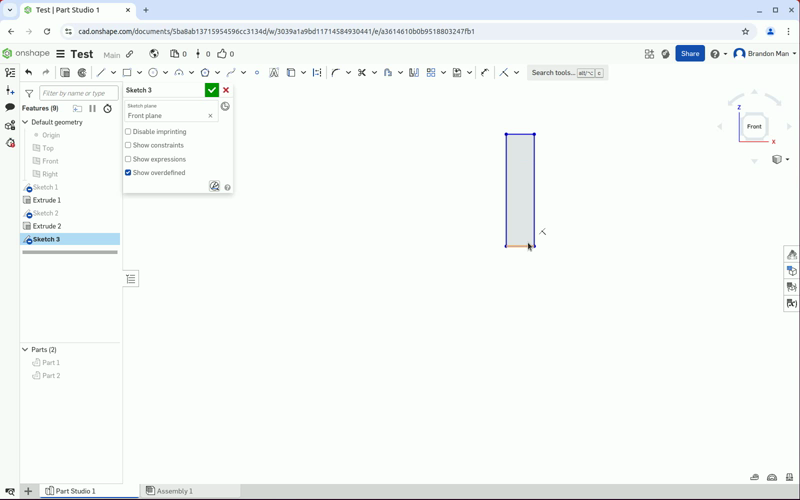
scroll(6)
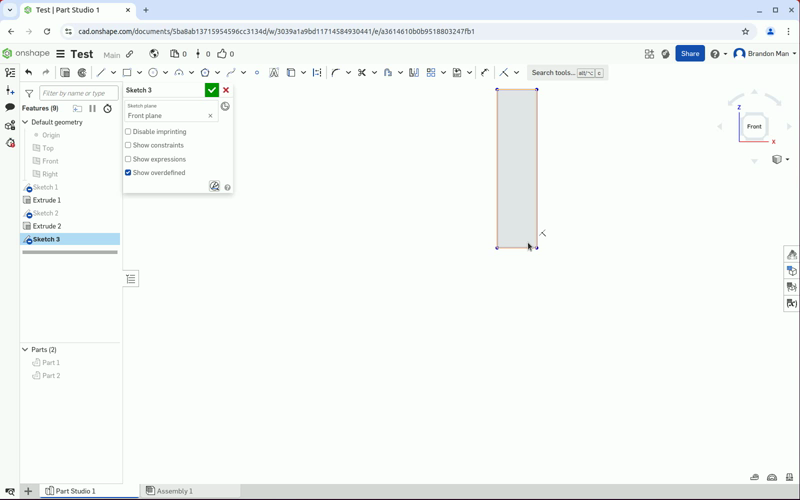
scroll(6)
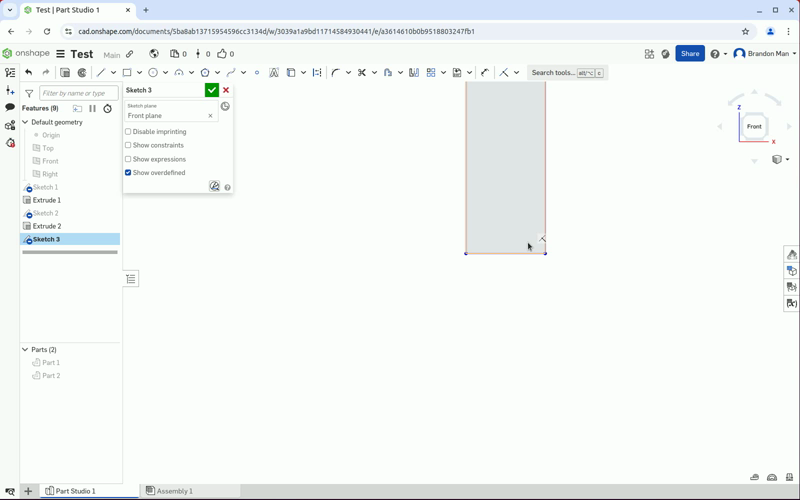
click(528, 242)
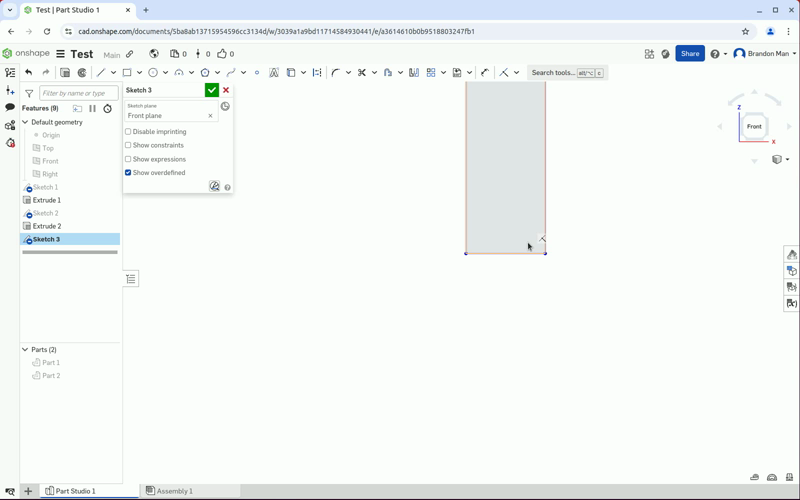
scroll(-6)
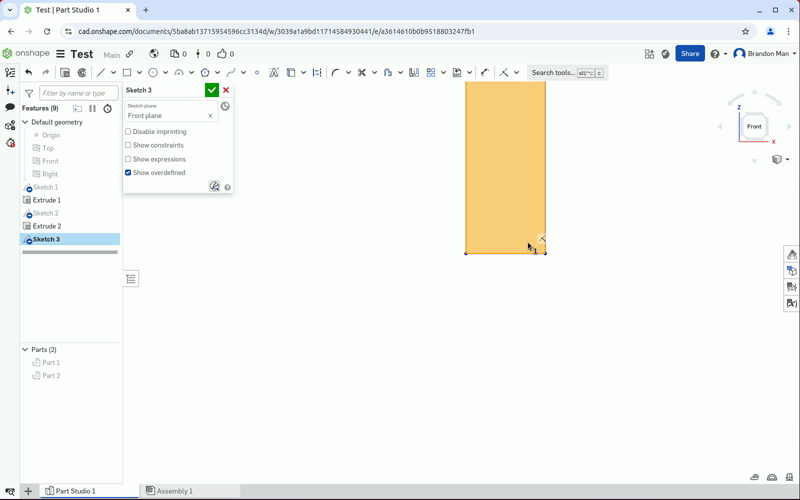
scroll(-6)
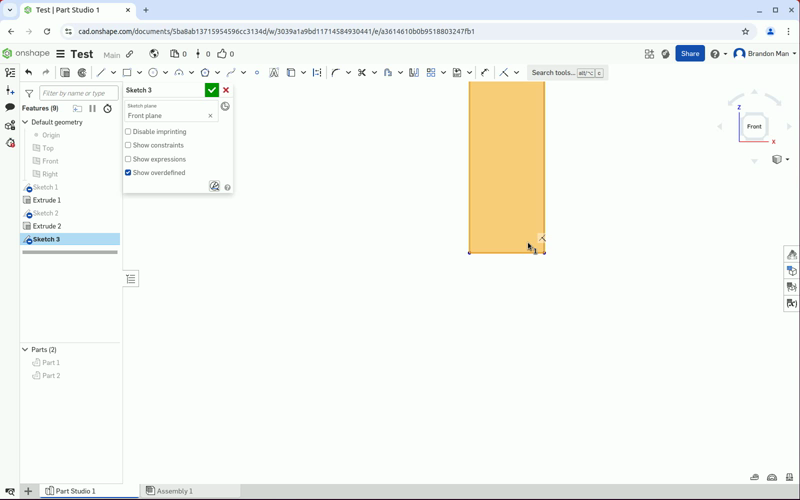
scroll(-6)
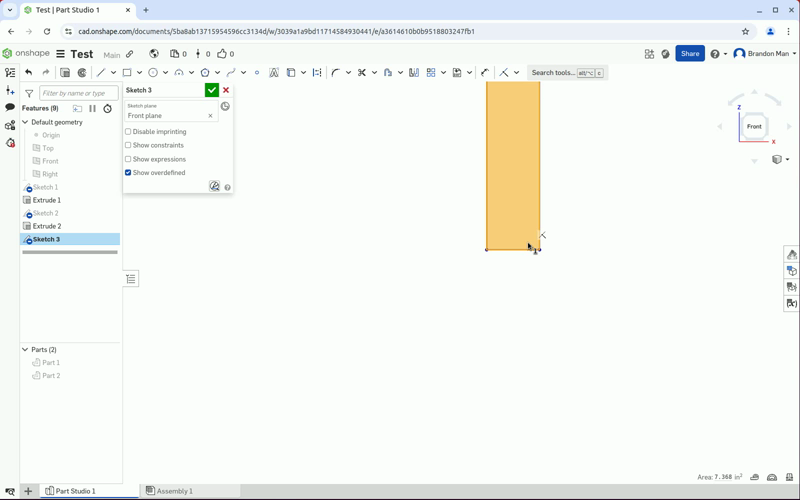
scroll(-6)
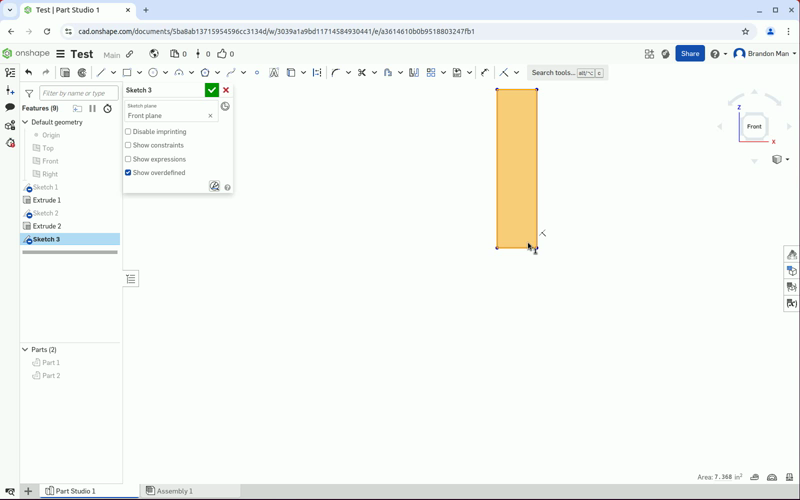
scroll(-6)
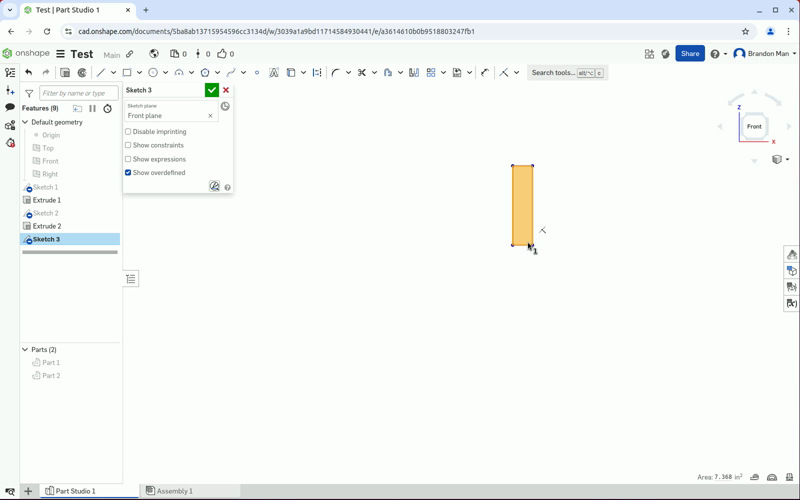
scroll(-6)
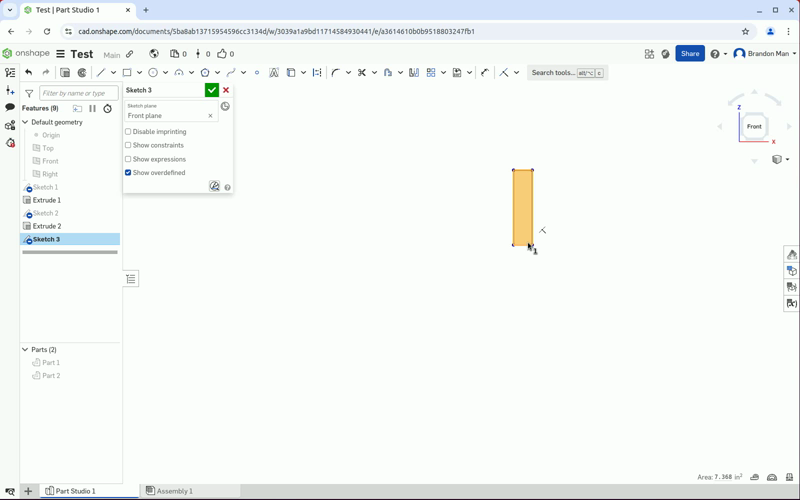
scroll(-6)
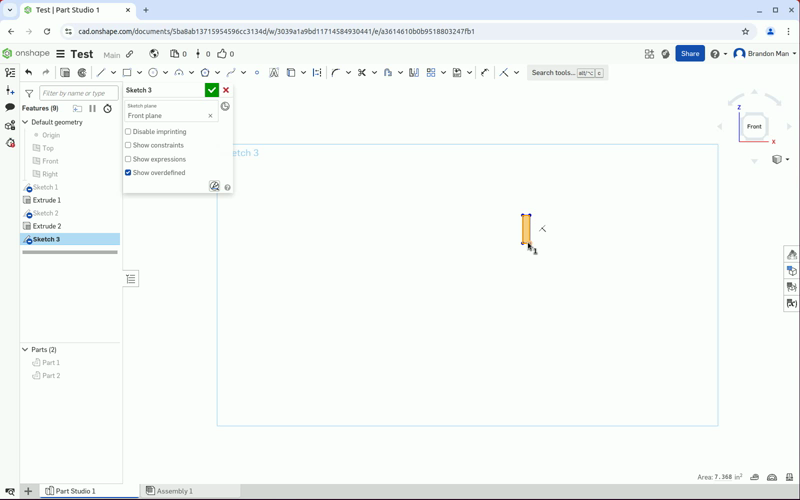
mouse_move(73, 352)
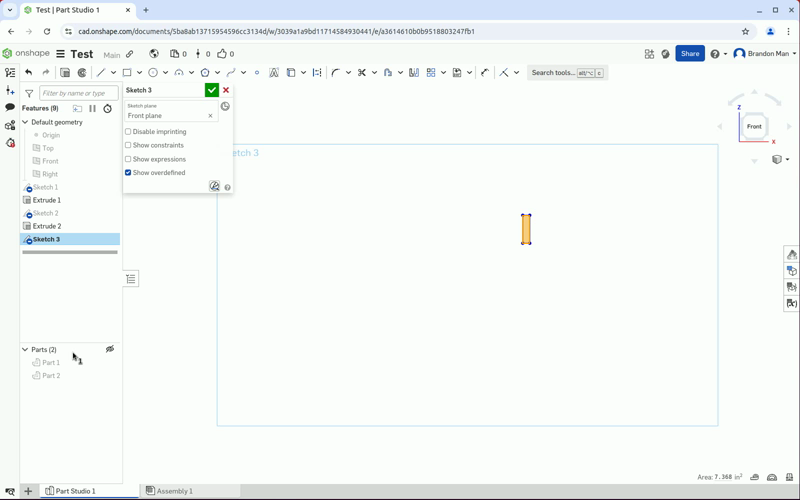
key(shift+y)
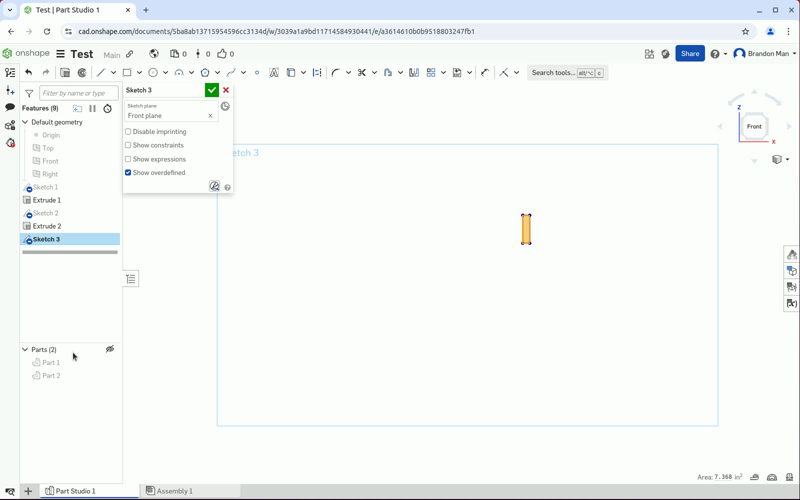
key(shift+e)
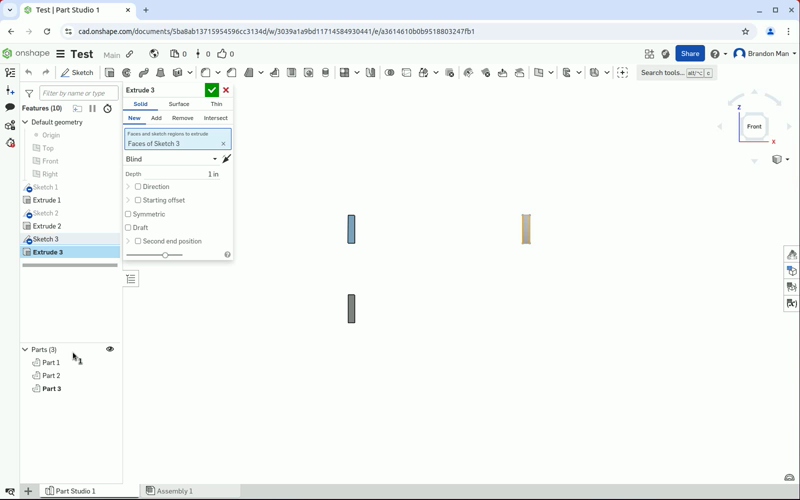
mouse_move(143, 106)
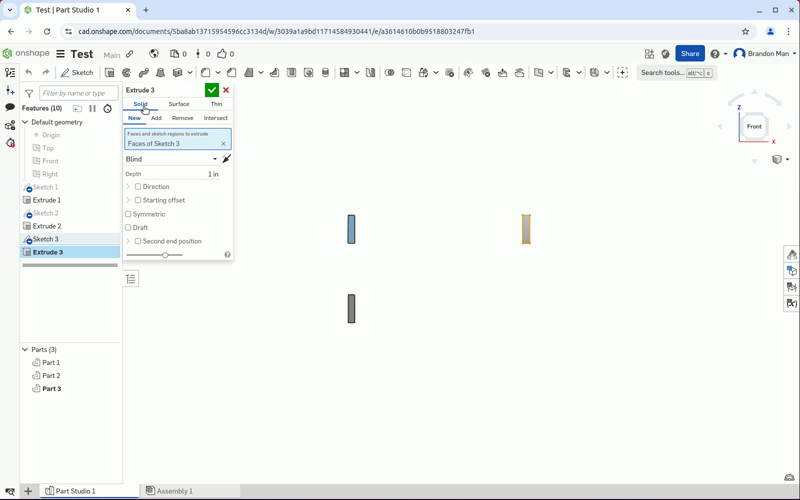
click(143, 106)
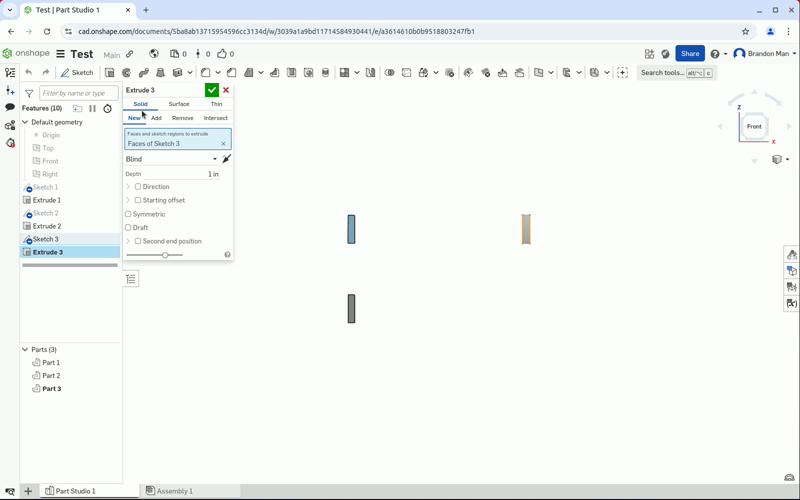
mouse_move(137, 120)
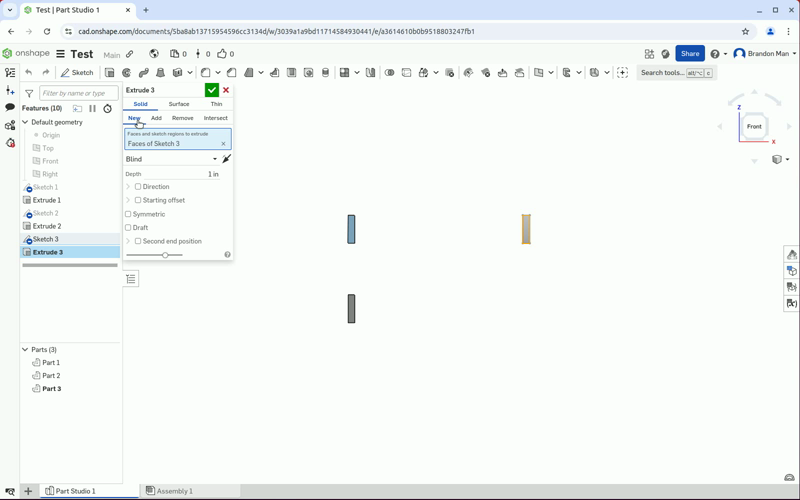
click(137, 120)
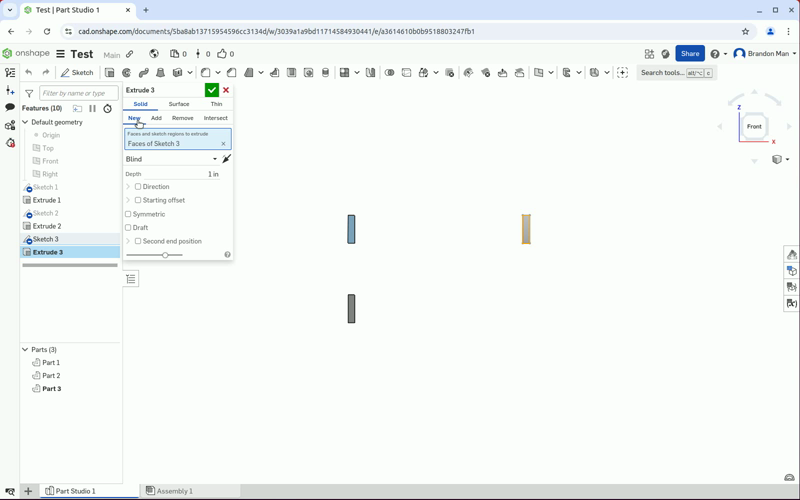
key(tab, 4)
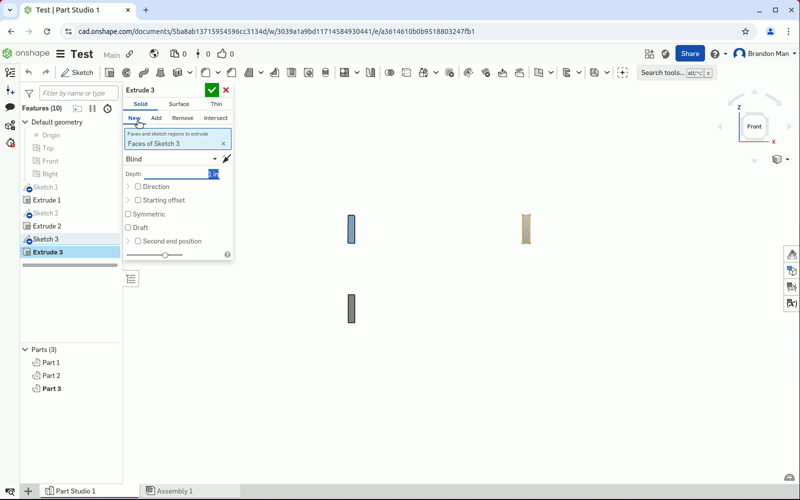
text(1.444)
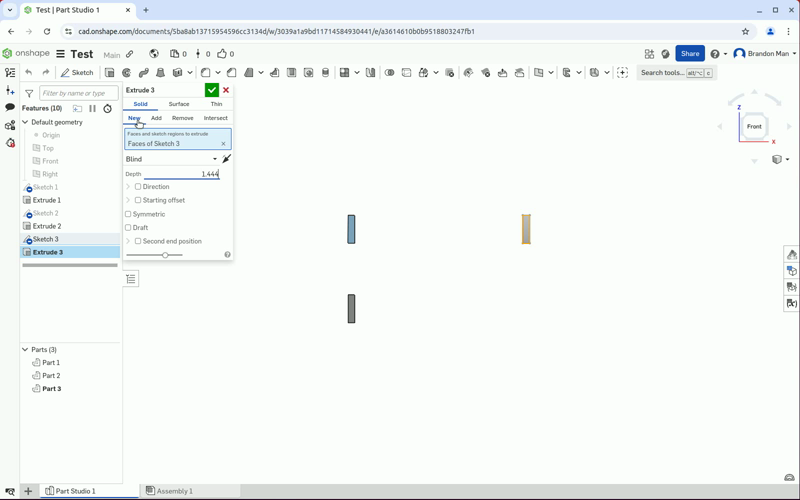
key(enter)
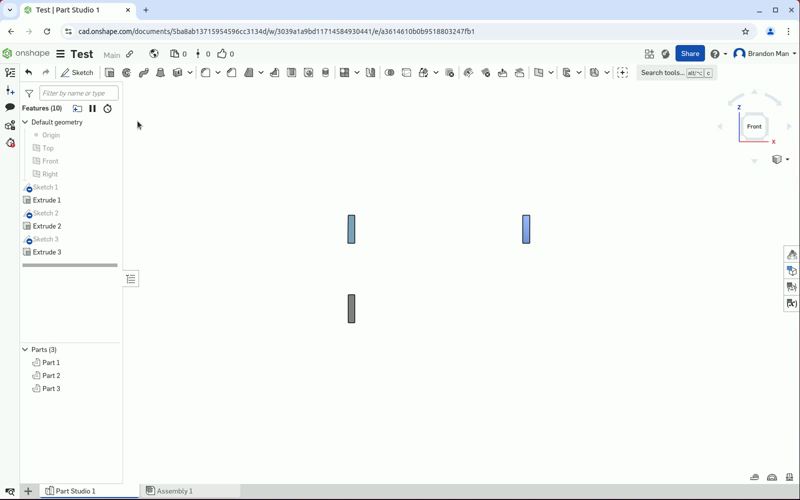
key(shift+h)
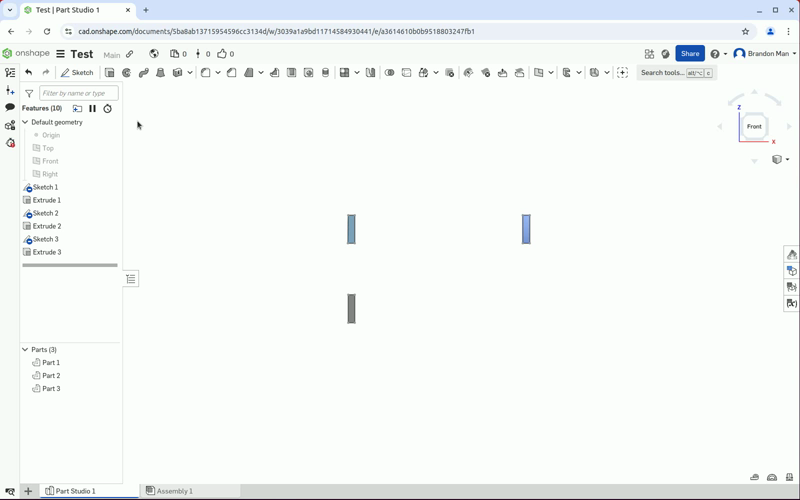
key(shift+h)
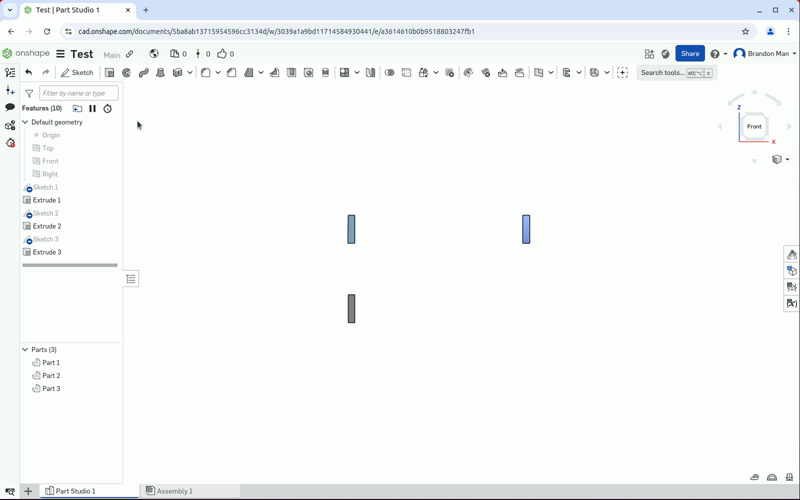
mouse_move(73, 189)
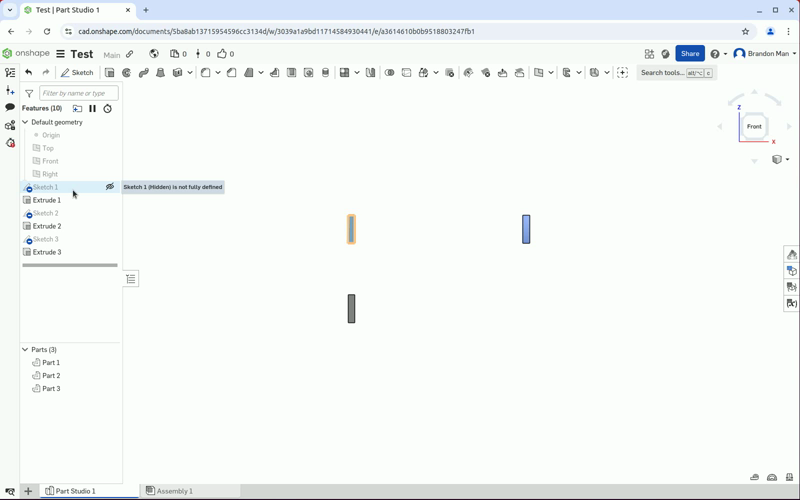
click(73, 189)
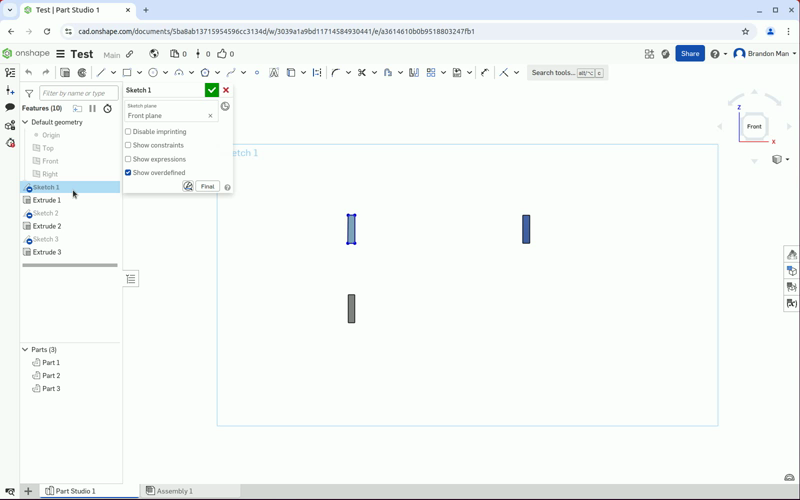
mouse_move(229, 92)
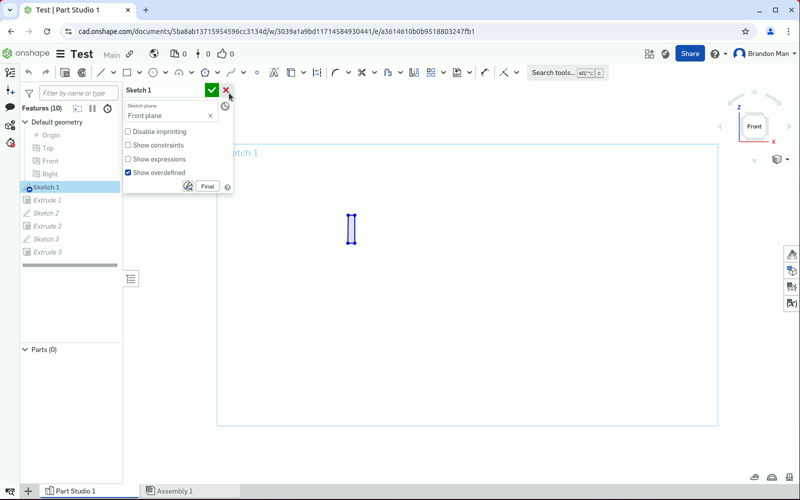
click(229, 92)
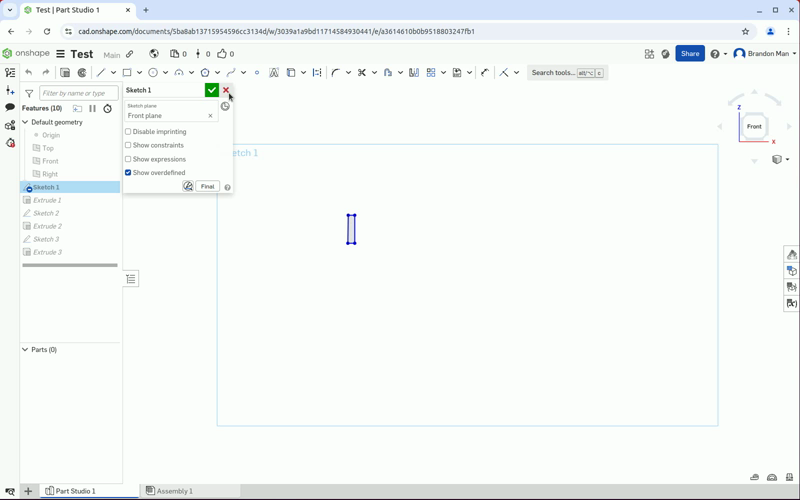
key(shift+s)
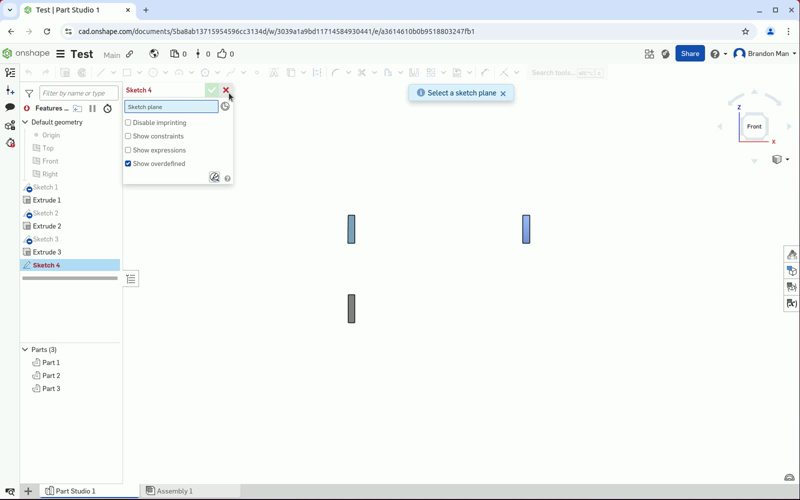
mouse_move(73, 163)
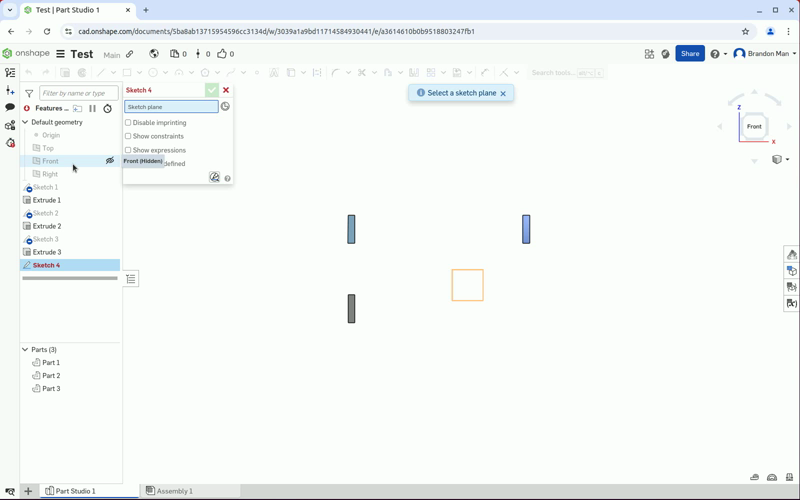
click(73, 163)
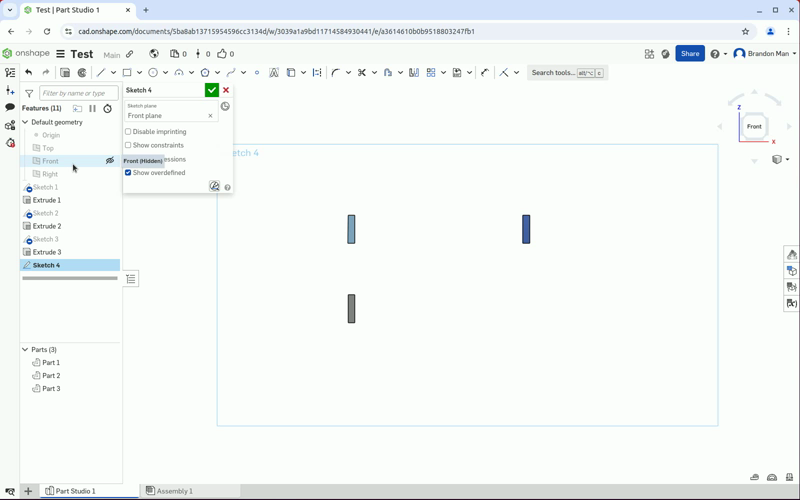
mouse_move(73, 352)
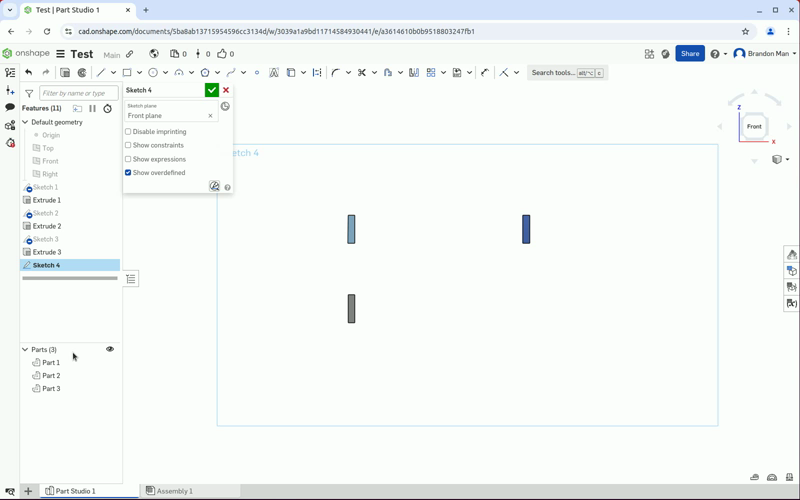
key(y)
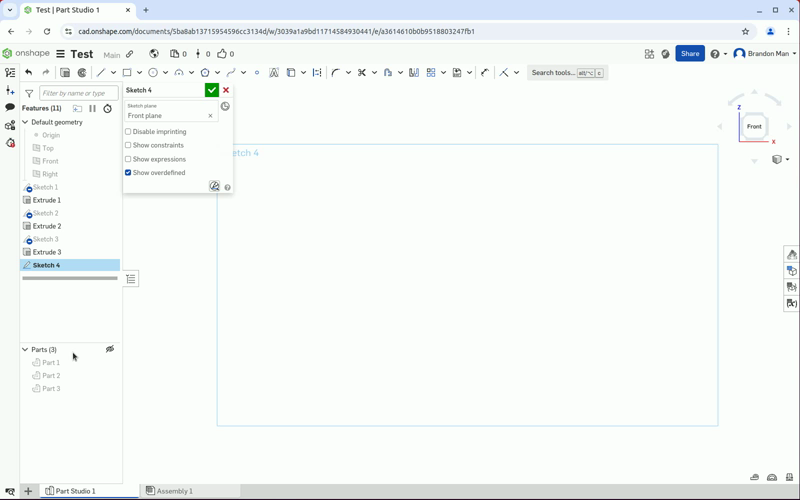
key(l)
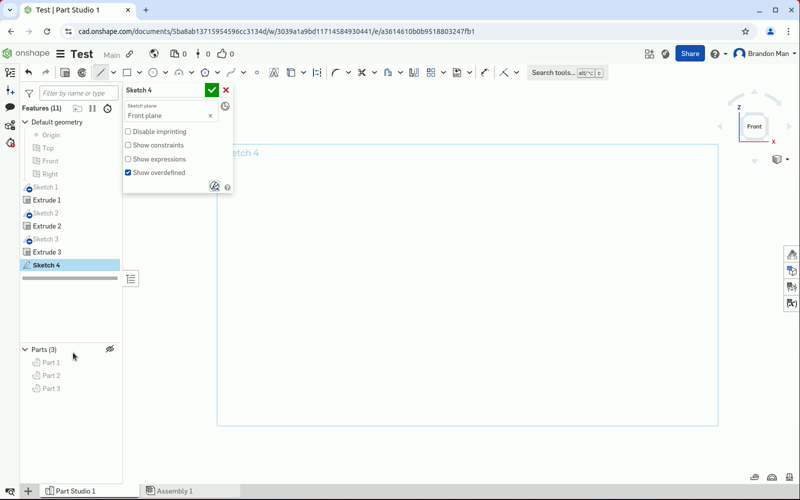
key_down(shift)
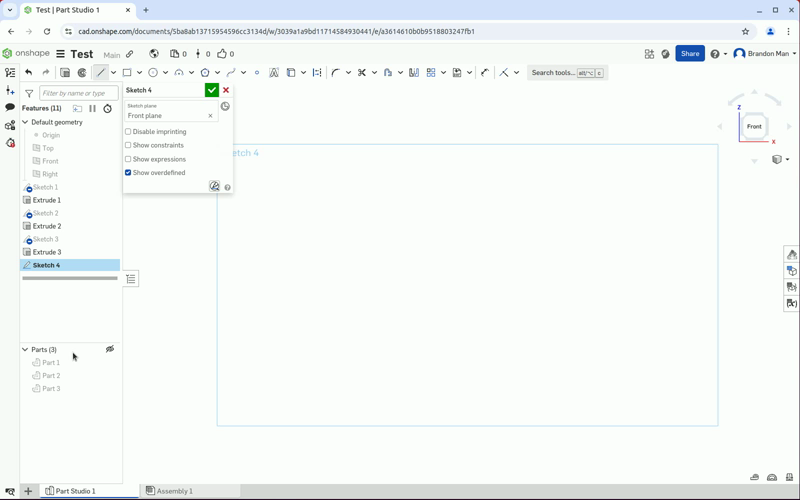
mouse_move(522, 322)
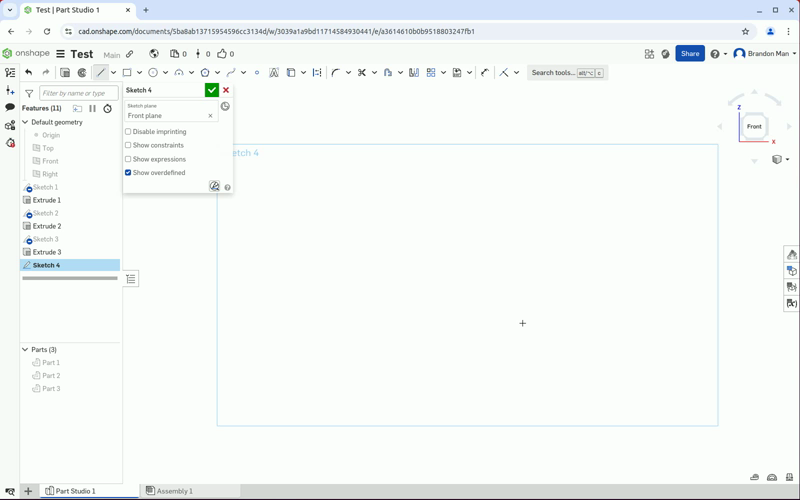
click(522, 322)
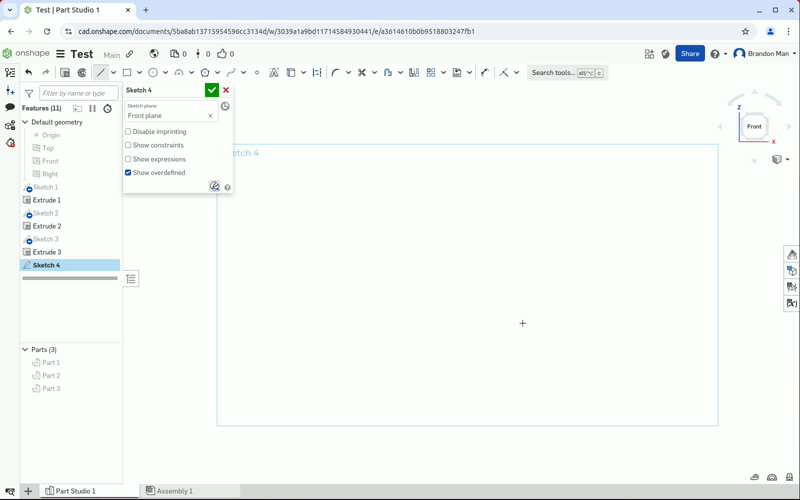
key_up(shift)
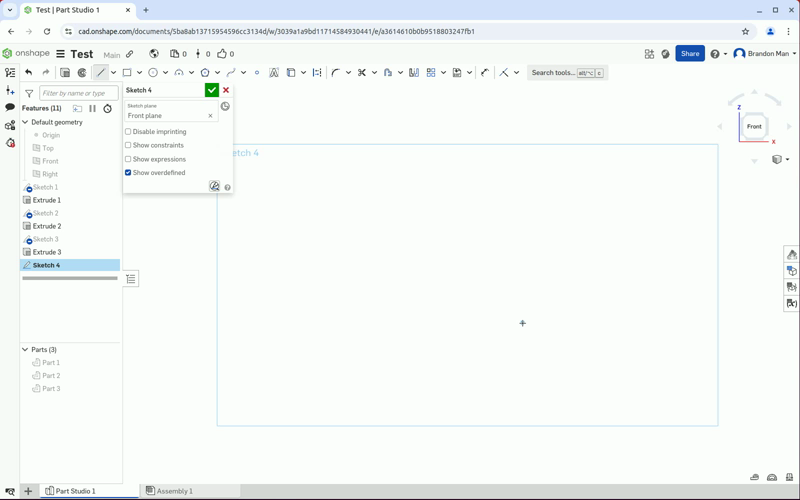
key_down(shift)
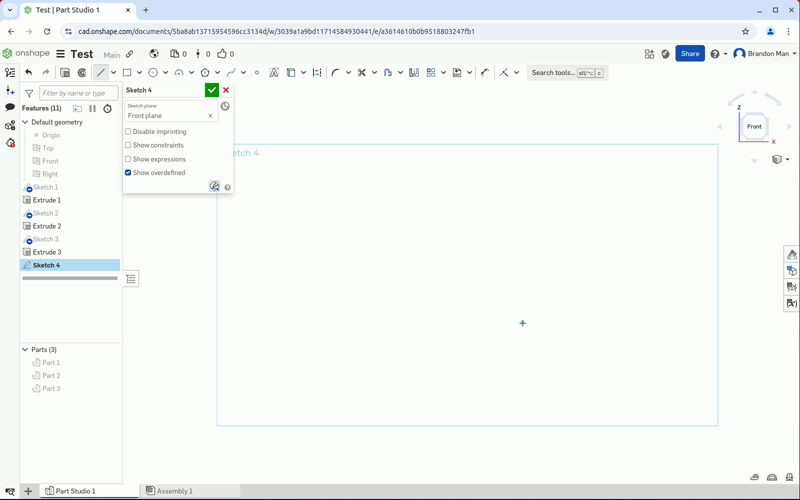
mouse_move(552, 322)
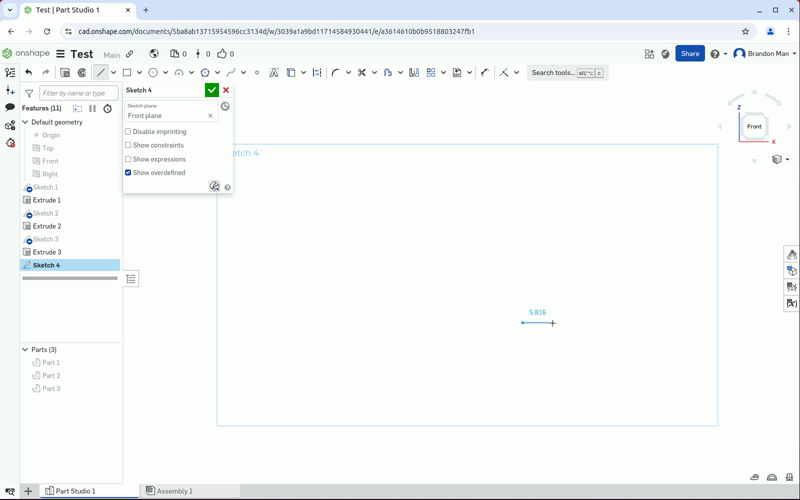
mouse_move(529, 322)
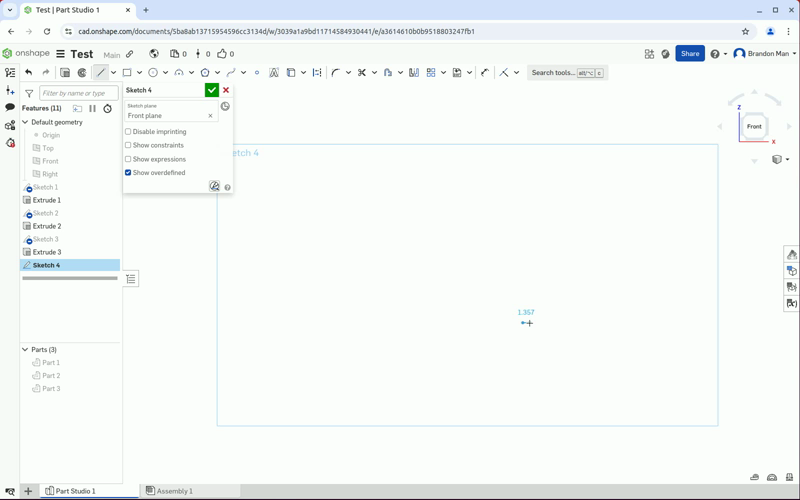
scroll(6)
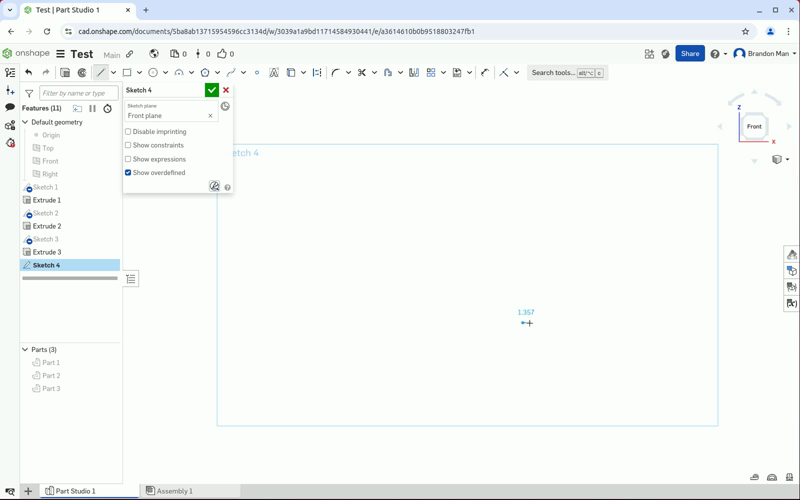
scroll(6)
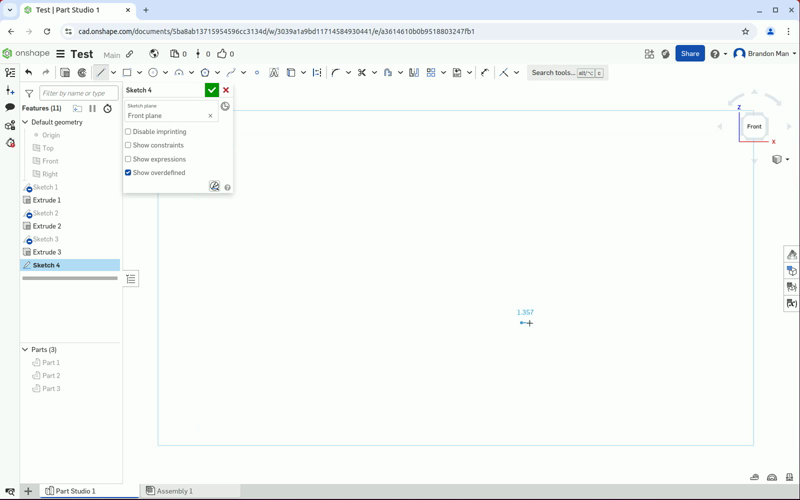
scroll(6)
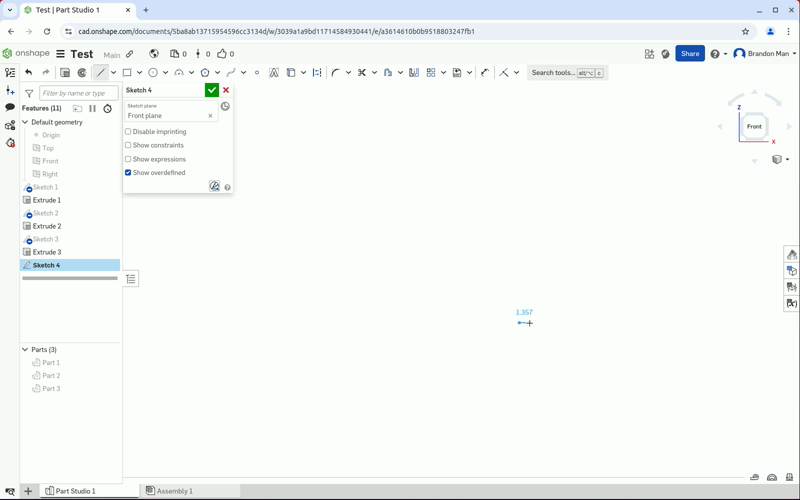
scroll(6)
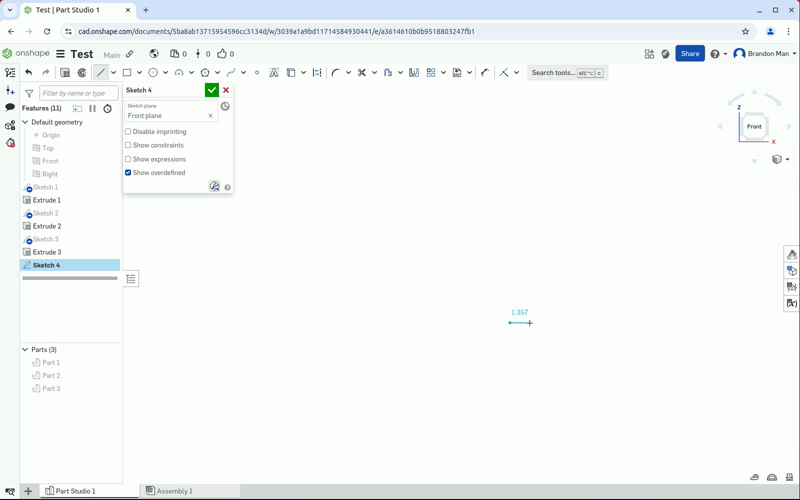
scroll(6)
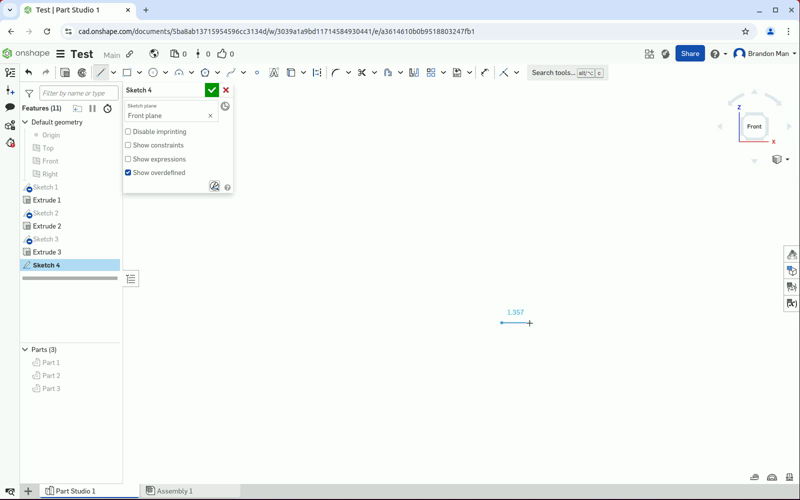
scroll(6)
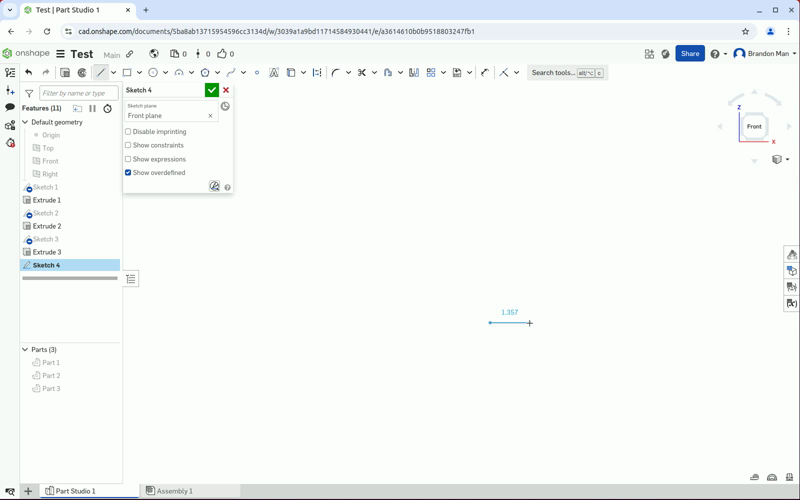
scroll(6)
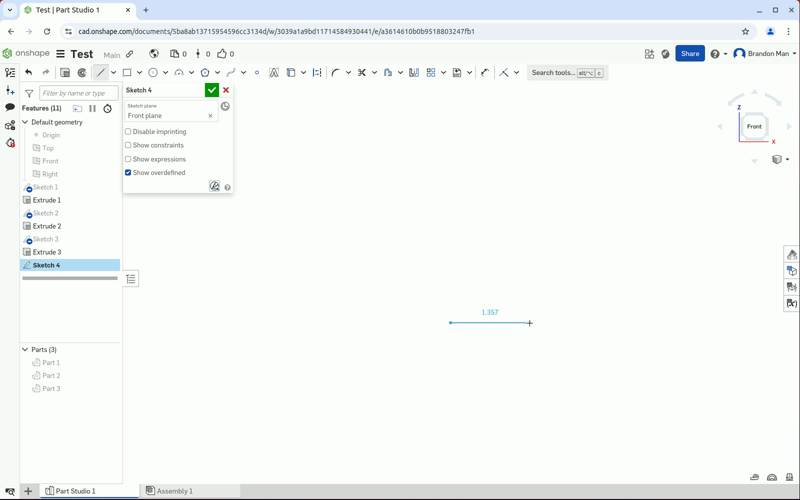
click(529, 322)
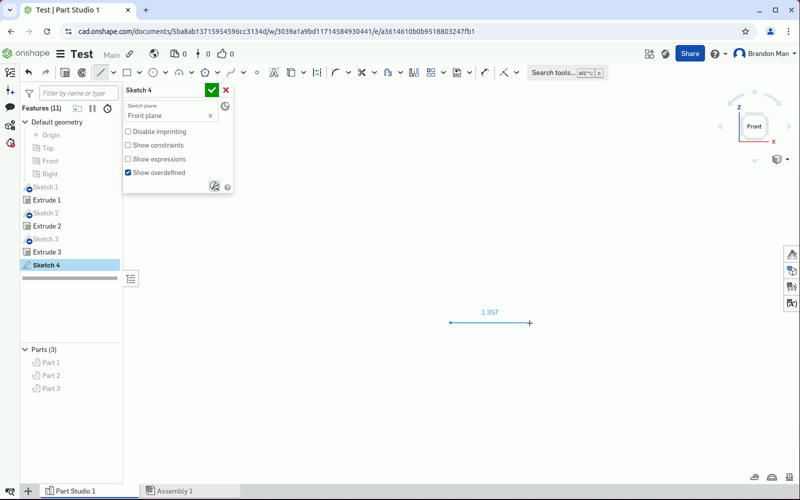
scroll(-6)
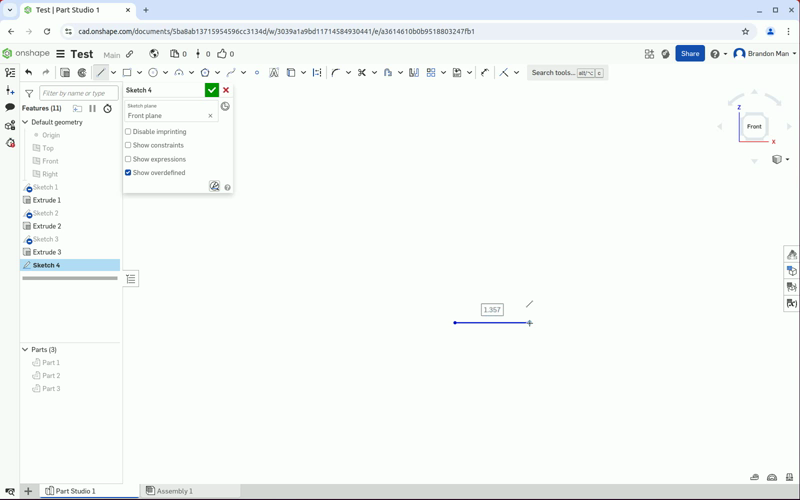
scroll(-6)
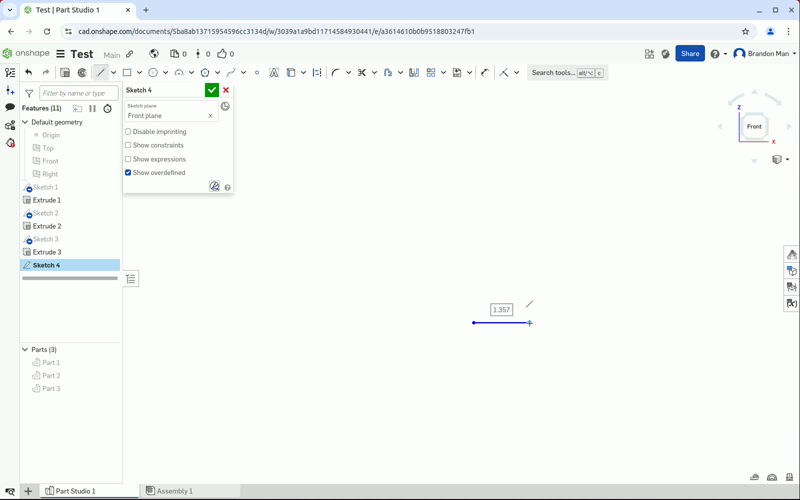
scroll(-6)
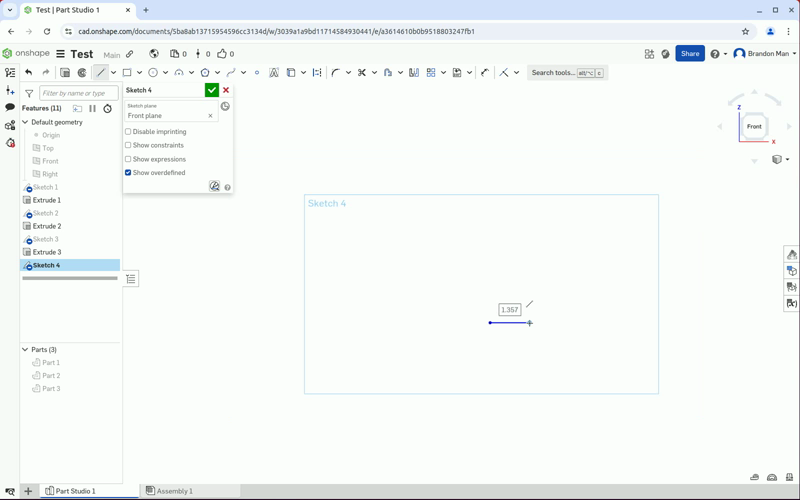
scroll(-6)
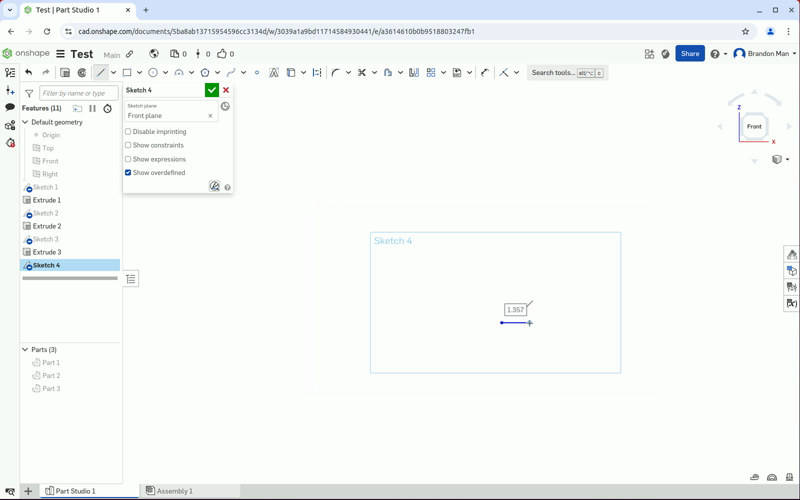
scroll(-6)
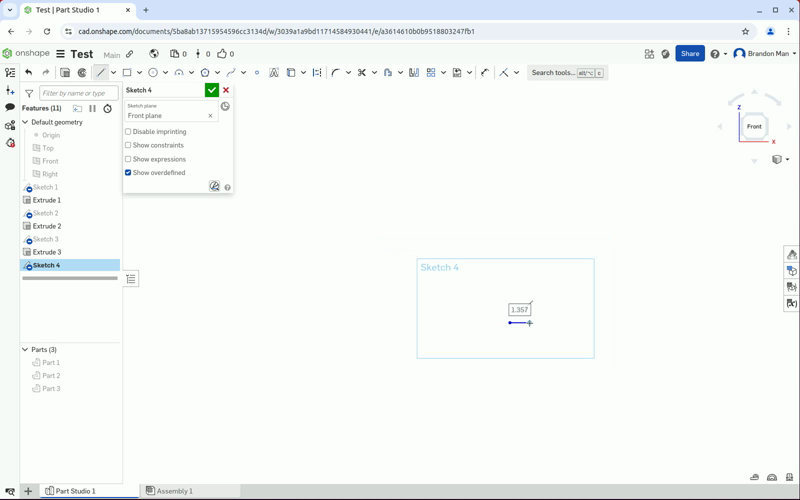
scroll(-6)
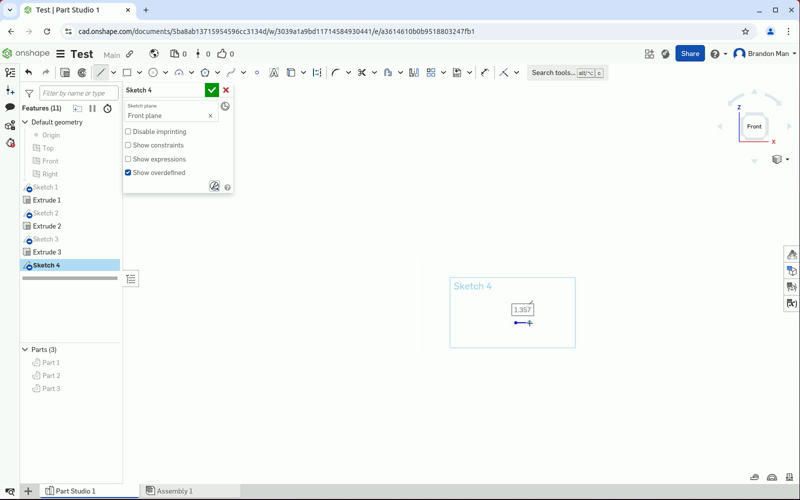
scroll(-6)
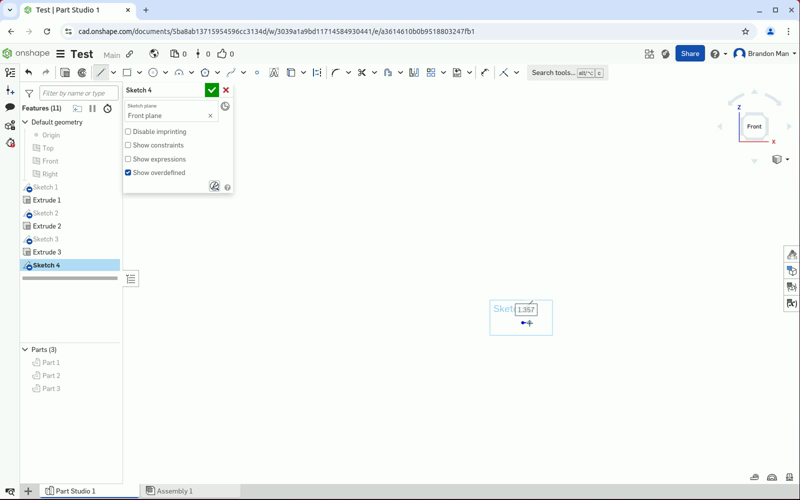
key_up(shift)
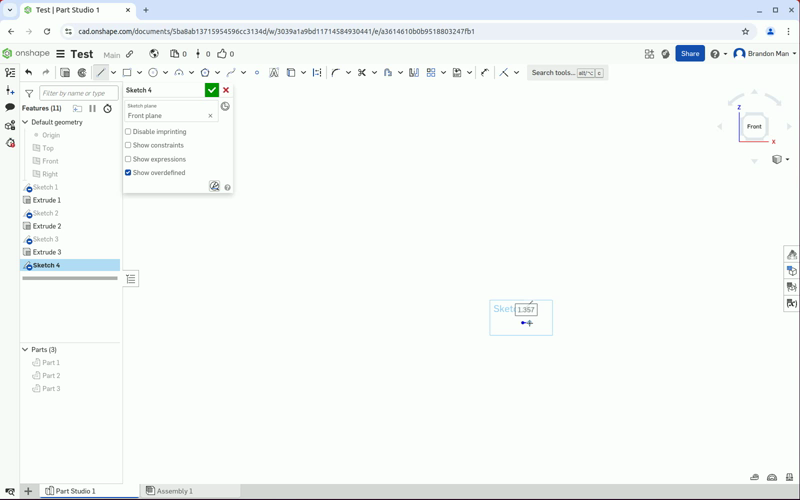
key_down(shift)
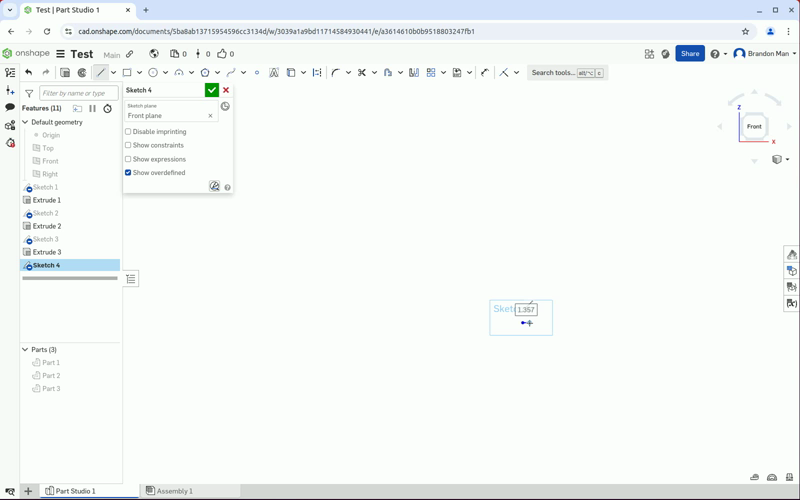
mouse_move(559, 322)
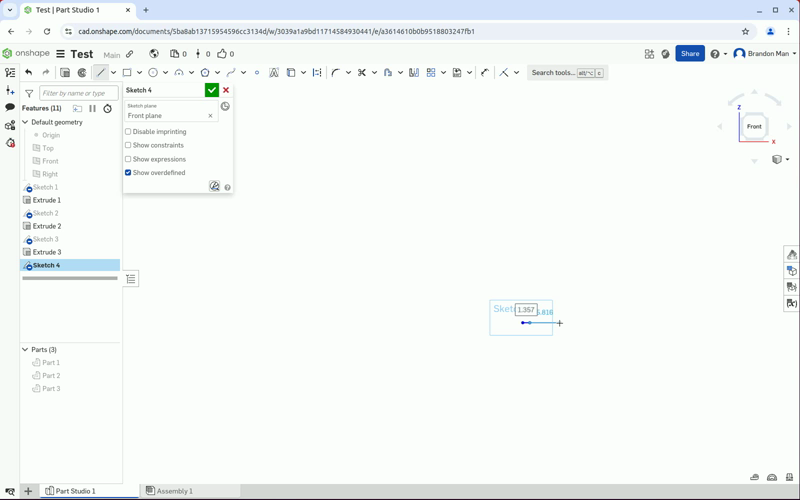
mouse_move(529, 294)
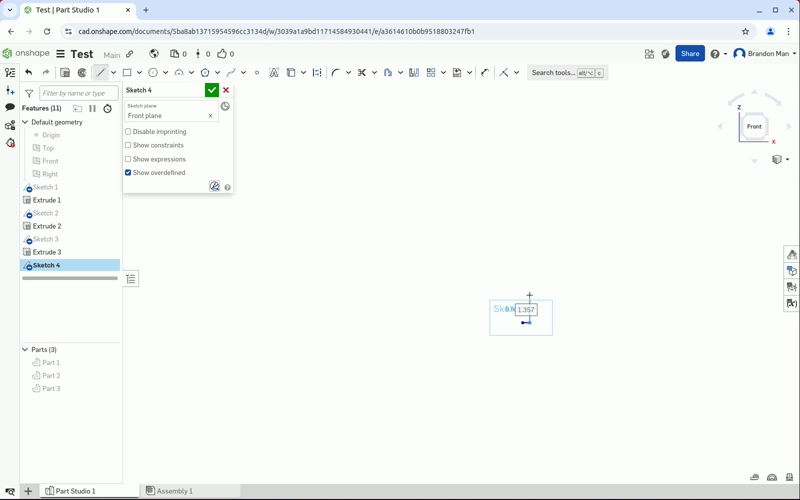
click(529, 294)
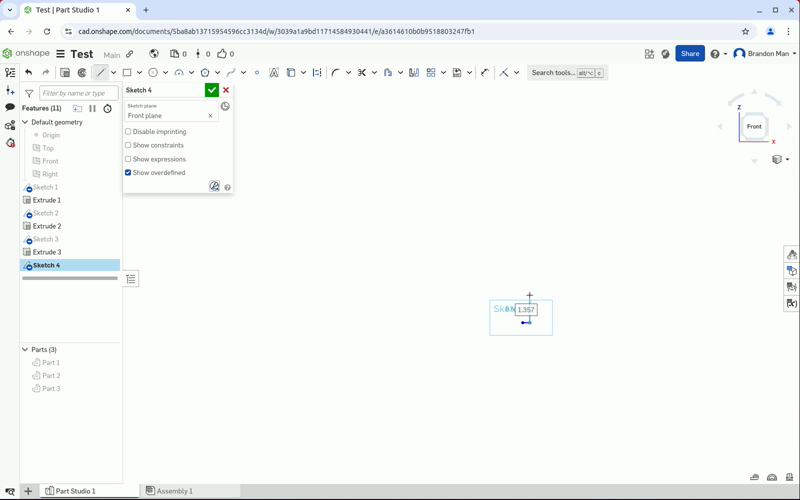
key_up(shift)
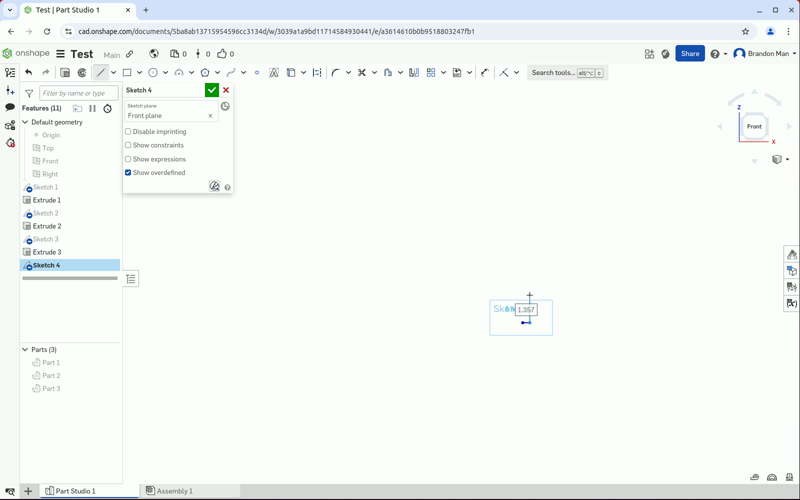
key_down(shift)
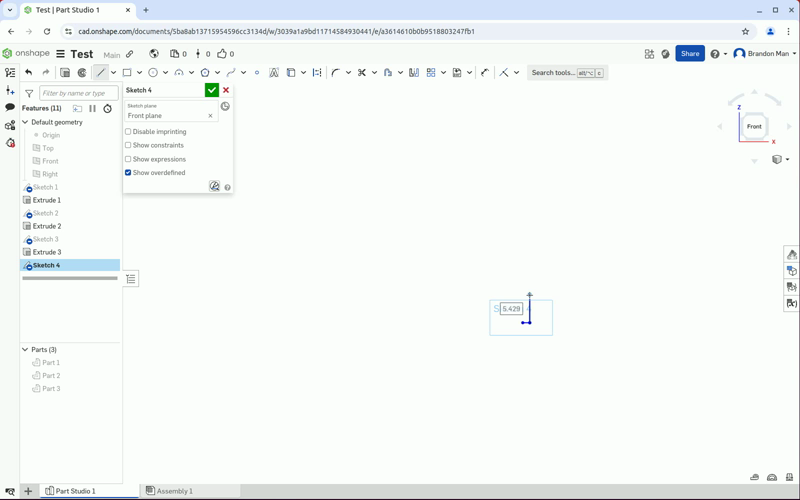
mouse_move(559, 294)
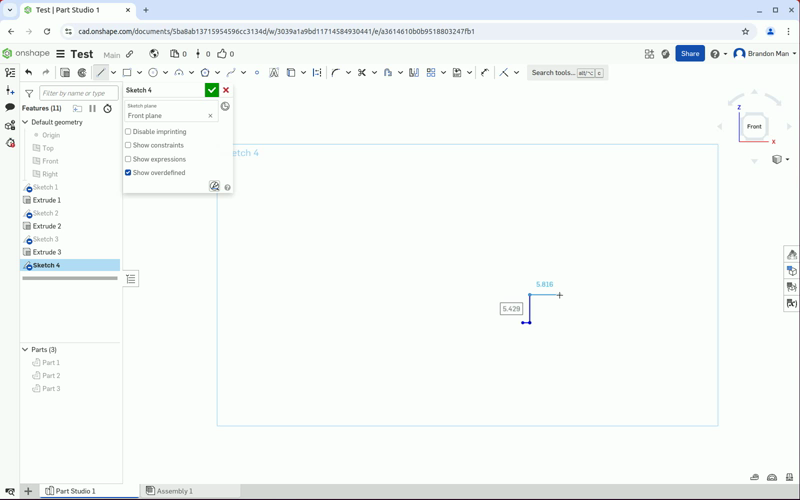
mouse_move(522, 294)
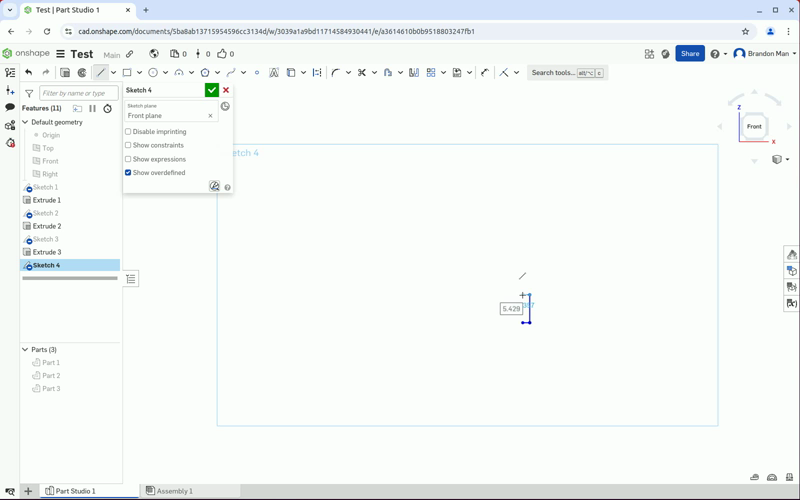
scroll(6)
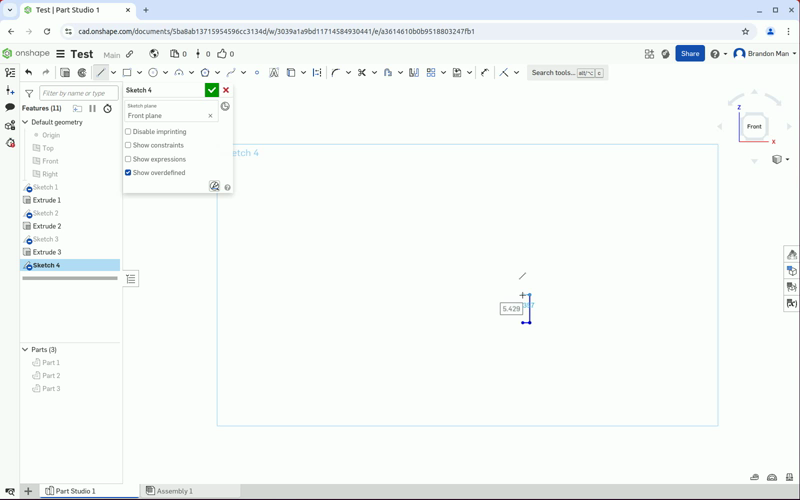
scroll(6)
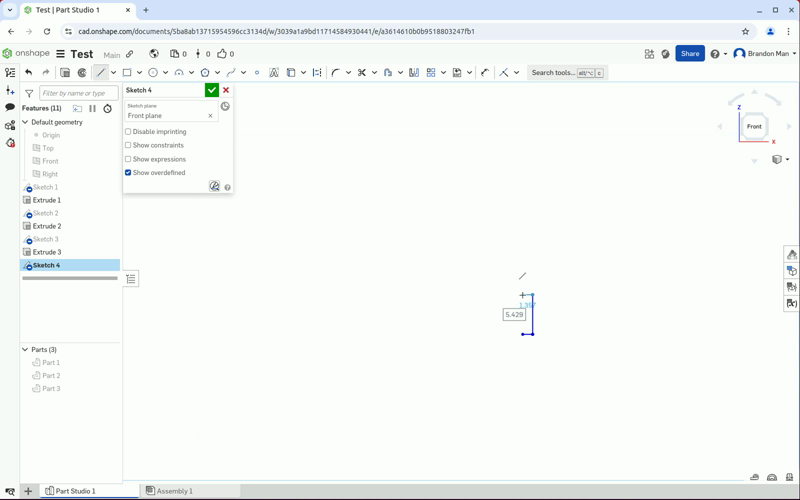
scroll(6)
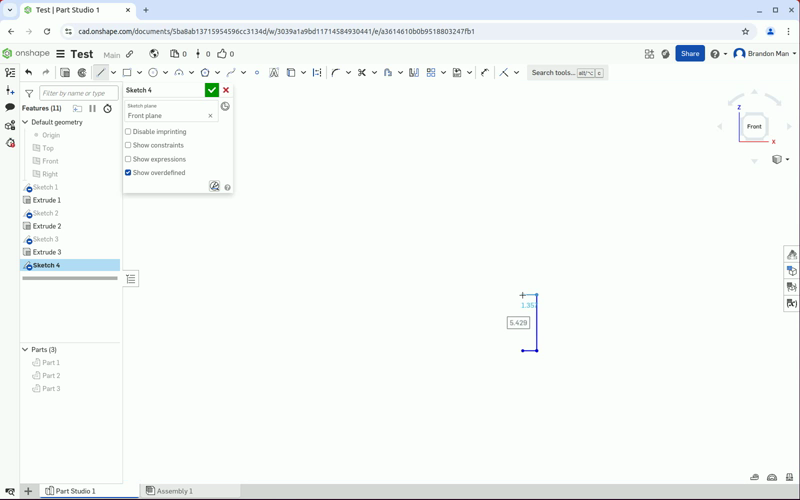
scroll(6)
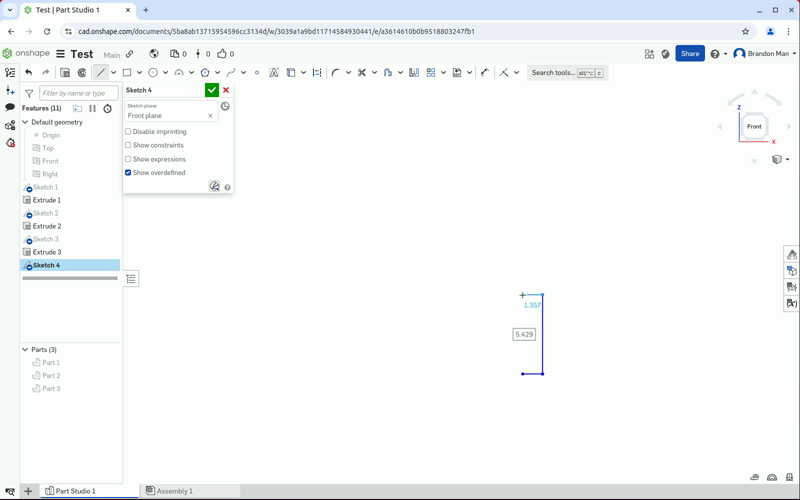
scroll(6)
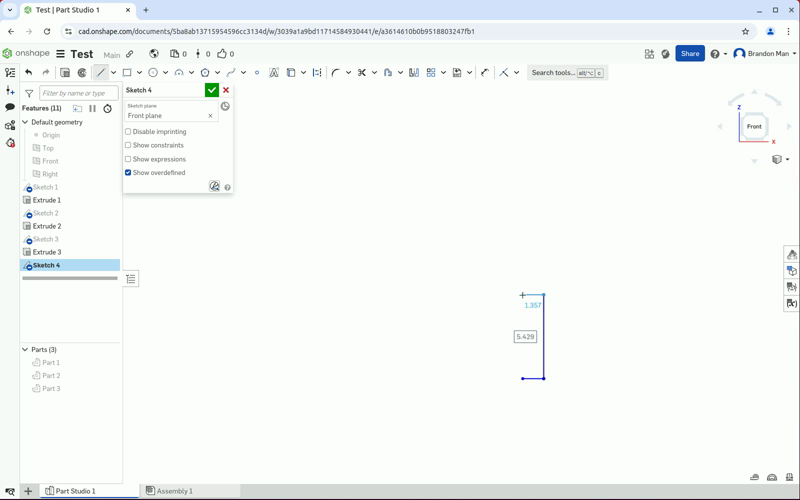
scroll(6)
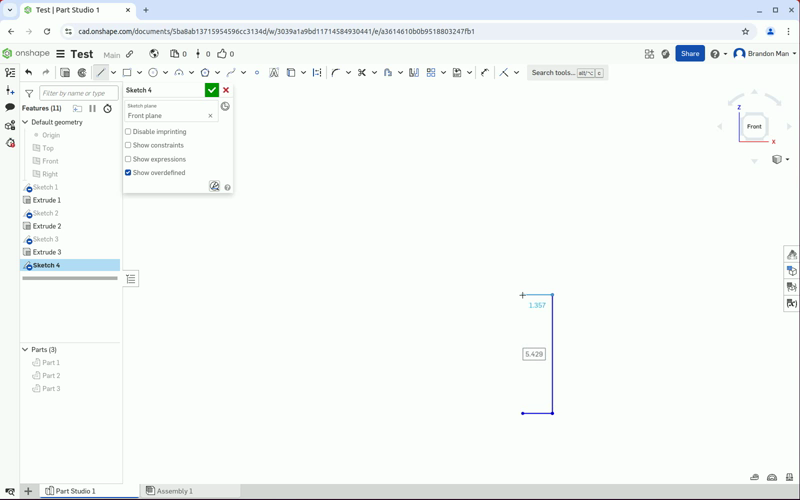
scroll(6)
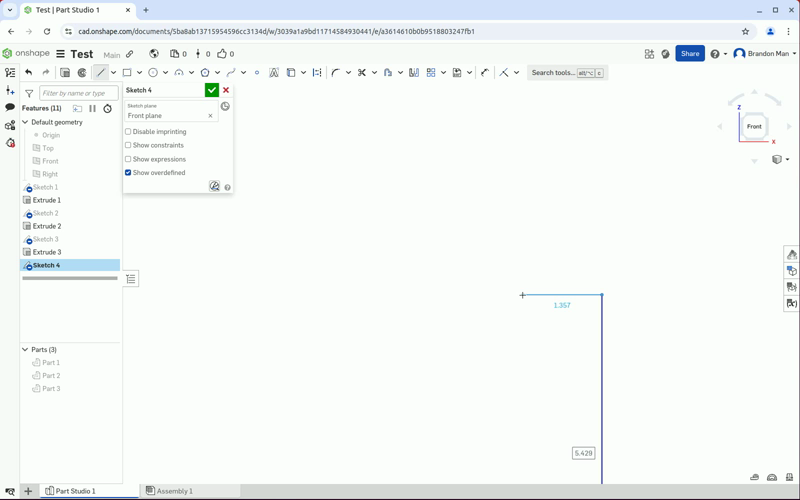
click(522, 294)
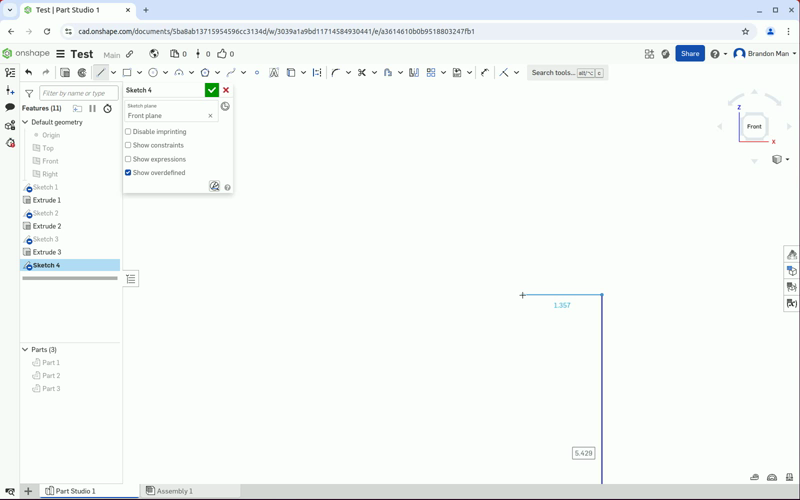
scroll(-6)
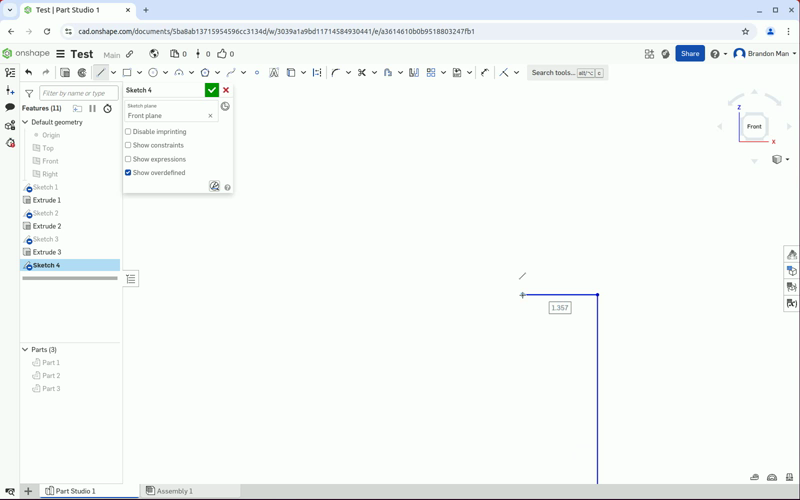
scroll(-6)
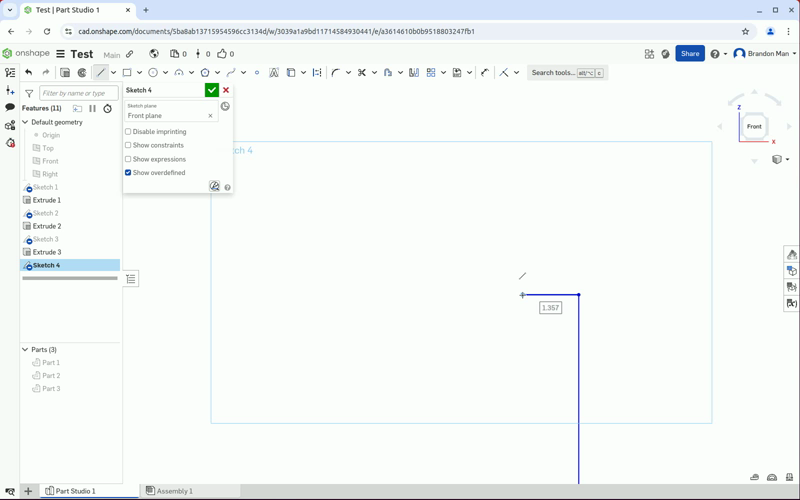
scroll(-6)
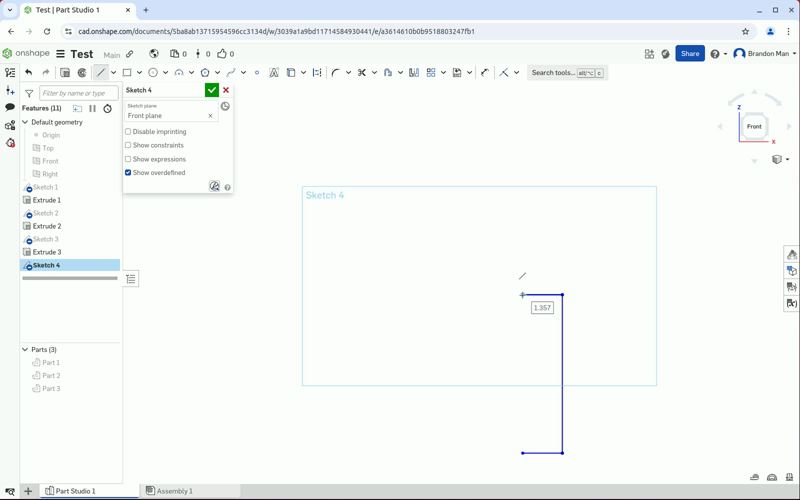
scroll(-6)
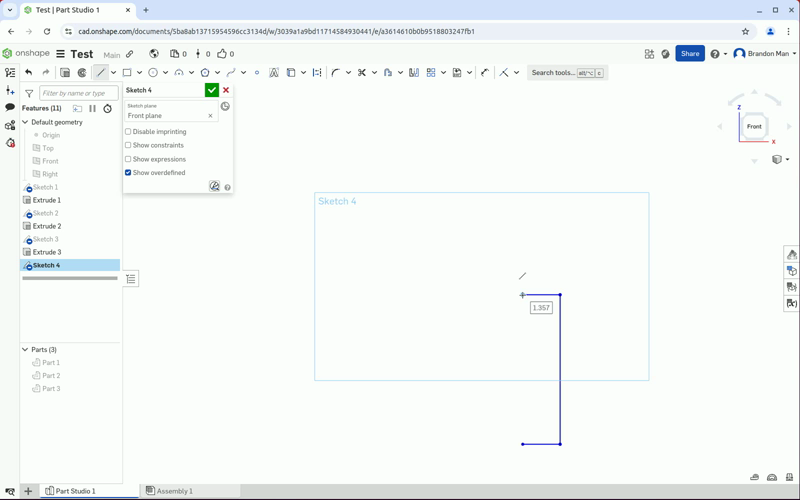
scroll(-6)
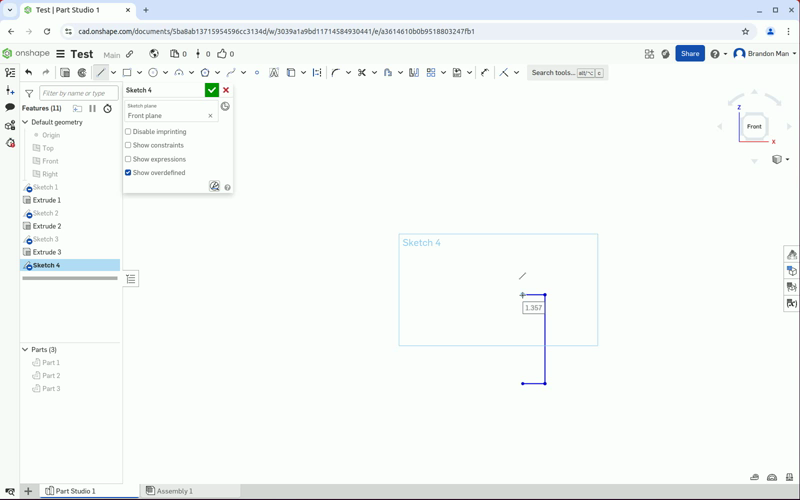
scroll(-6)
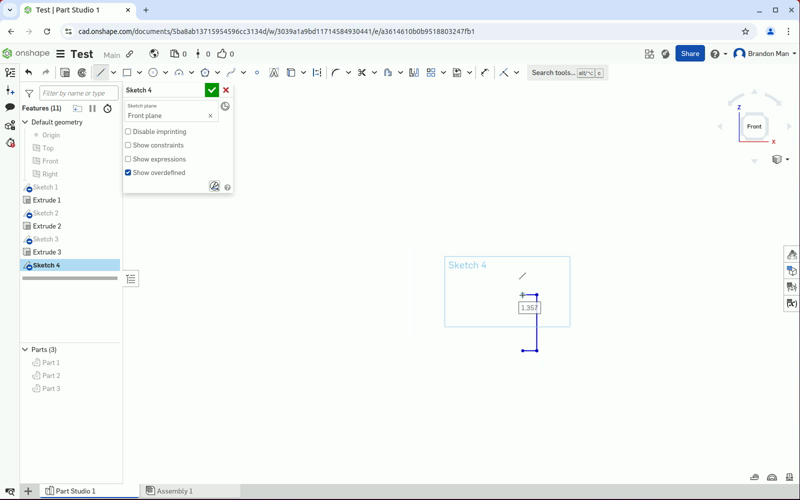
scroll(-6)
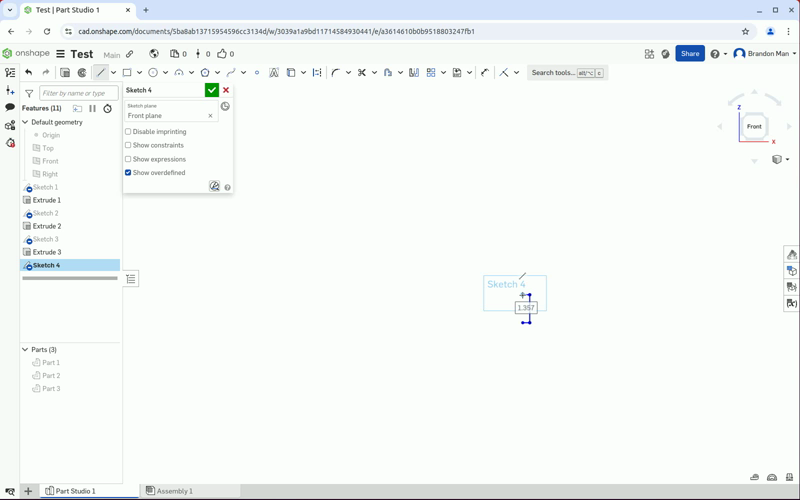
key_up(shift)
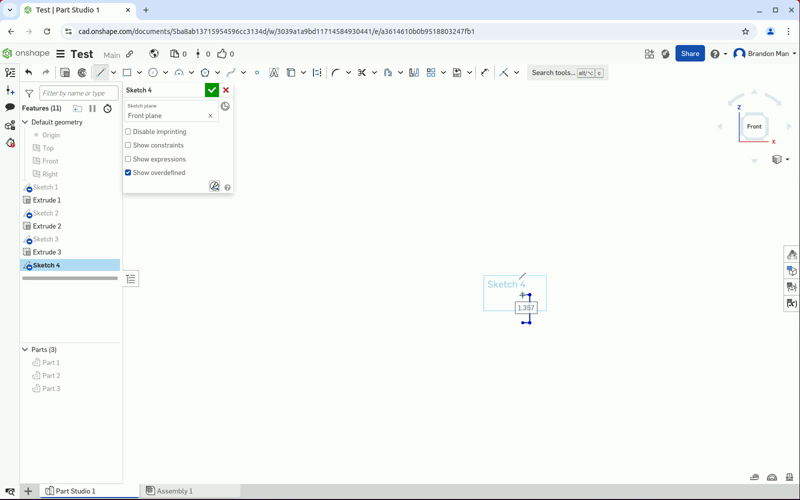
mouse_move(552, 294)
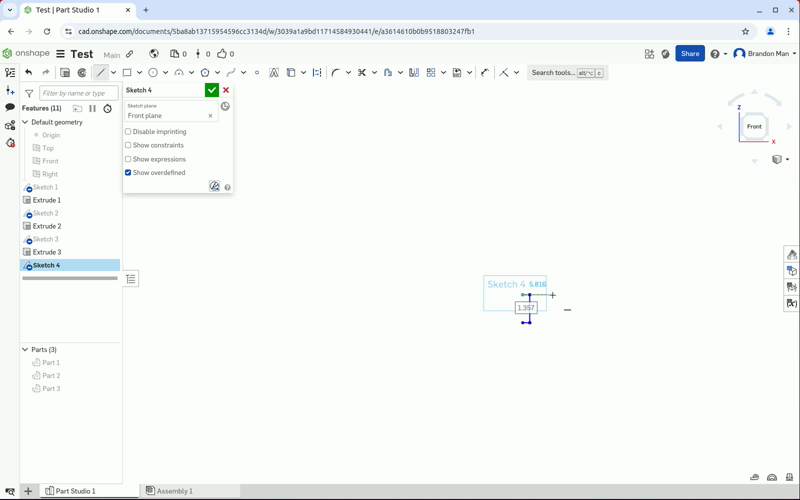
key_down(shift)
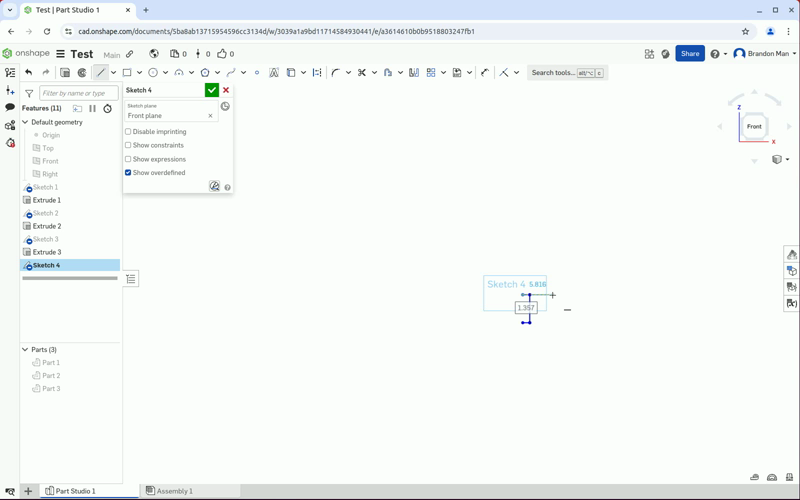
mouse_move(522, 322)
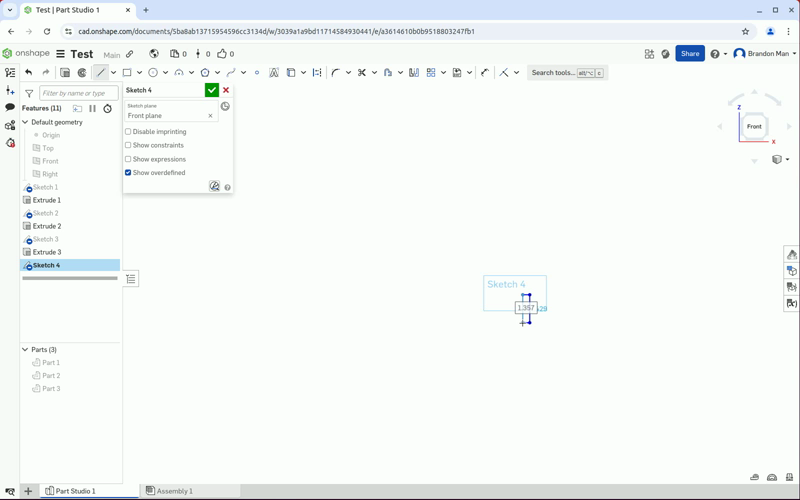
key_up(shift)
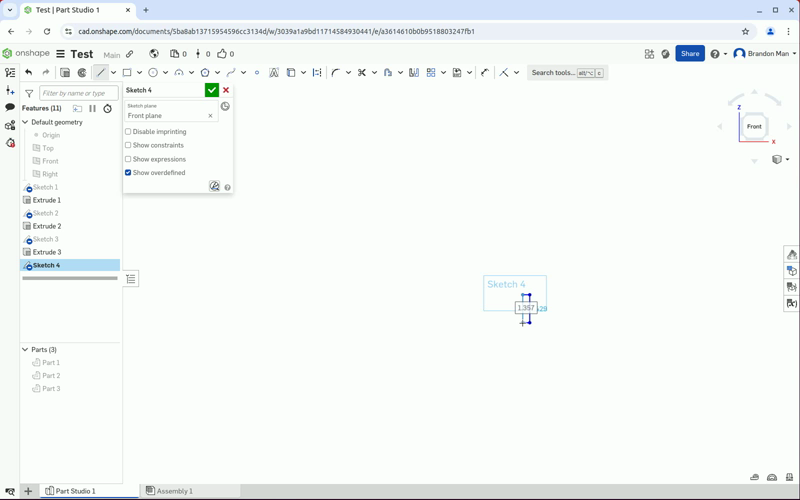
click(522, 322)
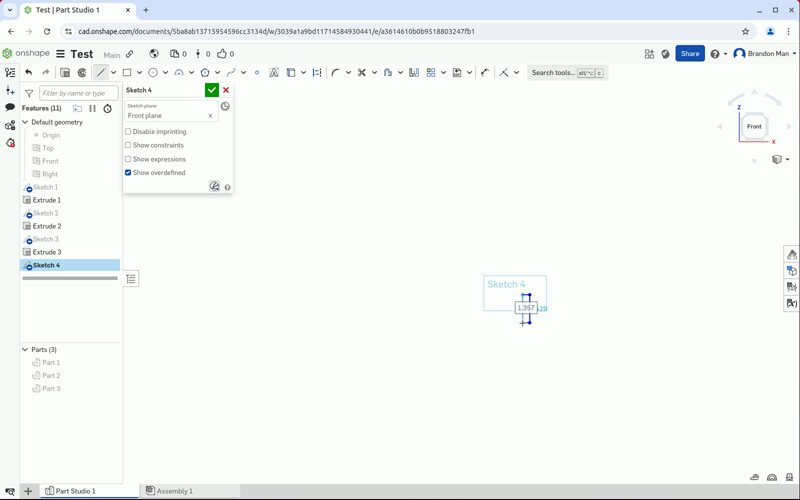
key(esc)
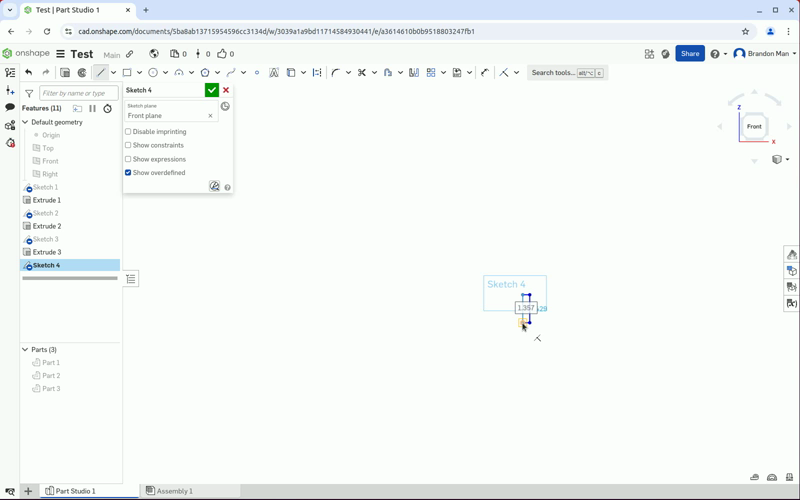
mouse_move(527, 296)
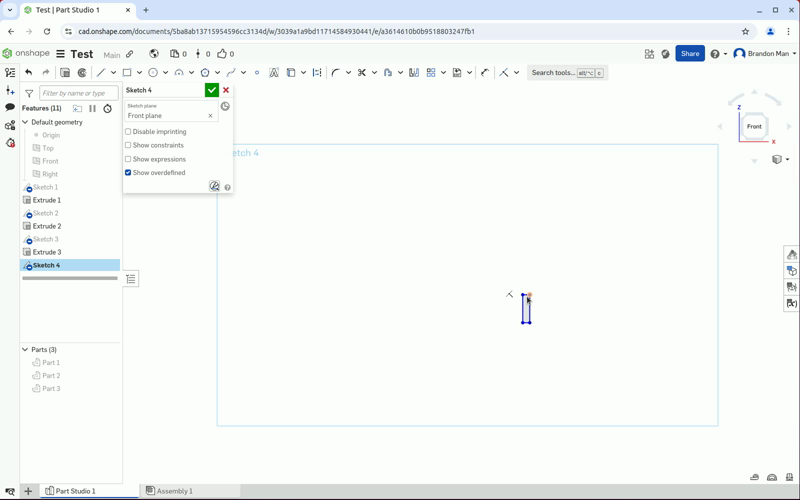
scroll(6)
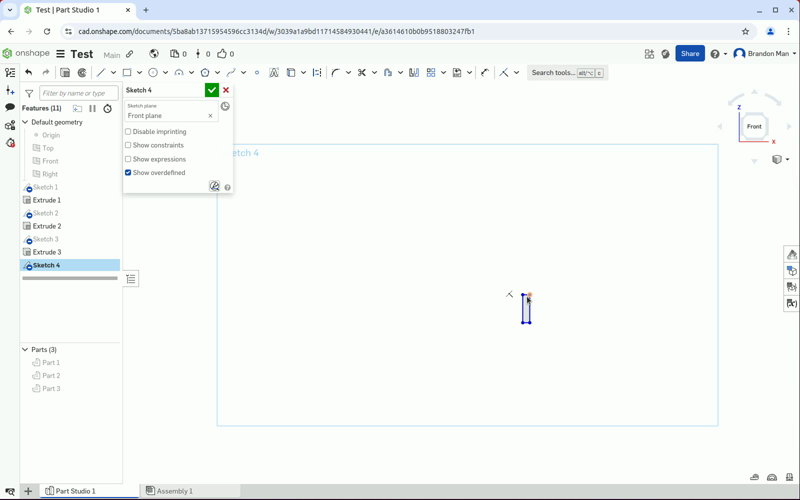
scroll(6)
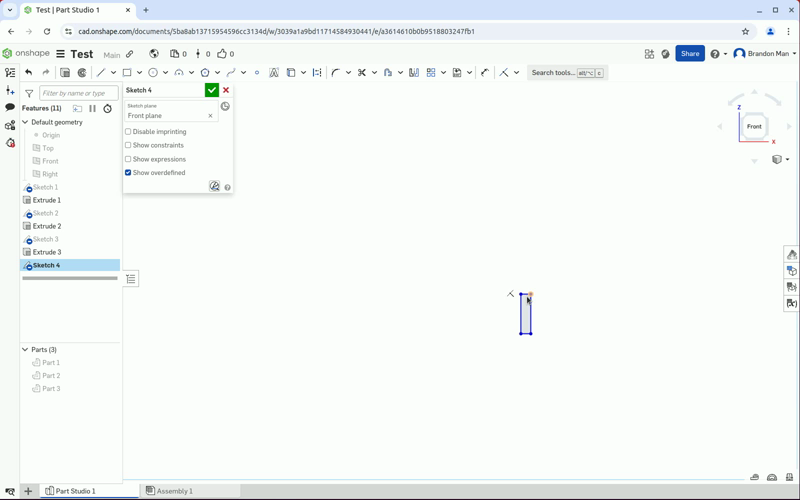
scroll(6)
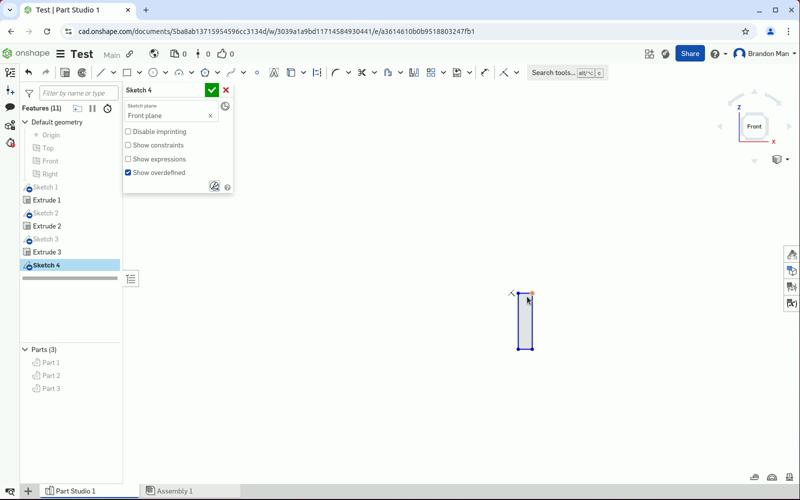
scroll(6)
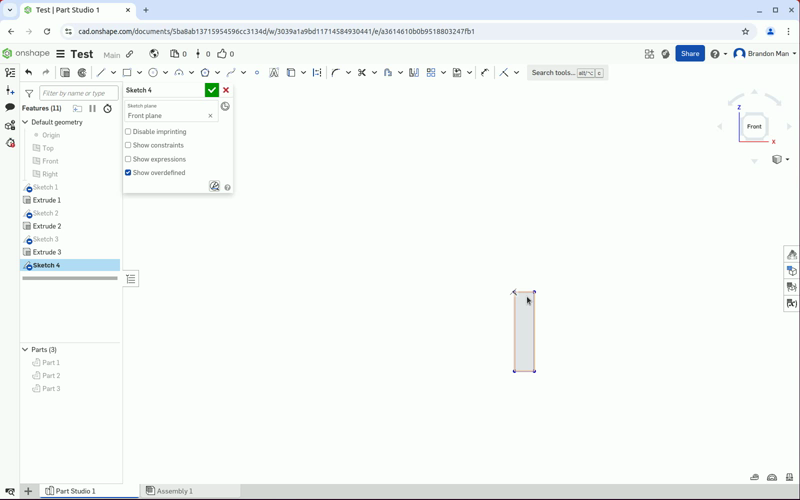
scroll(6)
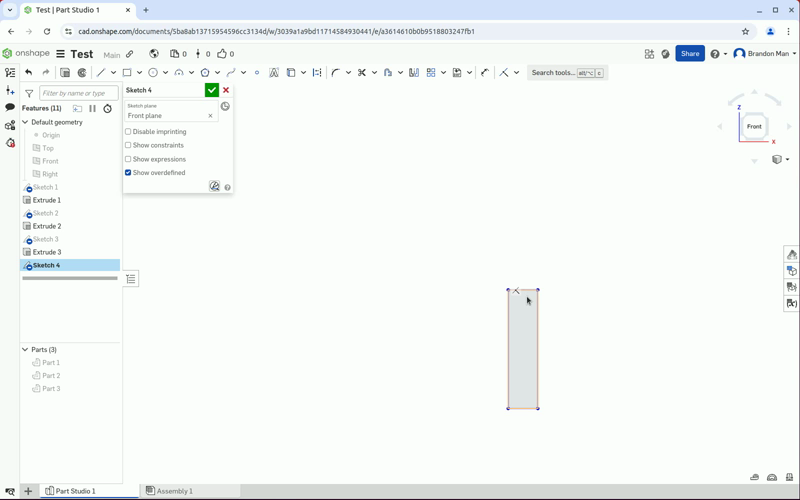
scroll(6)
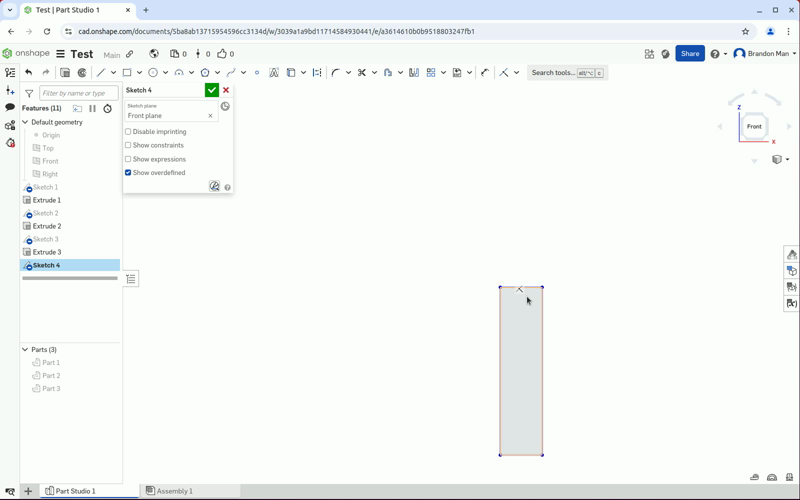
scroll(6)
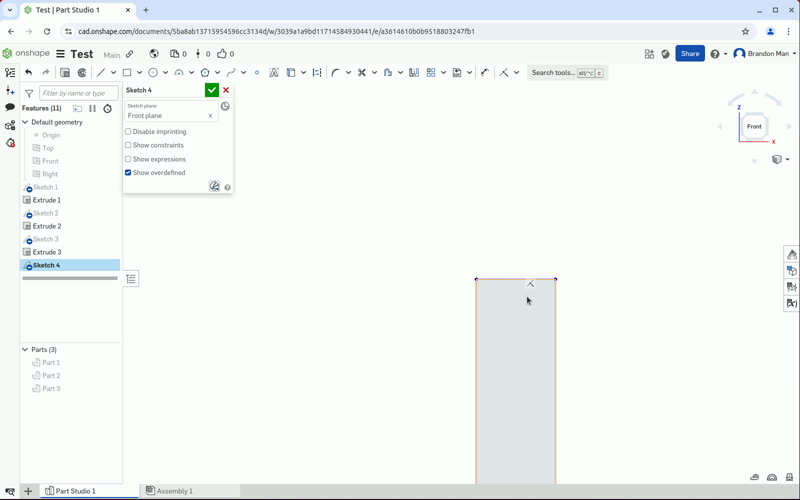
click(527, 296)
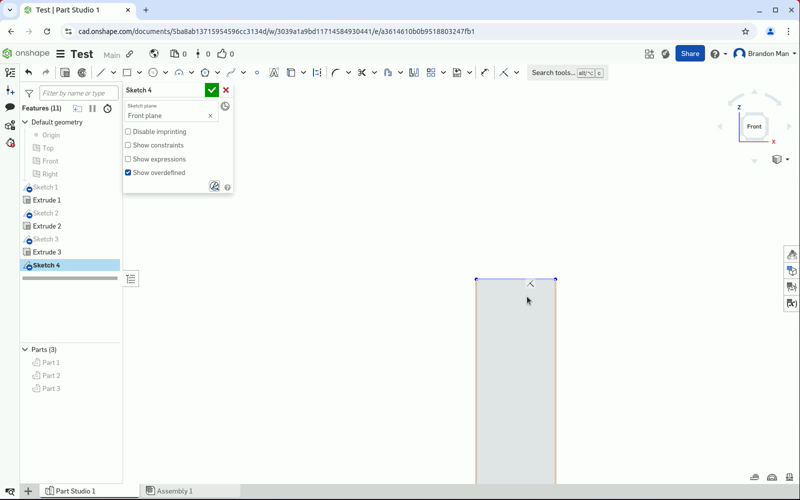
scroll(-6)
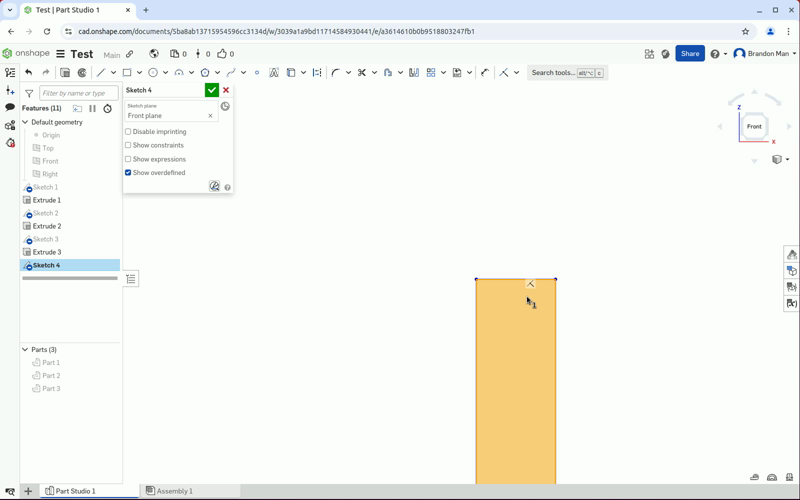
scroll(-6)
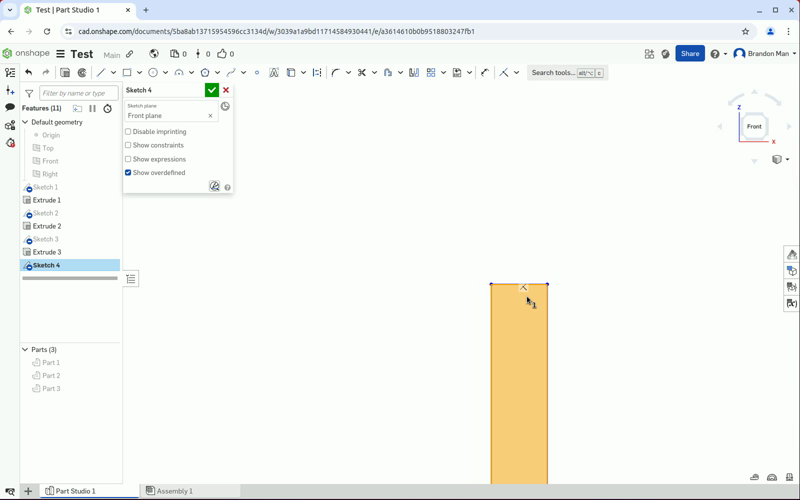
scroll(-6)
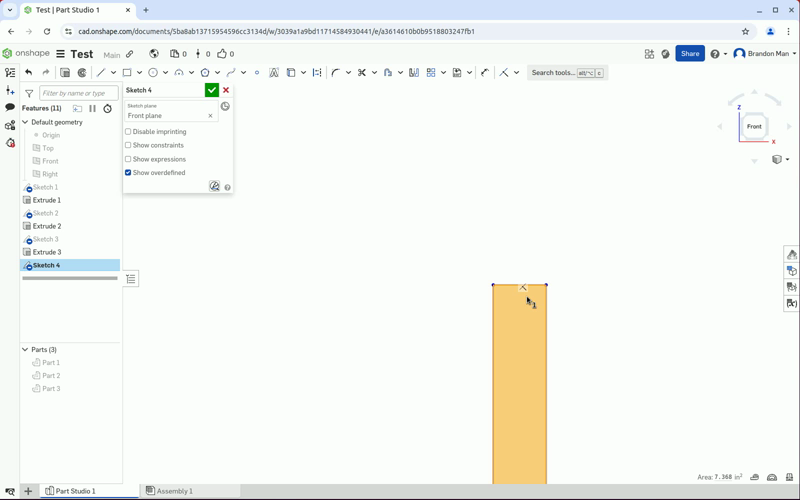
scroll(-6)
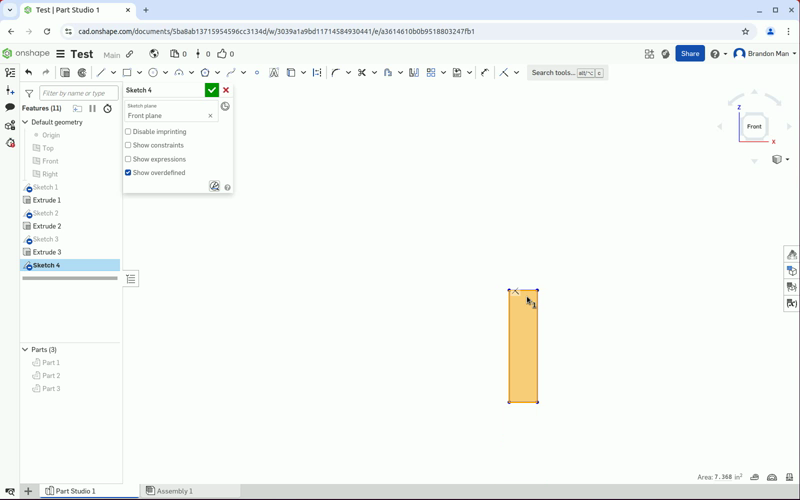
scroll(-6)
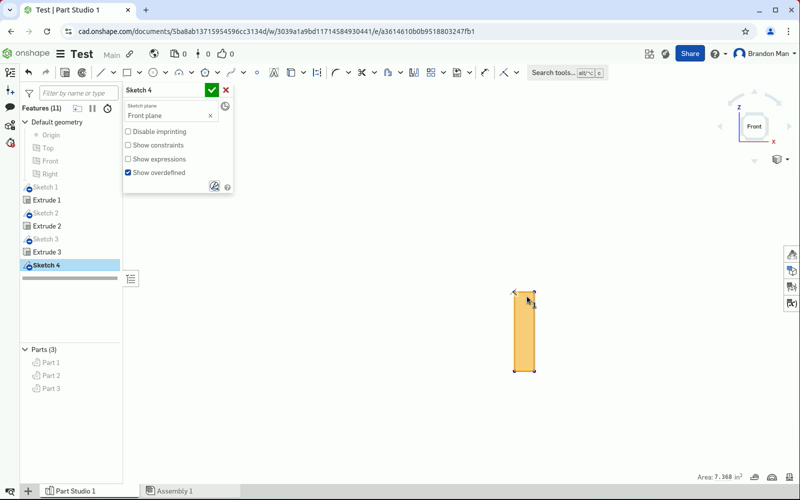
scroll(-6)
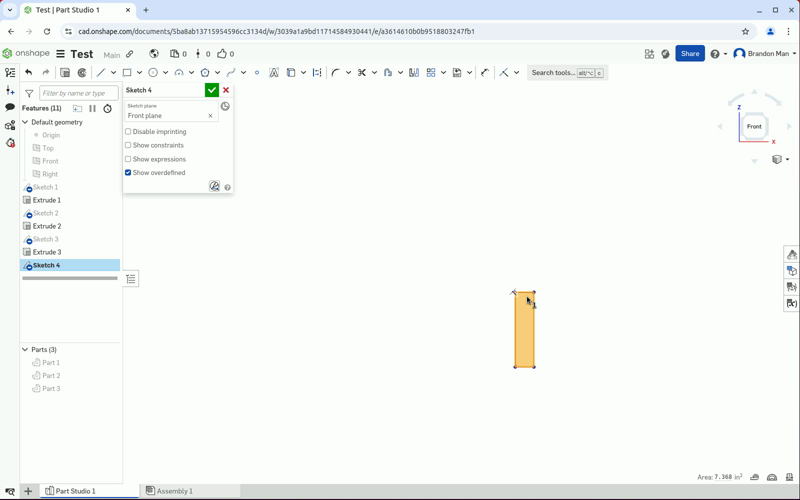
scroll(-6)
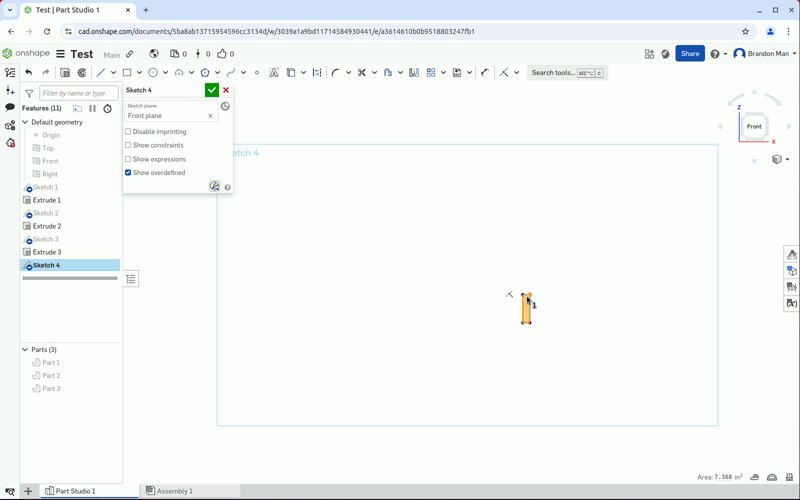
mouse_move(73, 352)
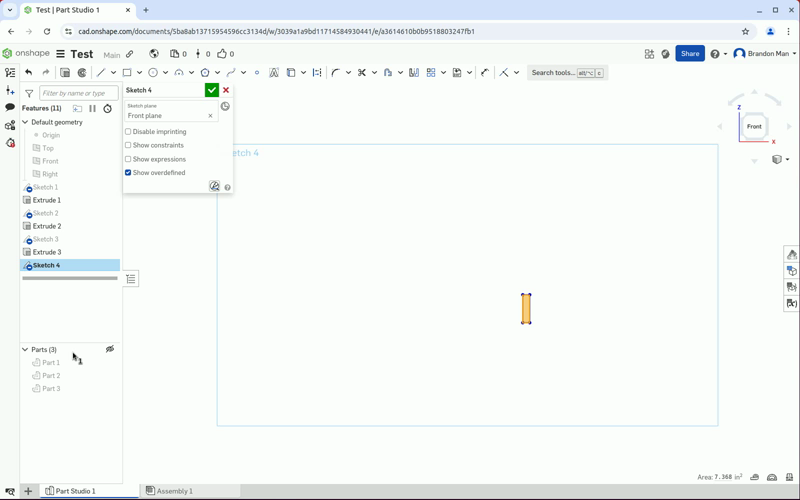
key(shift+y)
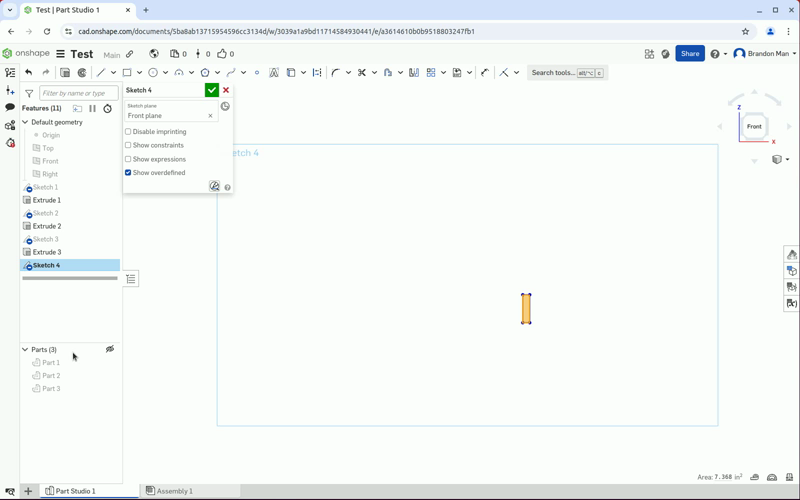
key(shift+e)
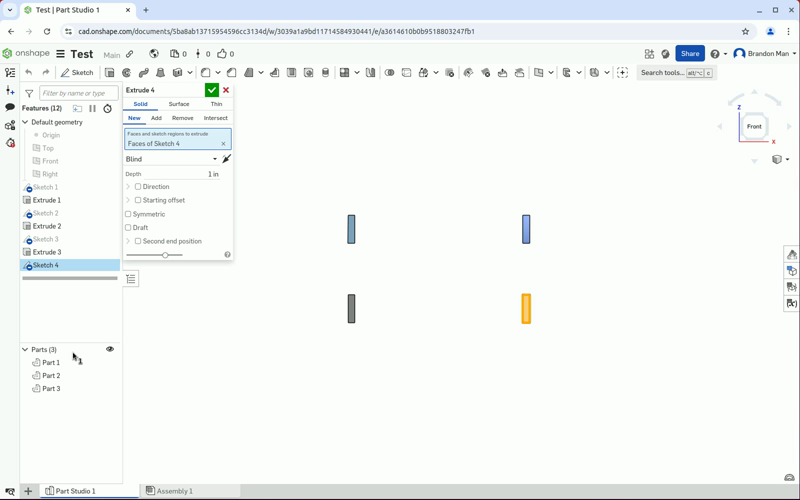
mouse_move(143, 106)
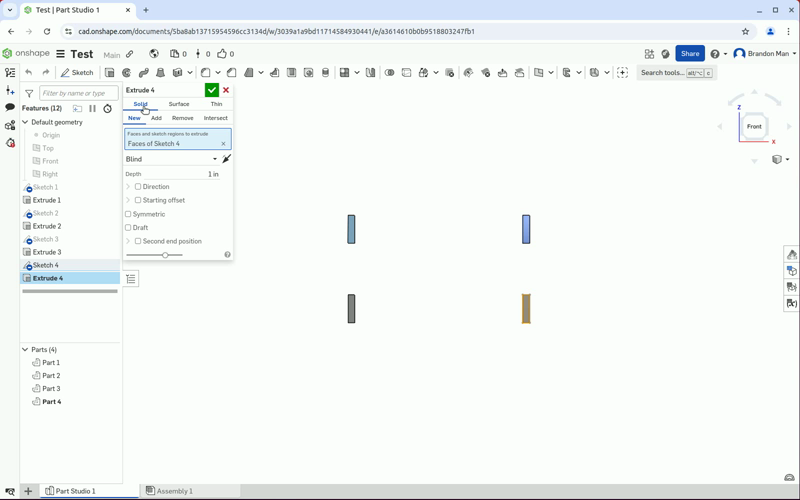
click(143, 106)
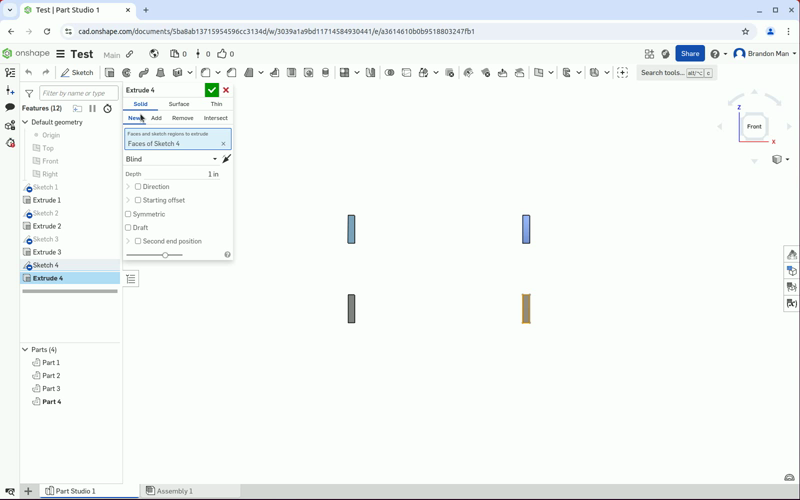
mouse_move(137, 120)
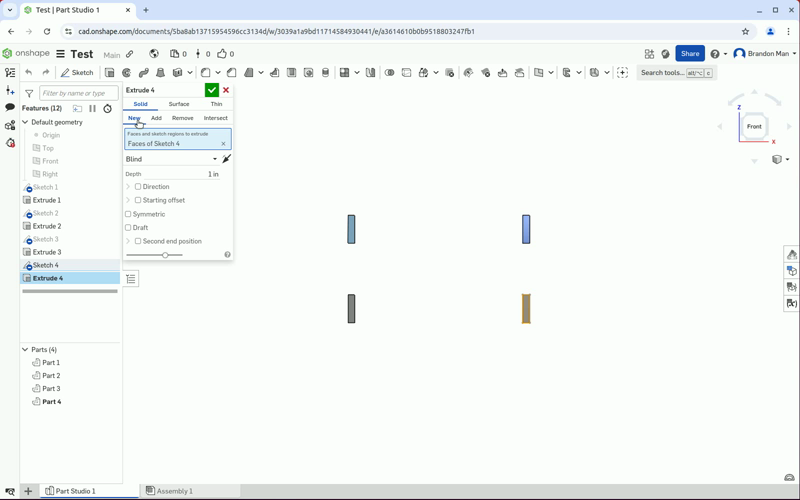
click(137, 120)
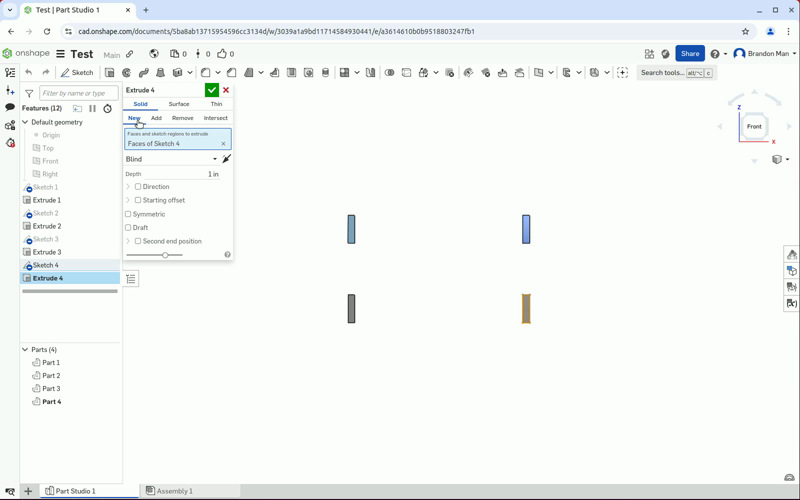
key(tab, 4)
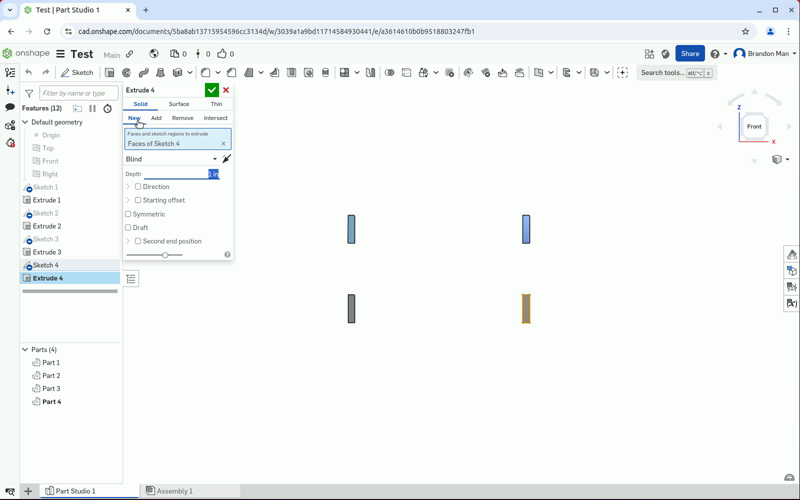
text(1.444)
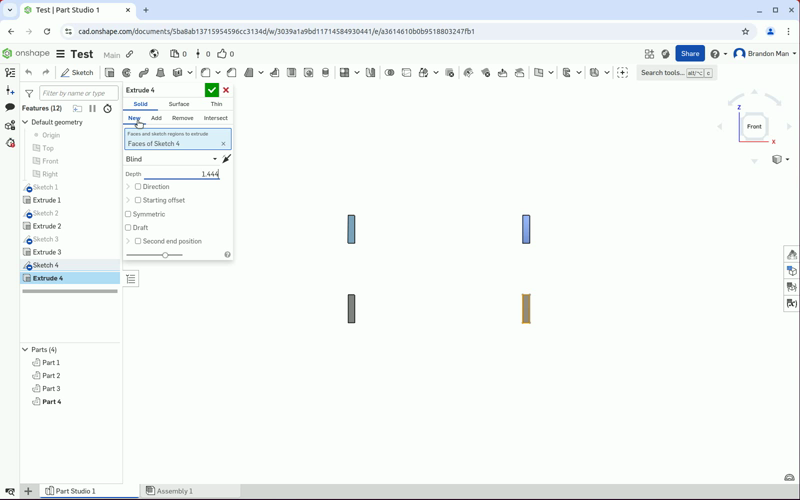
key(enter)
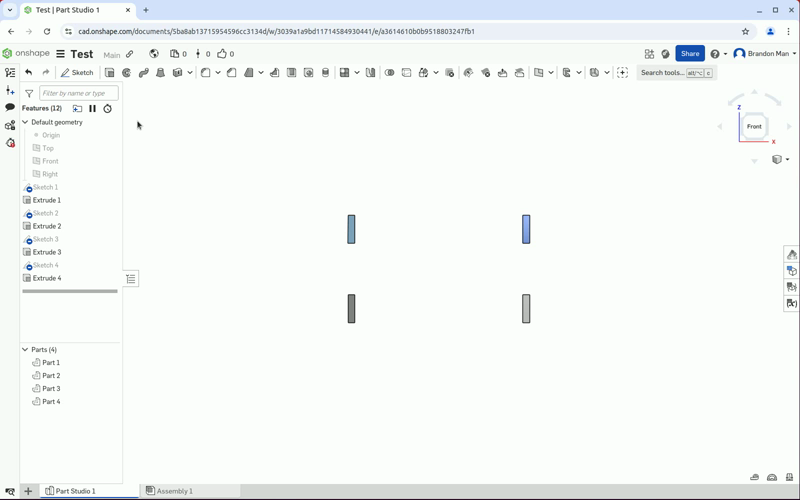
key(shift+h)
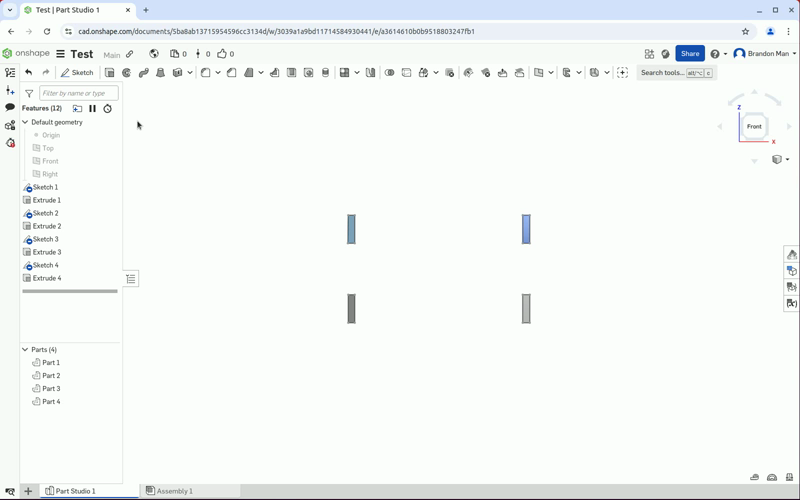
key(shift+h)
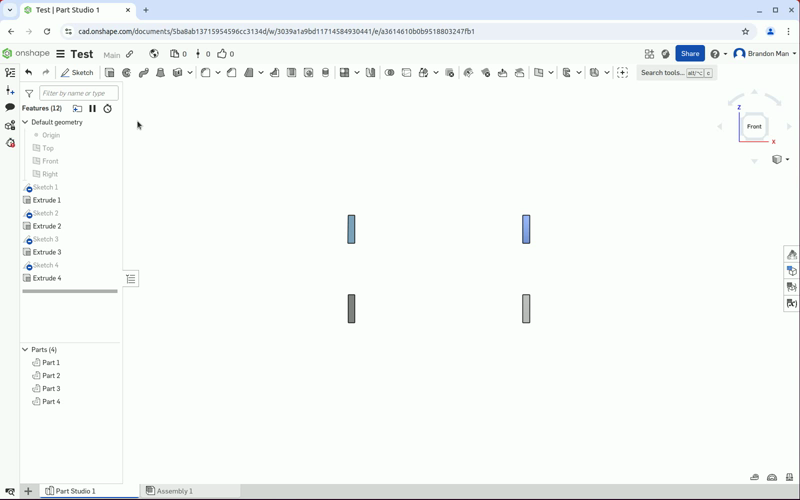
mouse_move(73, 189)
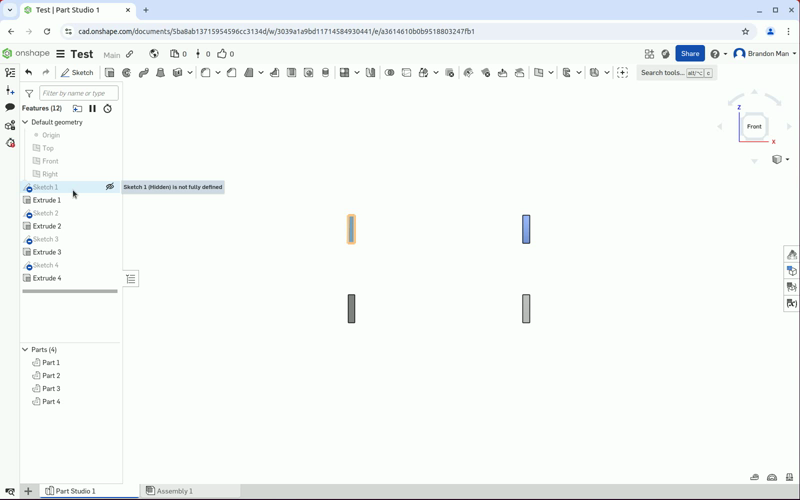
click(73, 189)
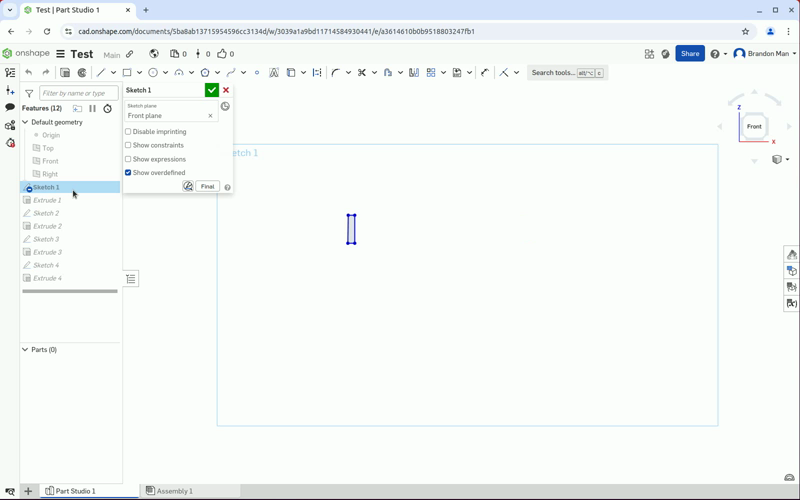
mouse_move(229, 92)
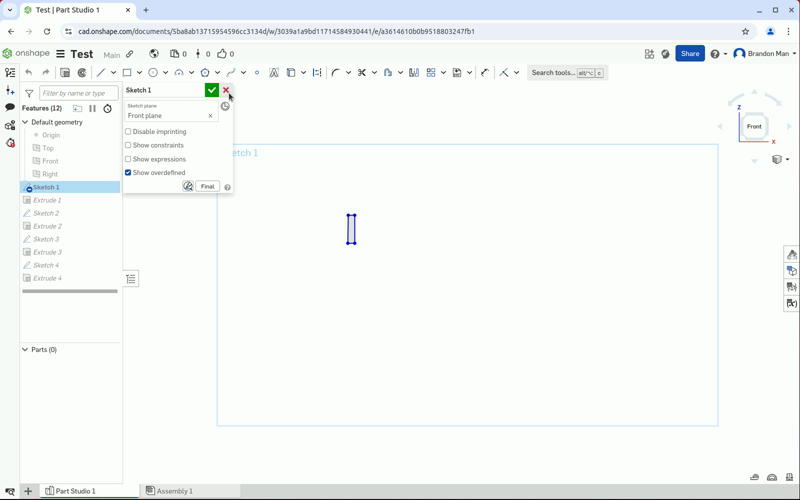
click(229, 92)
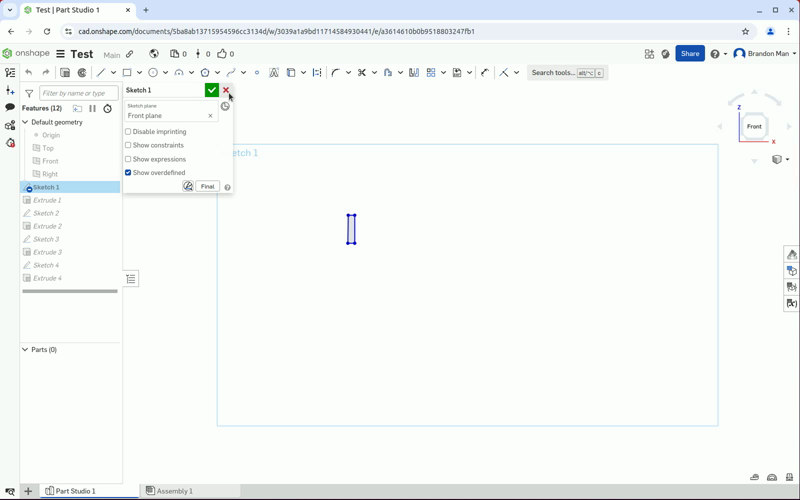
key(shift+s)
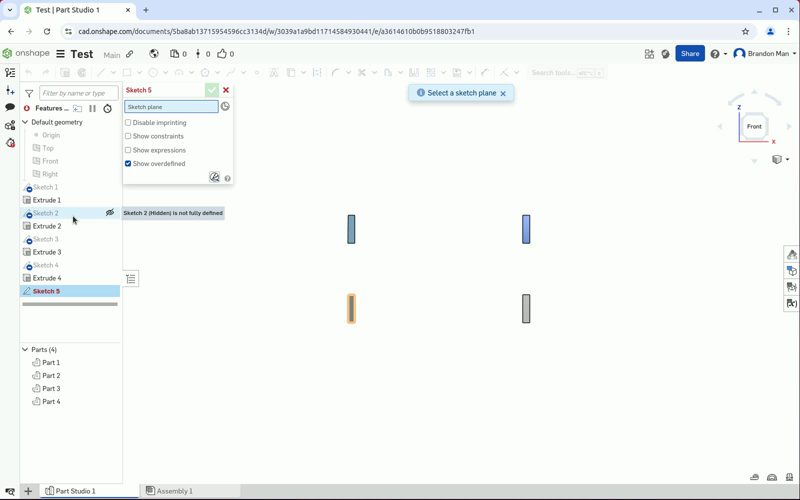
scroll(3)
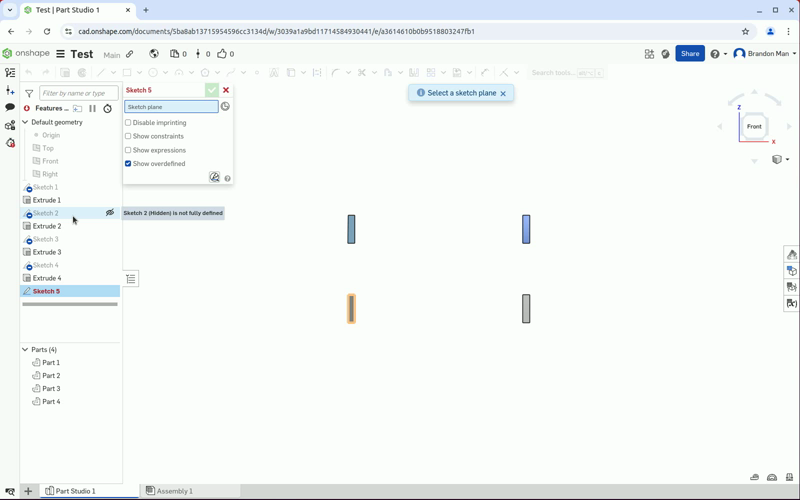
mouse_move(73, 163)
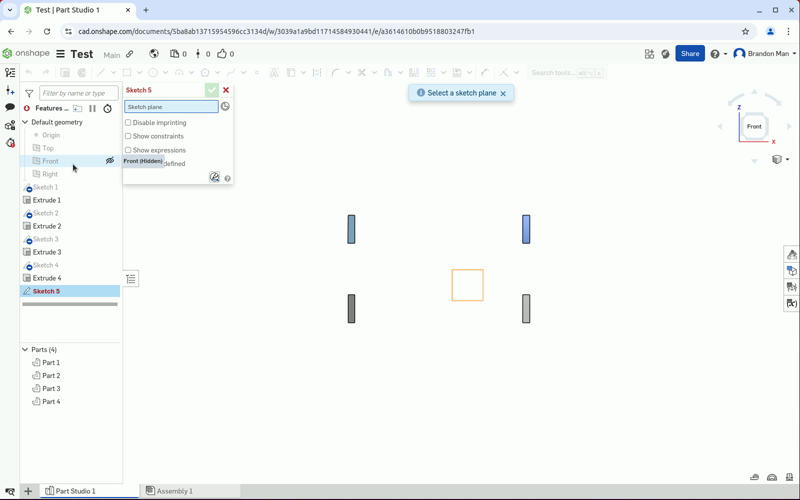
click(73, 163)
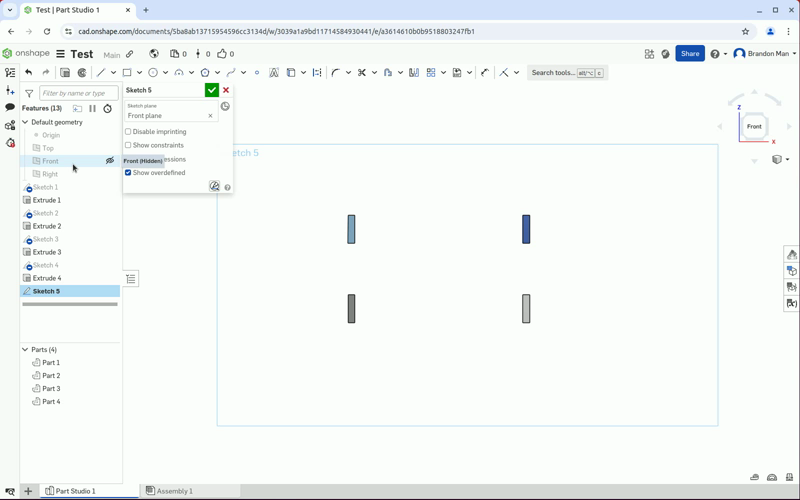
mouse_move(73, 352)
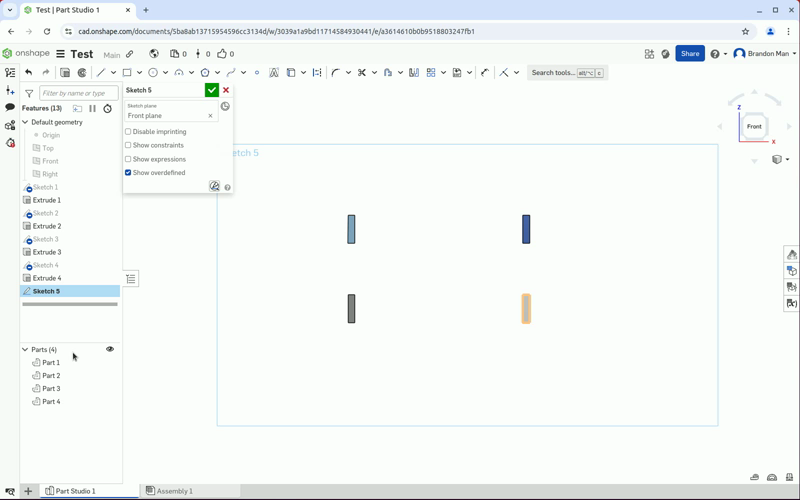
key(y)
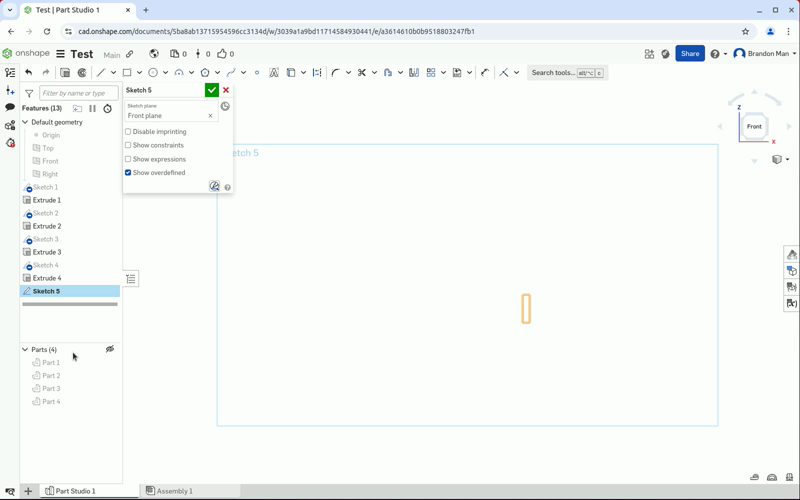
key(l)
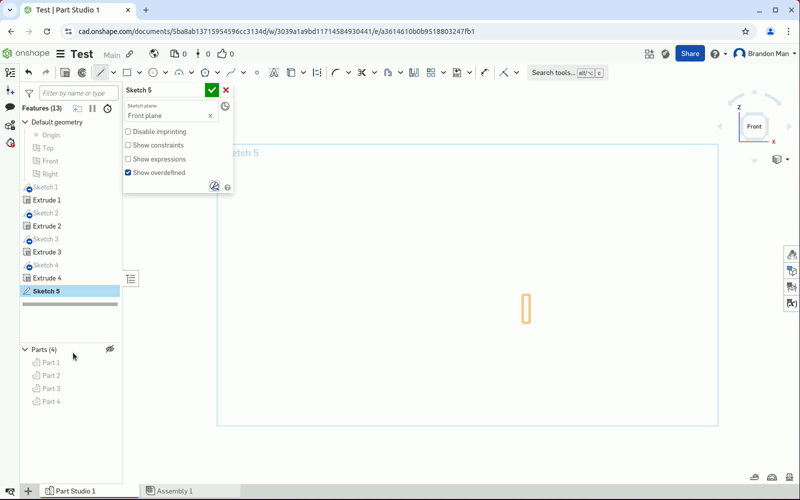
key_down(shift)
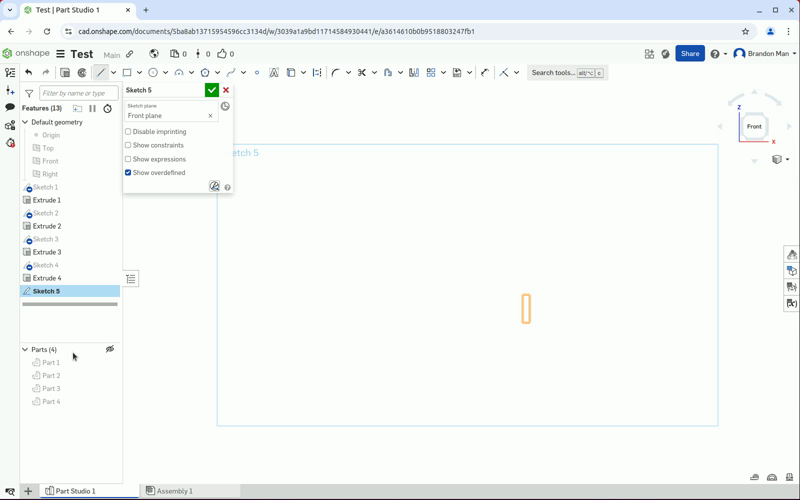
mouse_move(355, 322)
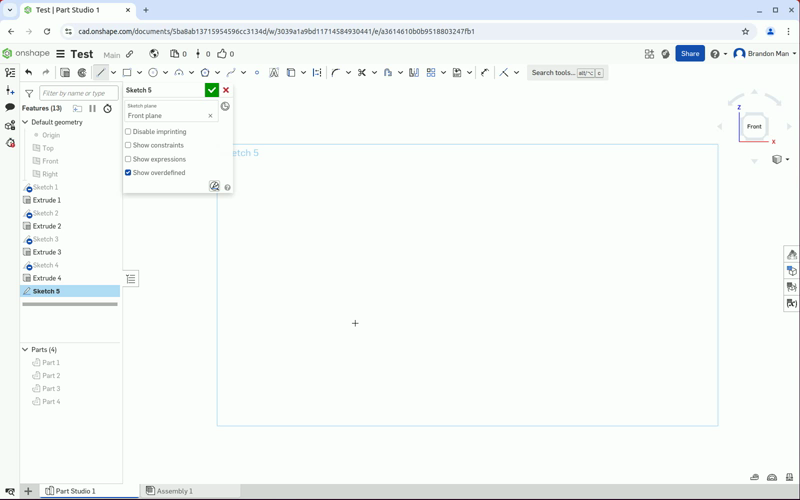
click(355, 322)
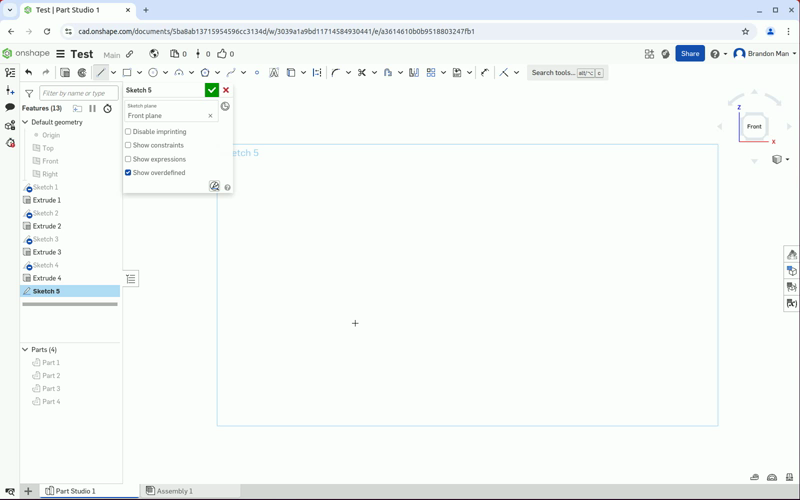
key_up(shift)
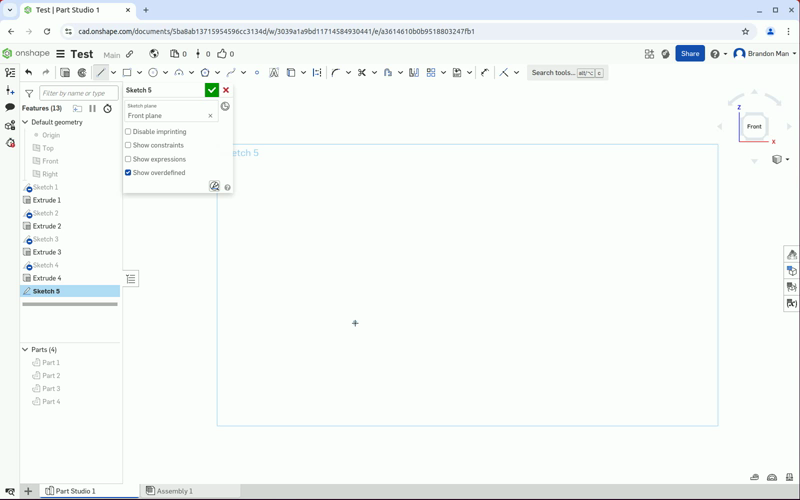
key_down(shift)
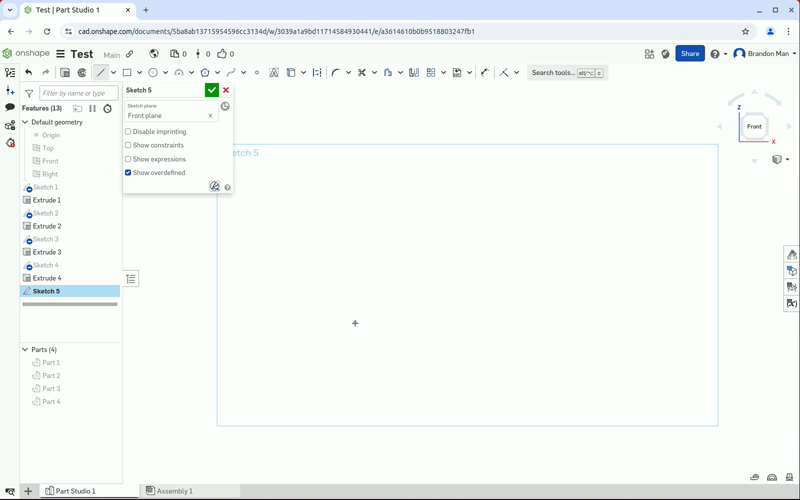
mouse_move(523, 322)
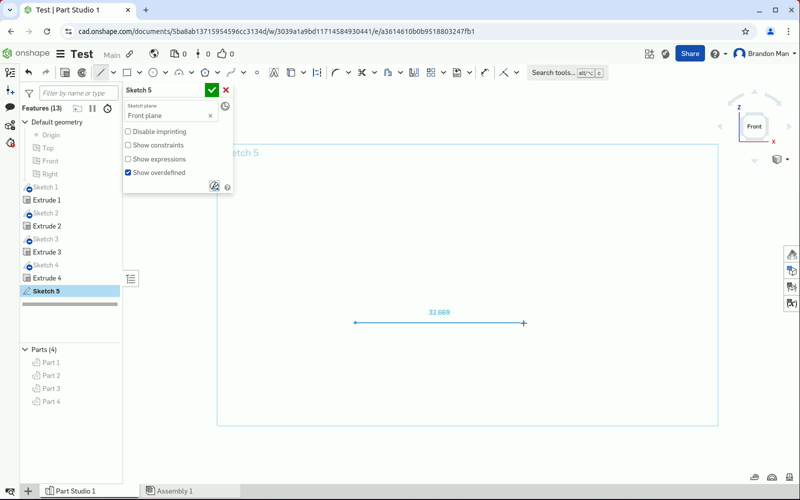
click(523, 322)
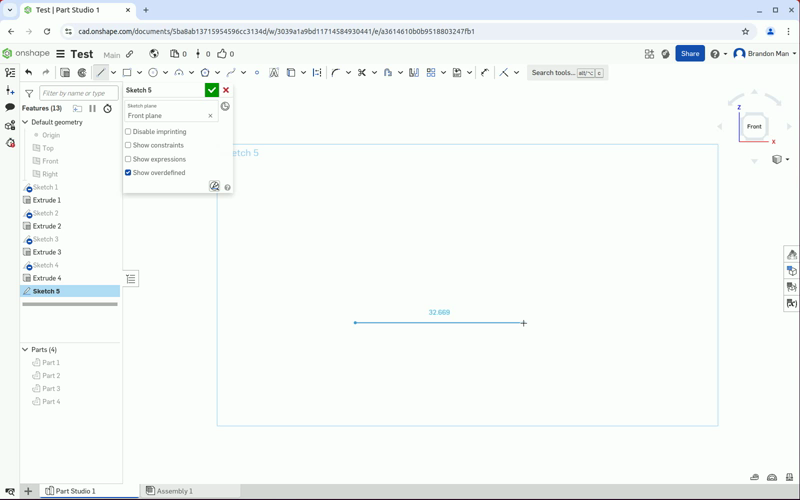
key_up(shift)
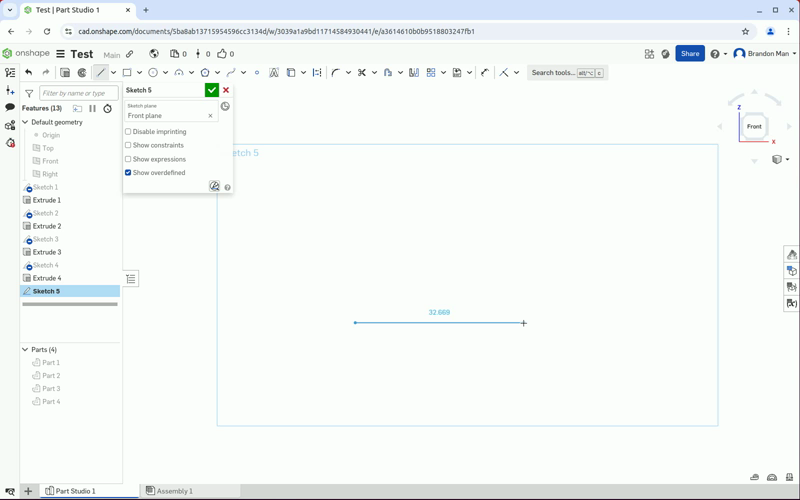
key_down(shift)
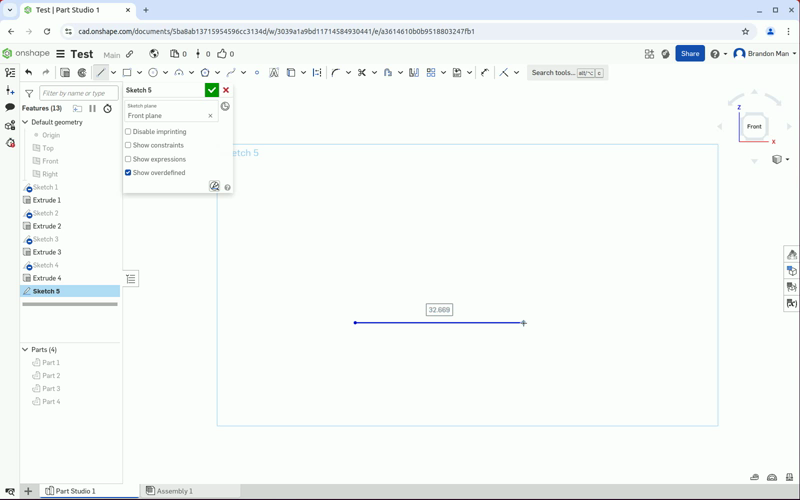
mouse_move(553, 322)
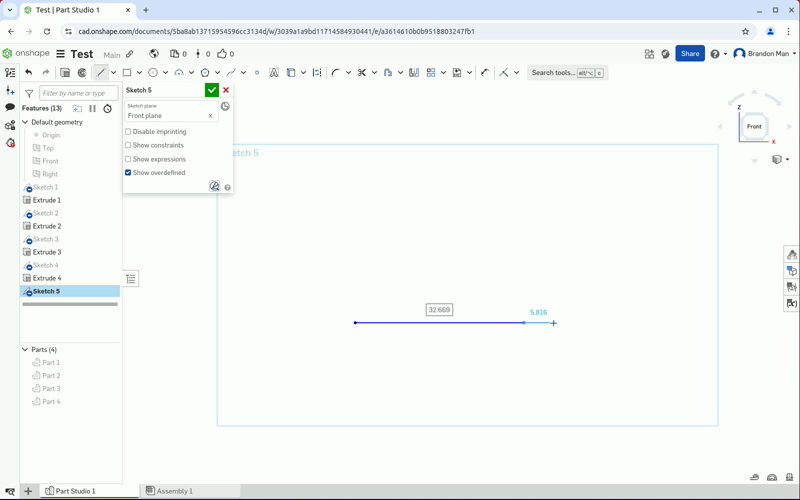
mouse_move(523, 296)
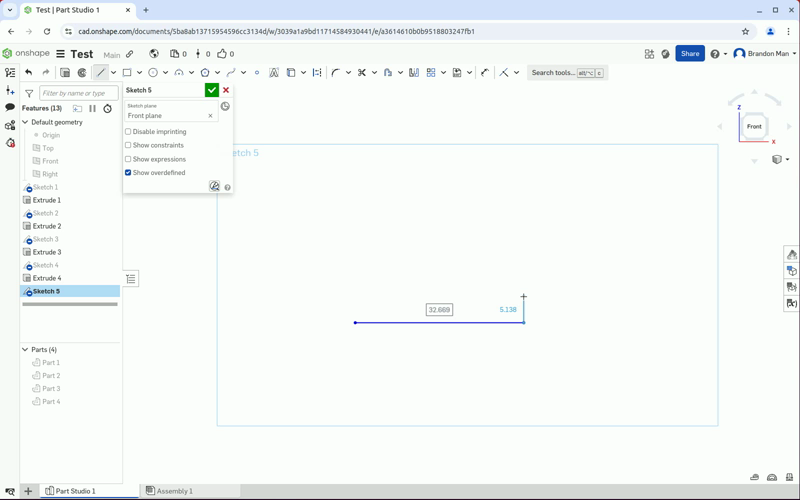
click(523, 296)
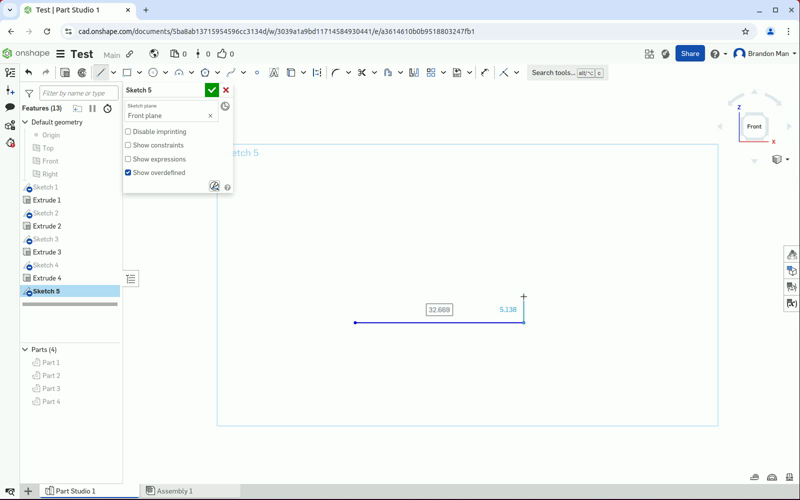
key_up(shift)
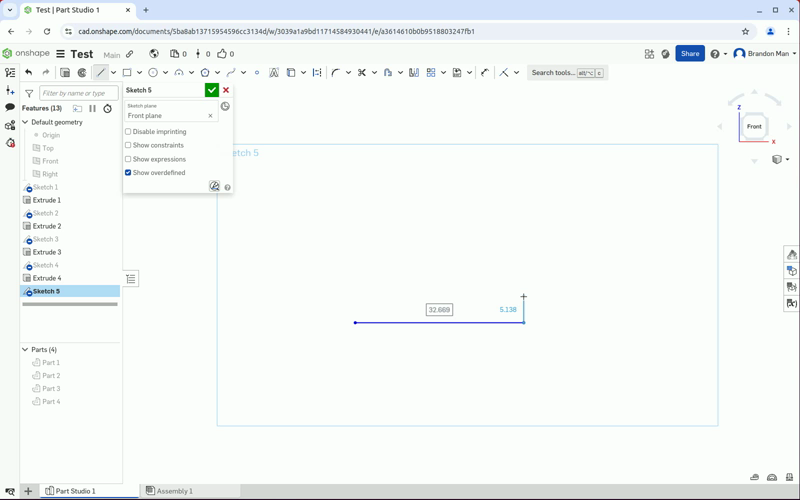
key_down(shift)
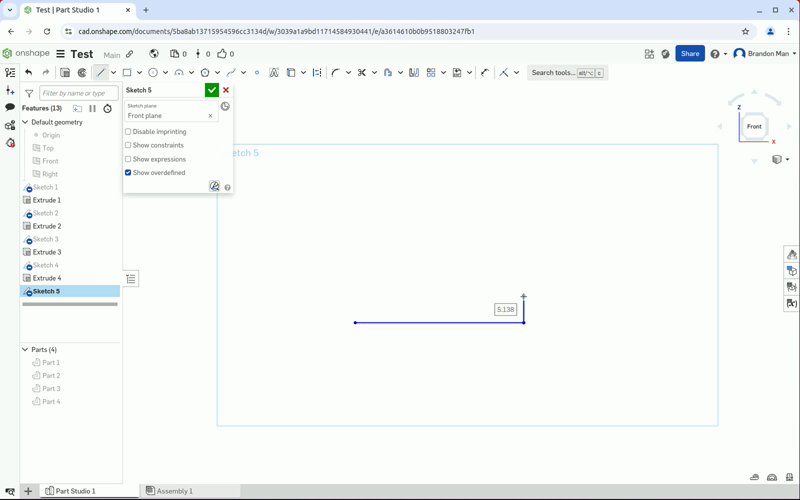
mouse_move(553, 296)
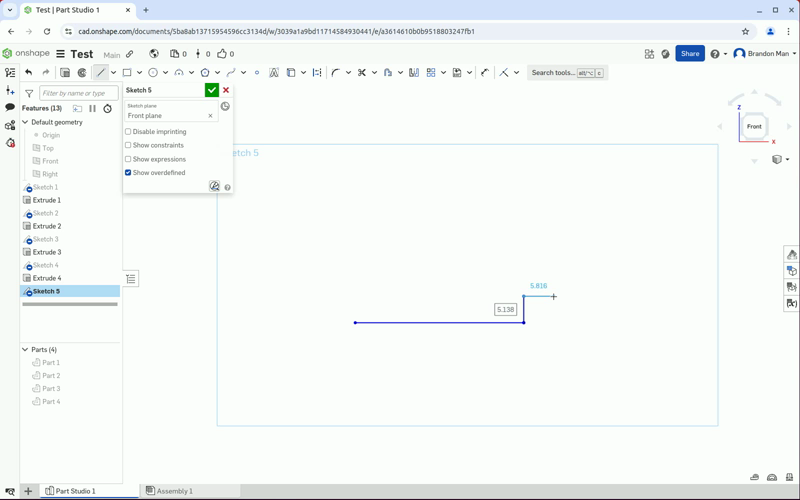
mouse_move(523, 243)
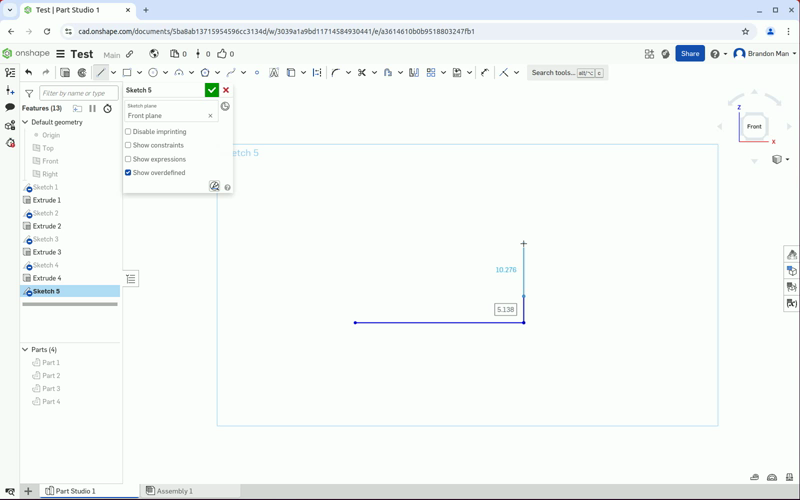
click(523, 243)
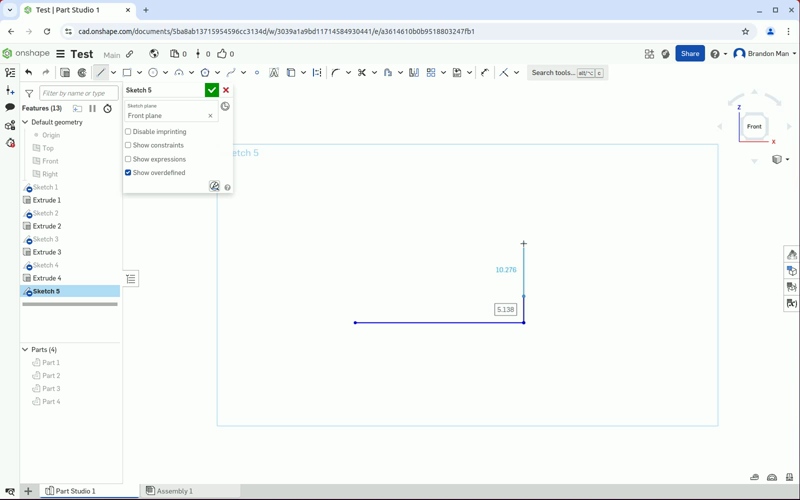
key_up(shift)
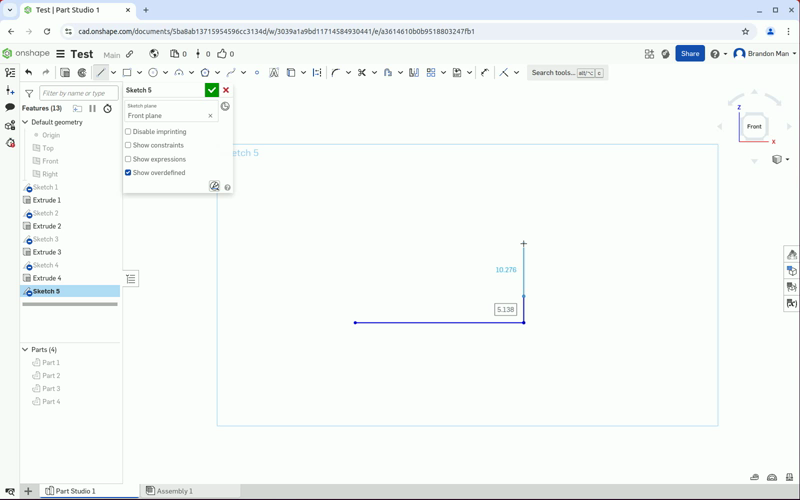
key_down(shift)
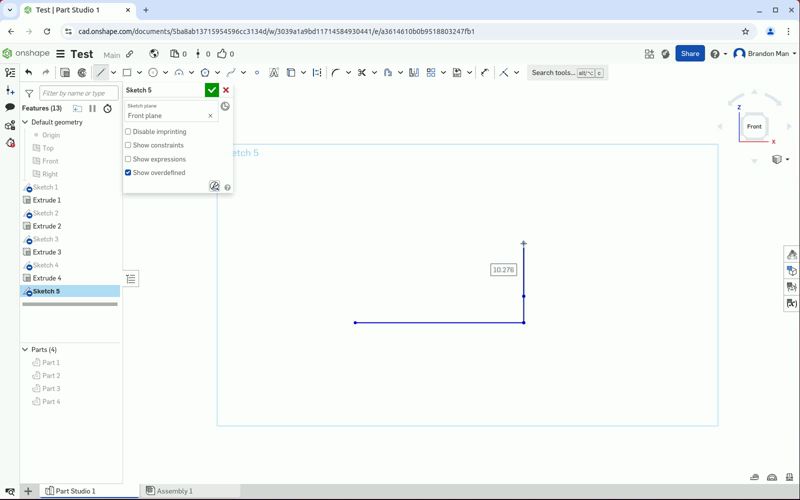
mouse_move(553, 243)
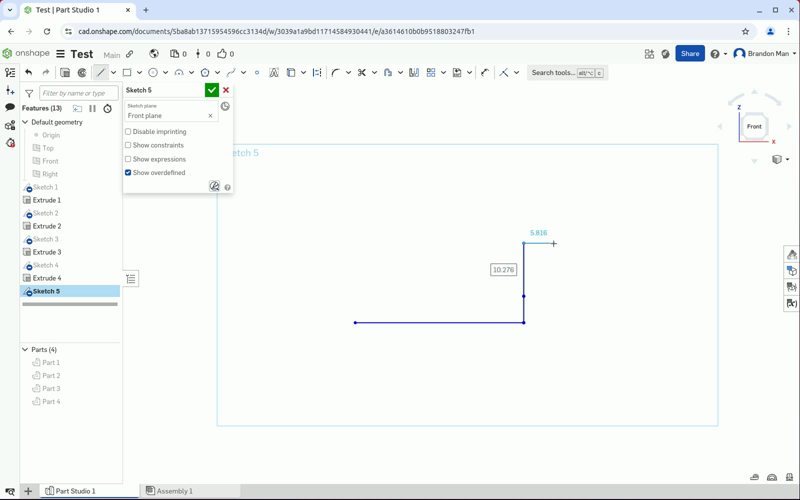
mouse_move(523, 216)
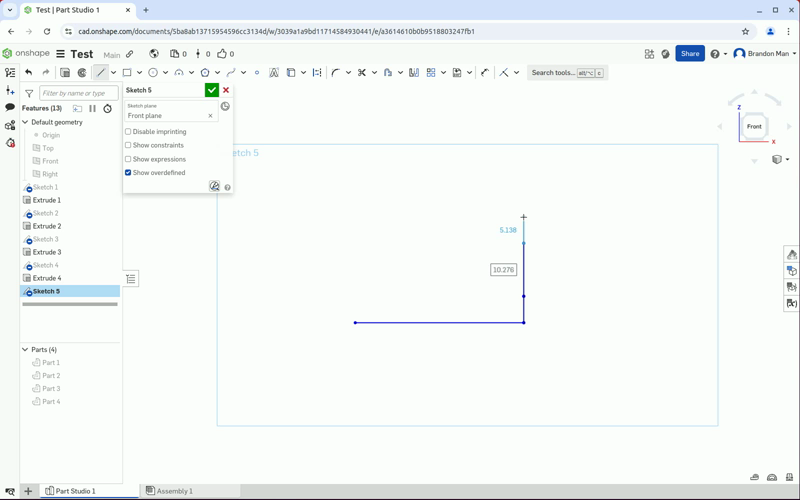
click(523, 216)
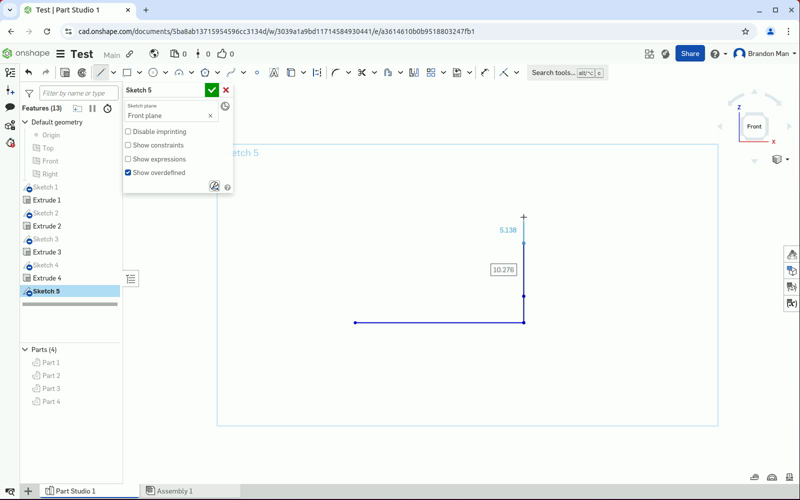
key_up(shift)
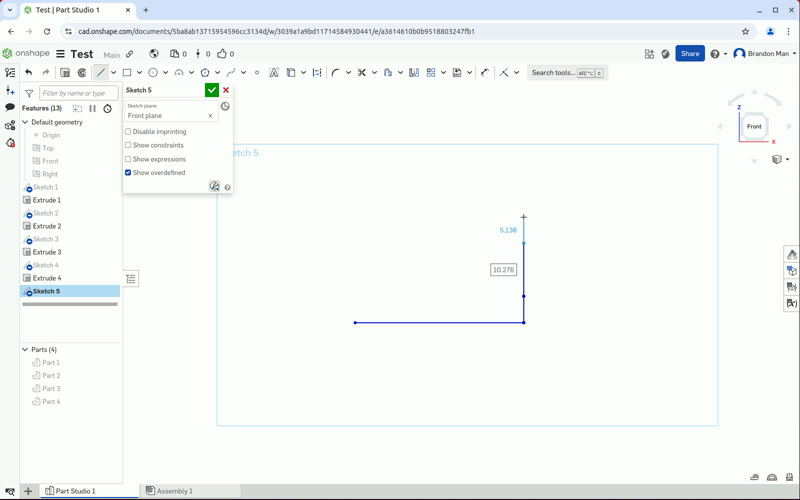
key_down(shift)
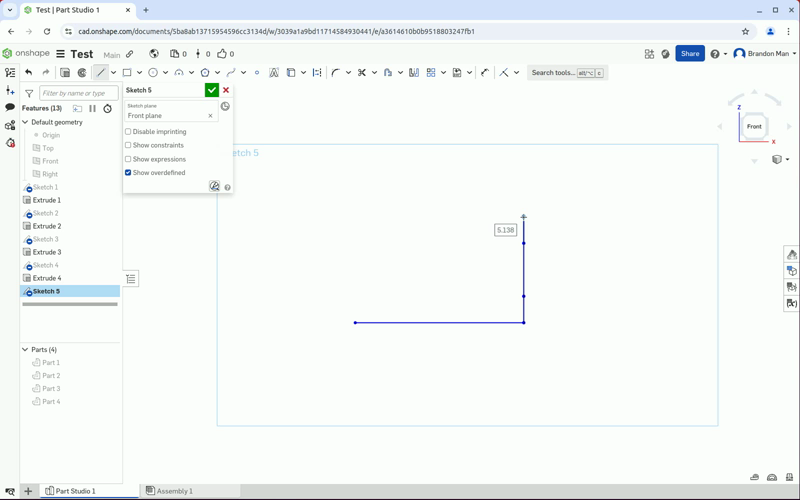
mouse_move(355, 216)
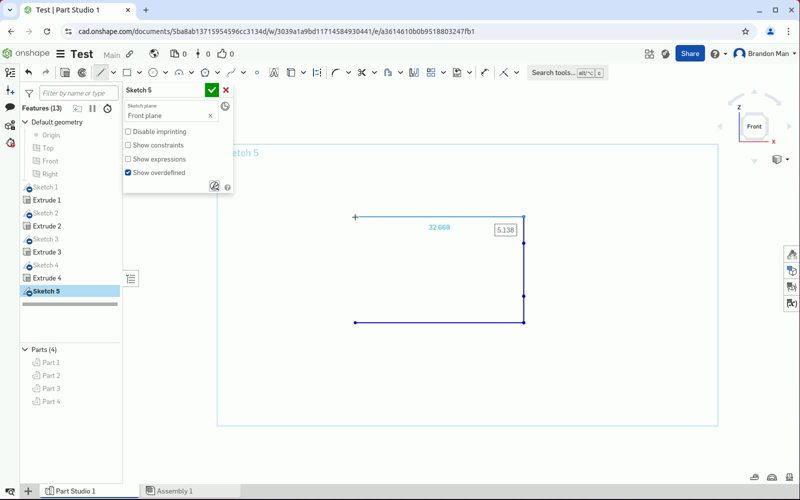
click(355, 216)
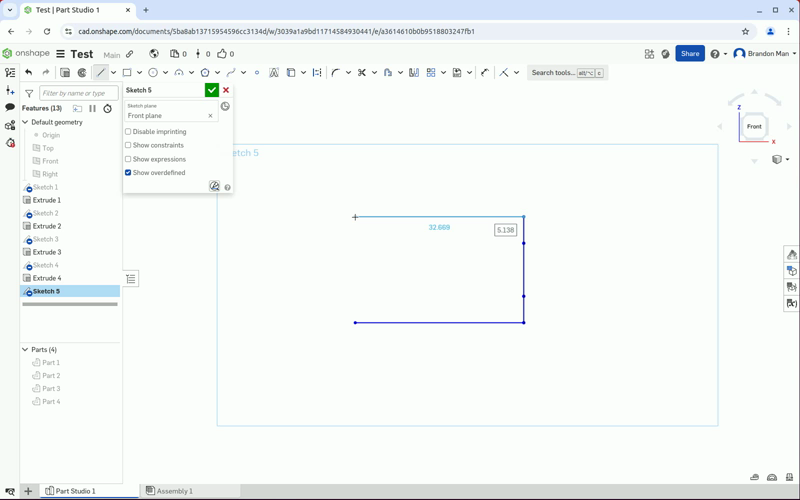
key_up(shift)
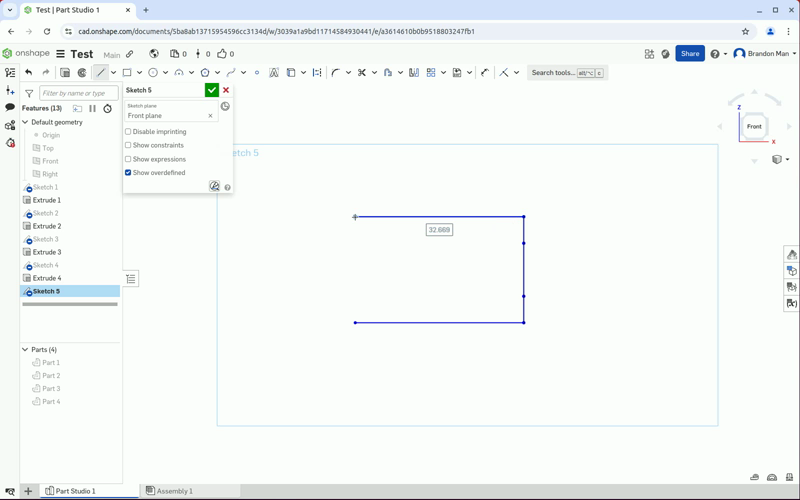
key_down(shift)
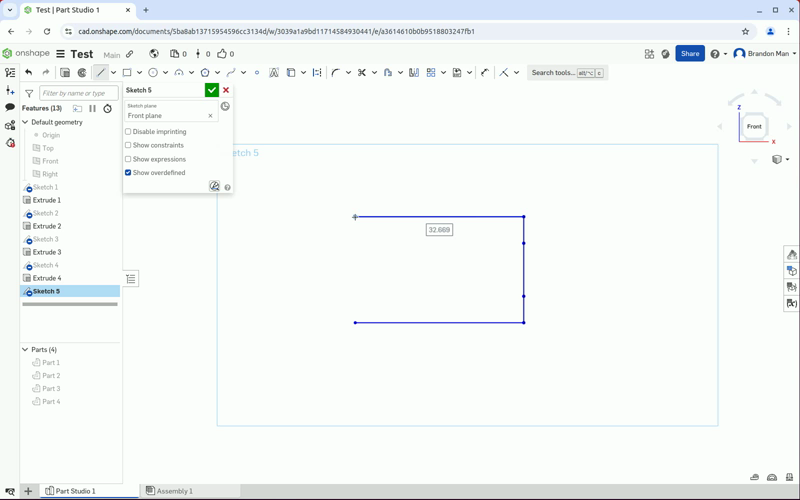
mouse_move(385, 216)
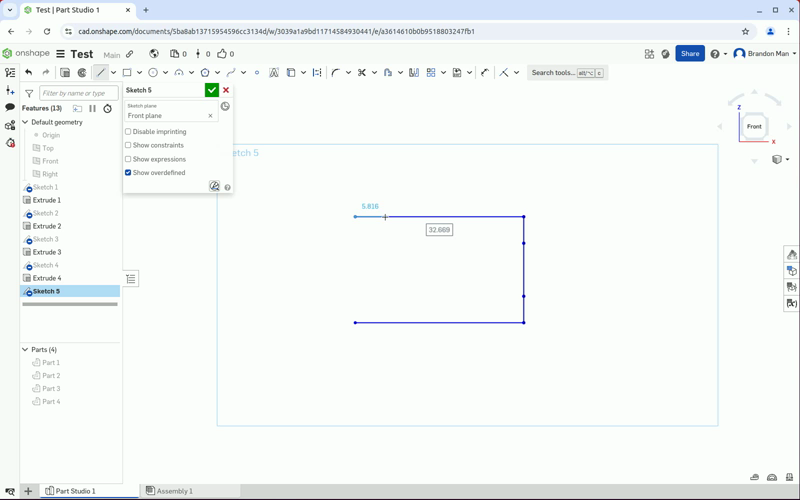
mouse_move(355, 243)
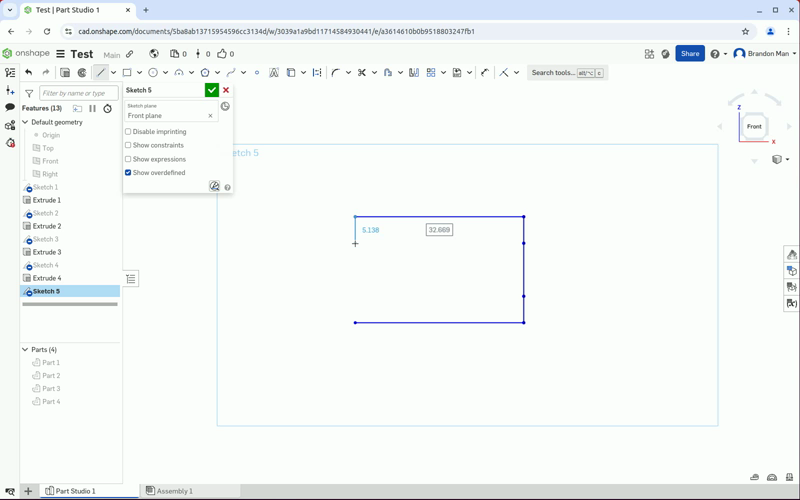
click(355, 243)
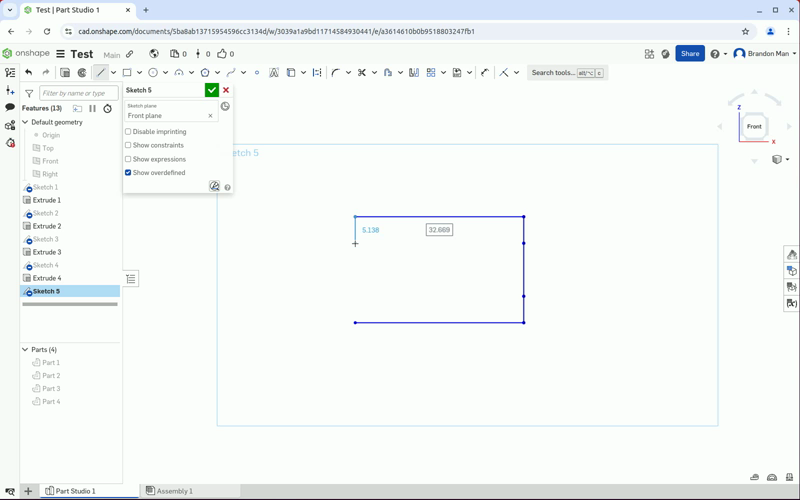
key_up(shift)
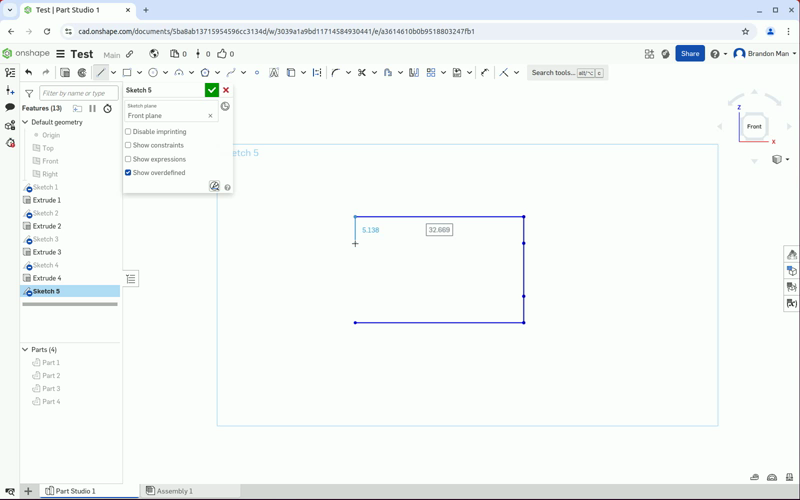
key_down(shift)
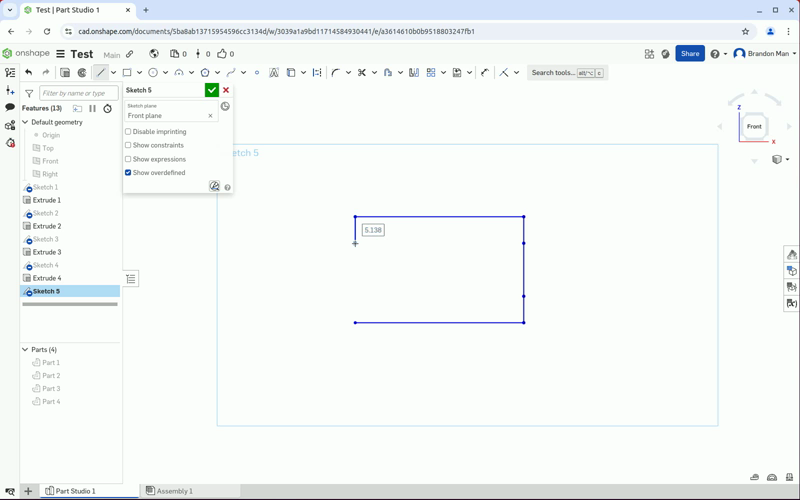
mouse_move(385, 243)
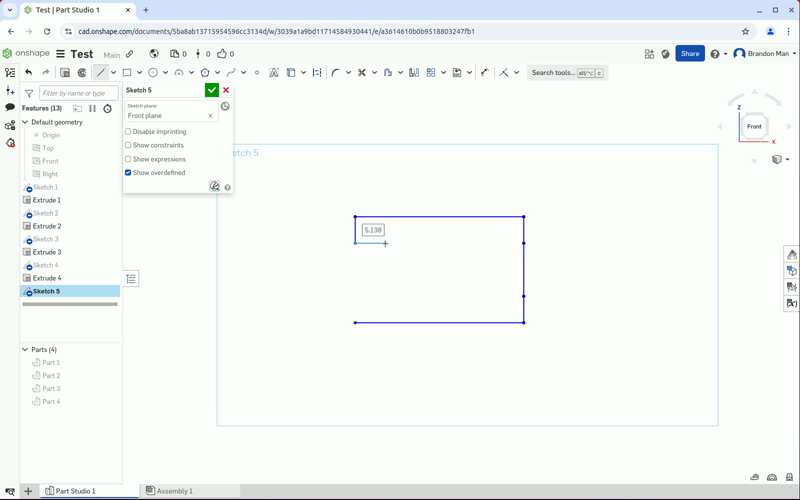
mouse_move(355, 296)
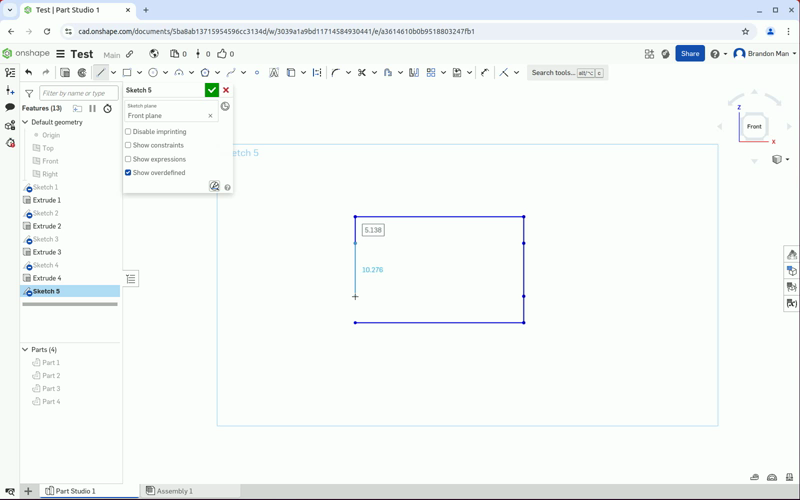
click(355, 296)
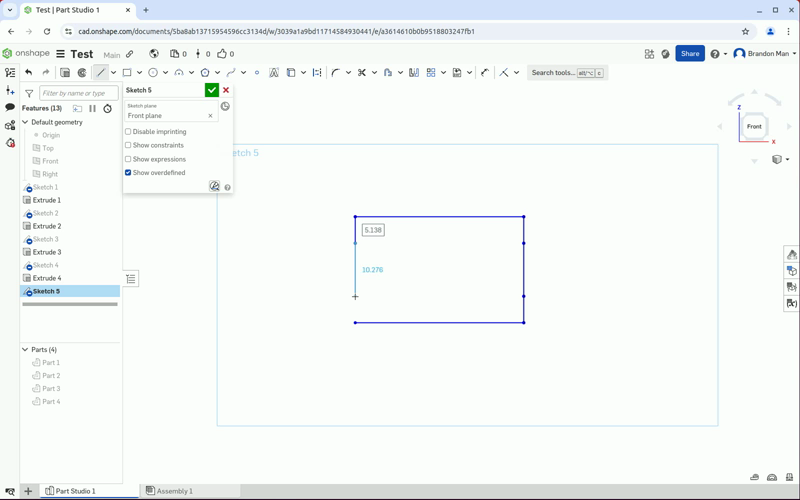
key_up(shift)
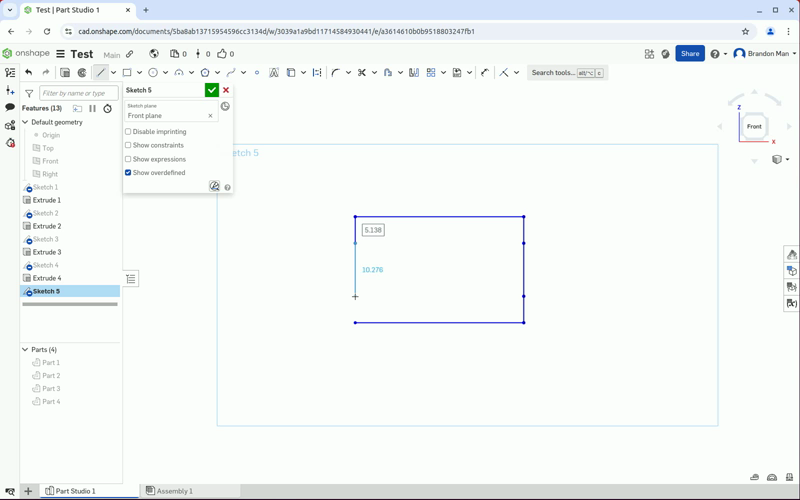
mouse_move(385, 296)
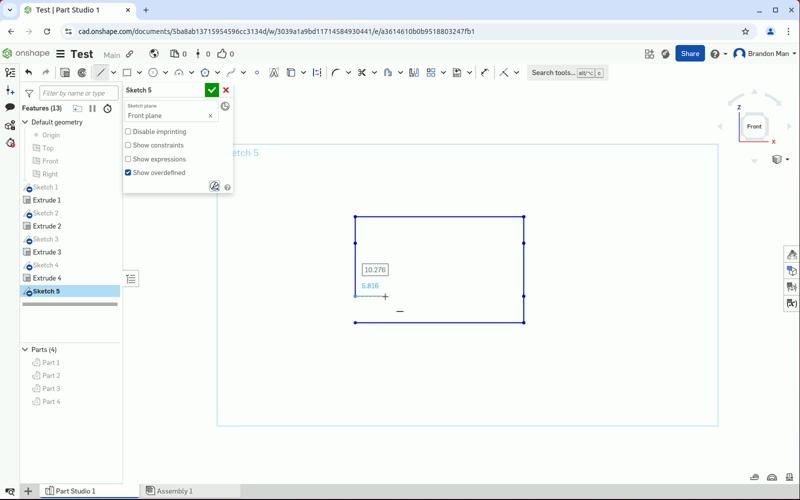
key_down(shift)
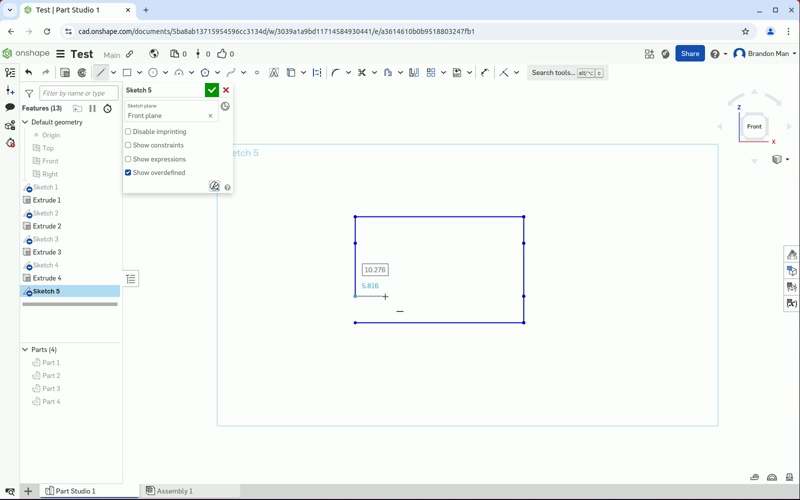
mouse_move(355, 322)
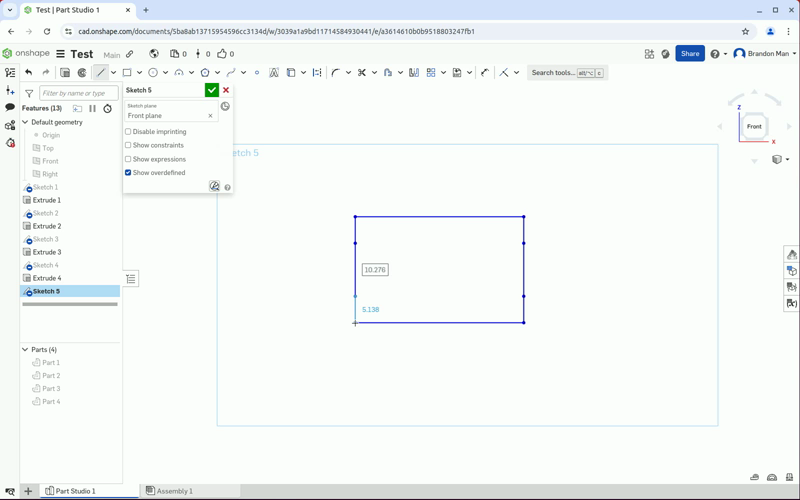
key_up(shift)
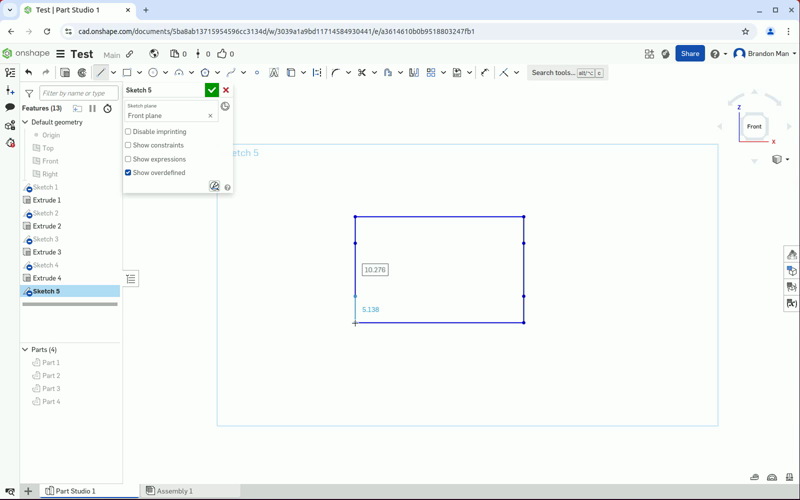
click(355, 322)
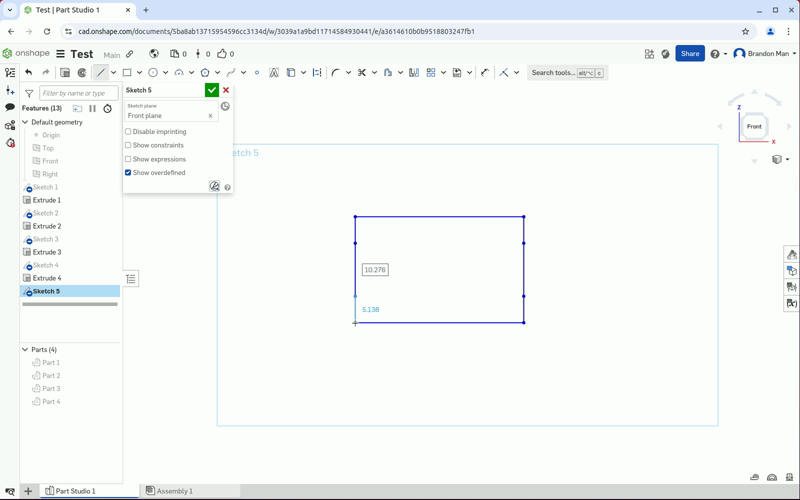
key(esc)
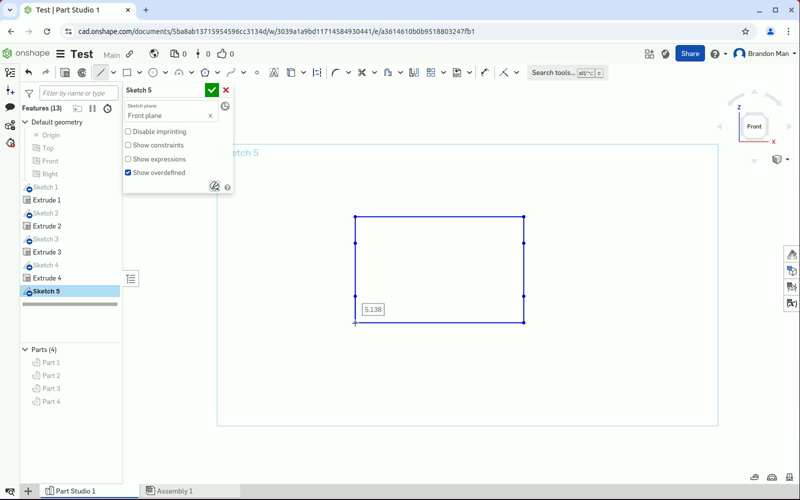
mouse_move(399, 277)
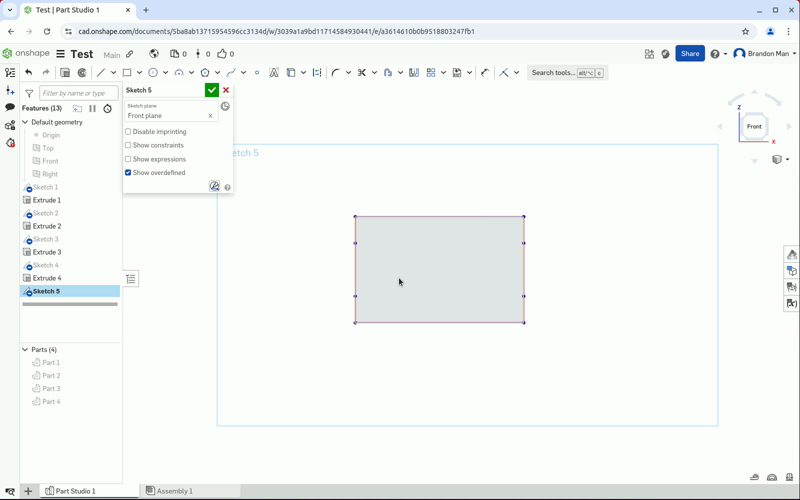
click(399, 277)
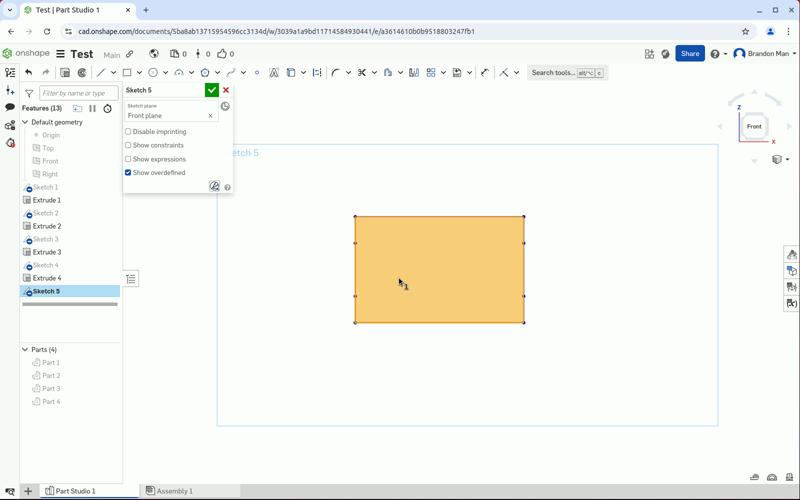
mouse_move(73, 352)
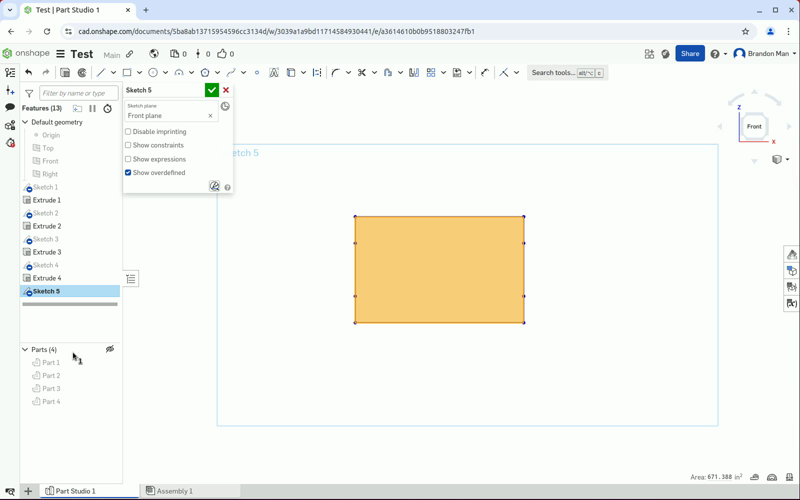
key(shift+y)
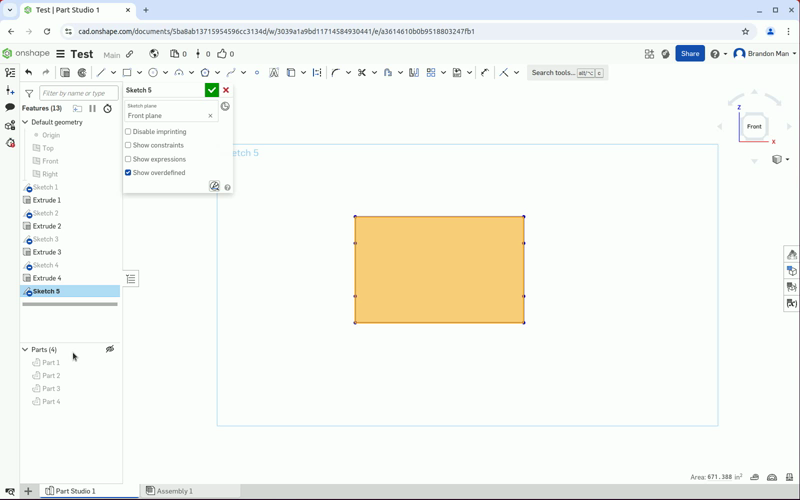
key(shift+e)
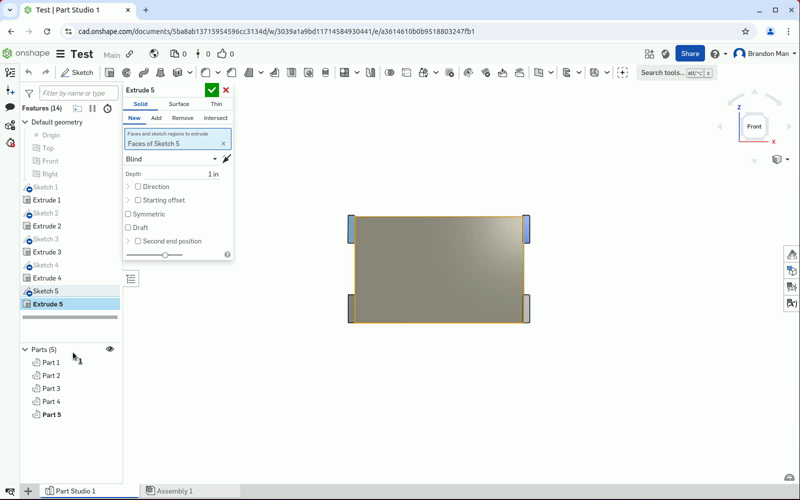
mouse_move(143, 106)
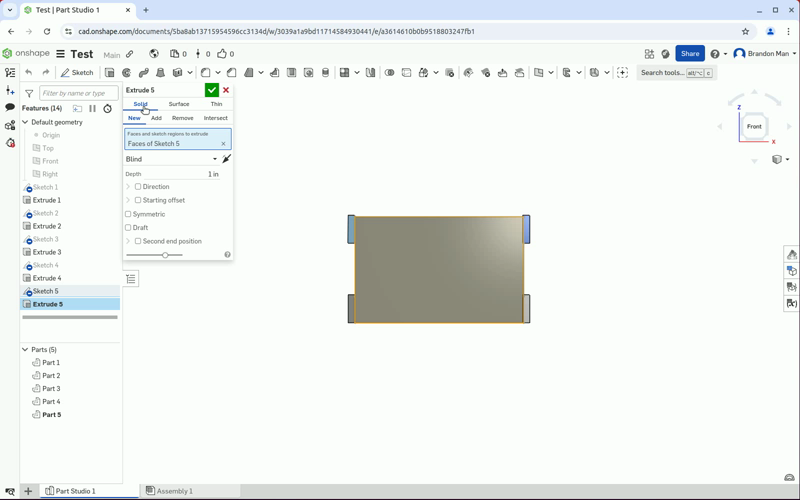
click(143, 106)
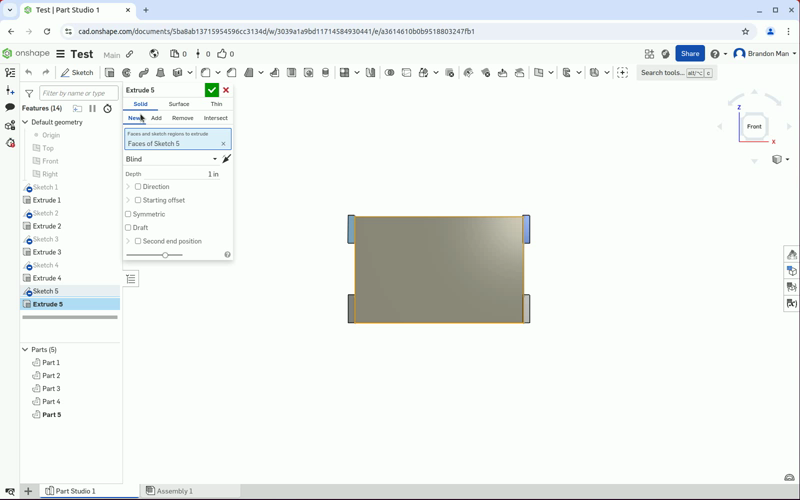
mouse_move(137, 120)
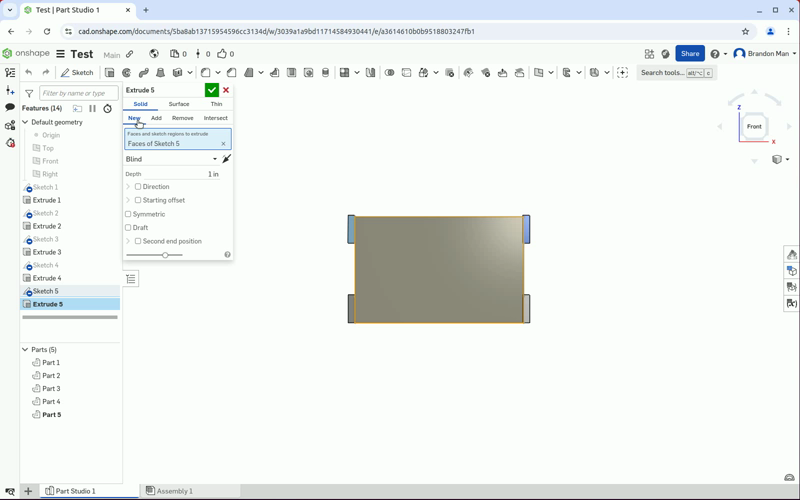
click(137, 120)
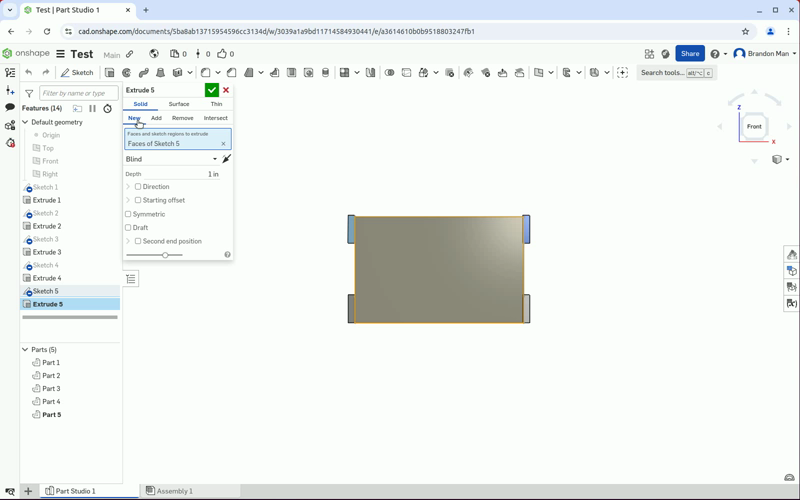
key(tab, 4)
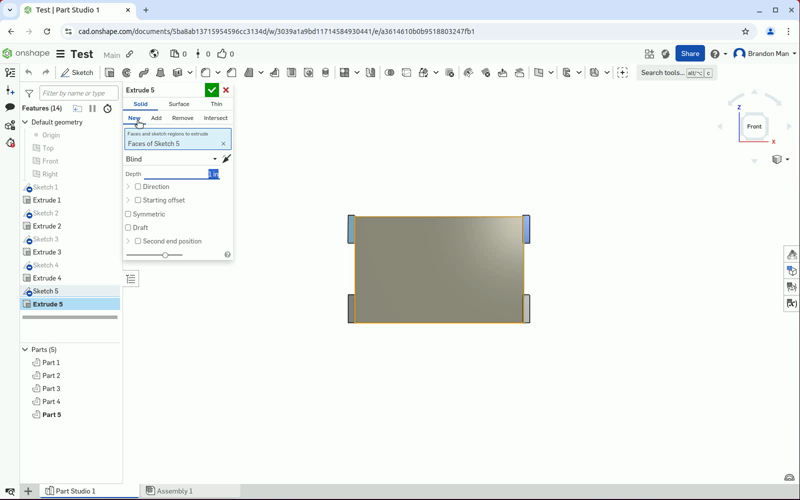
text(1.444)
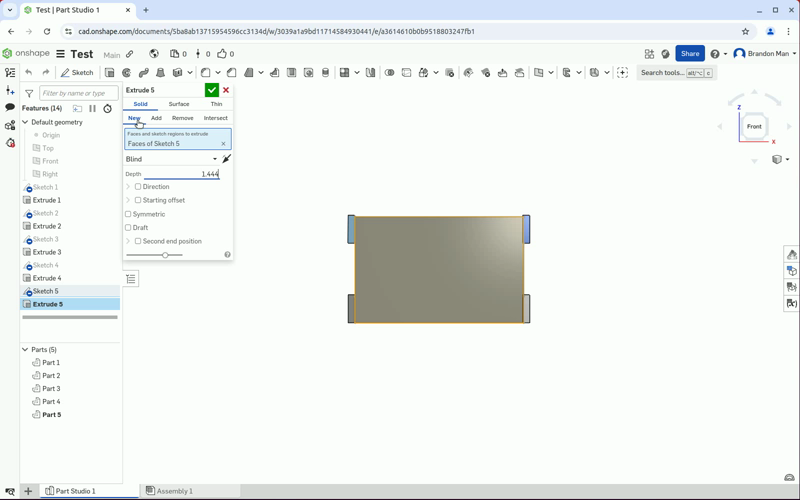
key(enter)
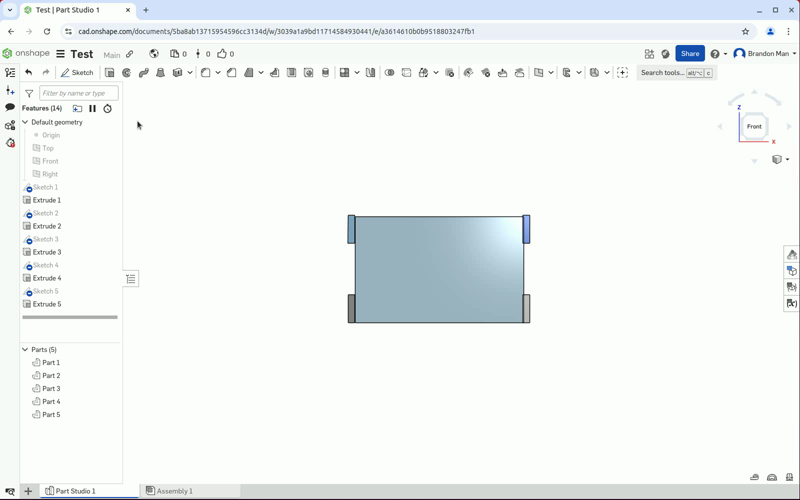
key(shift+h)
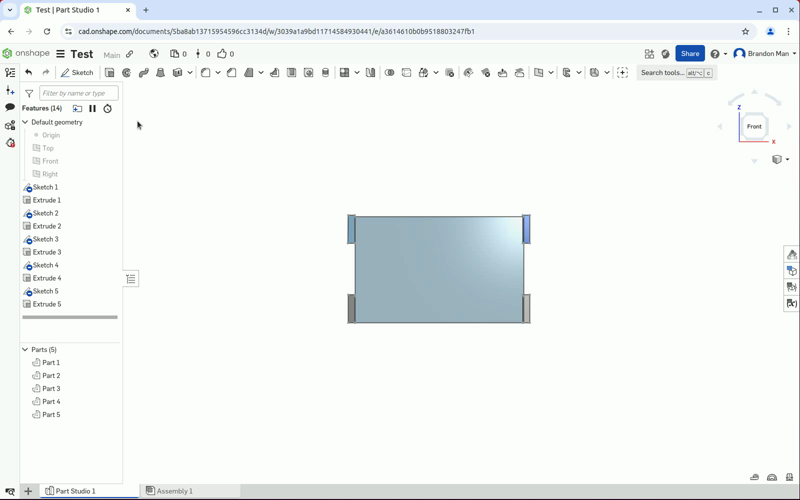
key(shift+h)
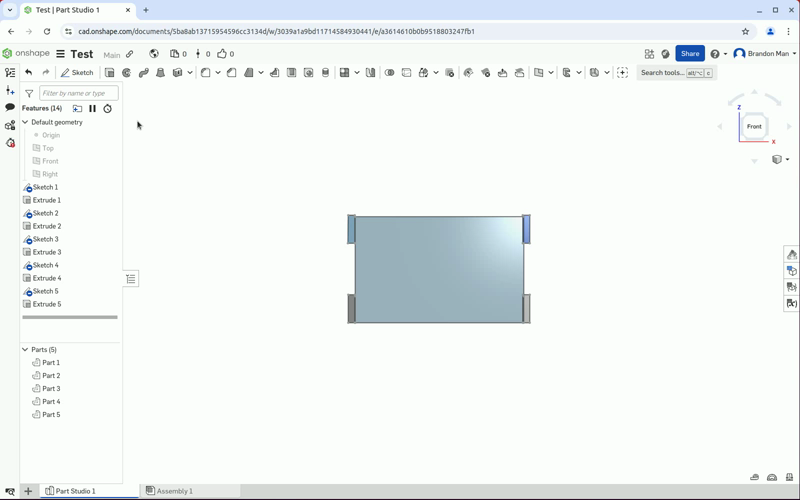
key(shift+7)
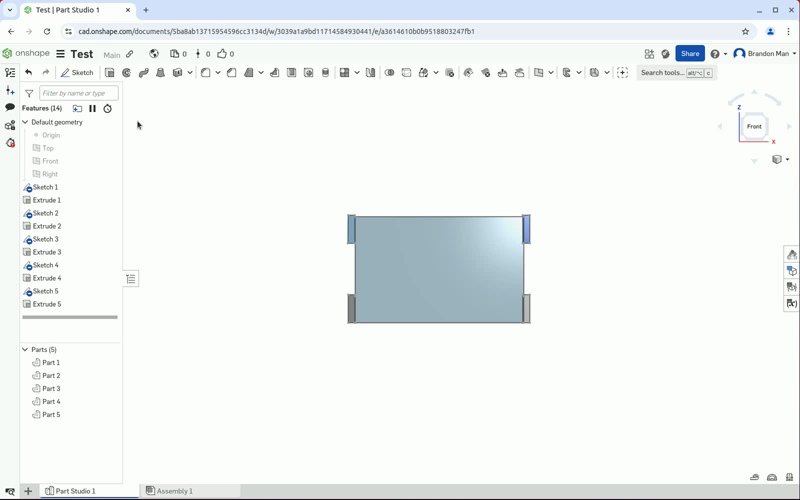
key(left, 2)
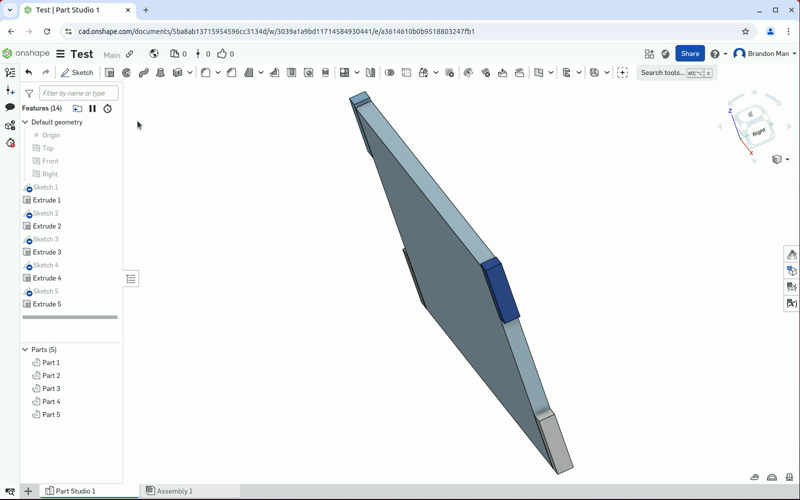
key(down, 2)
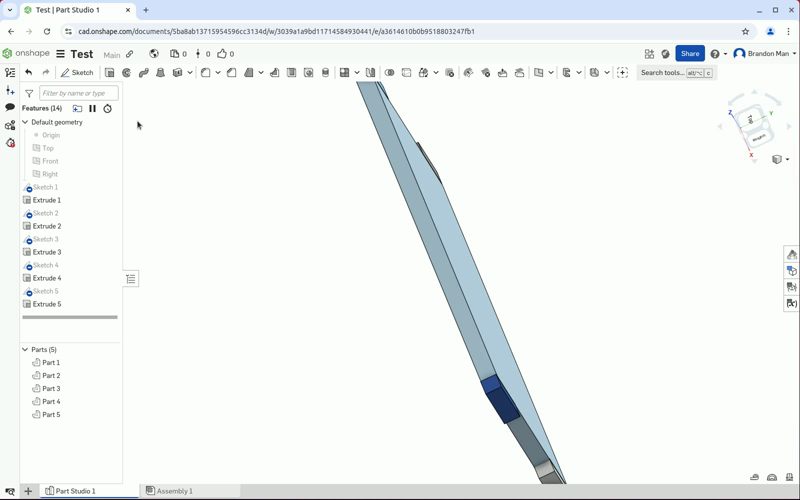
key(up, 2)
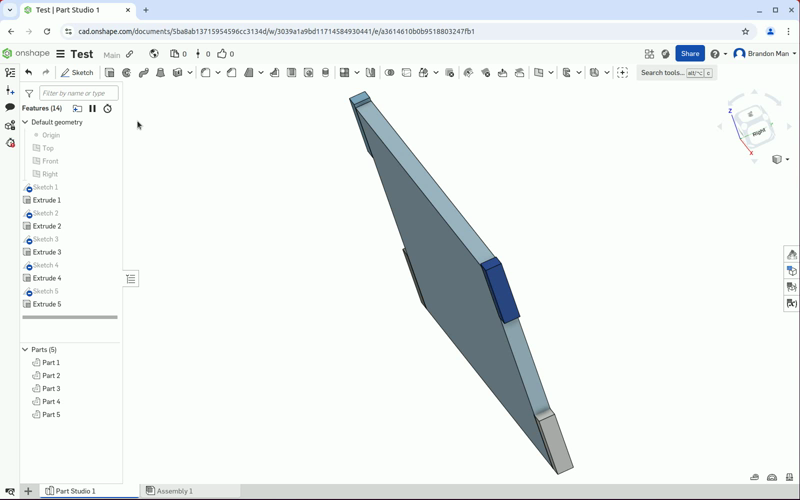
key(right, 2)
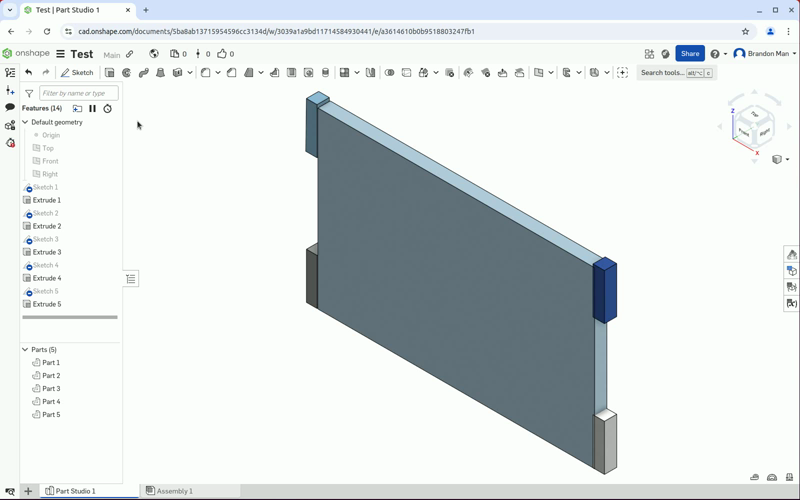
mouse_move(73, 189)
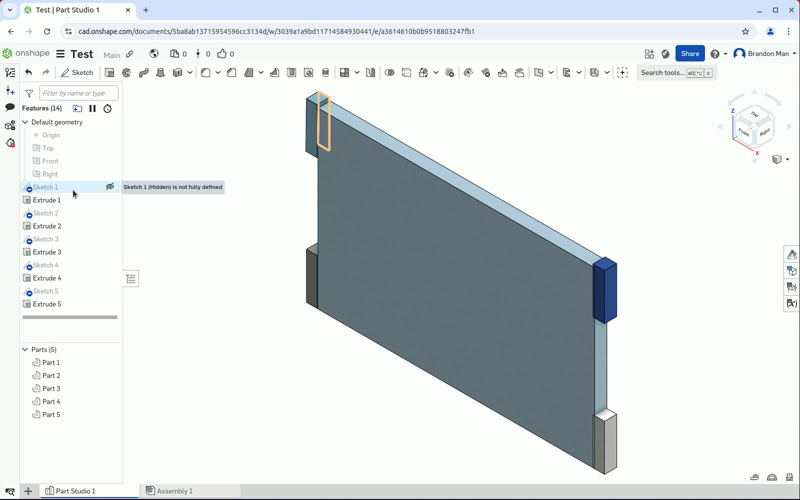
click(73, 189)